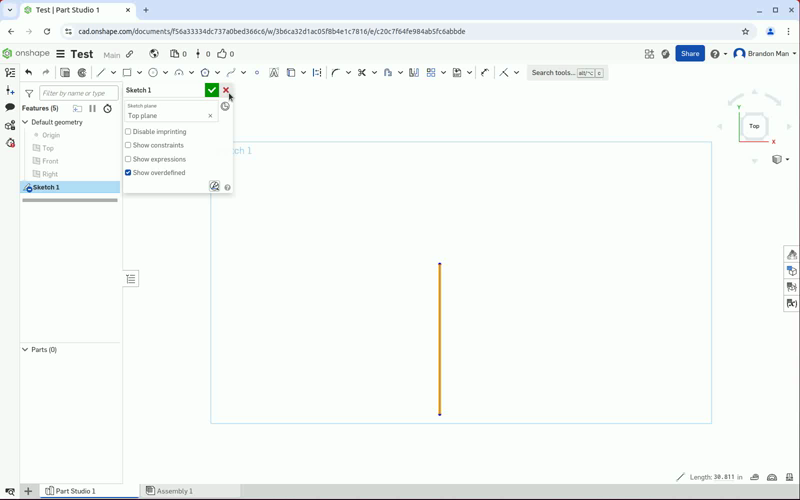
key(shift+h)
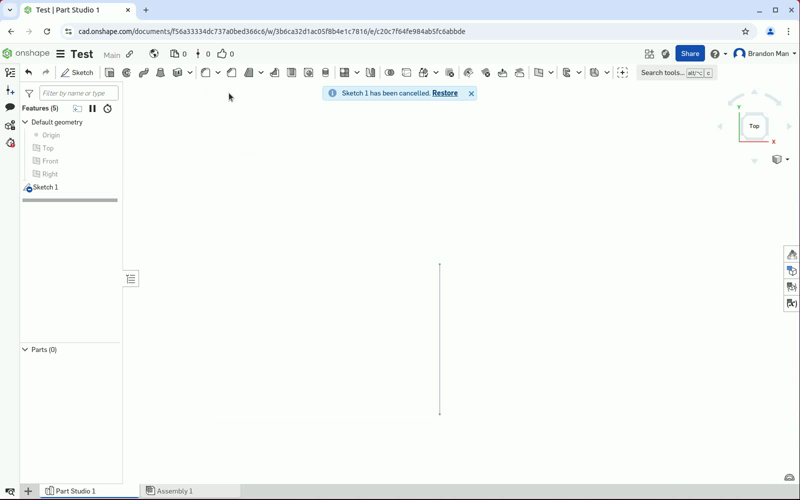
key(shift+s)
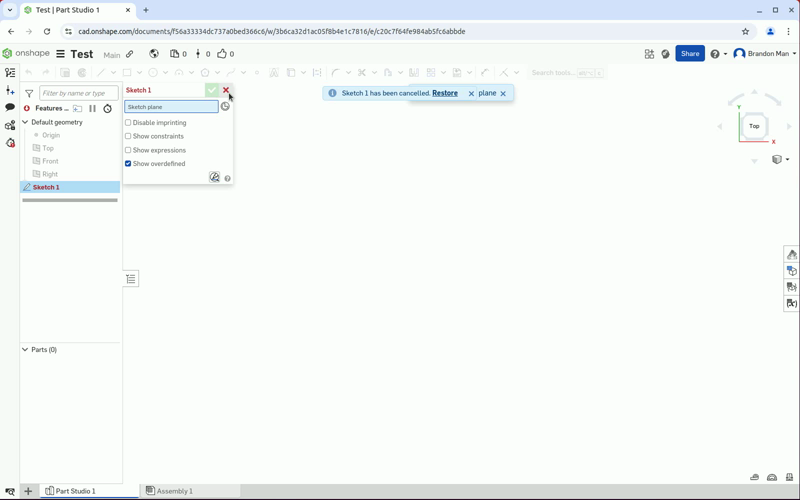
mouse_move(73, 150)
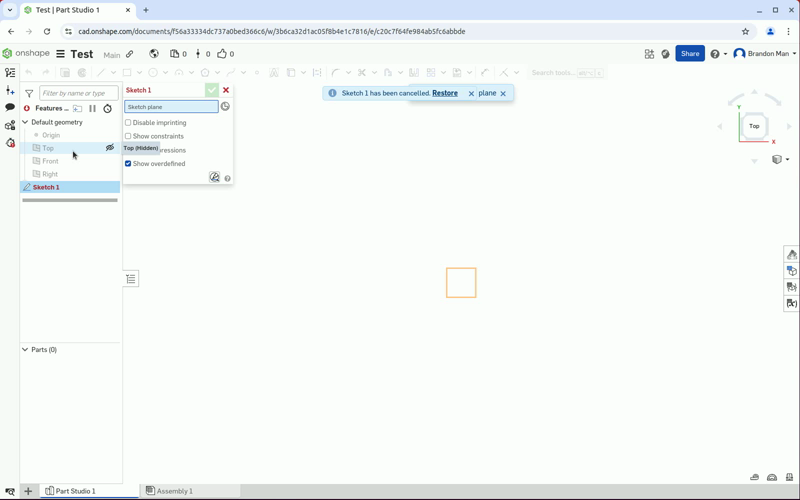
click(73, 150)
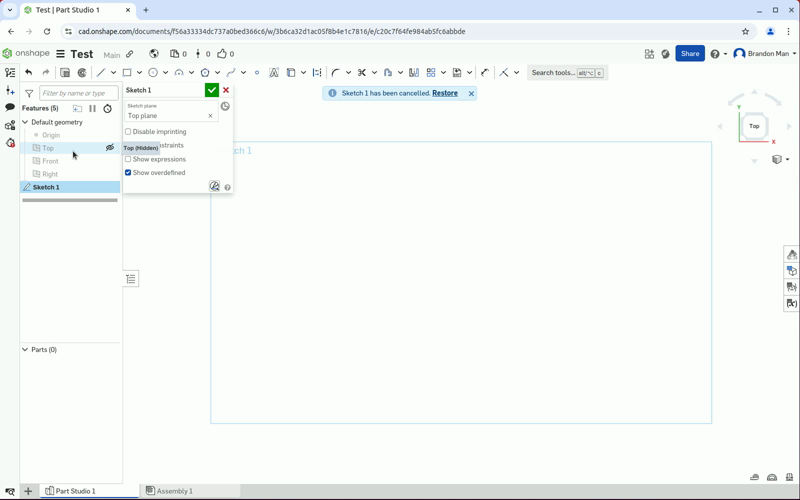
mouse_move(73, 352)
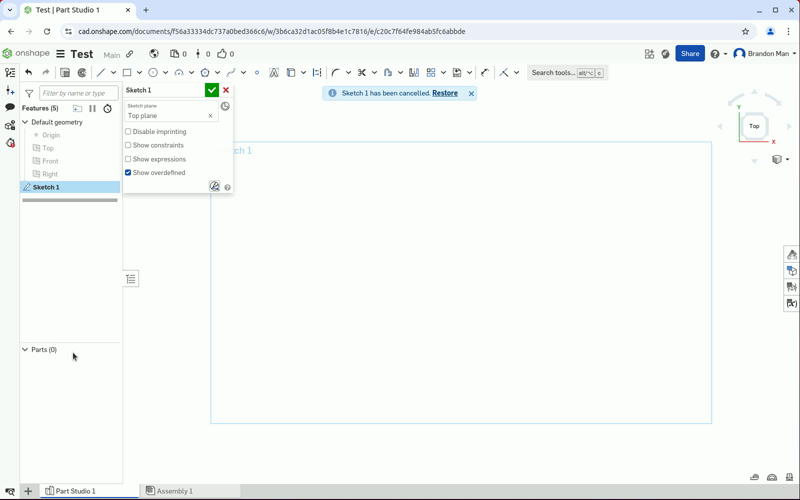
key(y)
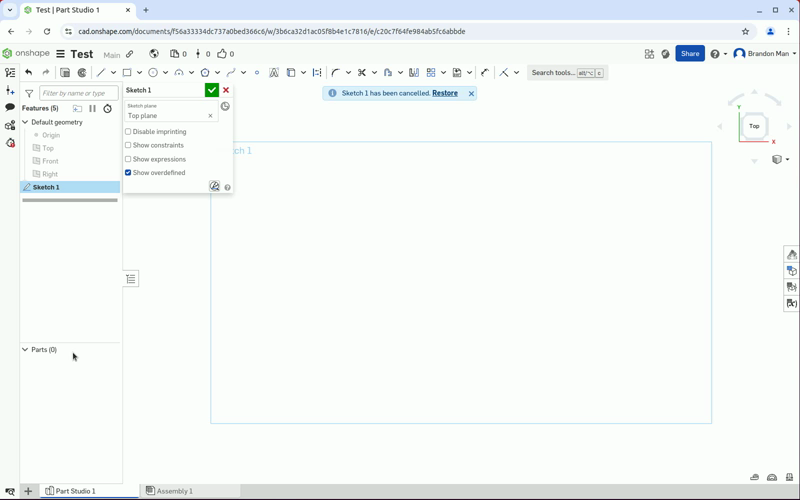
key(l)
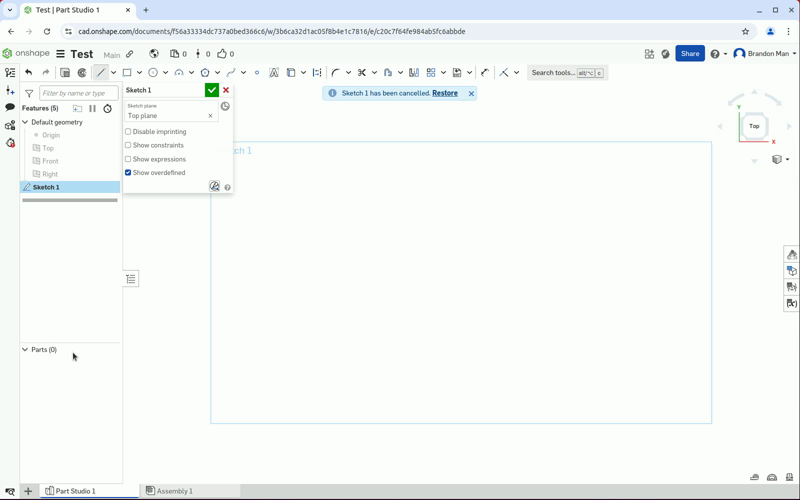
key_down(shift)
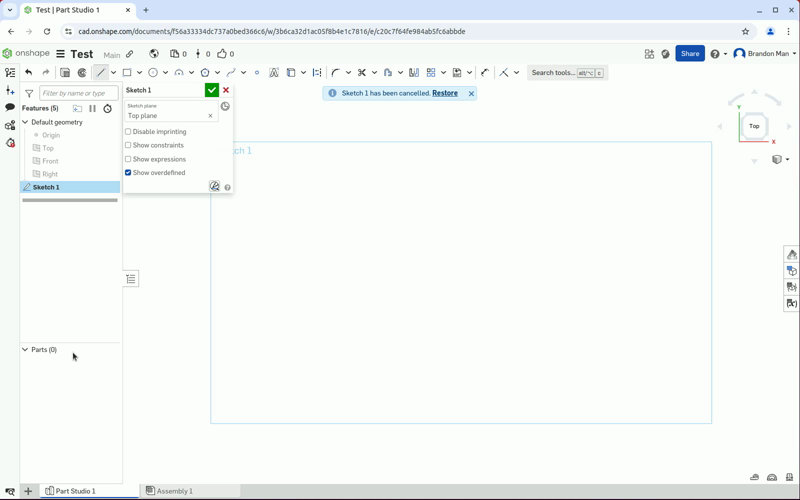
mouse_move(353, 343)
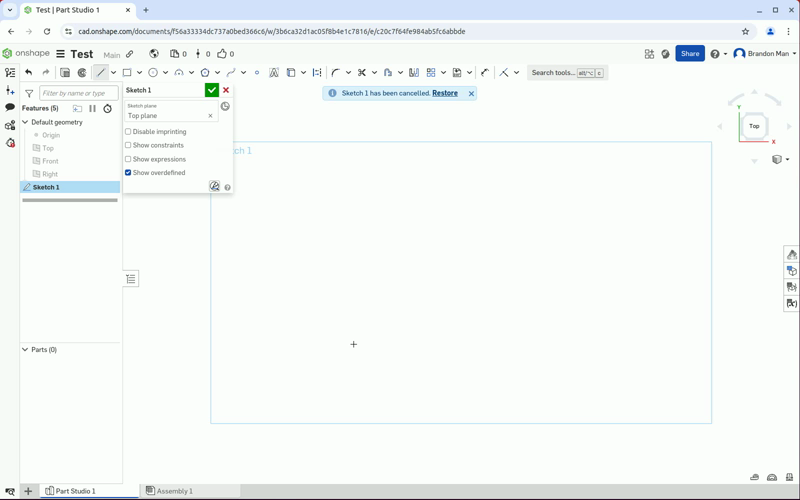
click(353, 343)
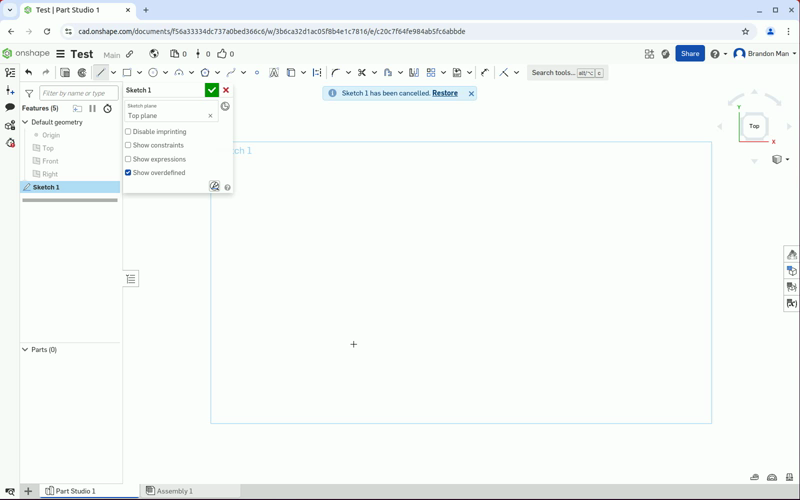
key_up(shift)
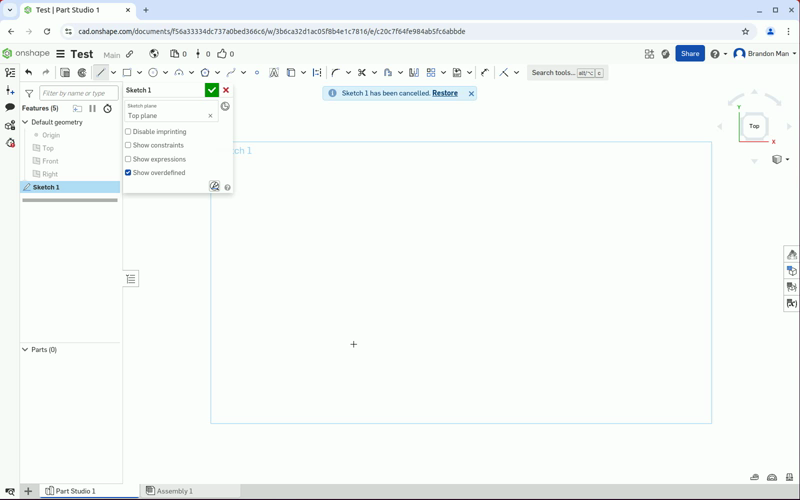
key_down(shift)
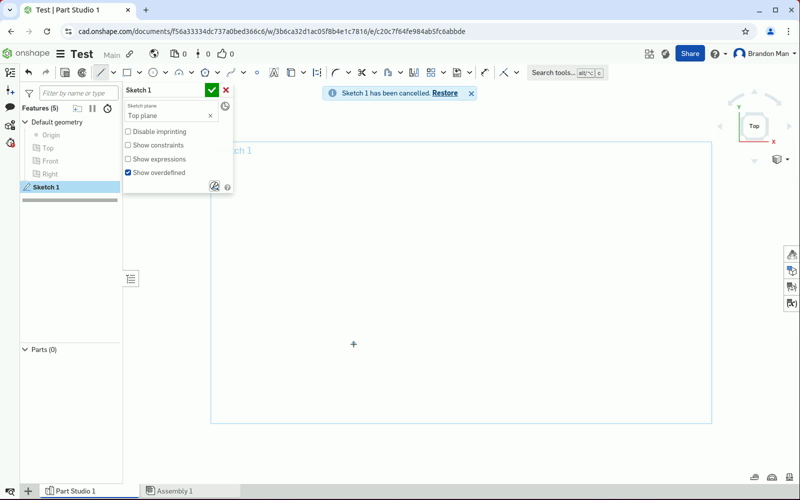
mouse_move(383, 343)
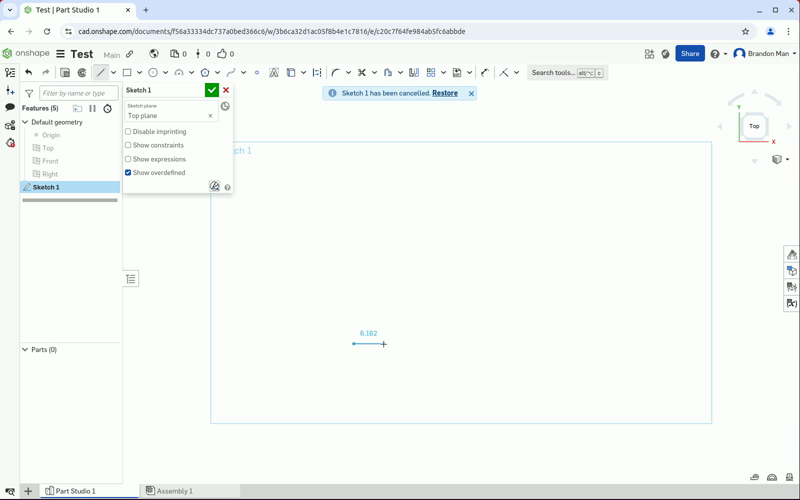
mouse_move(371, 343)
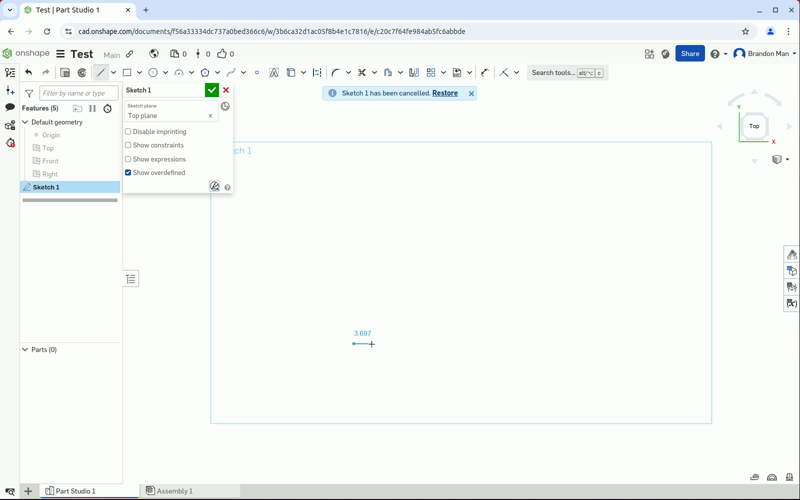
click(371, 343)
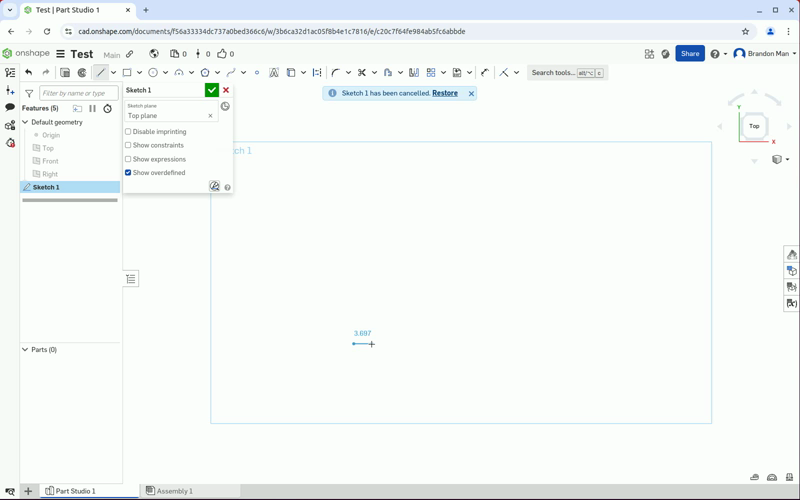
key_up(shift)
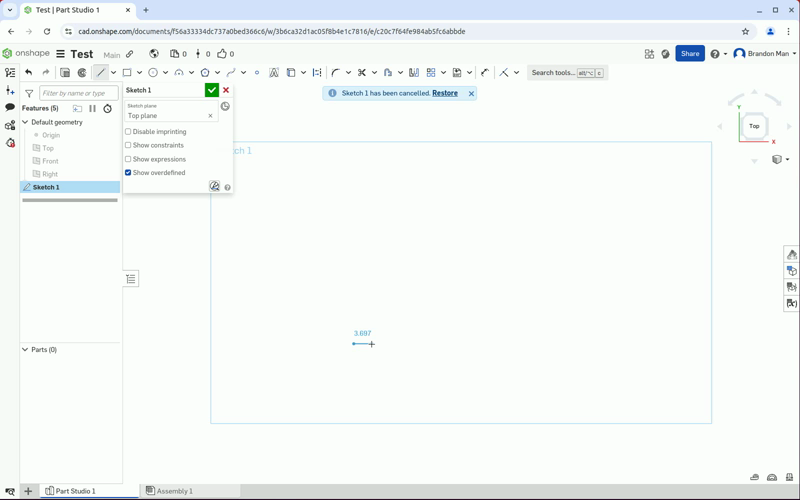
key_down(shift)
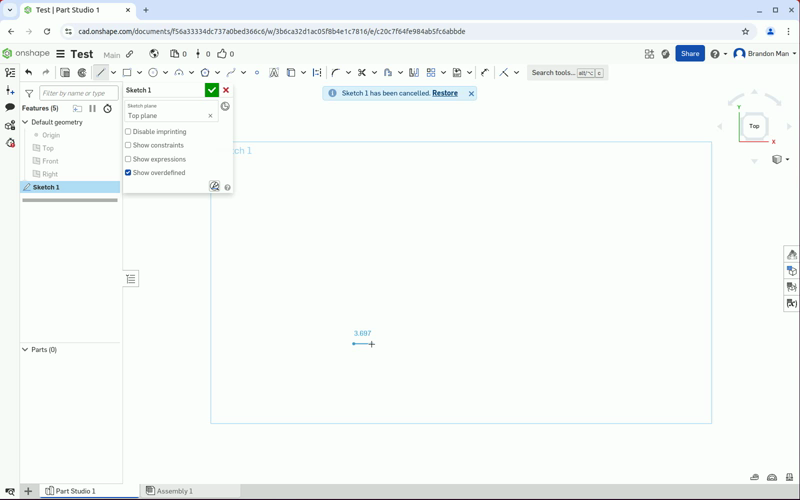
mouse_move(401, 343)
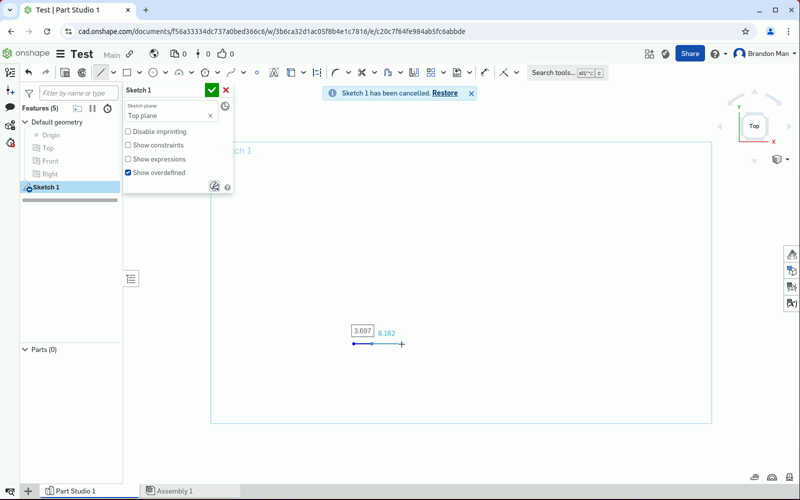
mouse_move(371, 323)
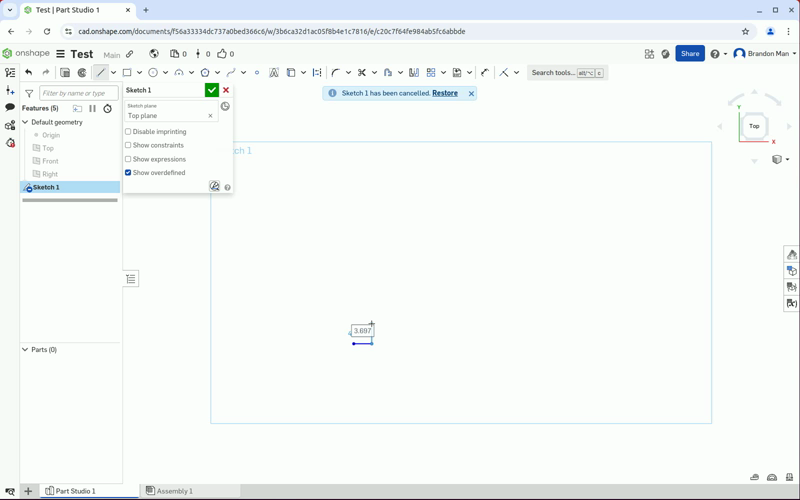
click(371, 323)
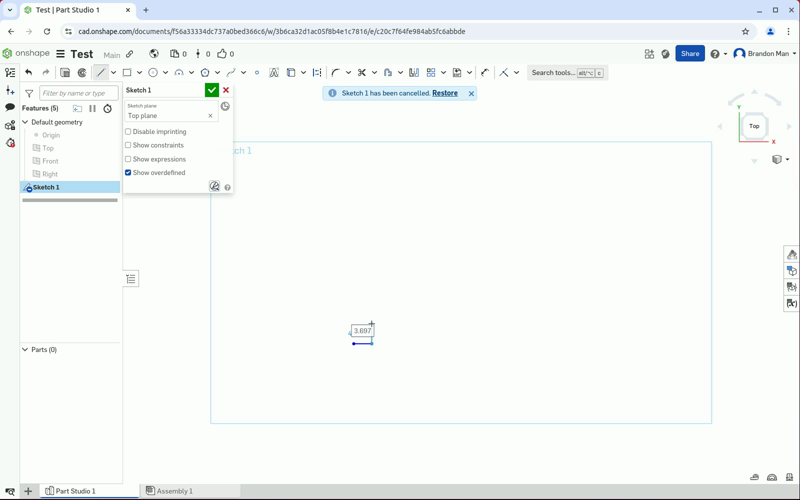
key_up(shift)
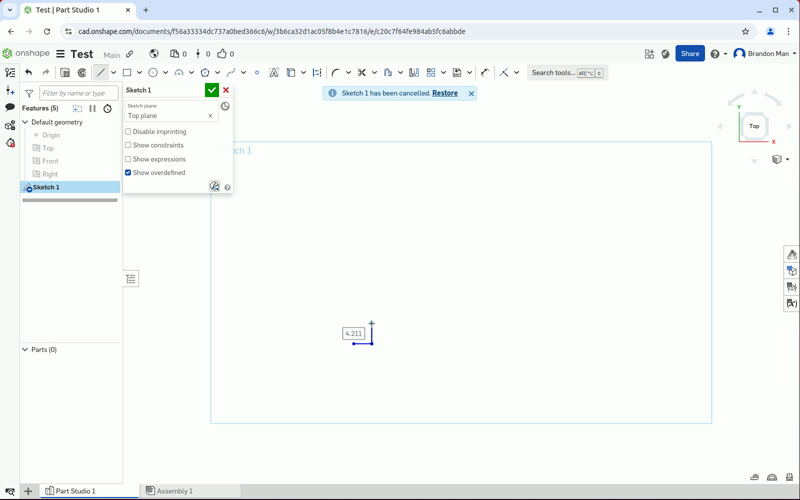
key_down(shift)
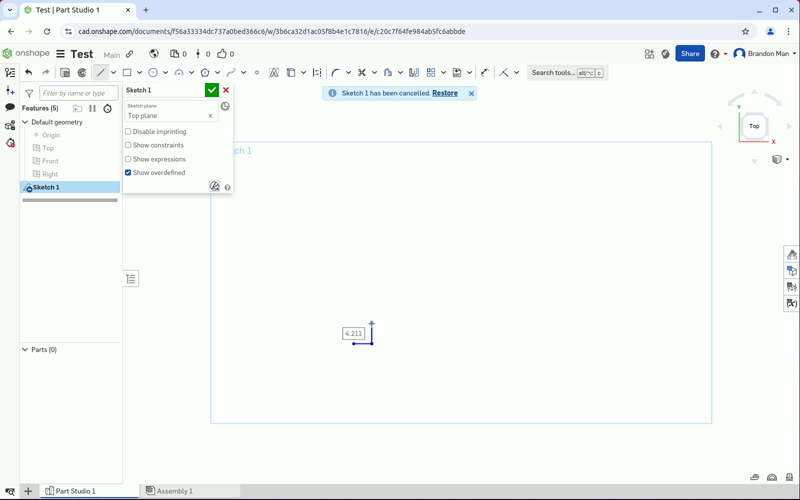
mouse_move(371, 237)
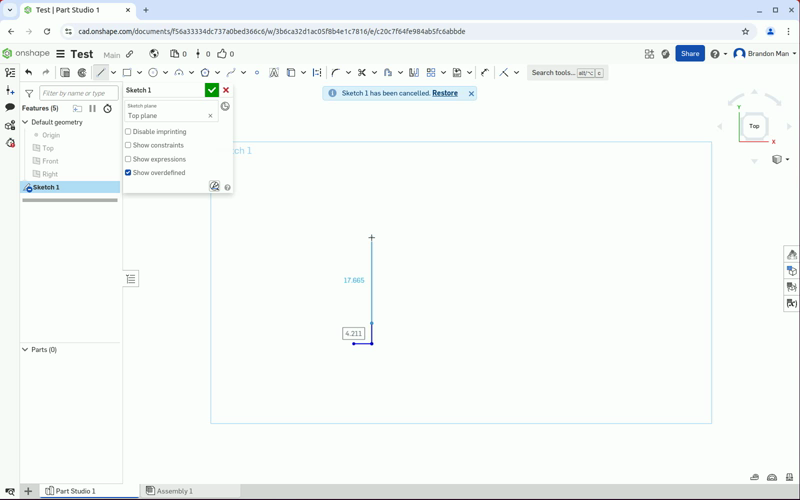
click(371, 237)
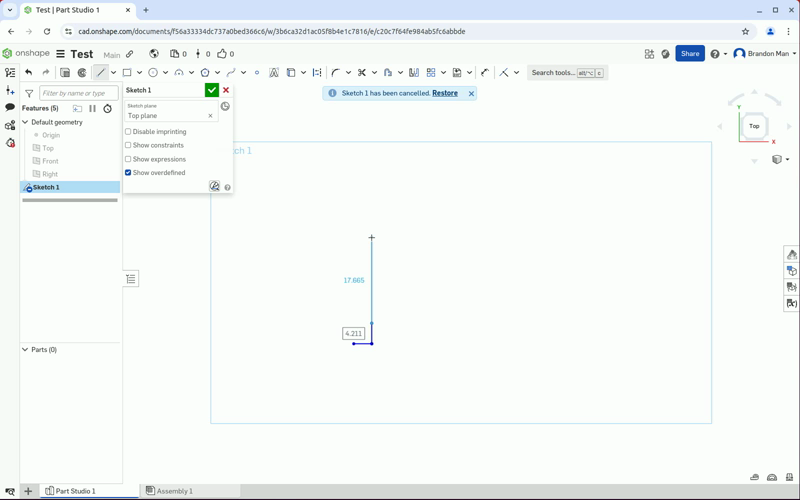
key_up(shift)
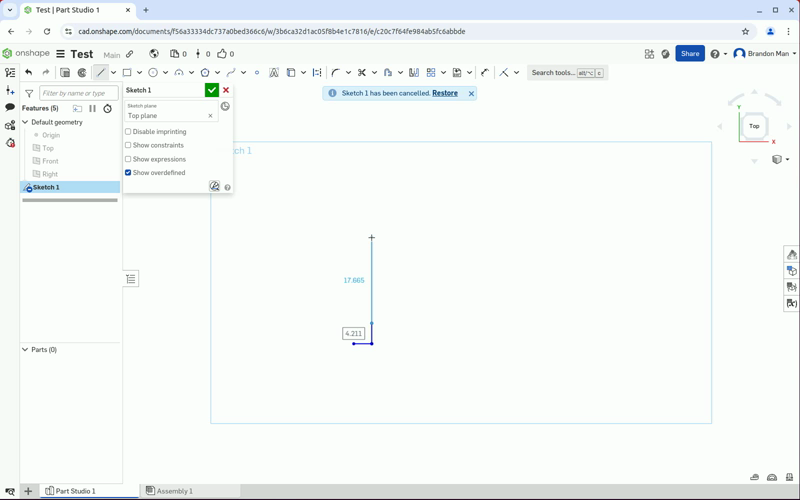
key_down(shift)
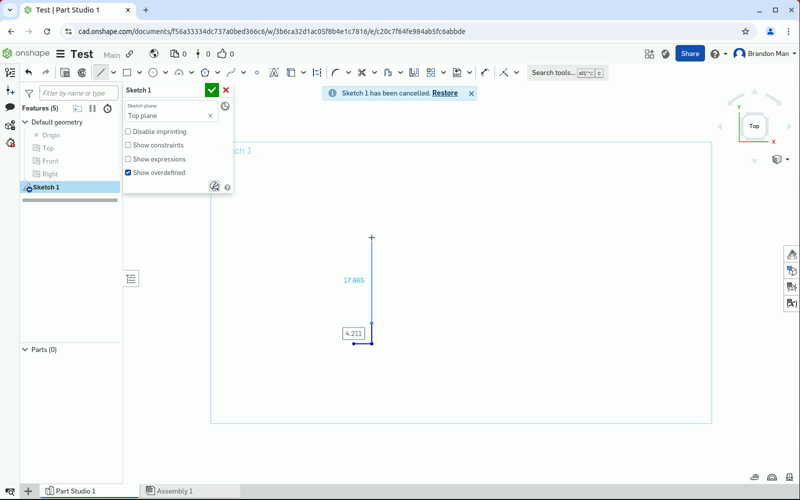
mouse_move(401, 237)
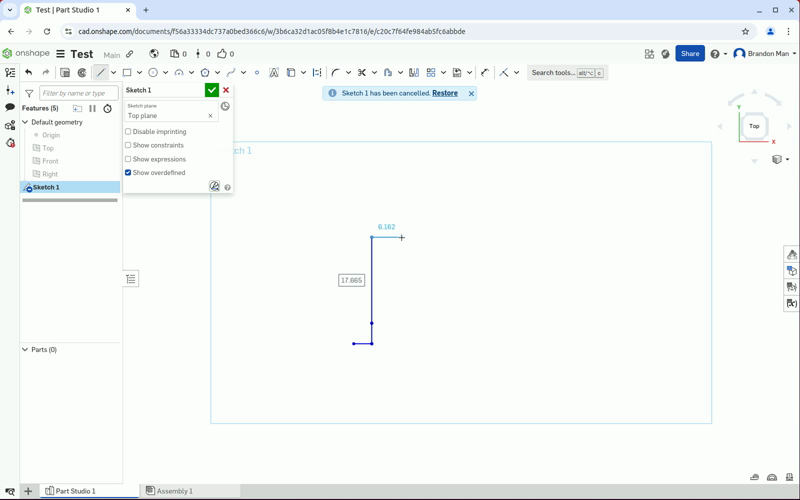
mouse_move(371, 222)
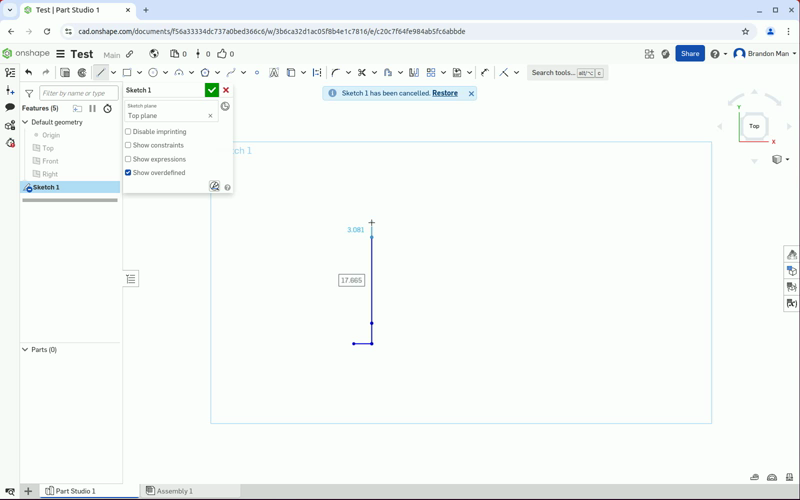
click(371, 222)
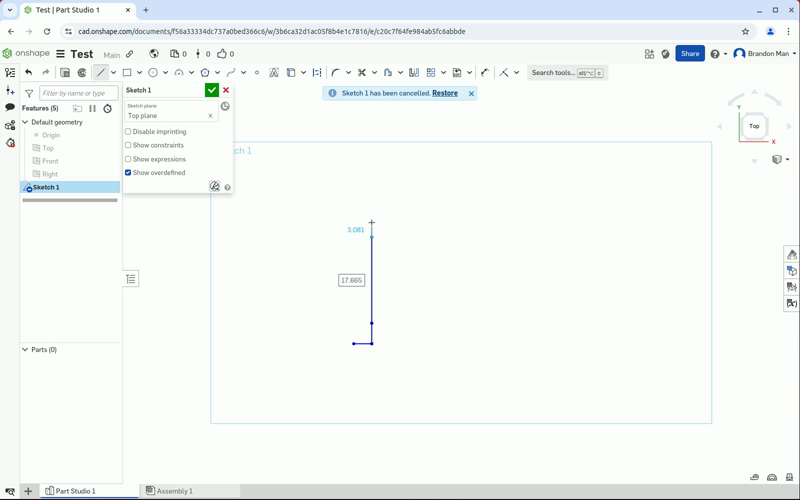
key_up(shift)
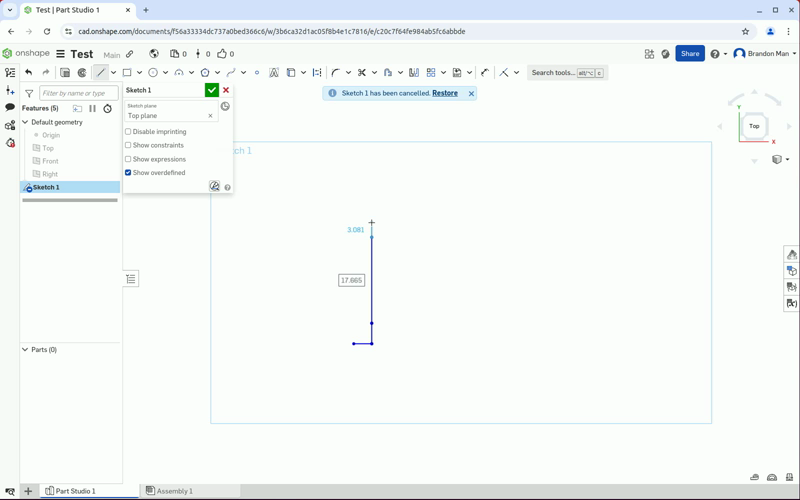
key_down(shift)
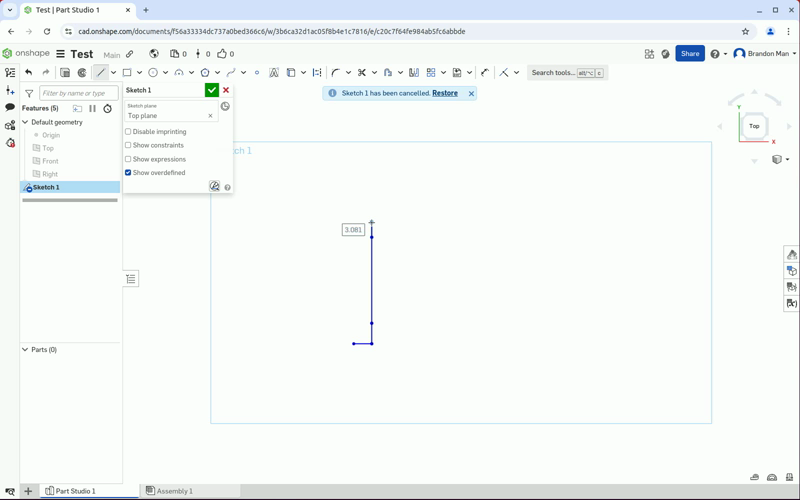
mouse_move(401, 222)
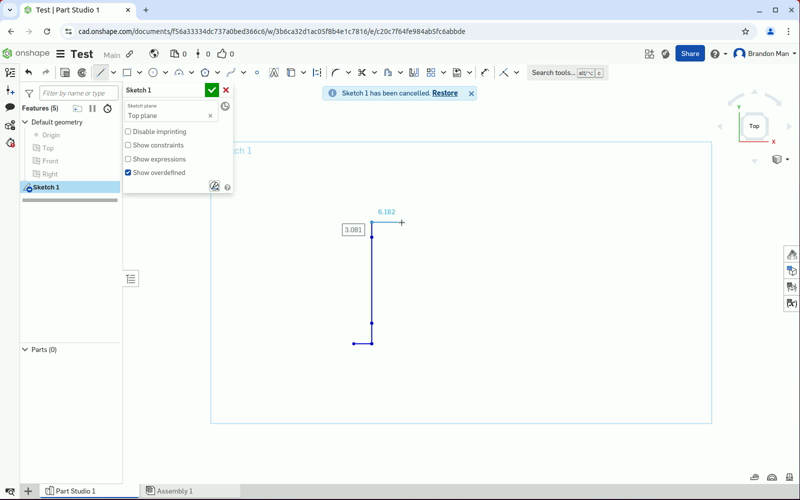
mouse_move(353, 222)
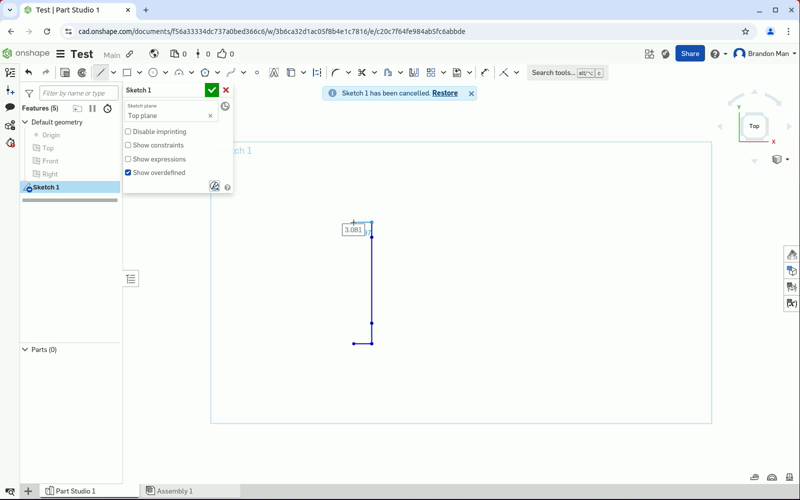
click(353, 222)
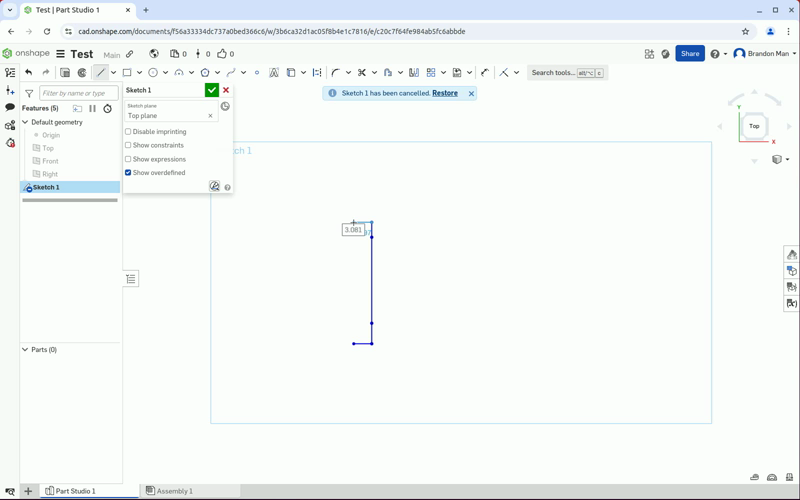
key_up(shift)
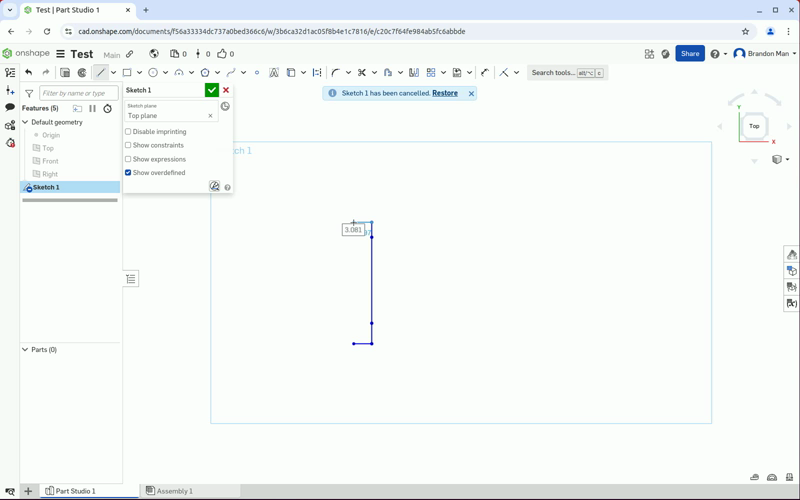
key_down(shift)
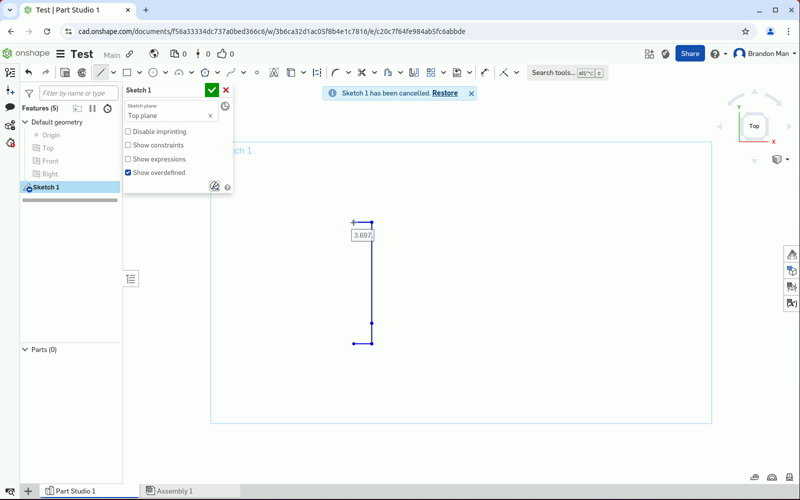
mouse_move(353, 343)
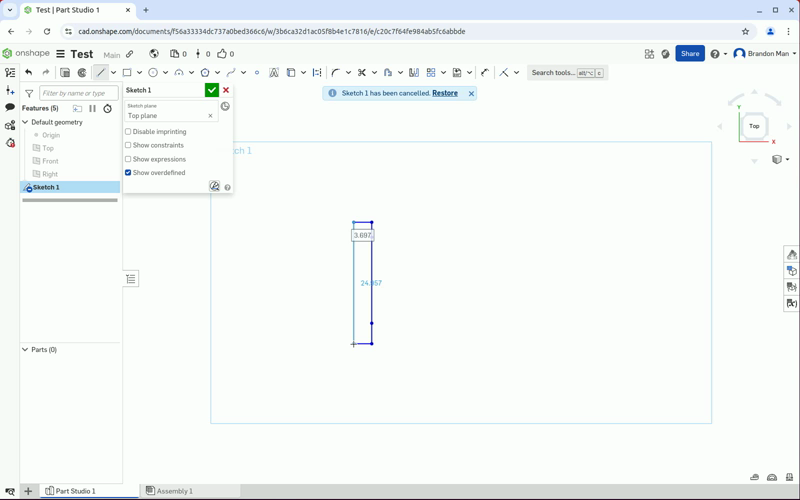
key_up(shift)
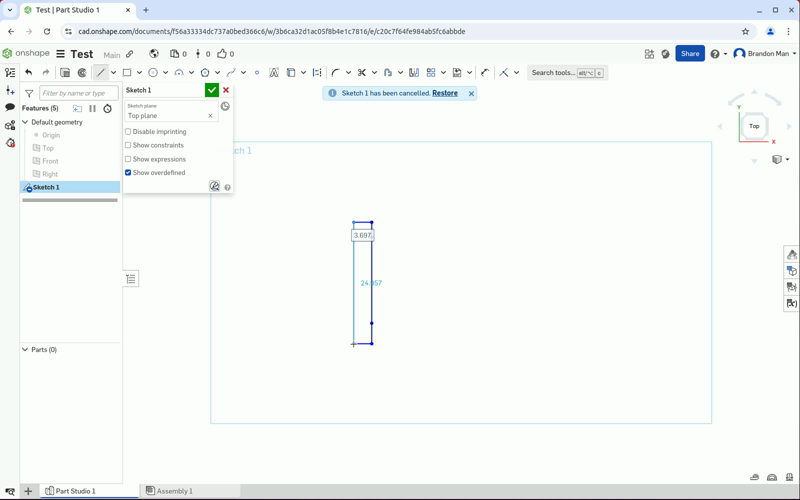
click(353, 343)
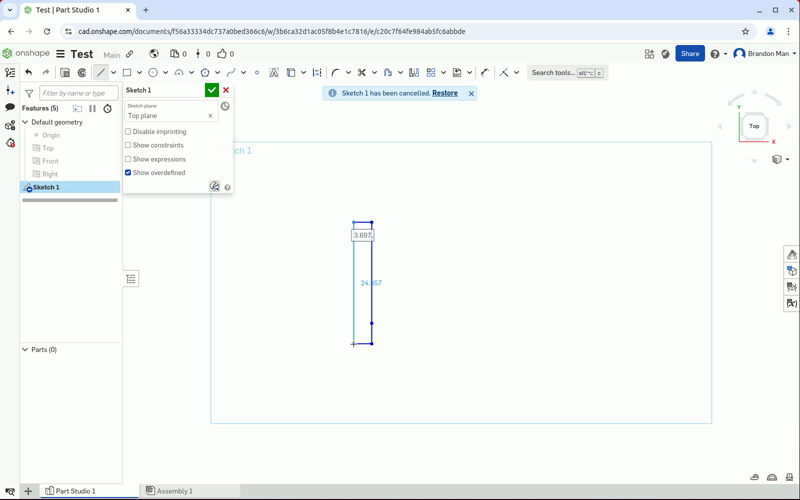
key(esc)
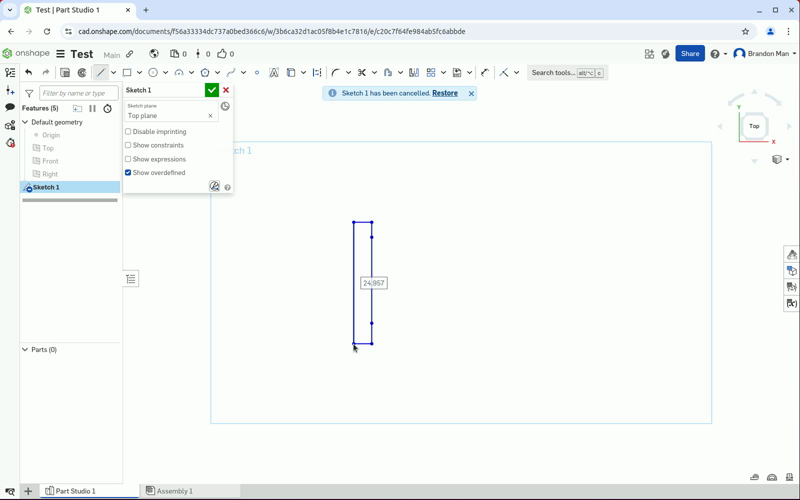
mouse_move(363, 264)
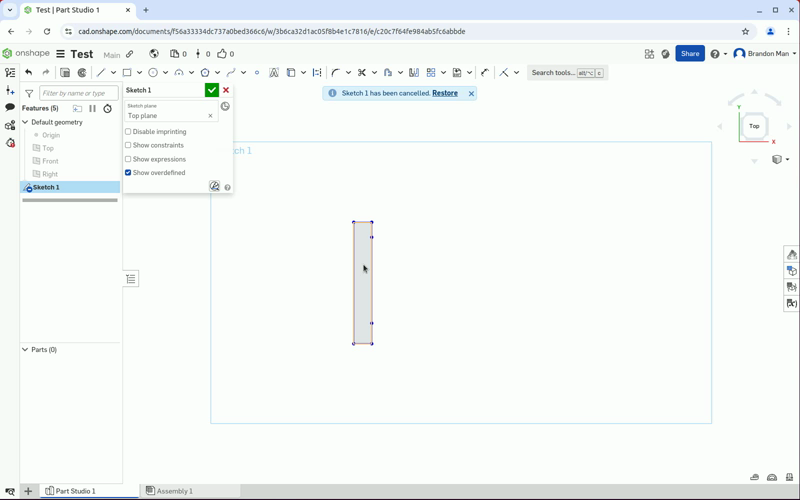
click(363, 264)
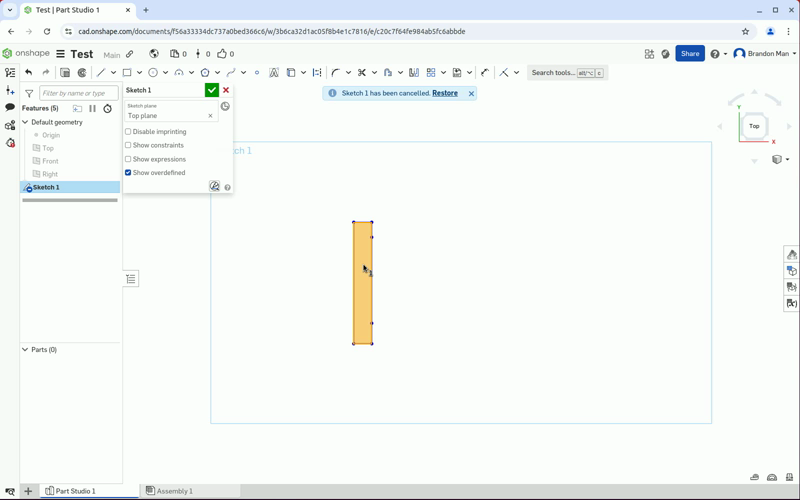
mouse_move(73, 352)
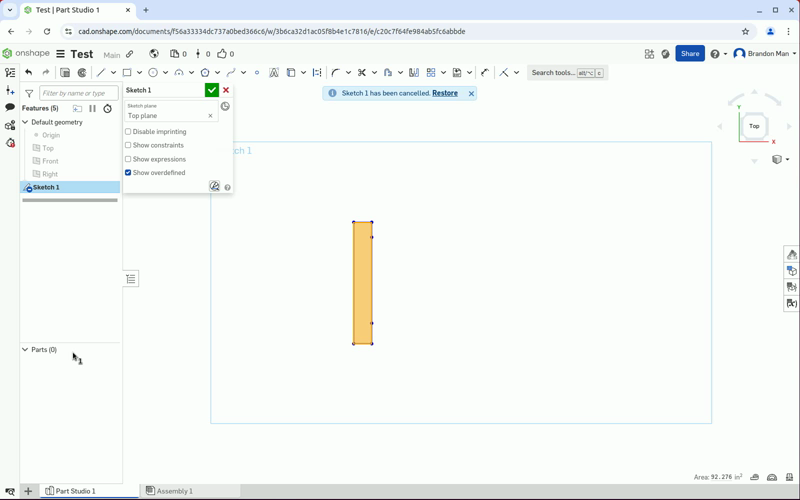
key(shift+y)
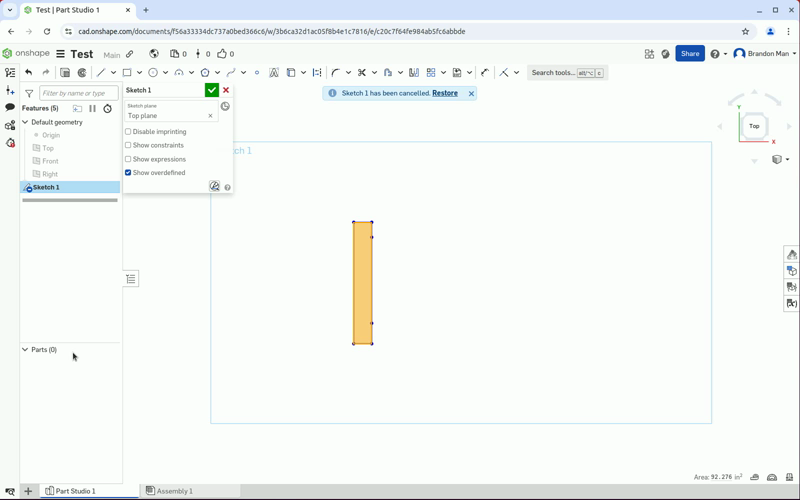
key(shift+e)
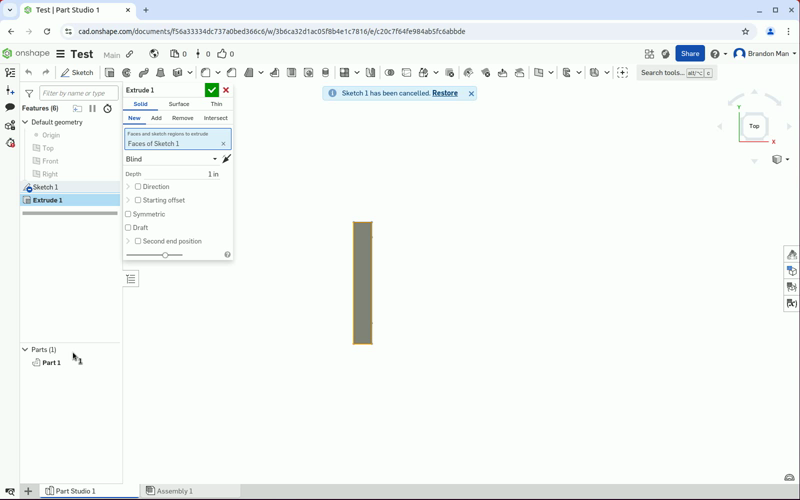
mouse_move(143, 106)
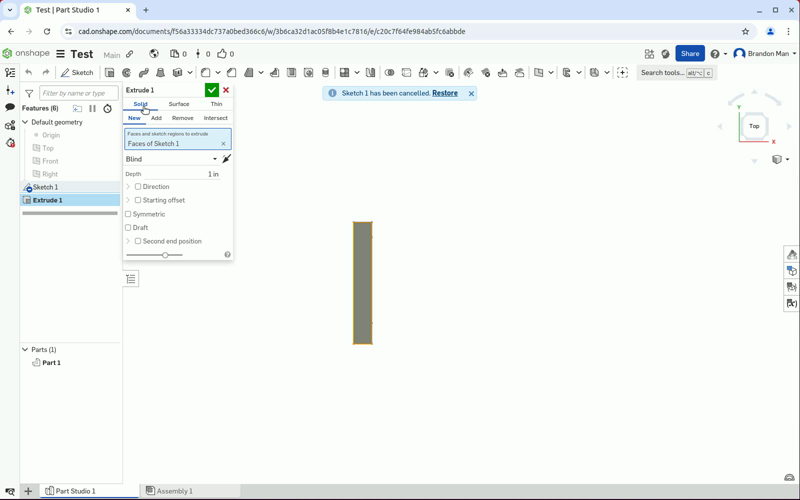
click(143, 106)
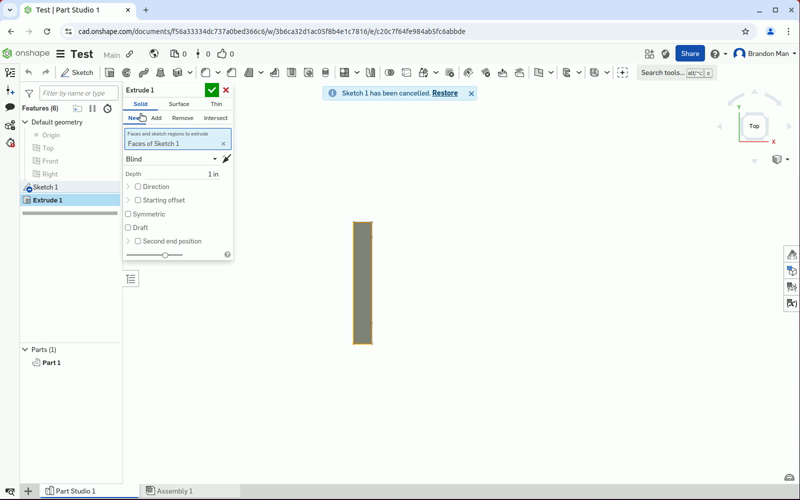
mouse_move(137, 120)
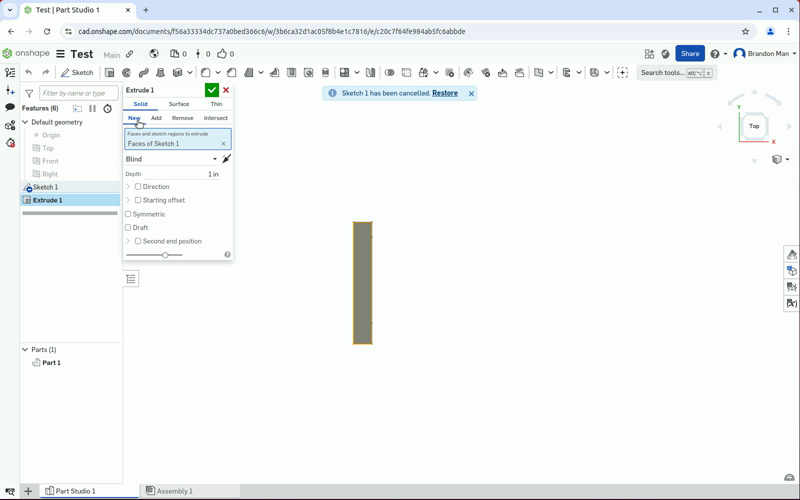
click(137, 120)
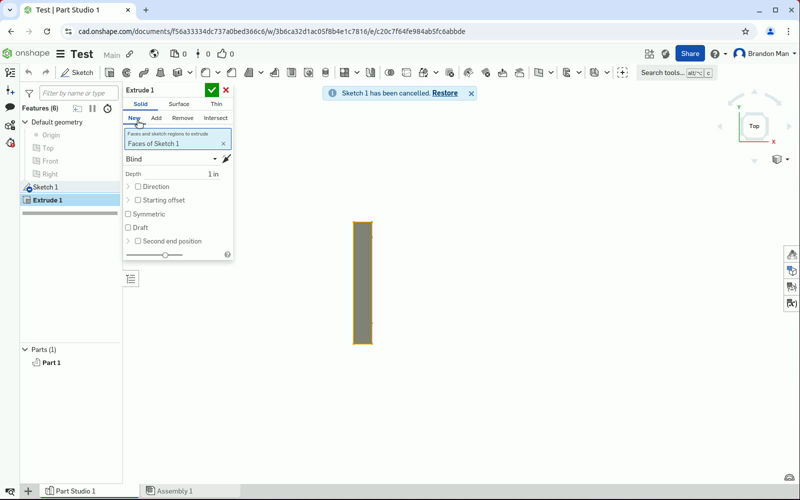
key(tab, 4)
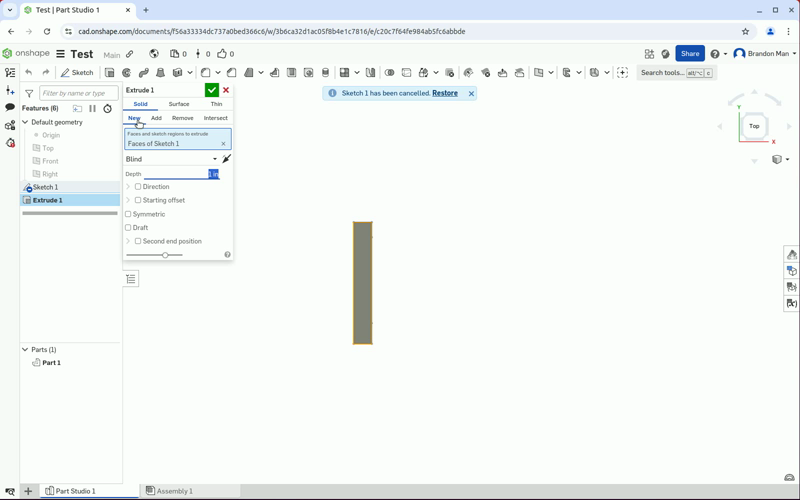
text(10.591)
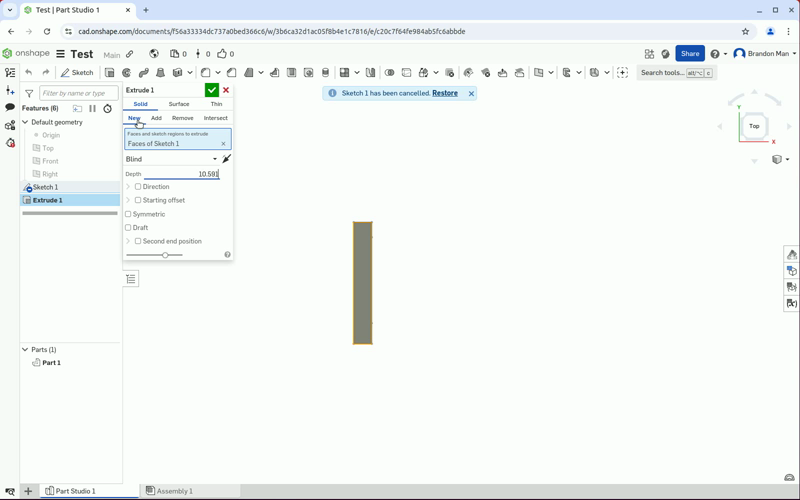
key(enter)
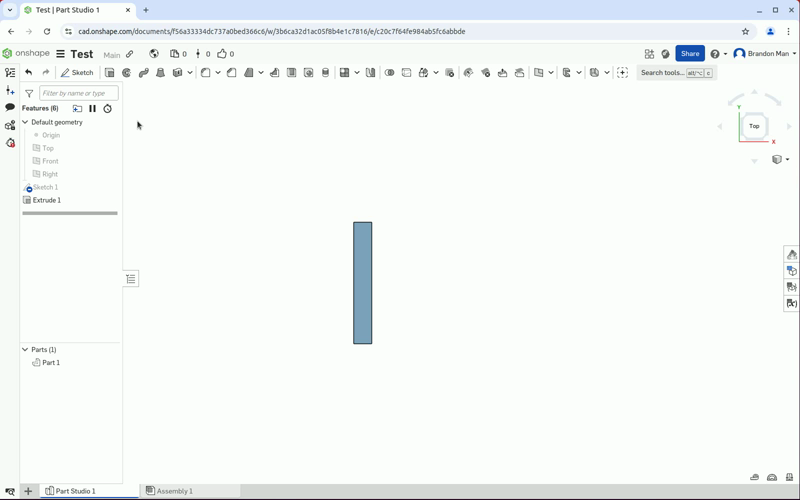
key(shift+h)
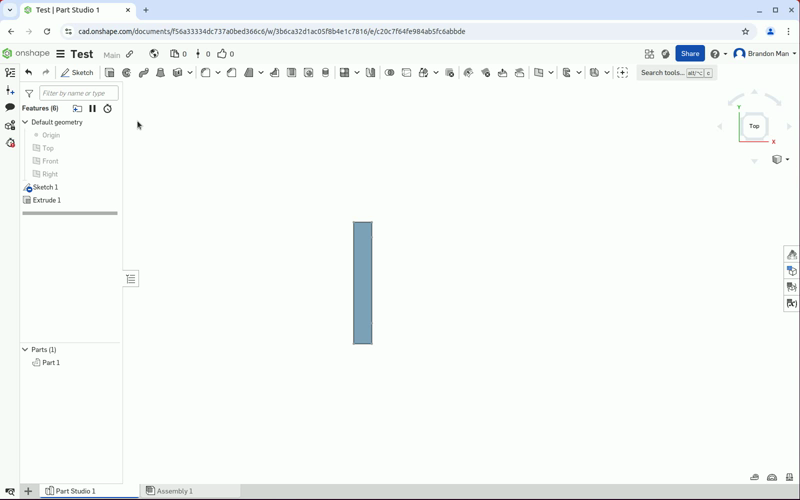
key(shift+h)
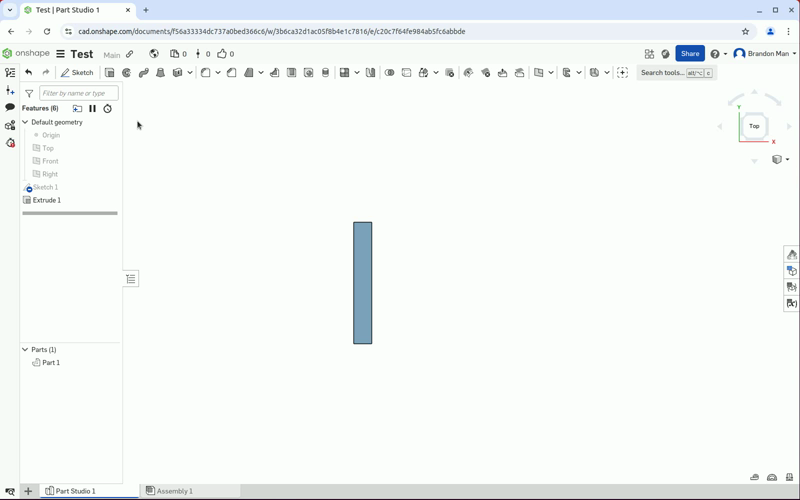
mouse_move(73, 189)
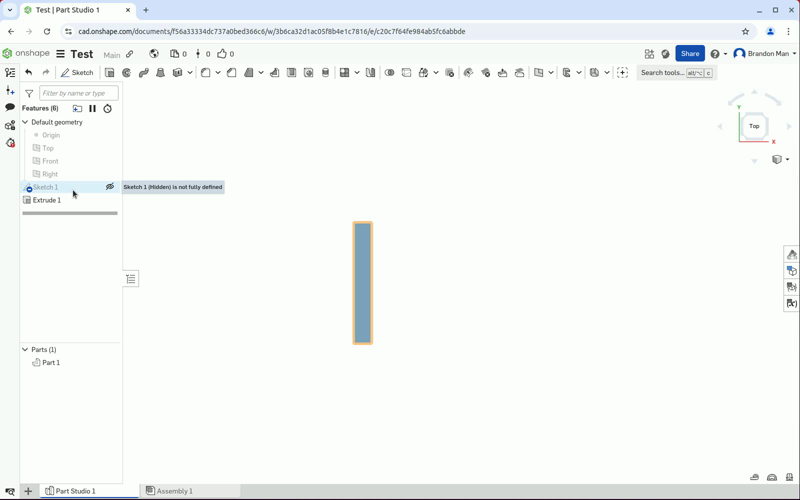
click(73, 189)
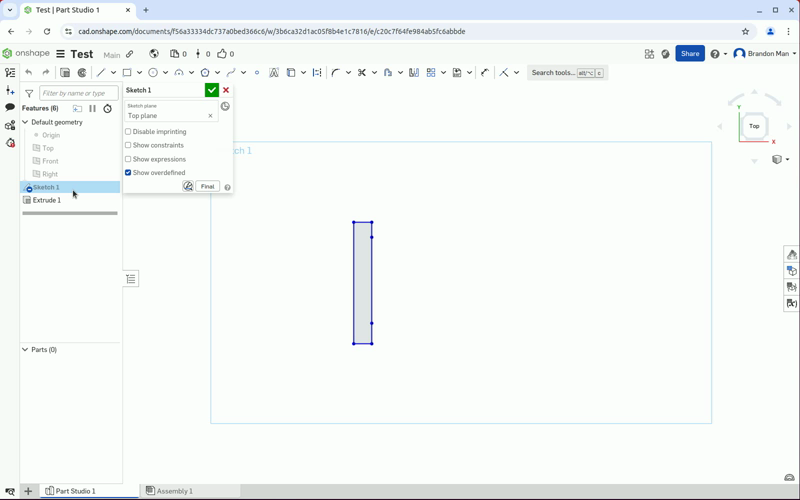
mouse_move(229, 92)
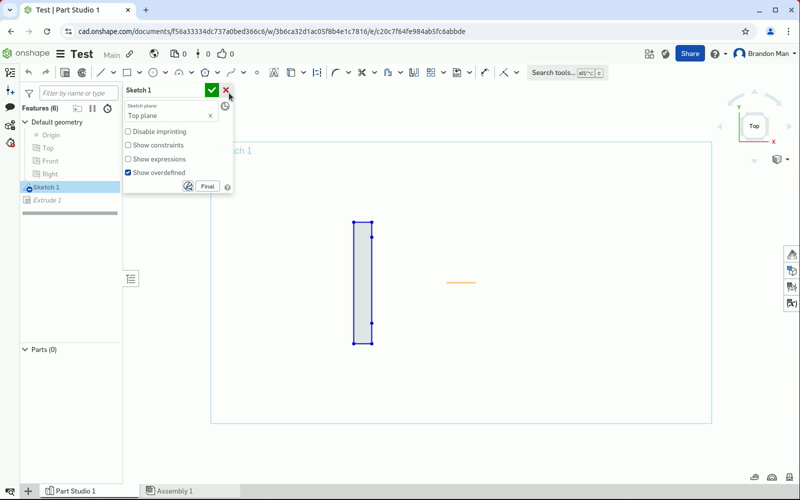
click(229, 92)
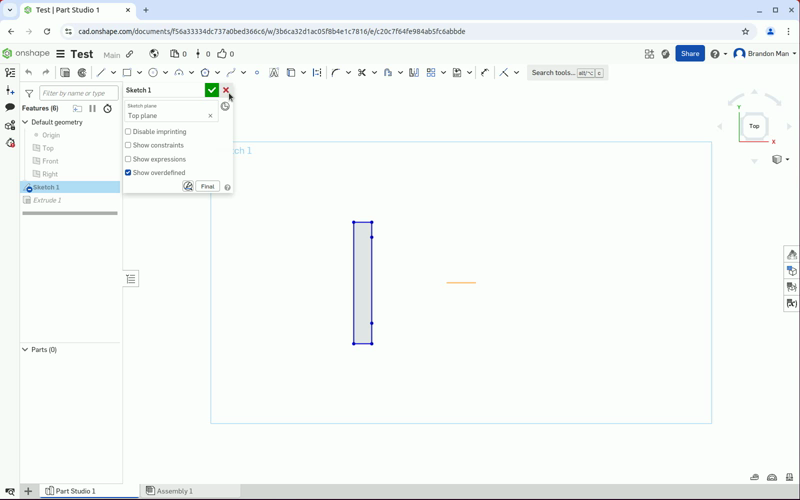
key(shift+s)
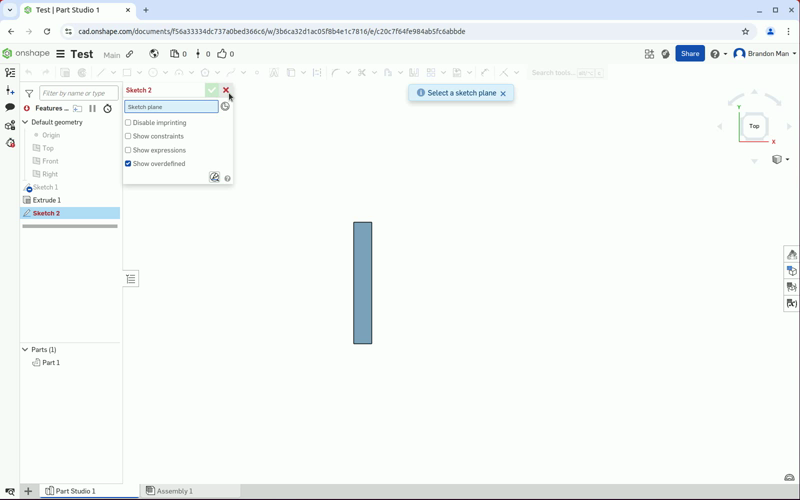
mouse_move(73, 150)
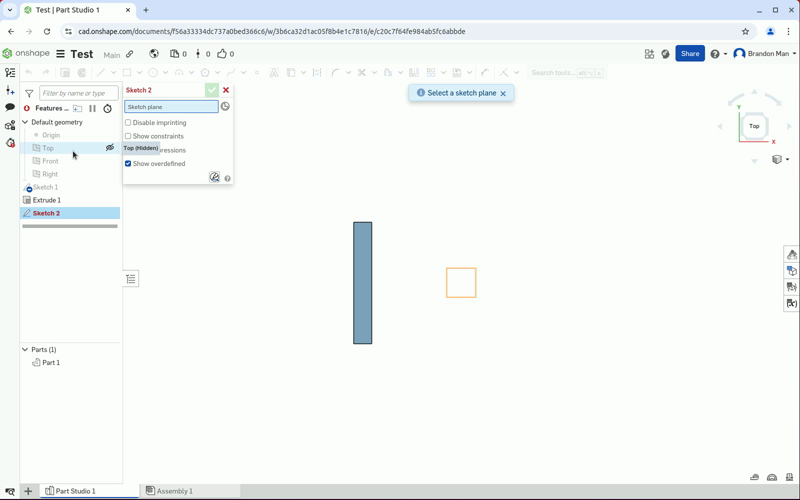
click(73, 150)
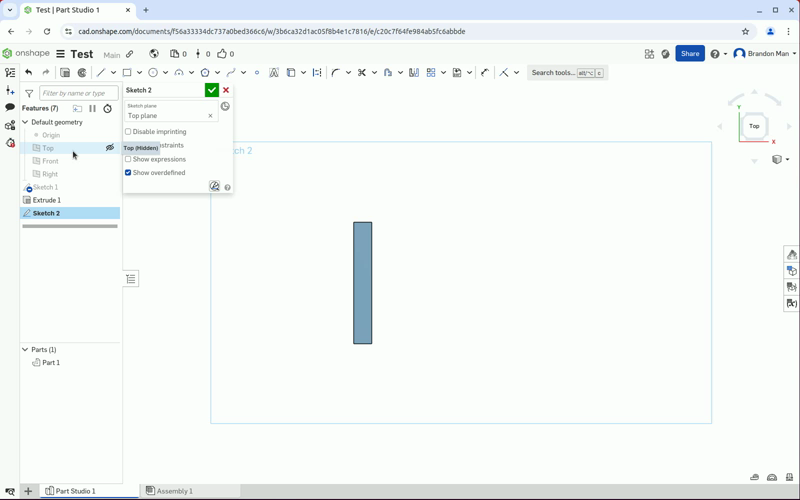
mouse_move(73, 352)
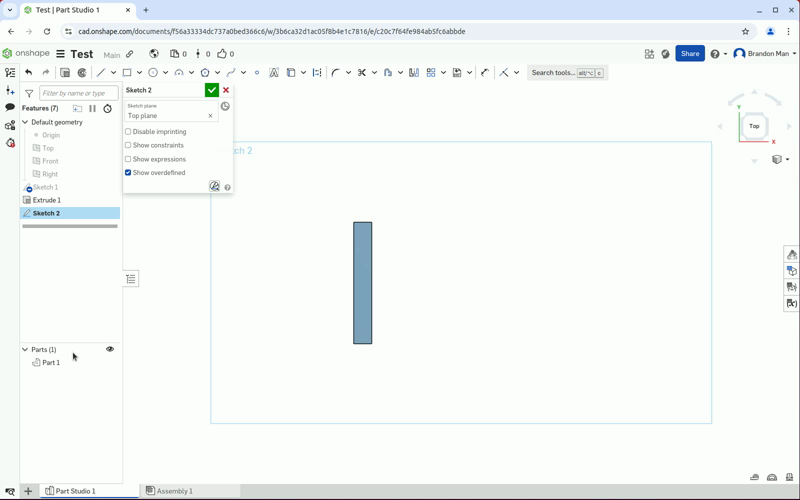
key(y)
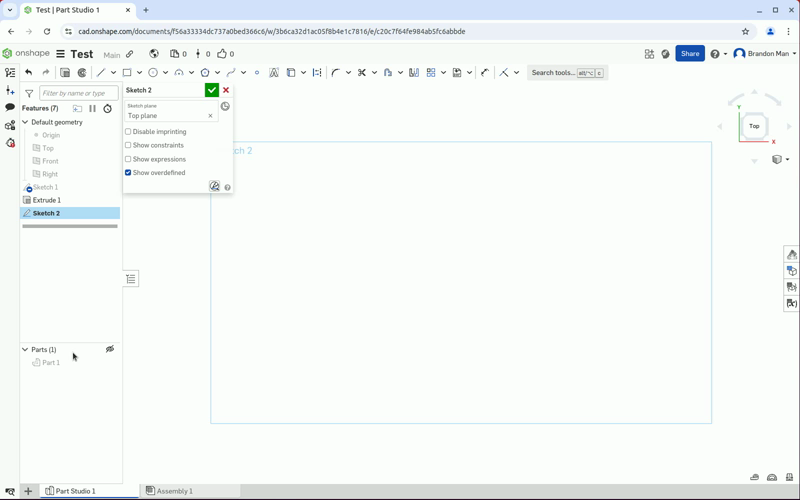
key(l)
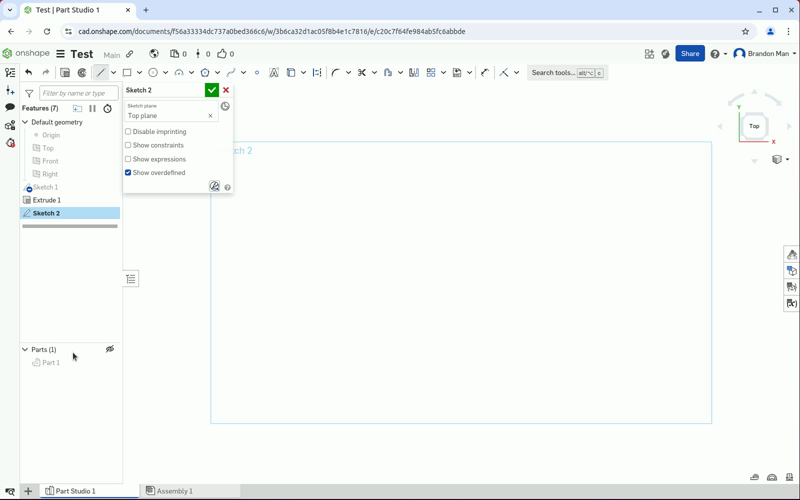
key_down(shift)
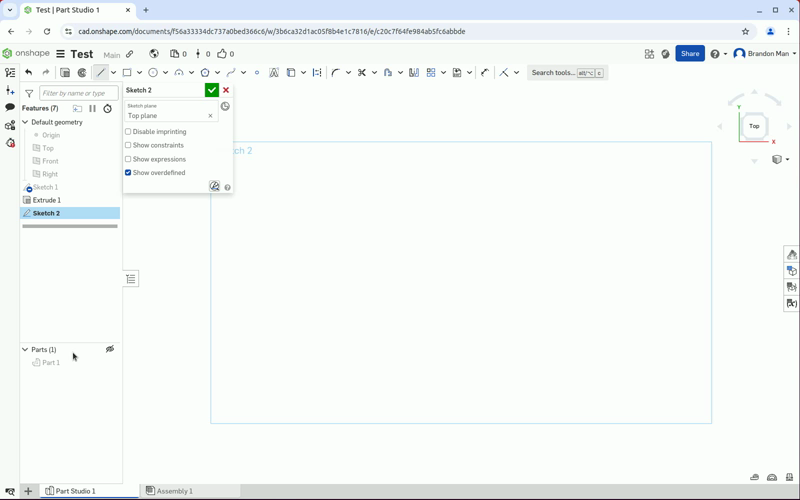
mouse_move(505, 343)
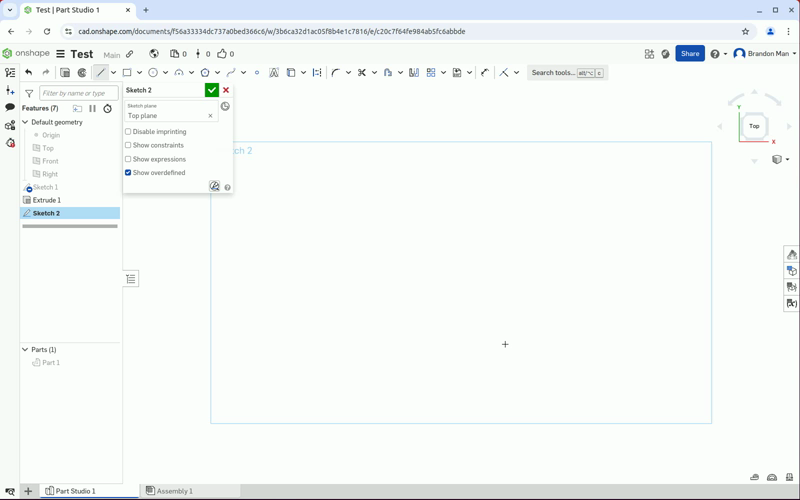
click(505, 343)
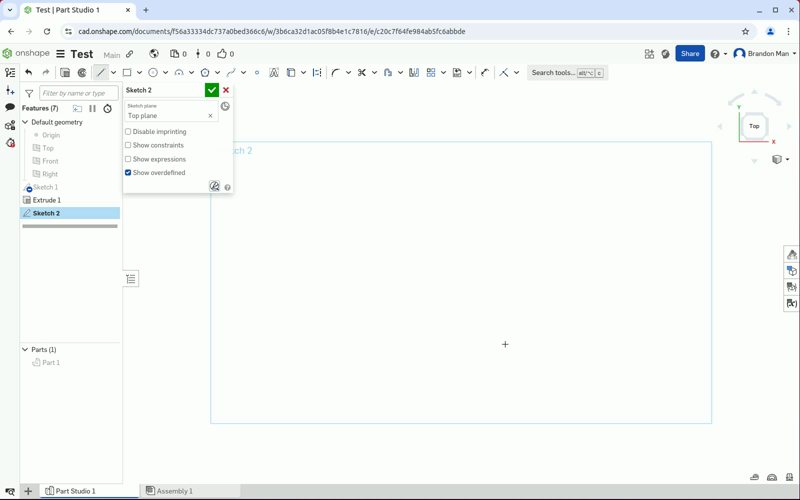
key_up(shift)
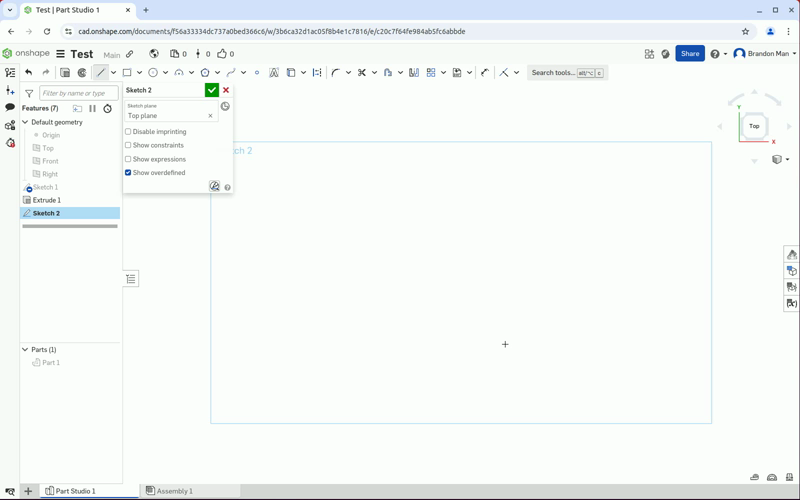
key_down(shift)
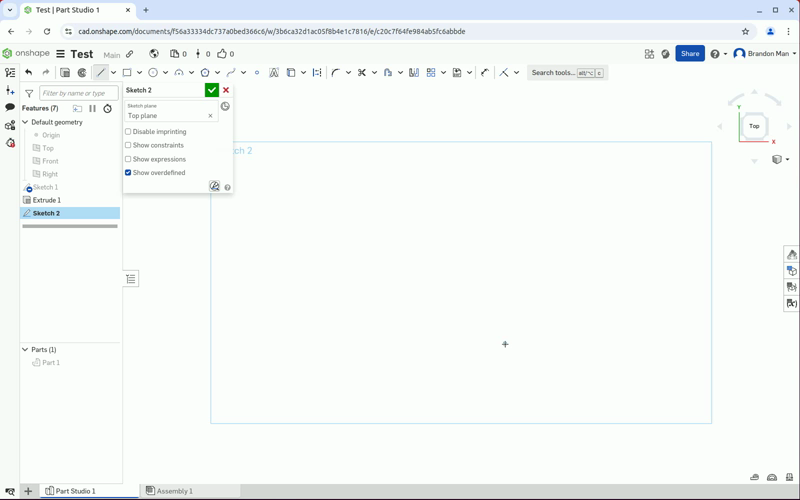
mouse_move(535, 343)
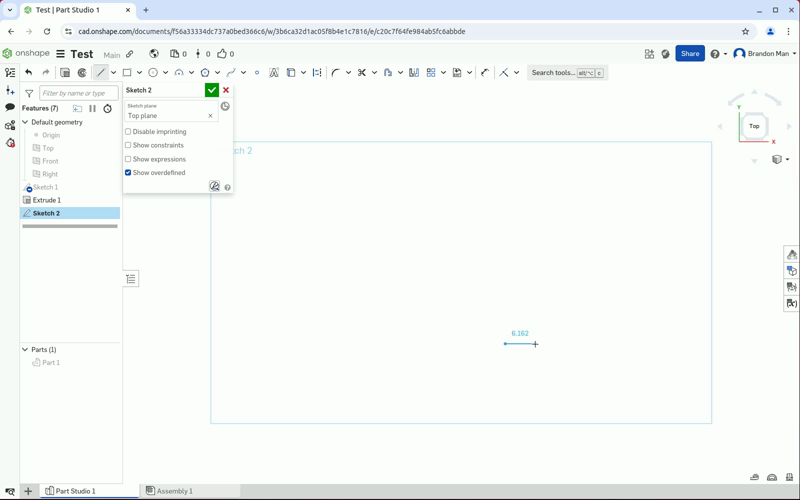
mouse_move(523, 343)
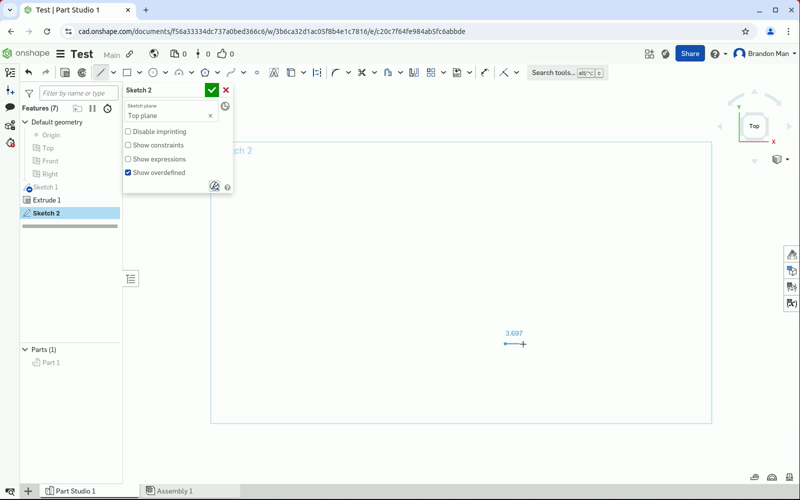
click(523, 343)
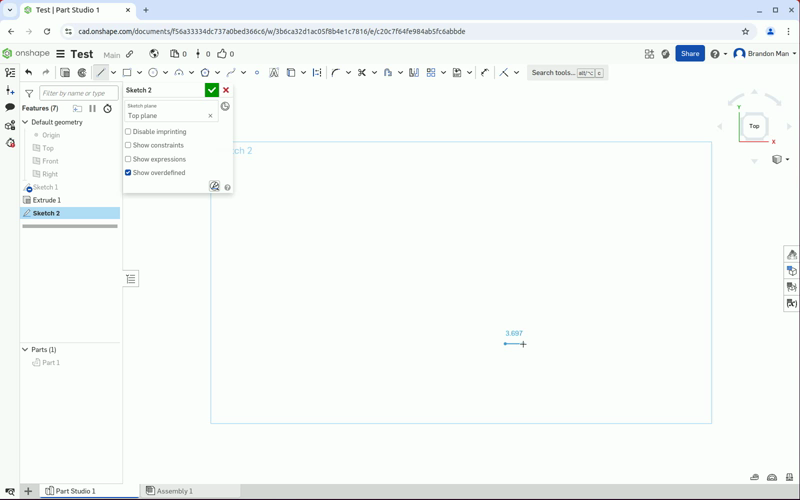
key_up(shift)
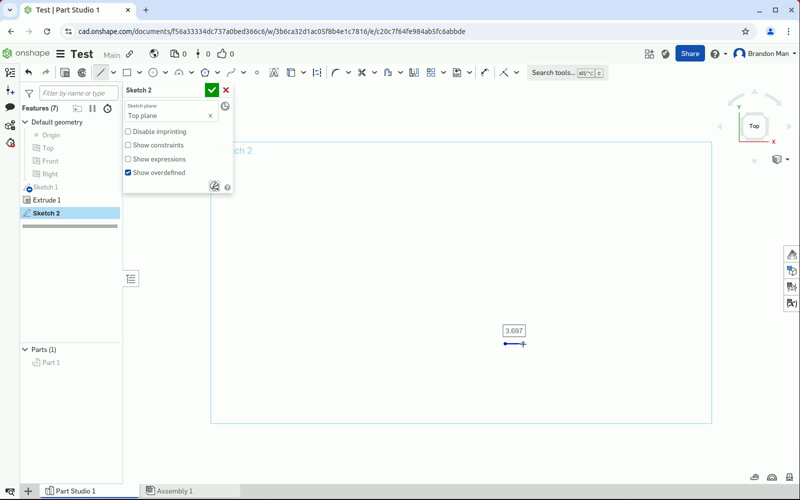
key_down(shift)
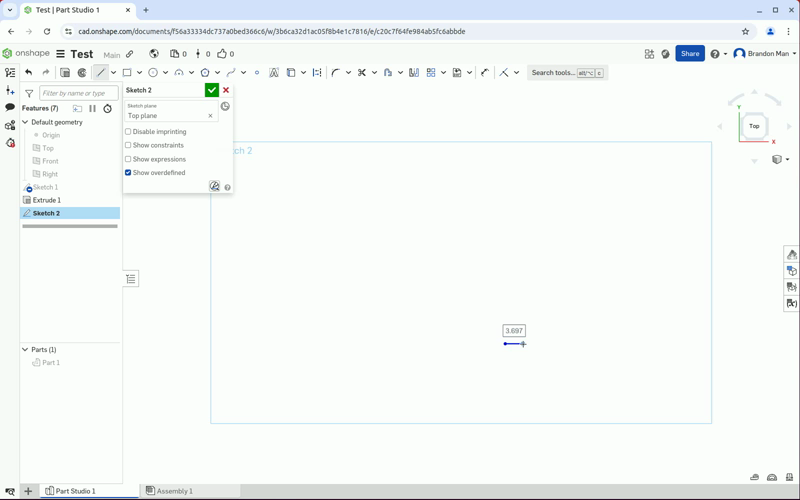
mouse_move(523, 222)
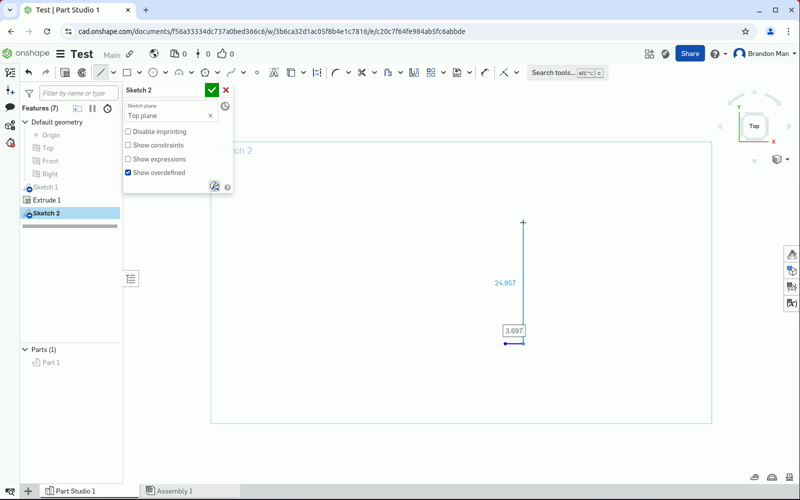
click(523, 222)
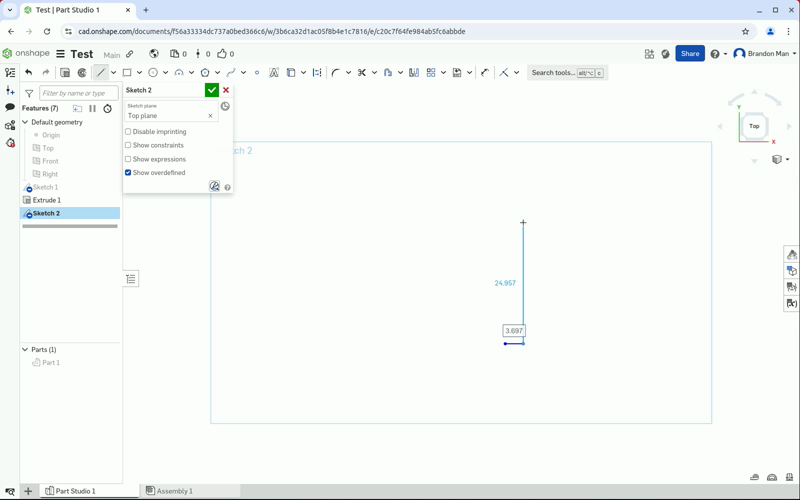
key_up(shift)
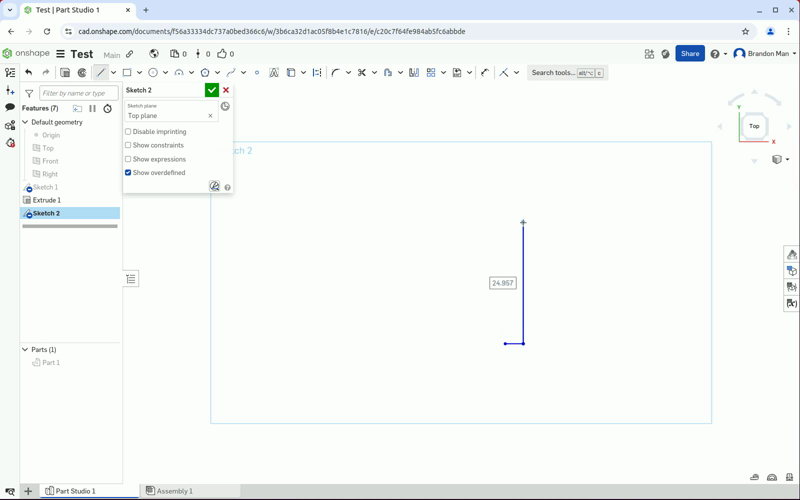
key_down(shift)
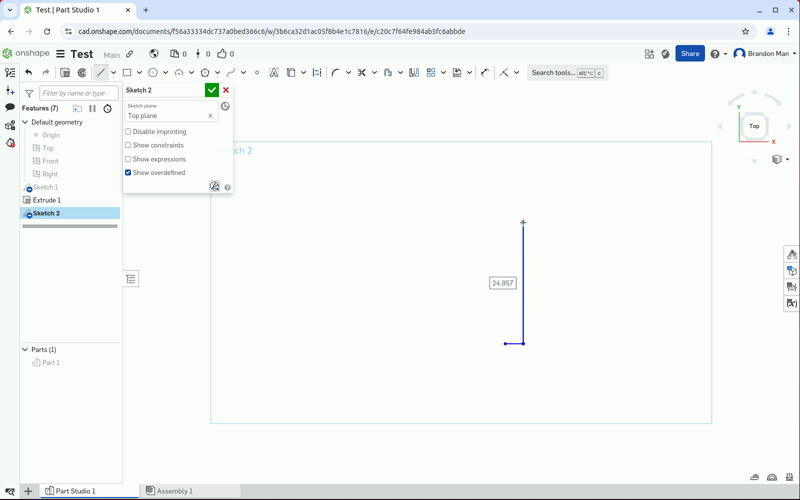
mouse_move(553, 222)
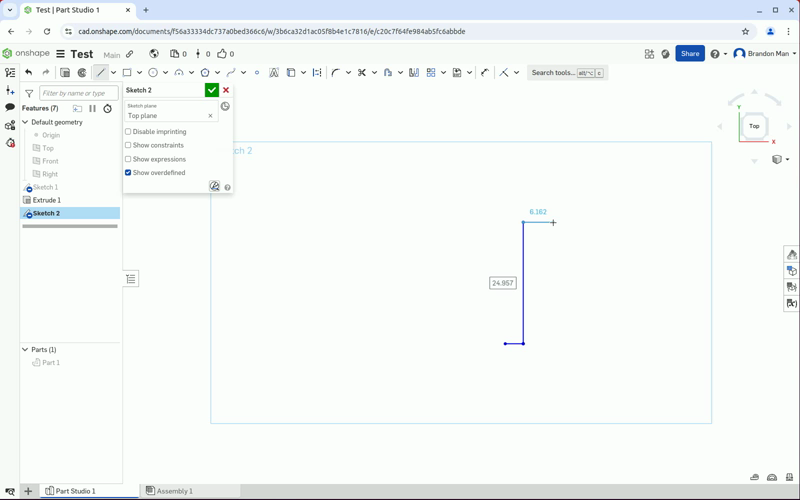
mouse_move(505, 222)
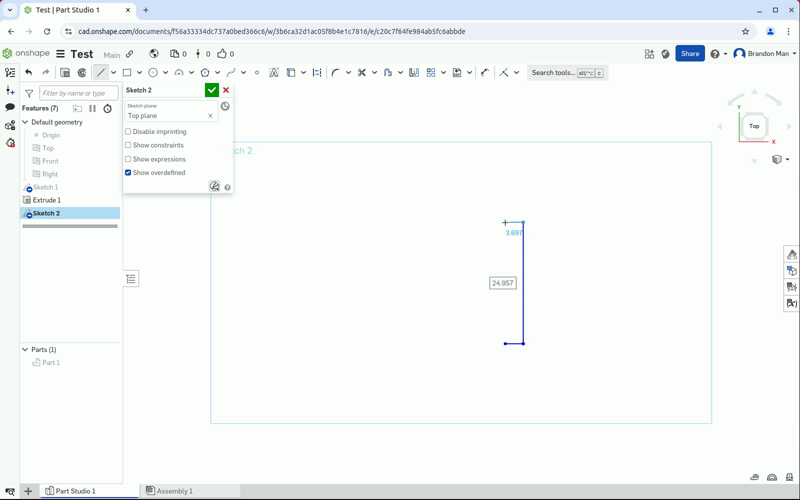
click(505, 222)
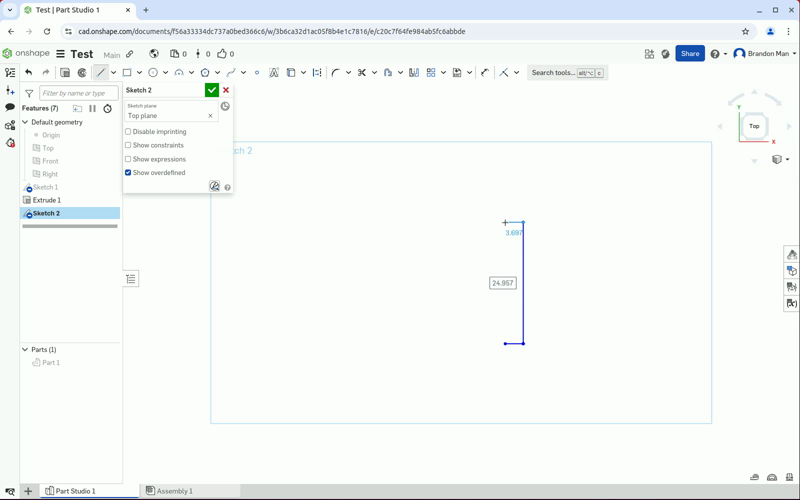
key_up(shift)
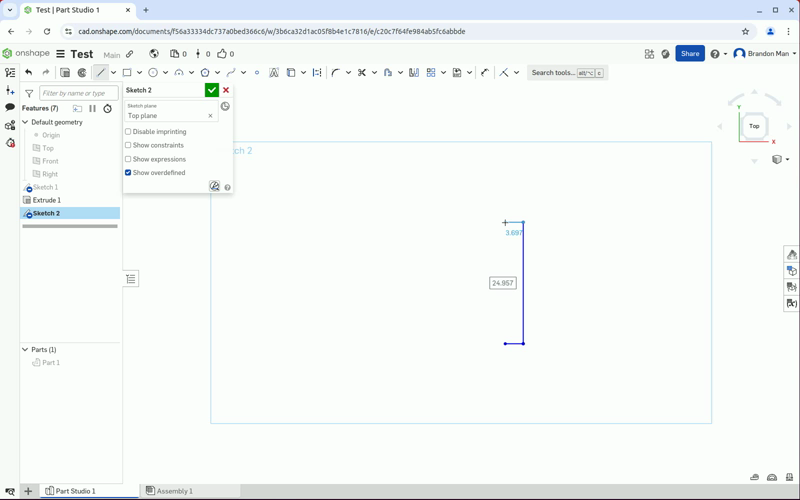
key_down(shift)
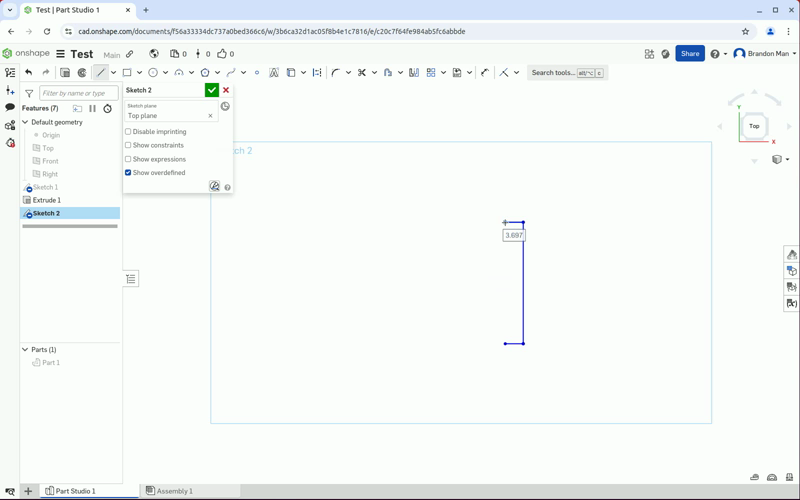
mouse_move(535, 222)
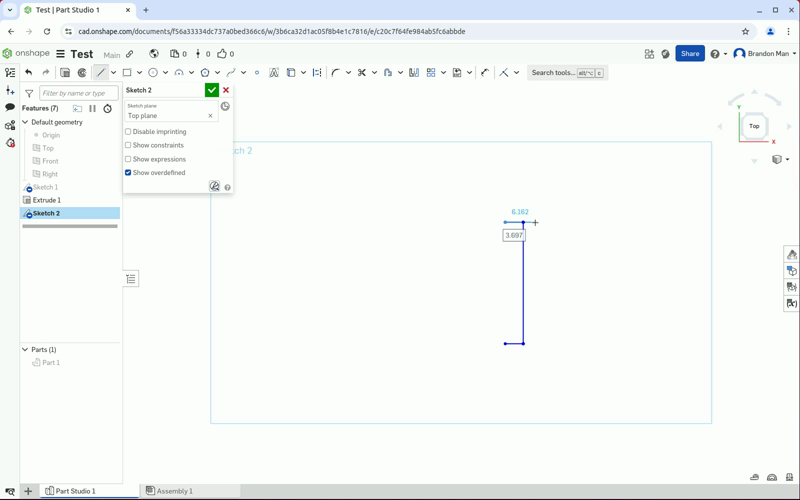
mouse_move(505, 237)
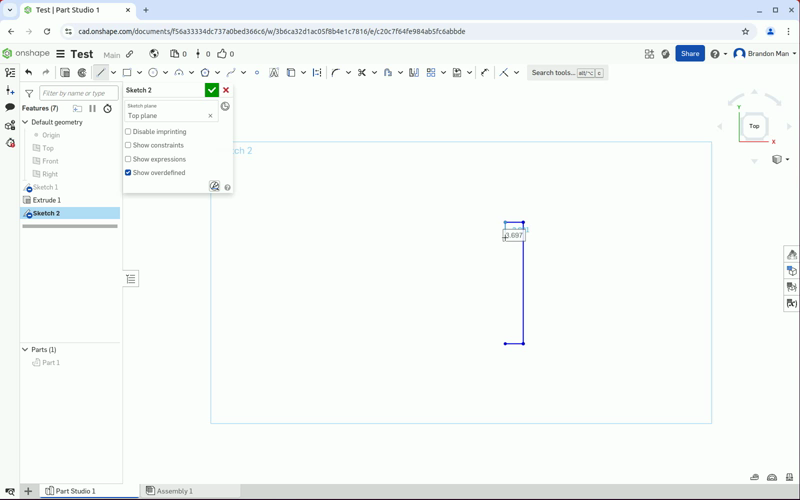
click(505, 237)
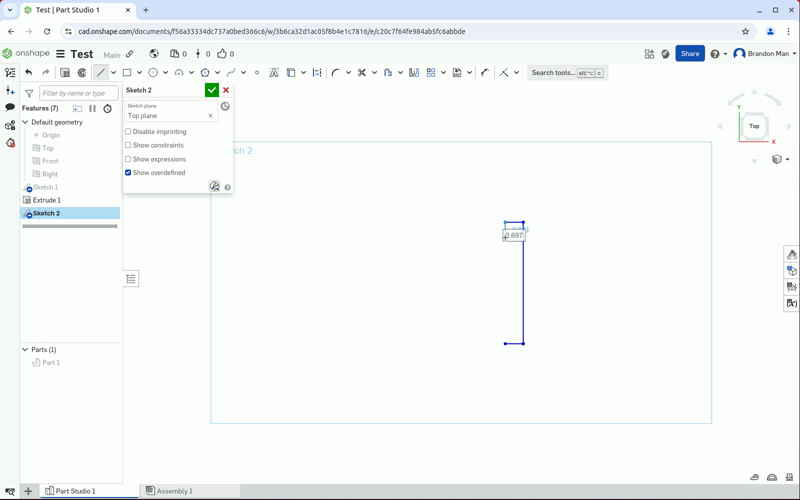
key_up(shift)
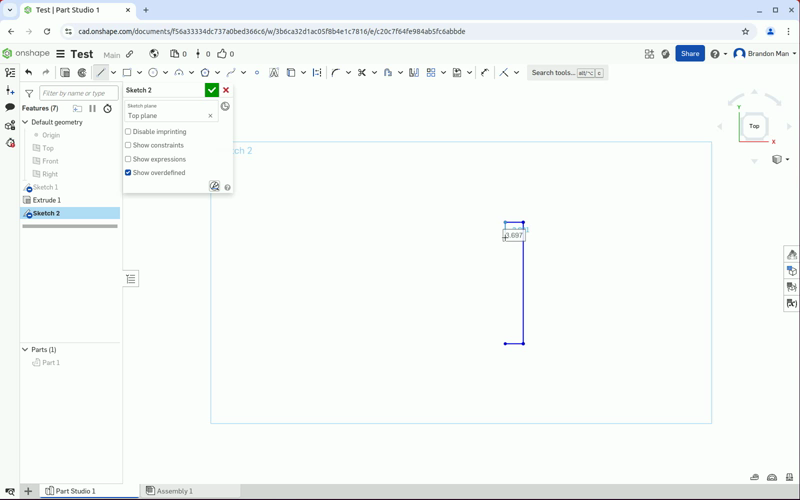
key_down(shift)
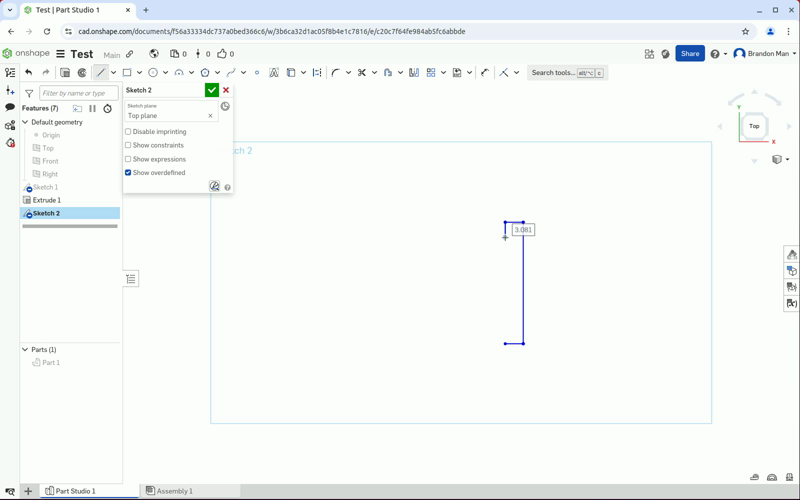
mouse_move(505, 323)
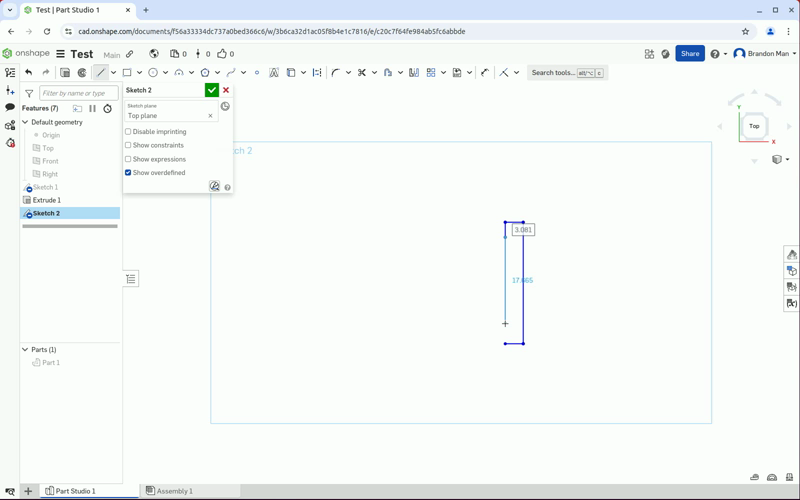
click(505, 323)
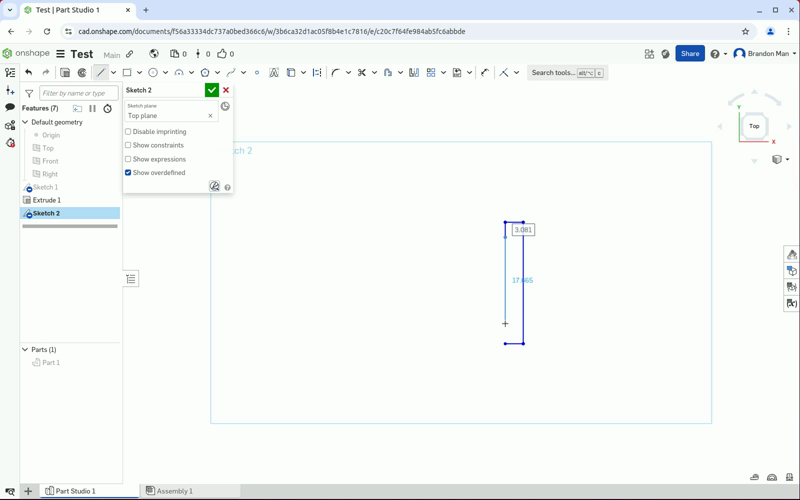
key_up(shift)
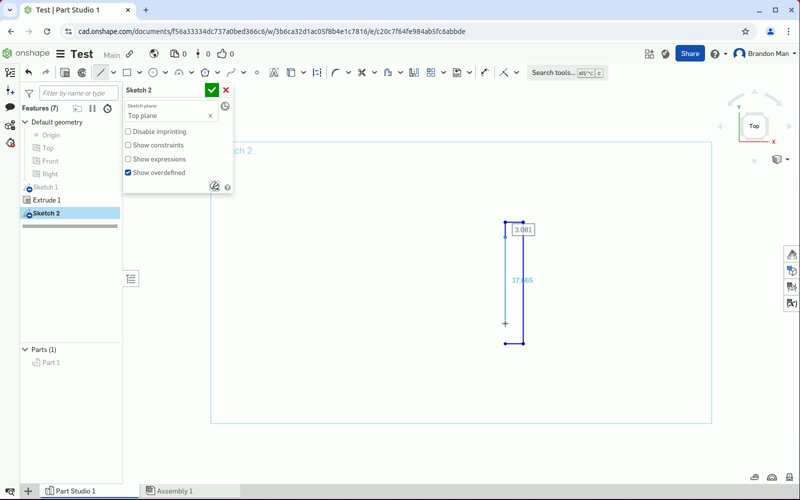
mouse_move(535, 323)
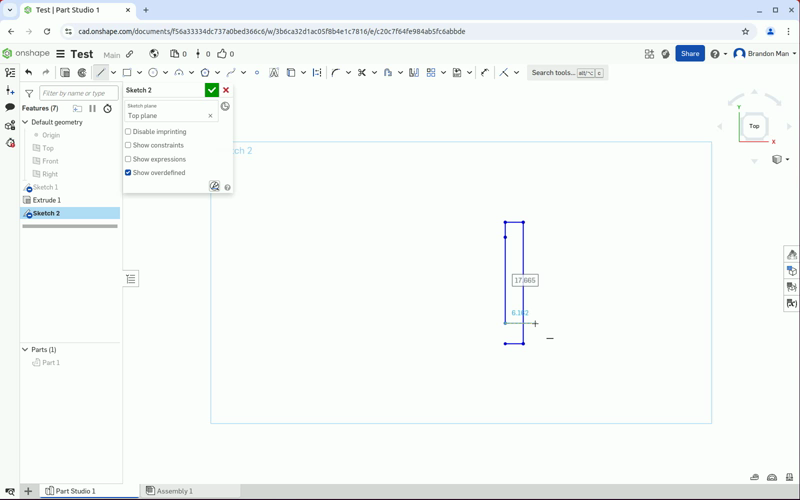
key_down(shift)
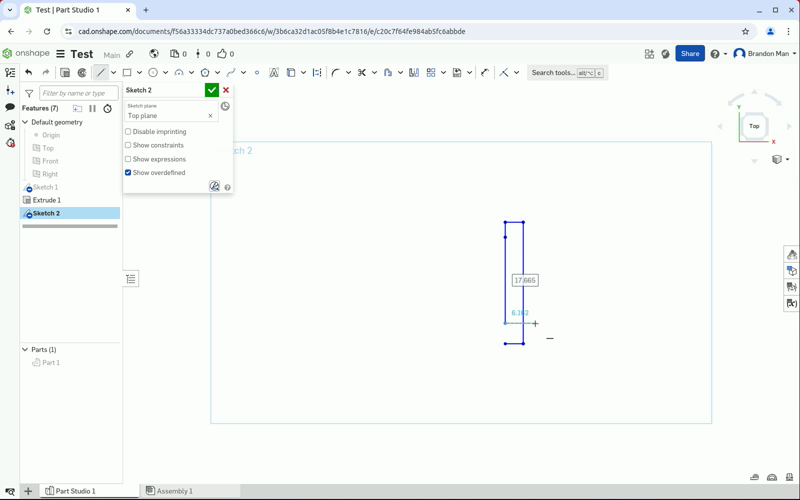
mouse_move(505, 343)
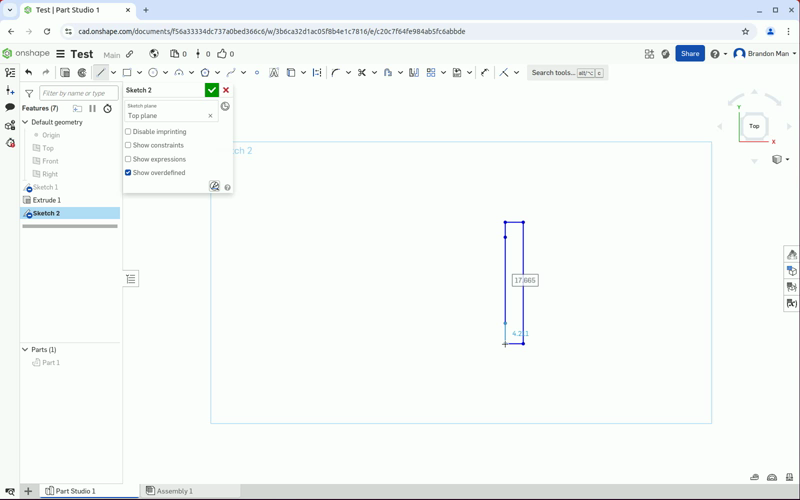
key_up(shift)
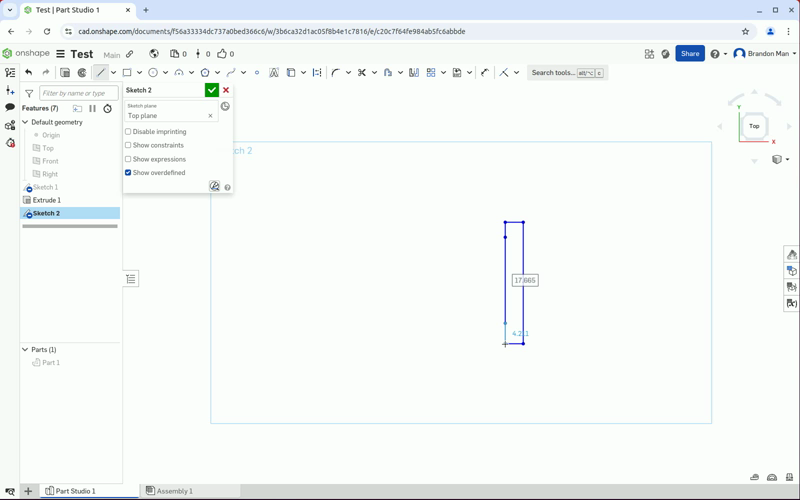
click(505, 343)
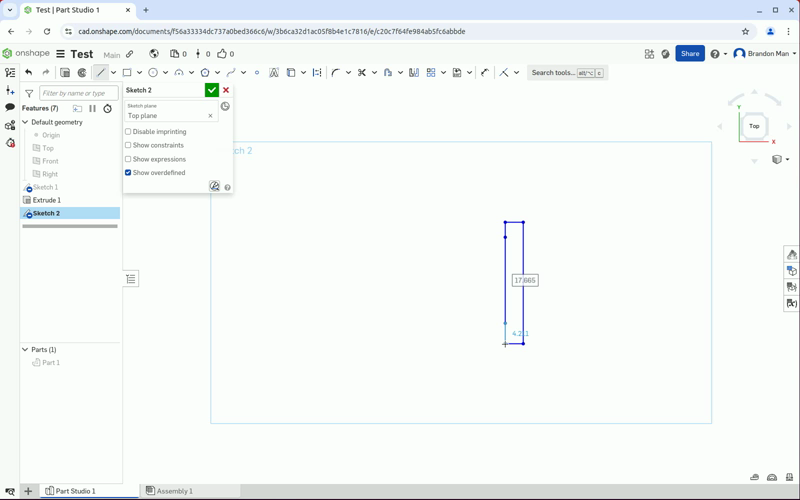
key(esc)
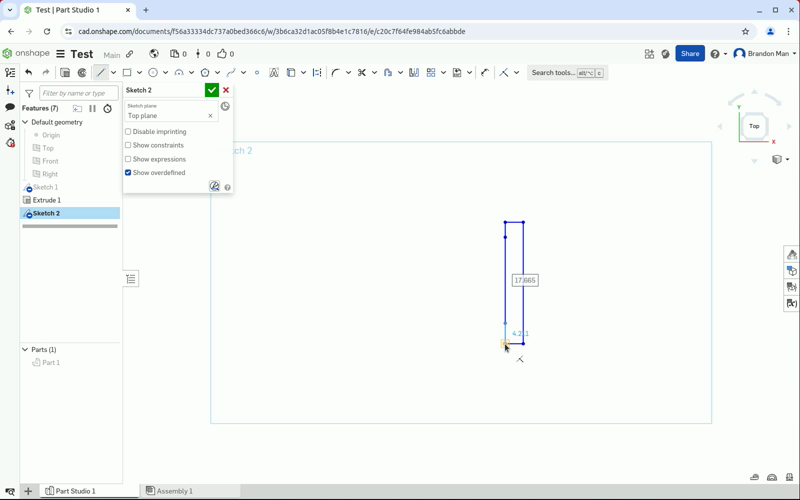
mouse_move(517, 278)
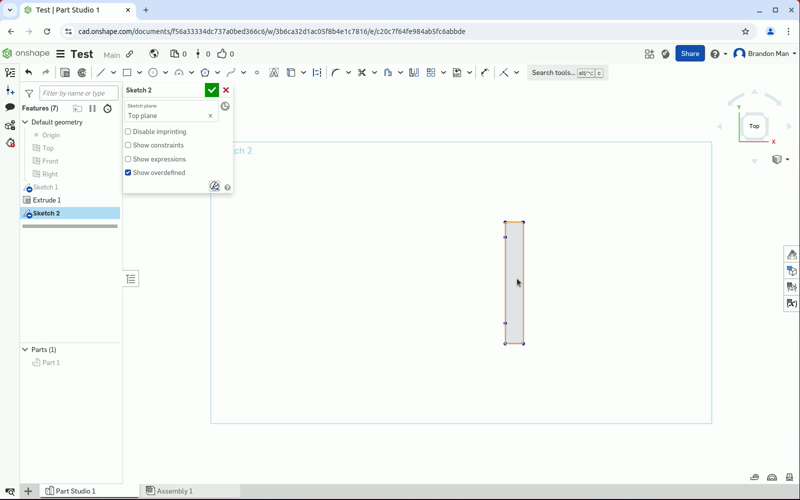
click(517, 278)
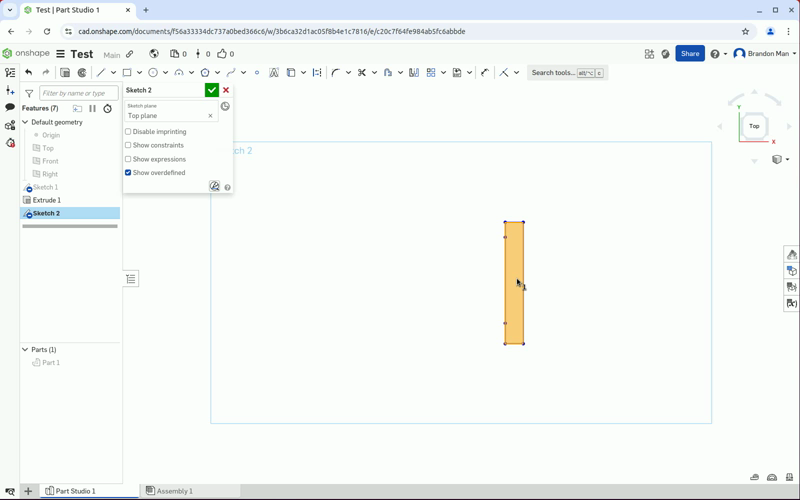
mouse_move(73, 352)
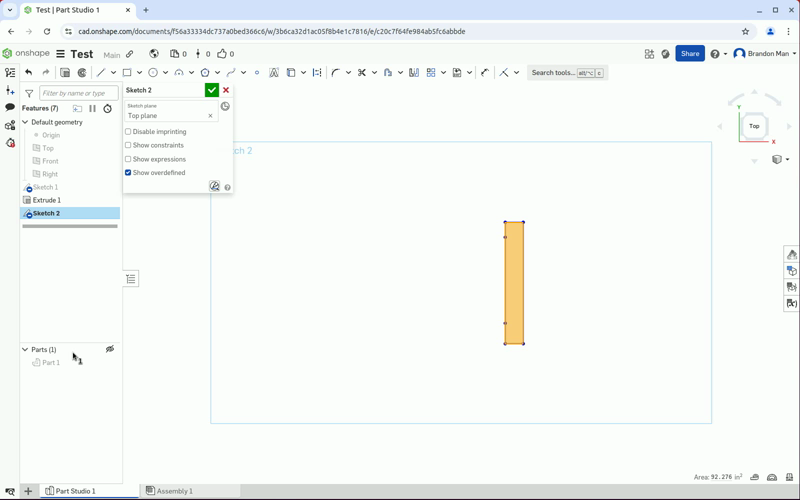
key(shift+y)
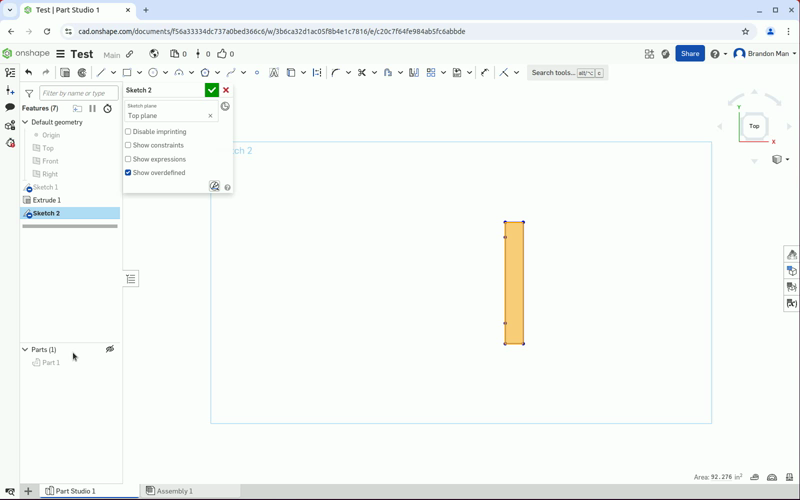
key(shift+e)
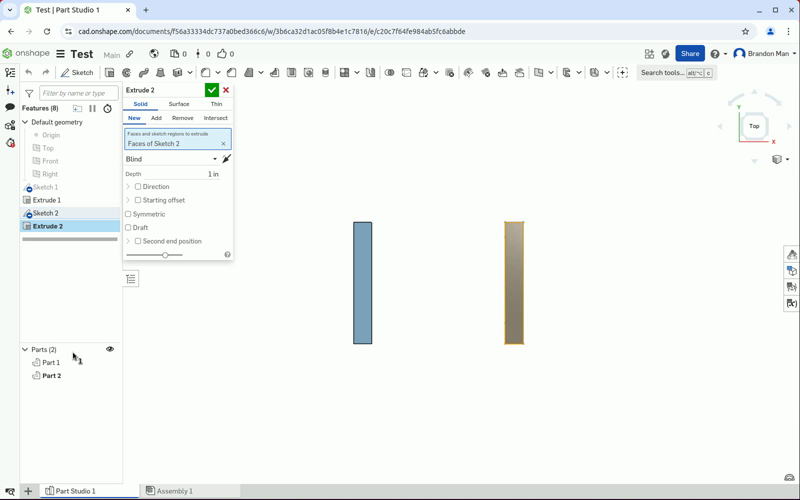
mouse_move(143, 106)
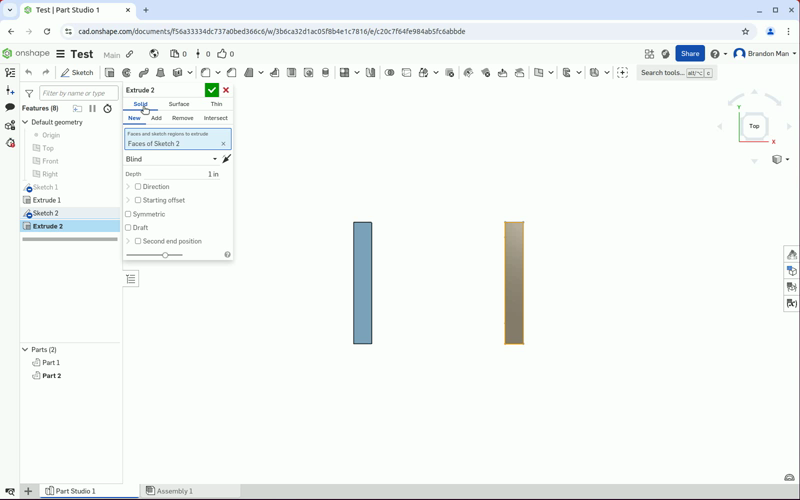
click(143, 106)
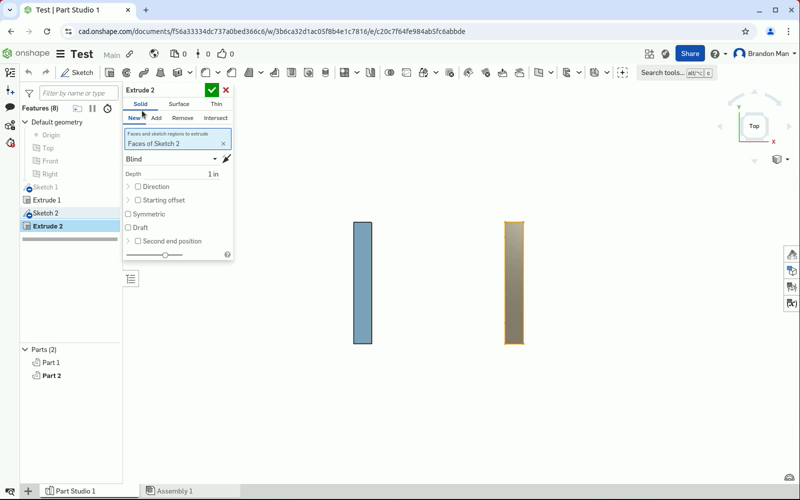
mouse_move(137, 120)
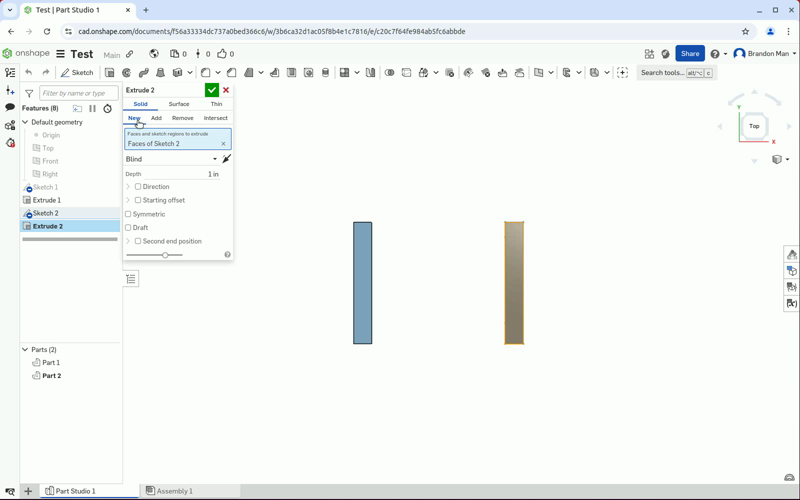
click(137, 120)
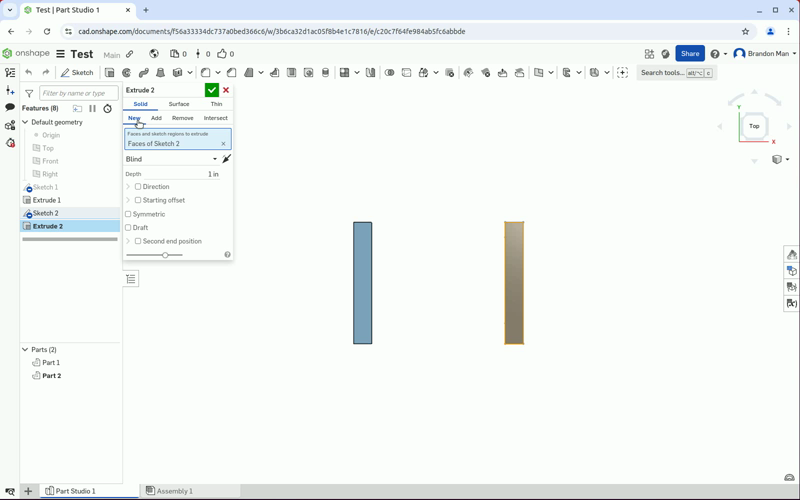
key(tab, 4)
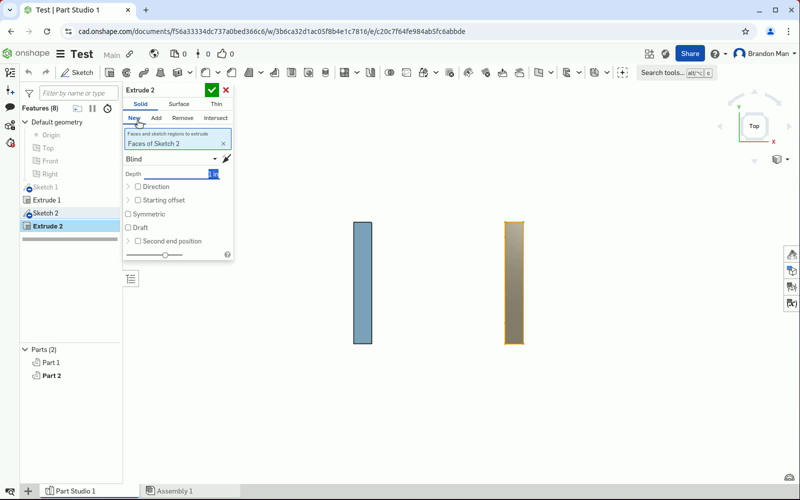
text(10.591)
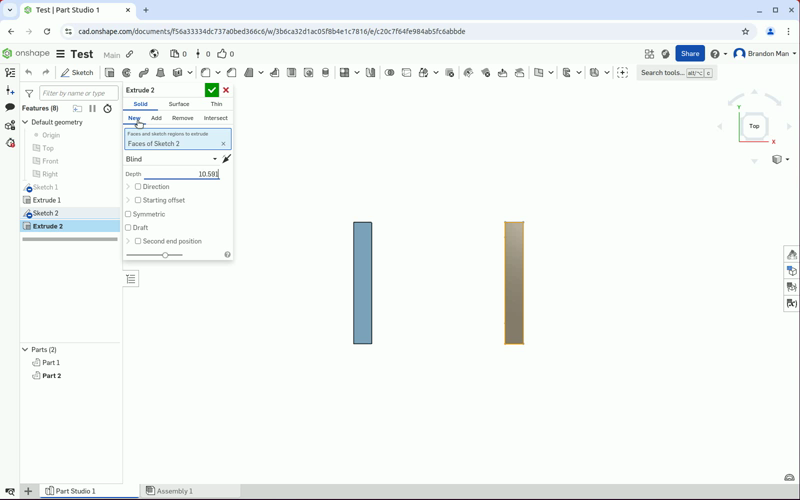
key(enter)
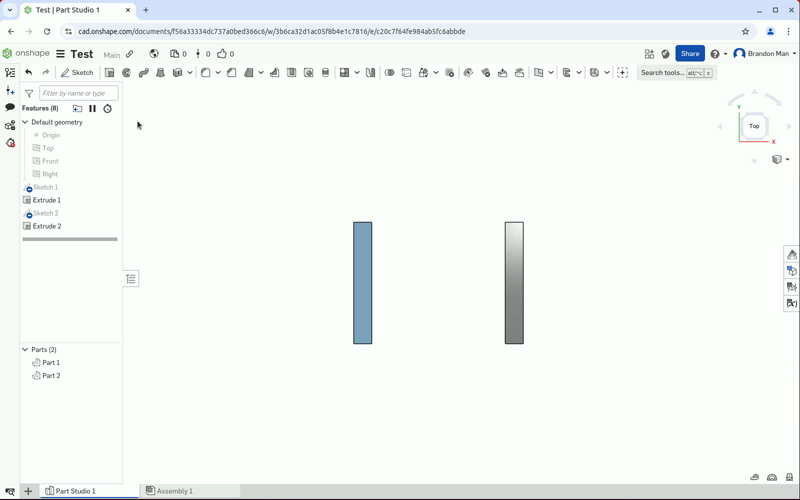
key(shift+h)
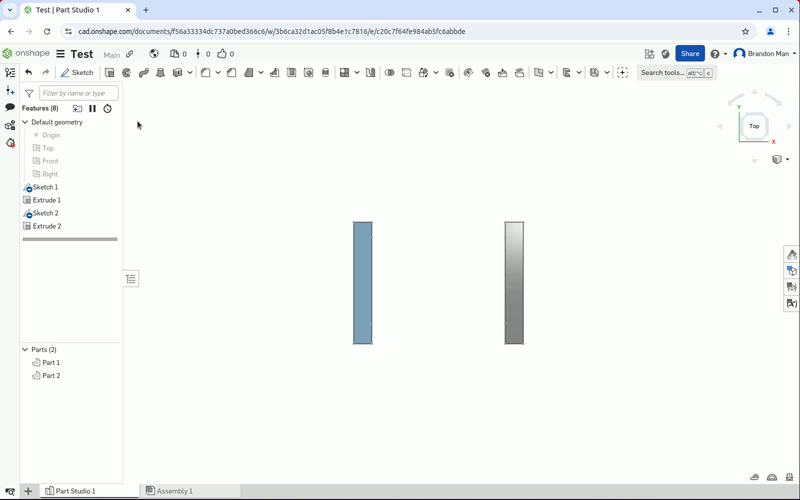
key(shift+h)
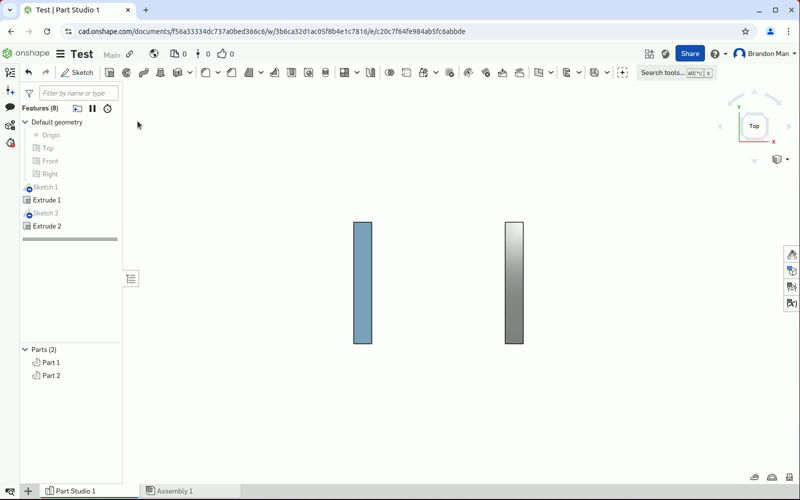
mouse_move(73, 189)
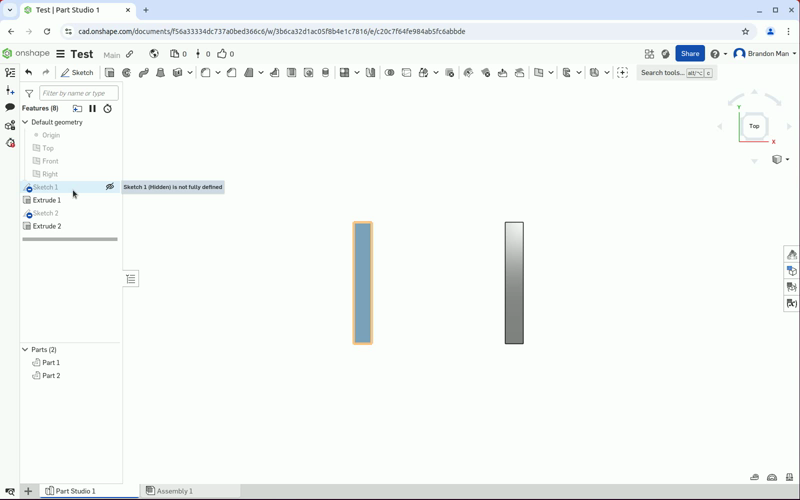
click(73, 189)
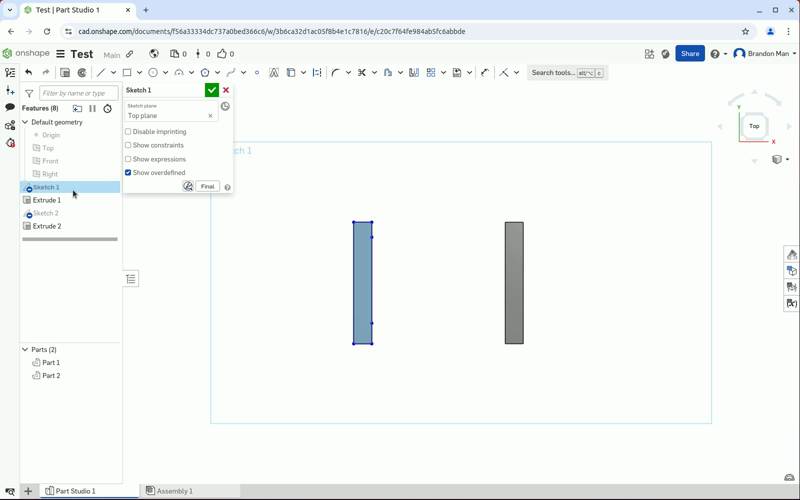
mouse_move(229, 92)
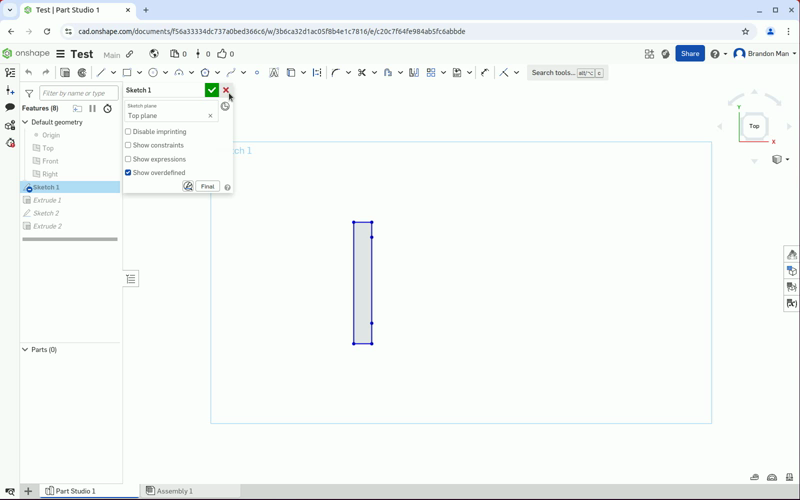
click(229, 92)
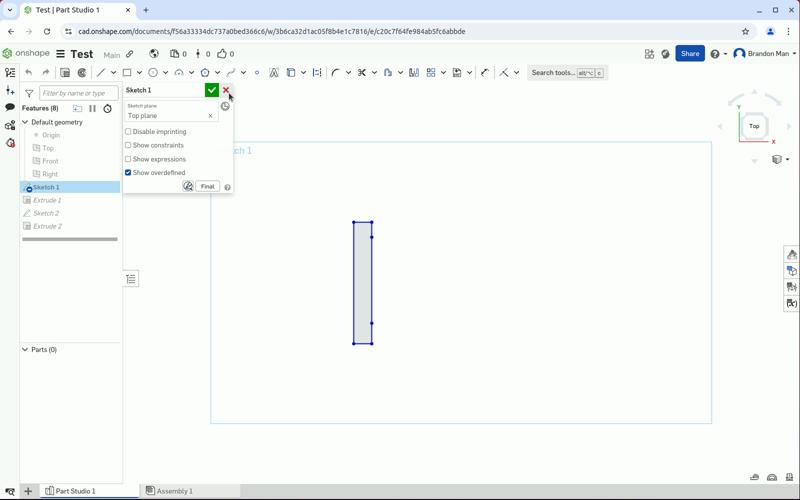
key(shift+s)
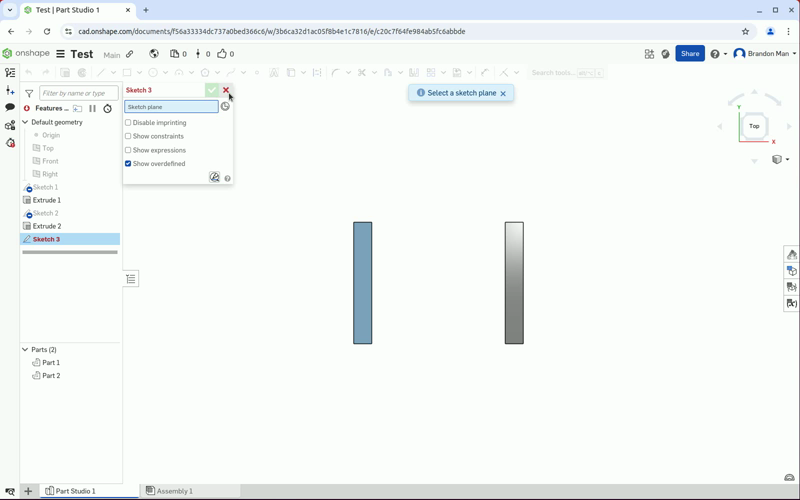
mouse_move(73, 150)
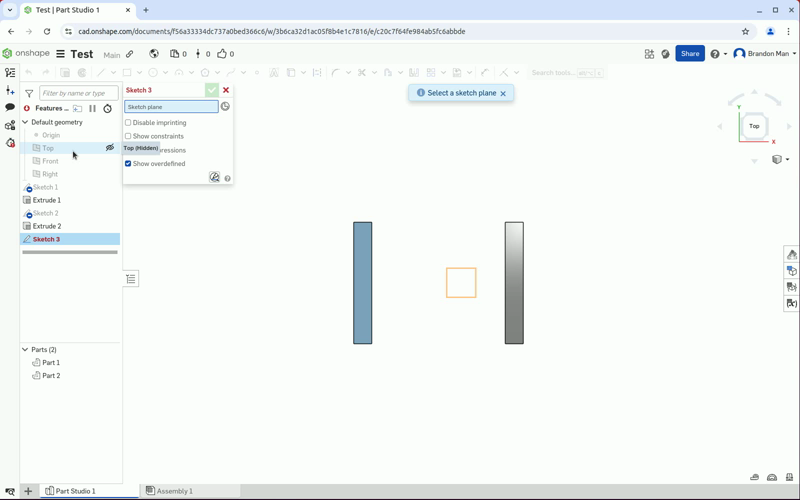
click(73, 150)
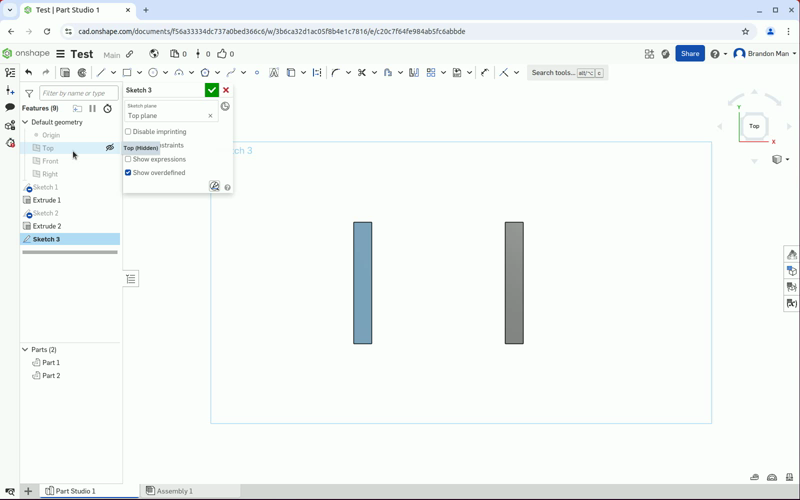
mouse_move(73, 352)
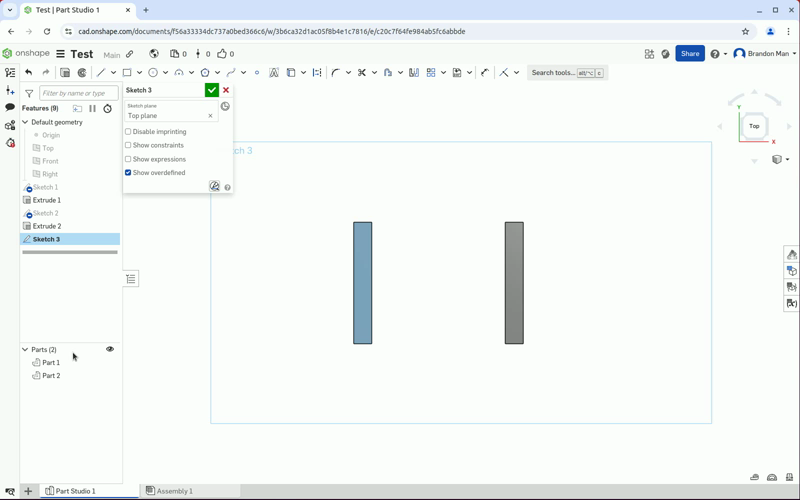
key(y)
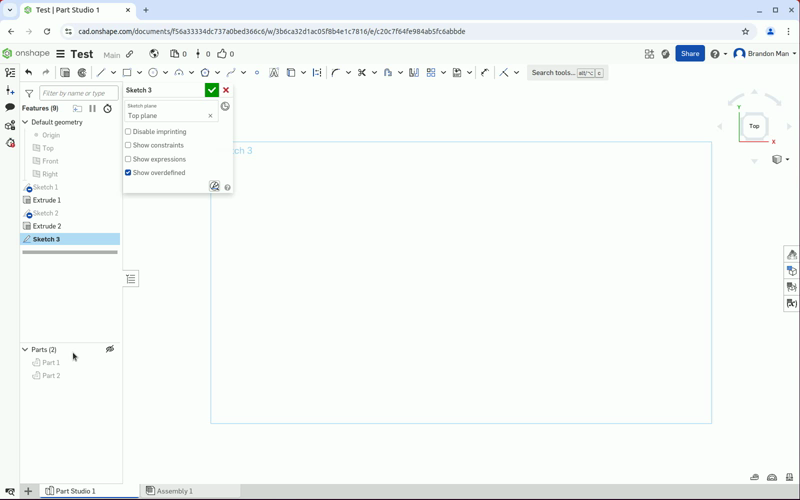
key(l)
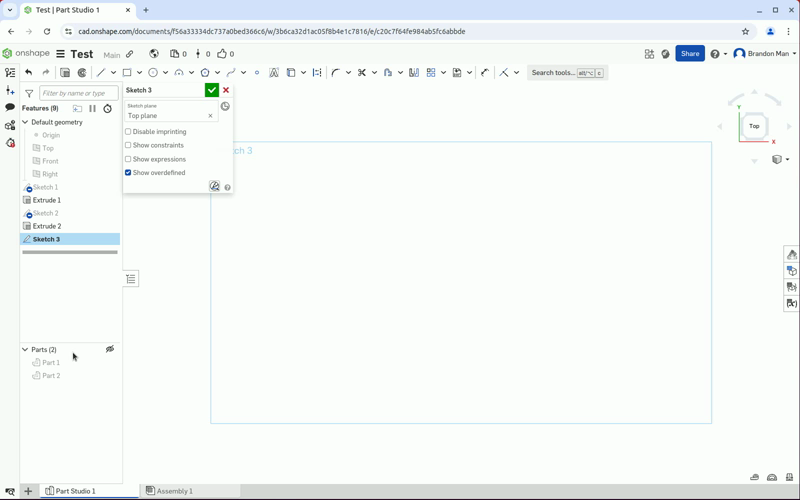
key_down(shift)
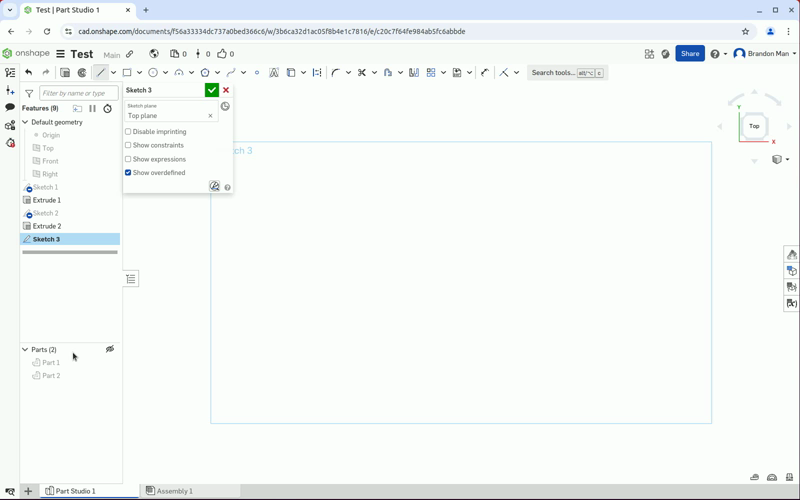
mouse_move(372, 322)
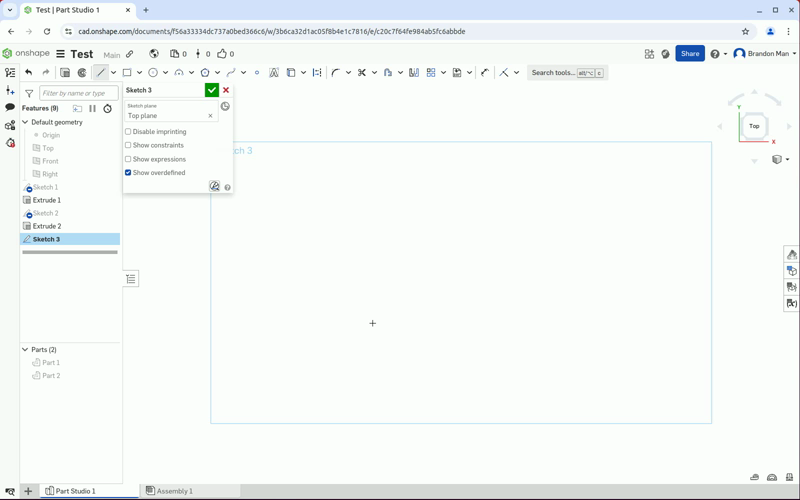
click(372, 322)
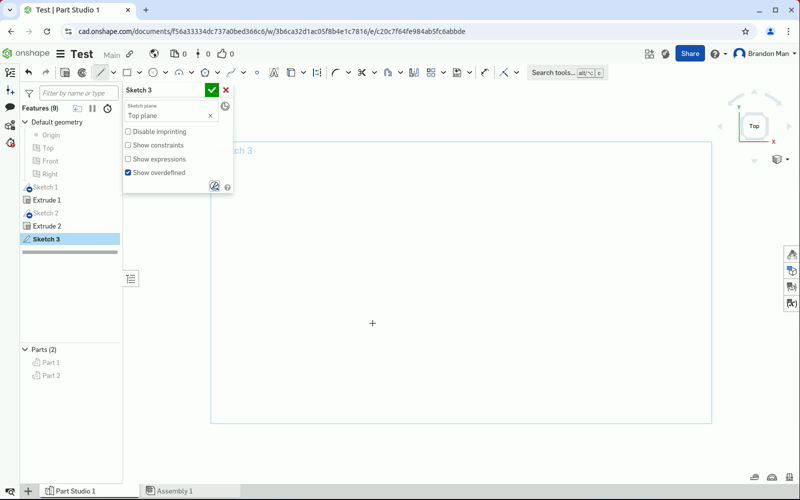
key_up(shift)
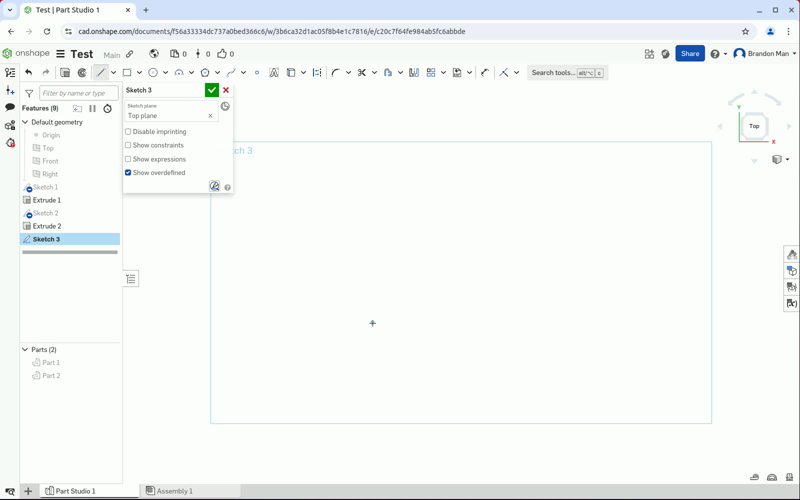
key_down(shift)
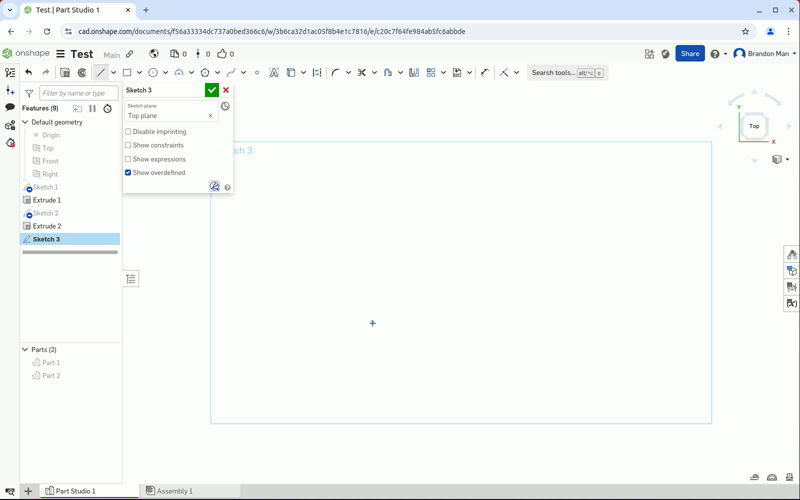
mouse_move(506, 322)
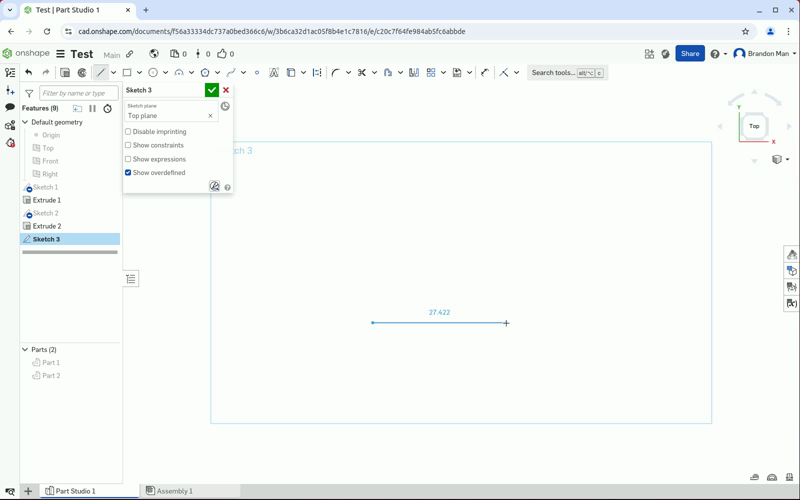
click(506, 322)
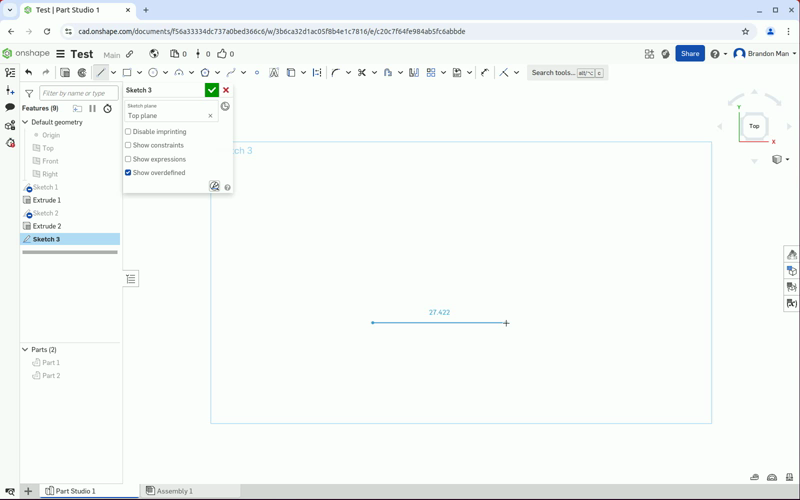
key_up(shift)
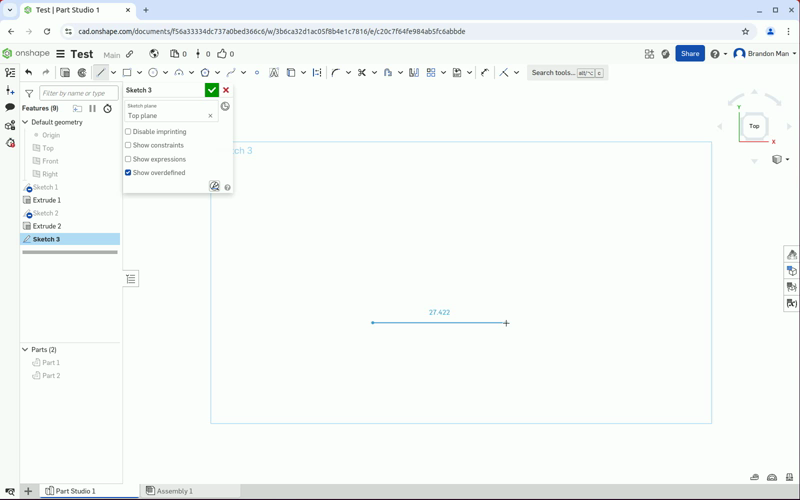
key_down(shift)
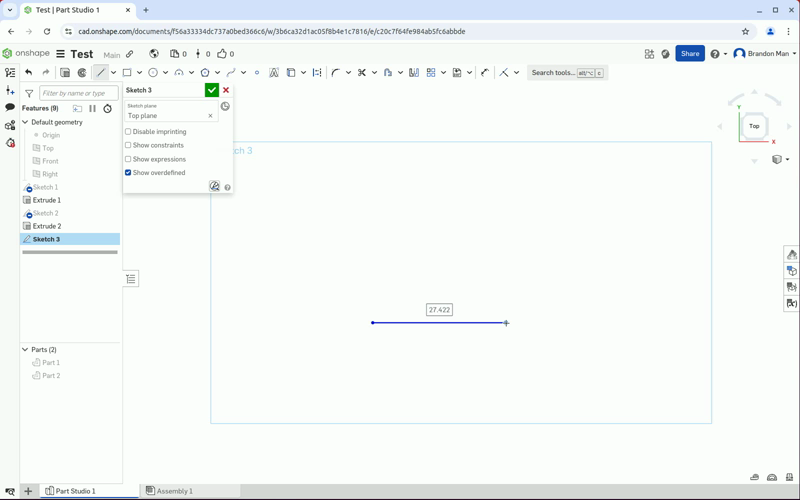
mouse_move(506, 237)
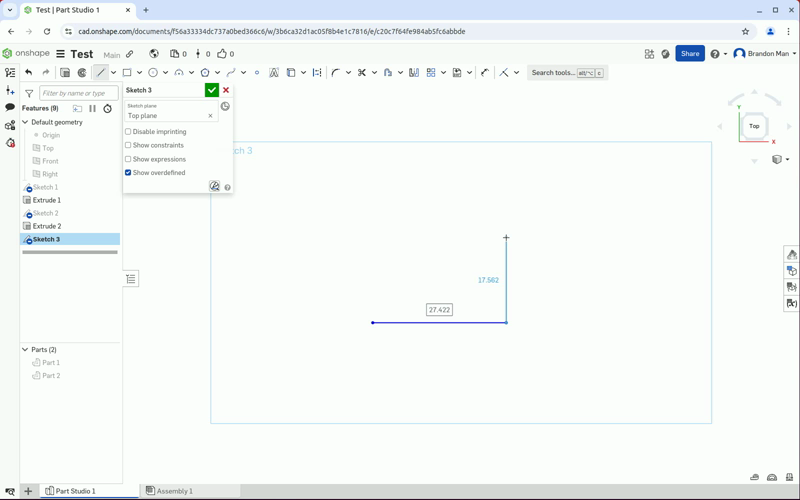
click(506, 237)
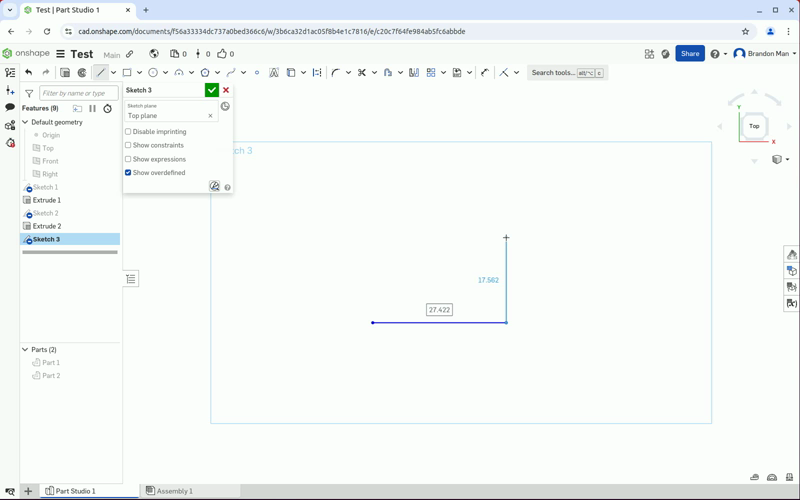
key_up(shift)
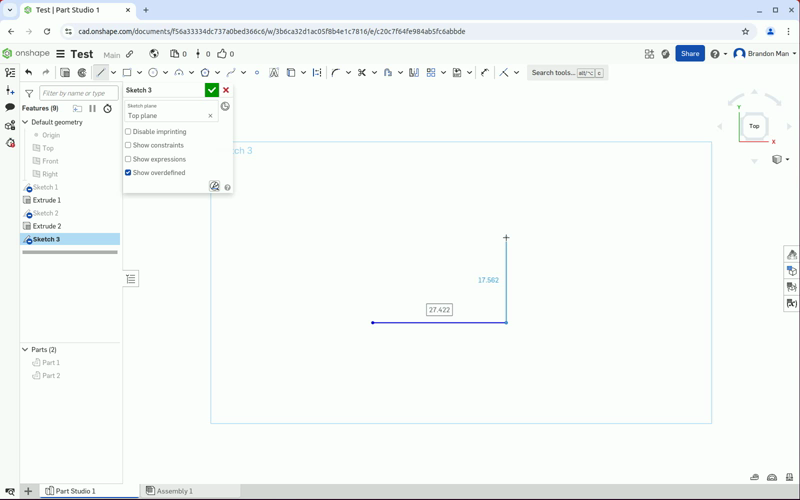
key_down(shift)
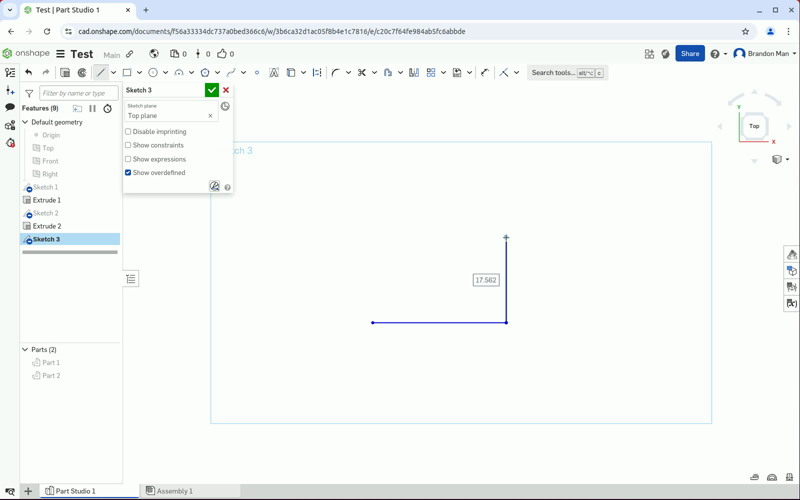
mouse_move(372, 237)
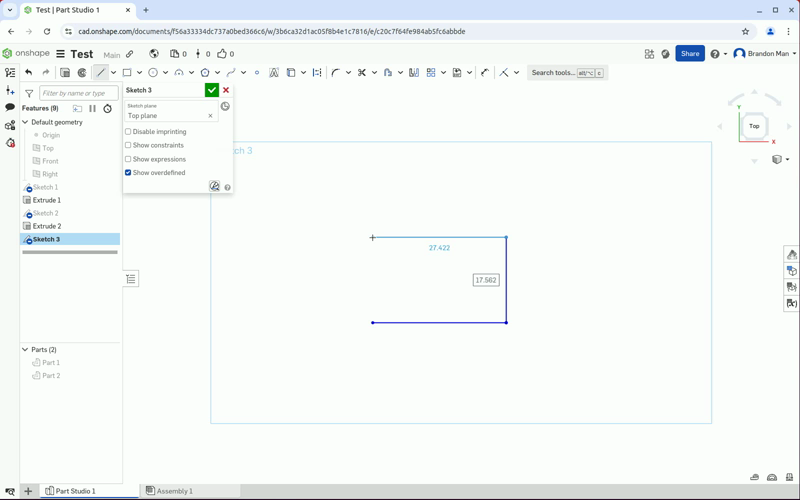
click(372, 237)
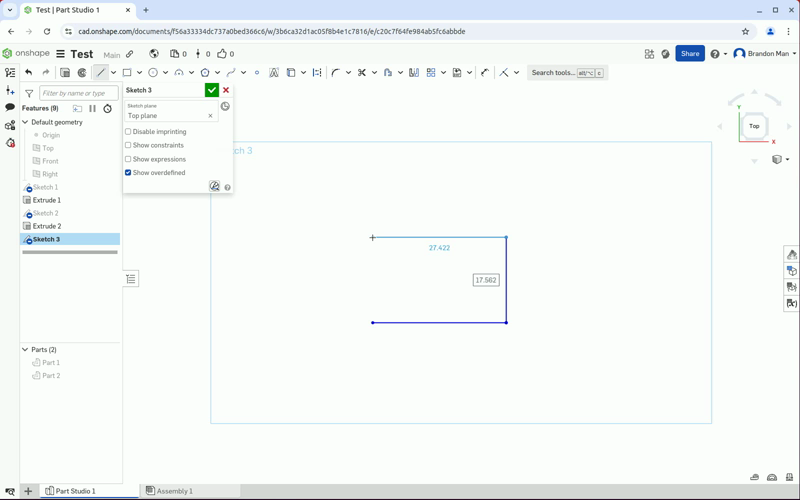
key_up(shift)
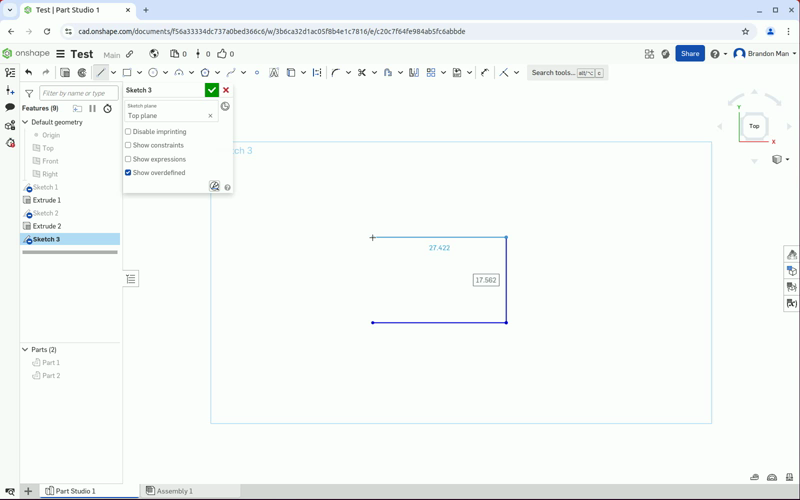
key_down(shift)
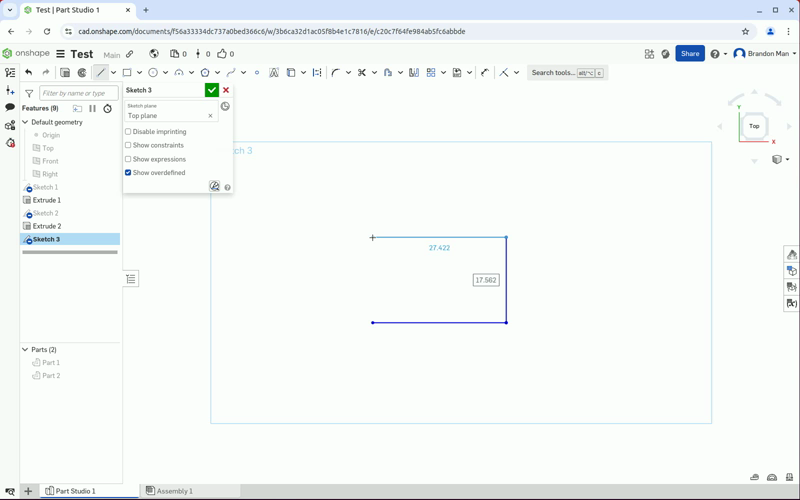
mouse_move(372, 322)
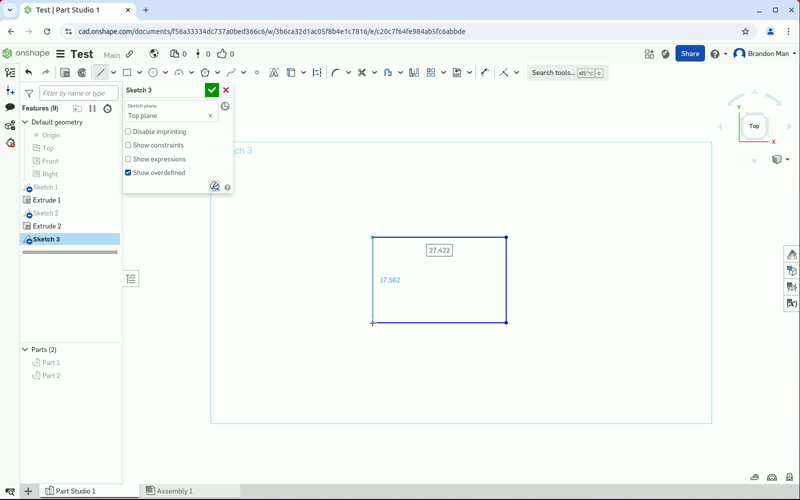
key_up(shift)
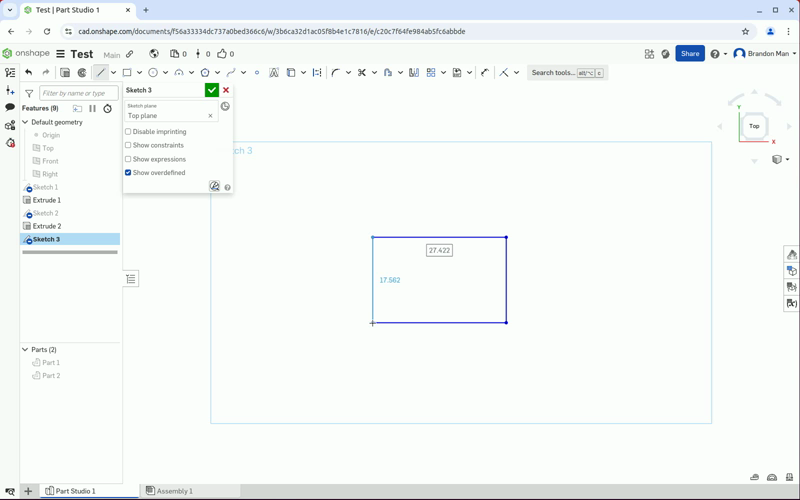
click(372, 322)
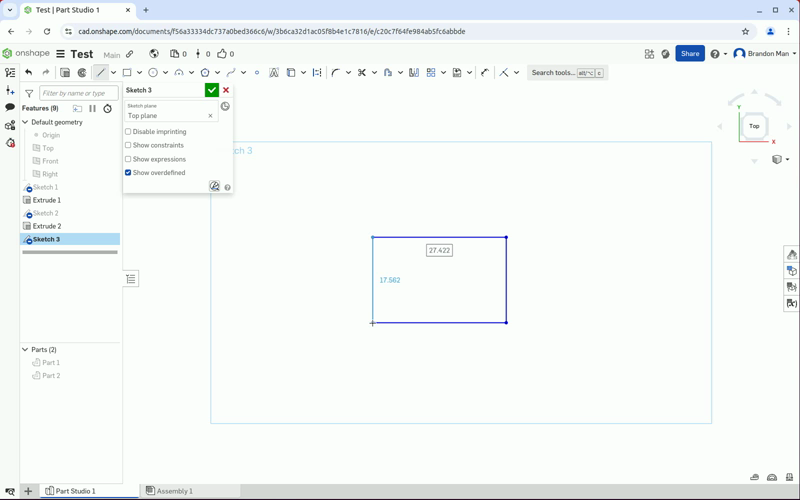
key(esc)
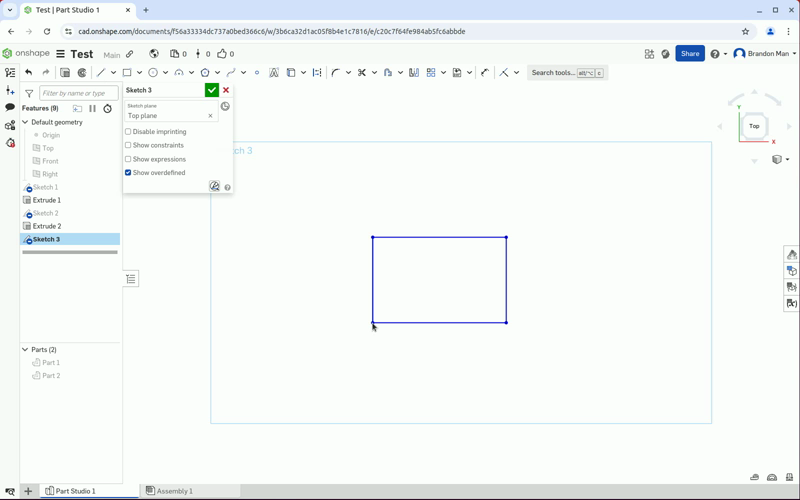
key(l)
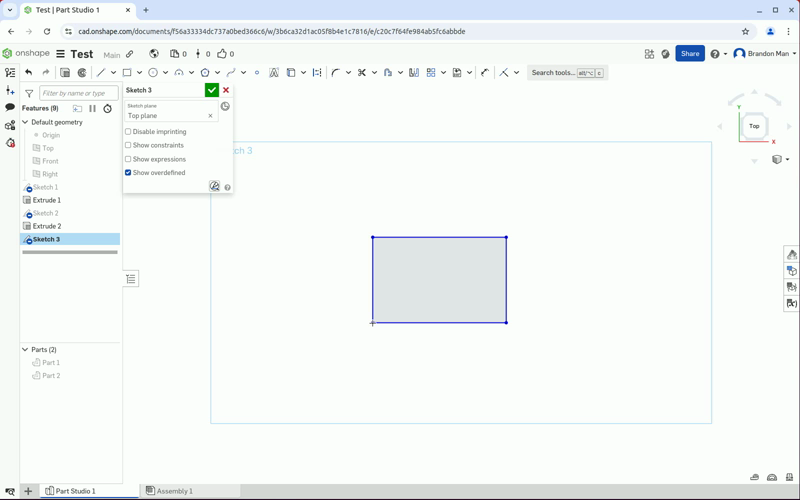
key_down(shift)
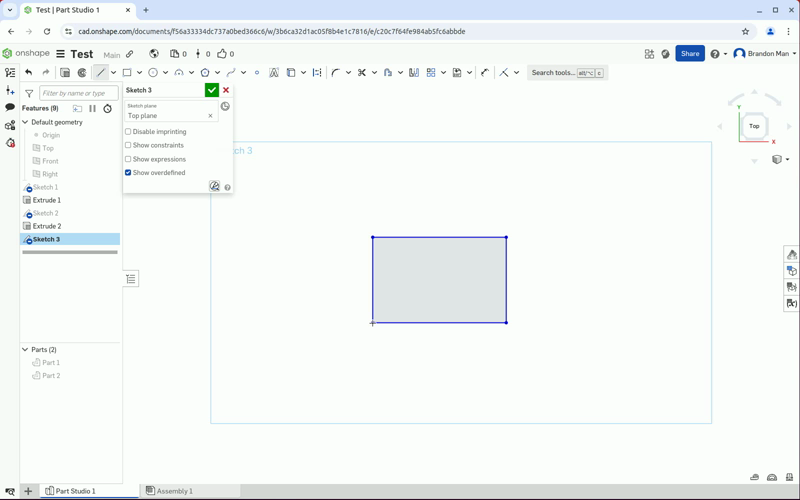
mouse_move(378, 312)
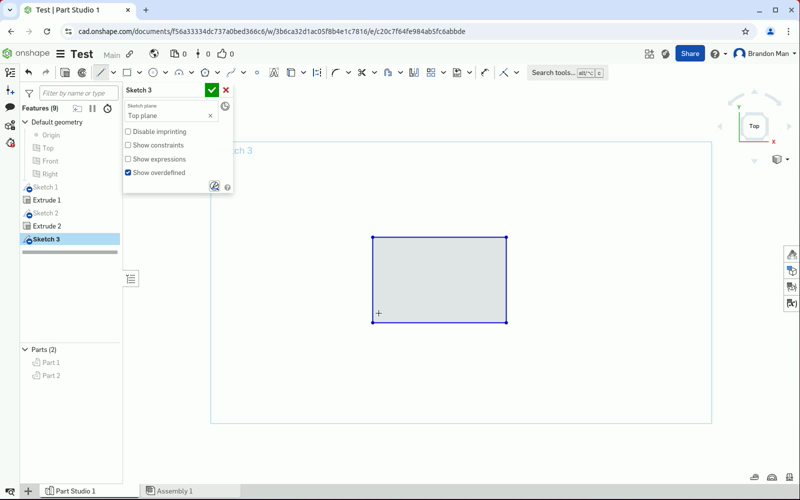
click(378, 312)
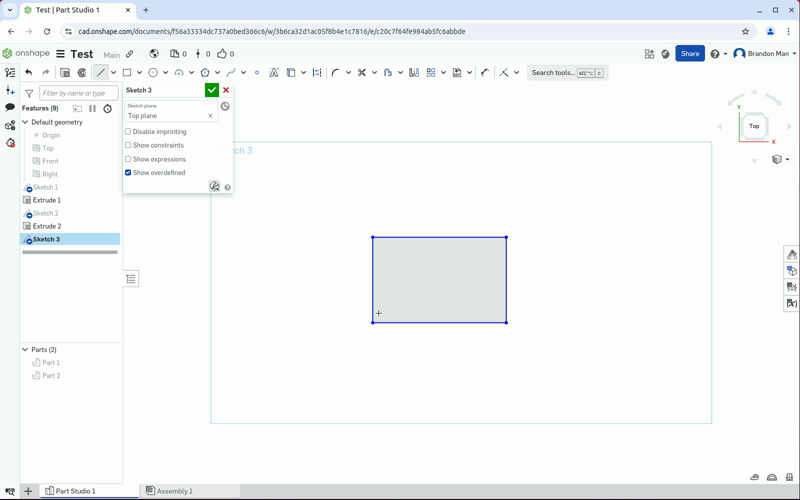
key_up(shift)
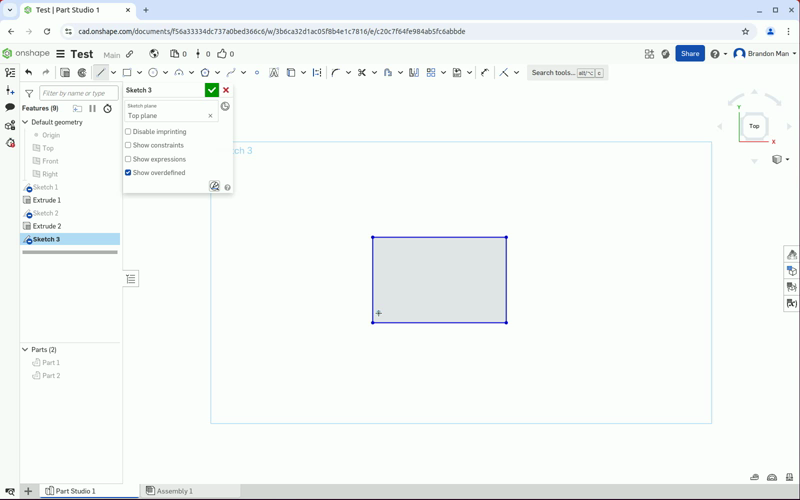
key_down(shift)
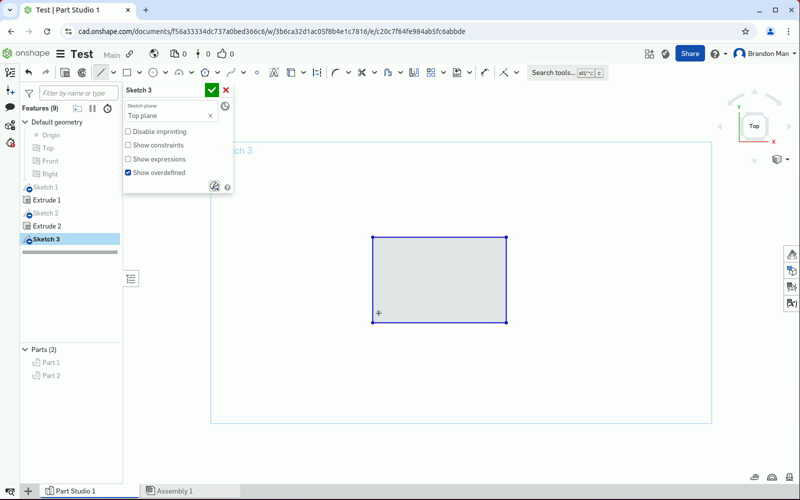
mouse_move(497, 312)
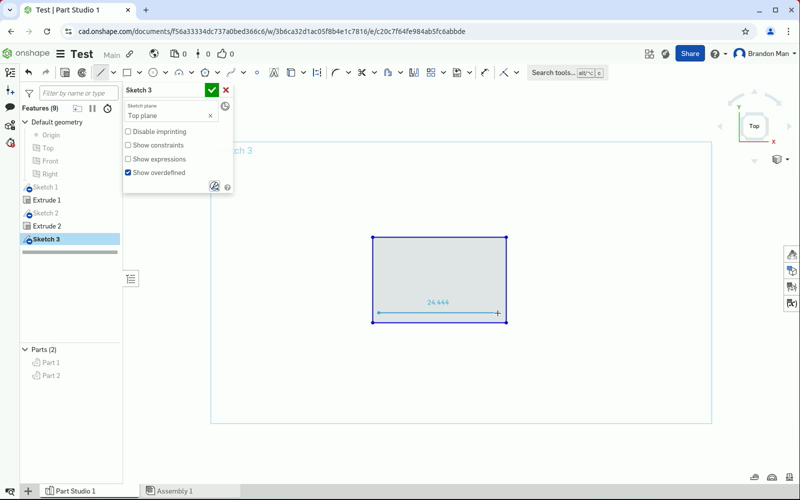
click(497, 312)
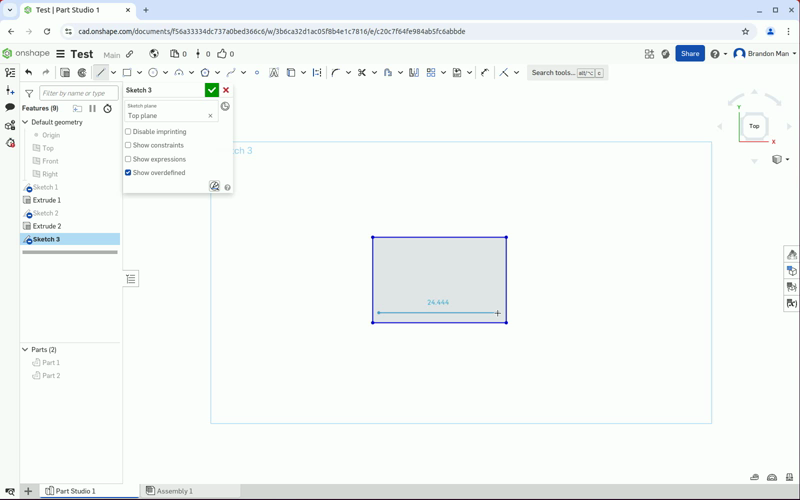
key_up(shift)
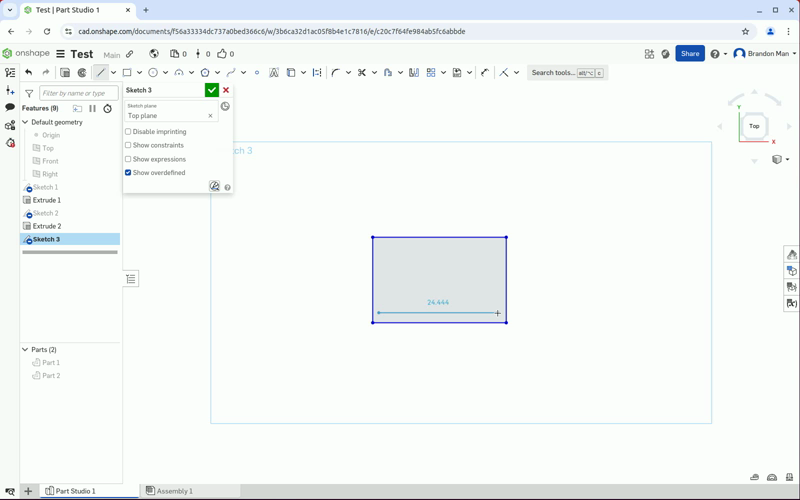
key_down(shift)
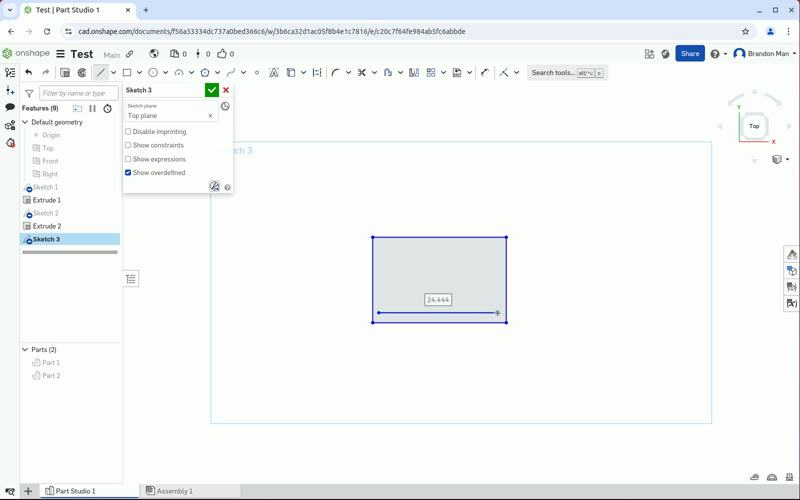
mouse_move(497, 242)
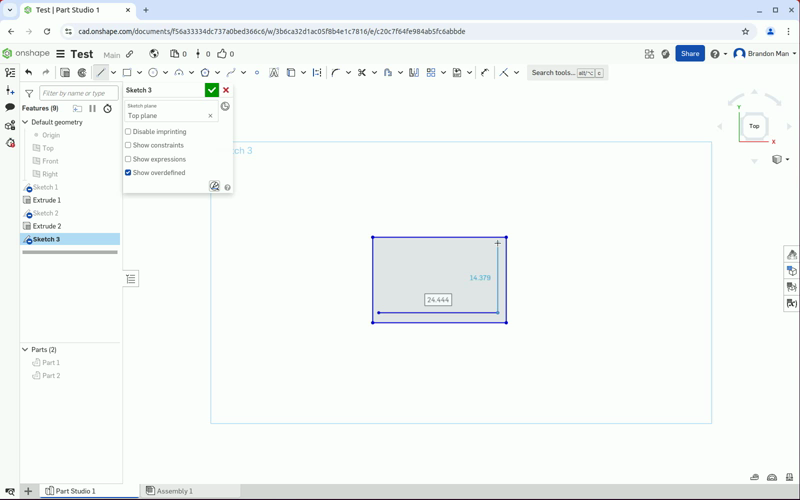
click(497, 242)
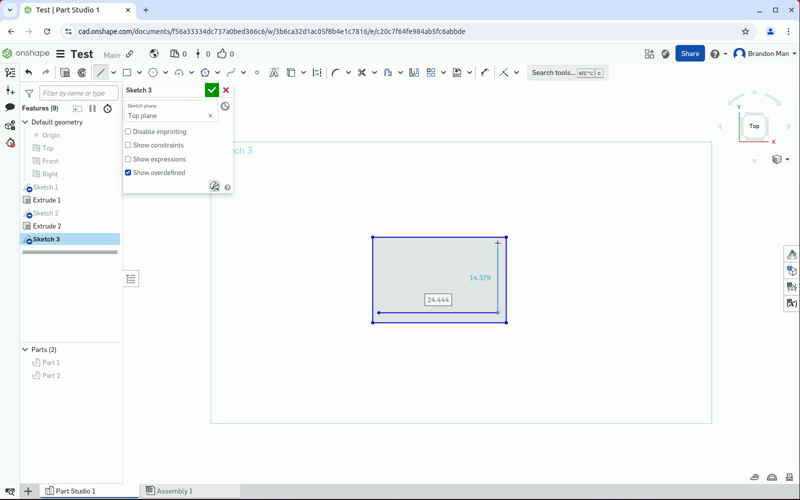
key_up(shift)
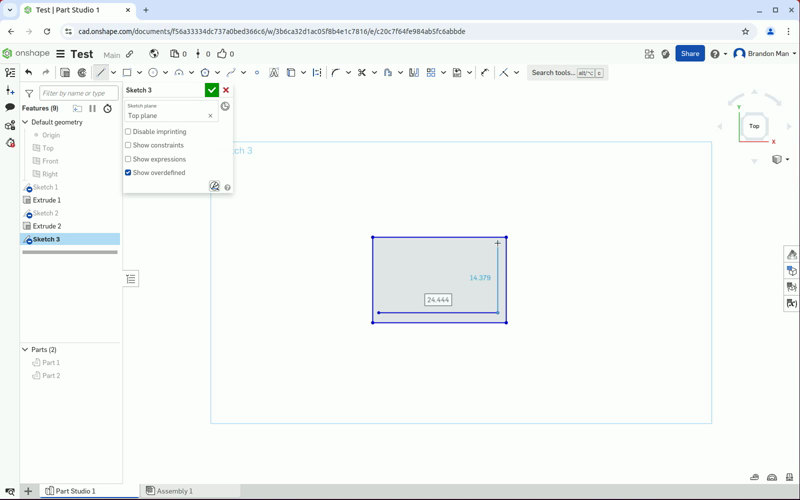
key_down(shift)
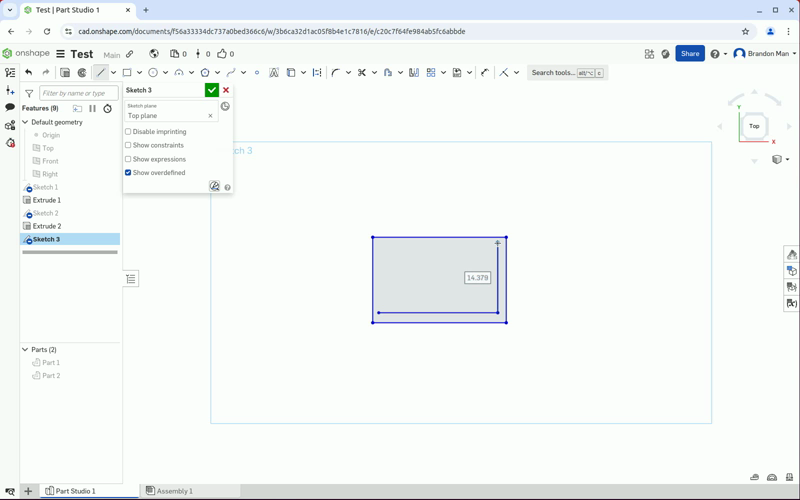
mouse_move(378, 242)
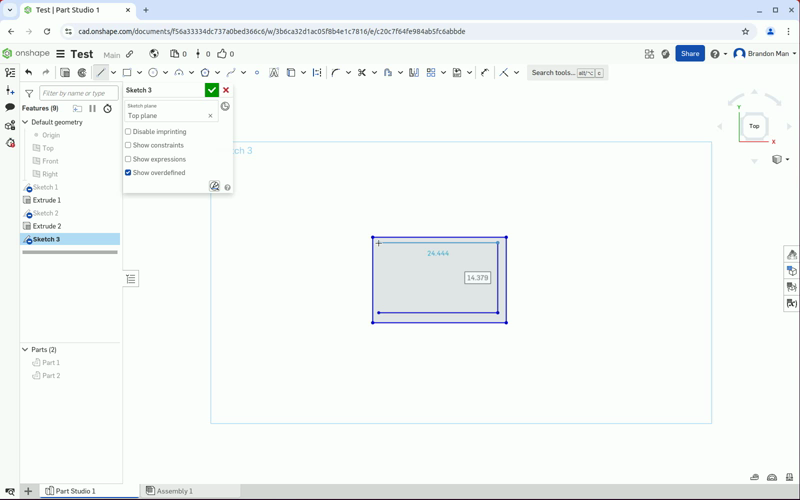
click(378, 242)
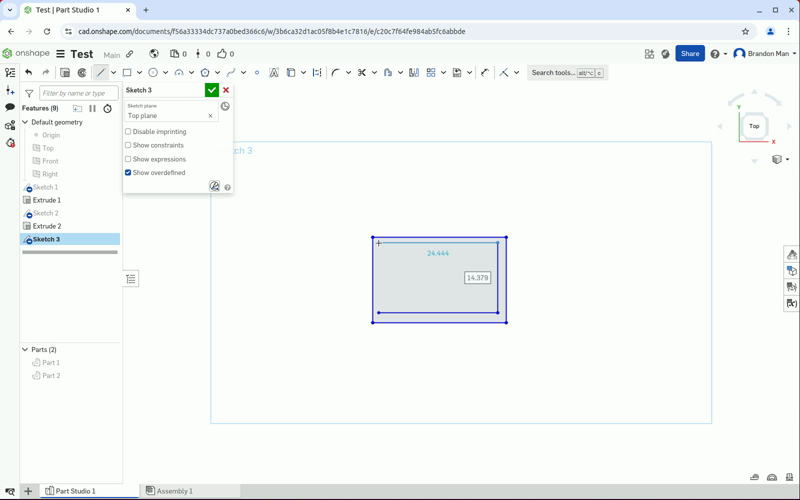
key_up(shift)
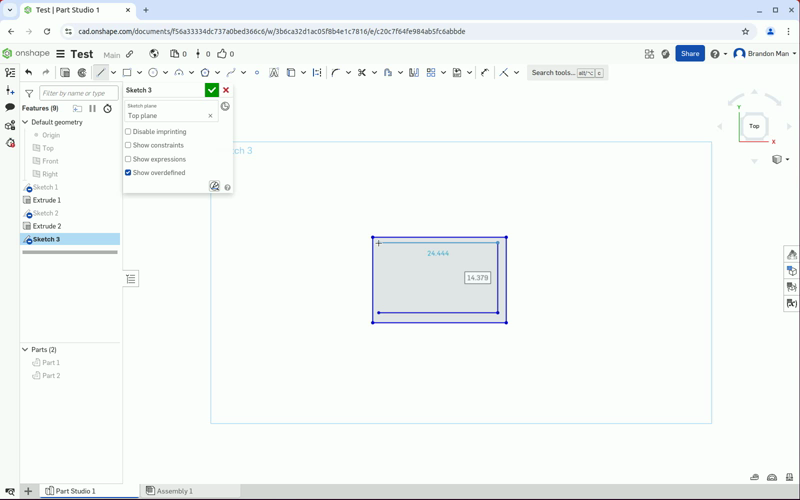
key_down(shift)
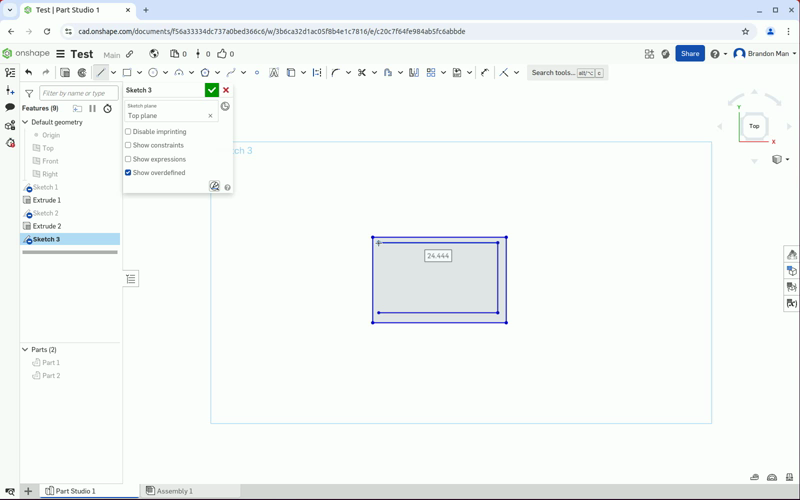
mouse_move(378, 312)
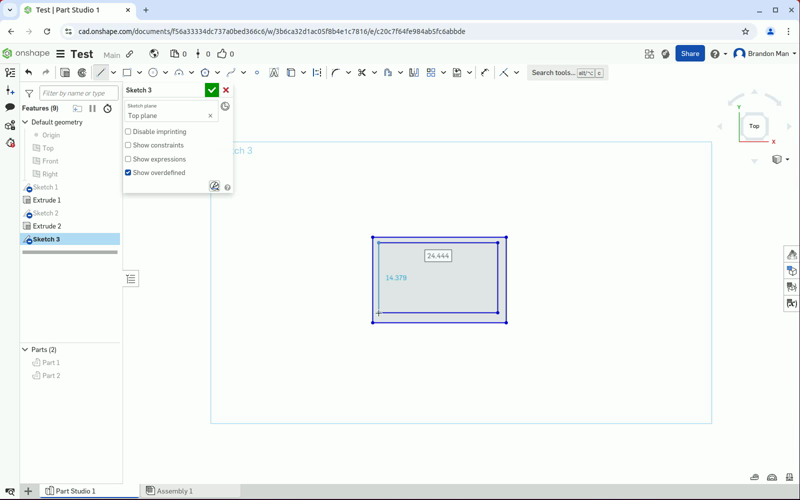
key_up(shift)
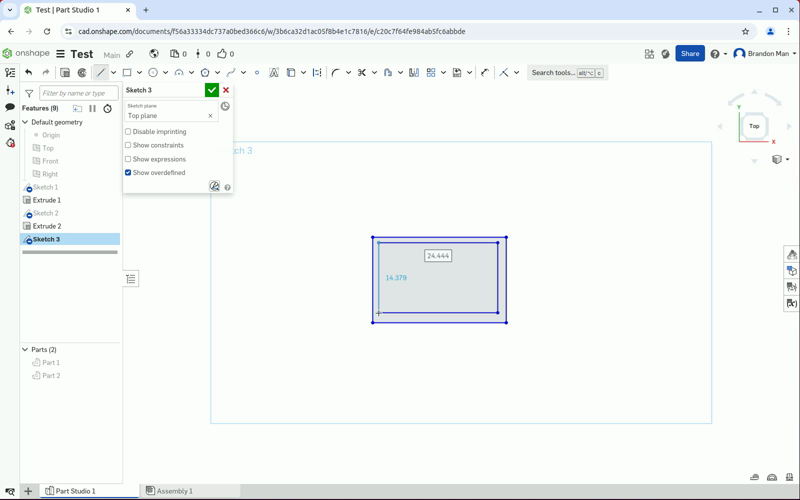
click(378, 312)
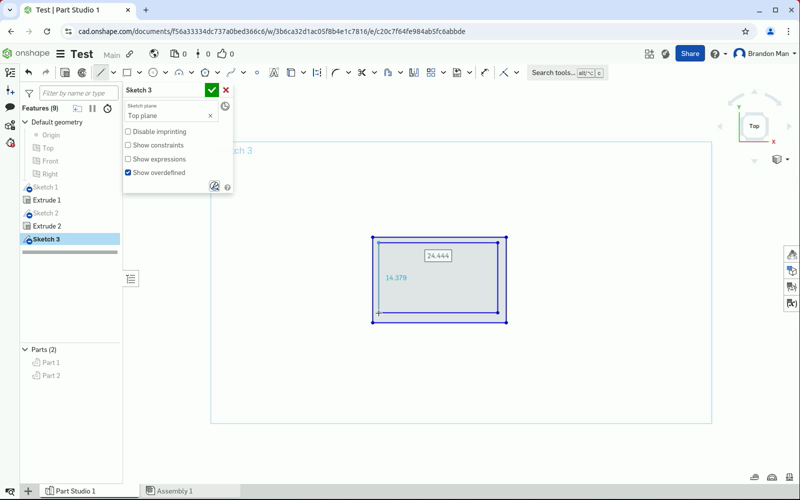
key(esc)
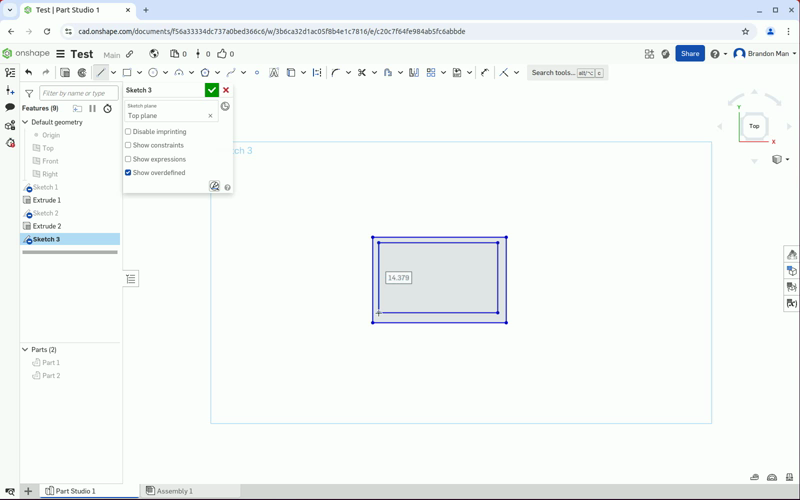
mouse_move(420, 315)
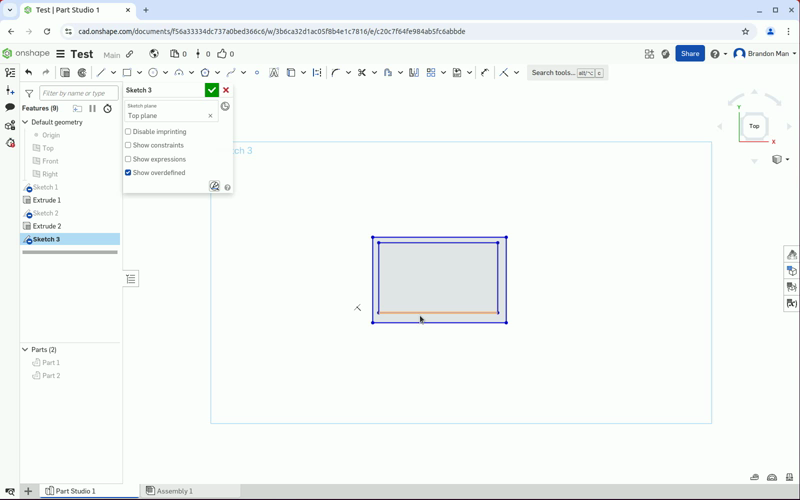
click(420, 315)
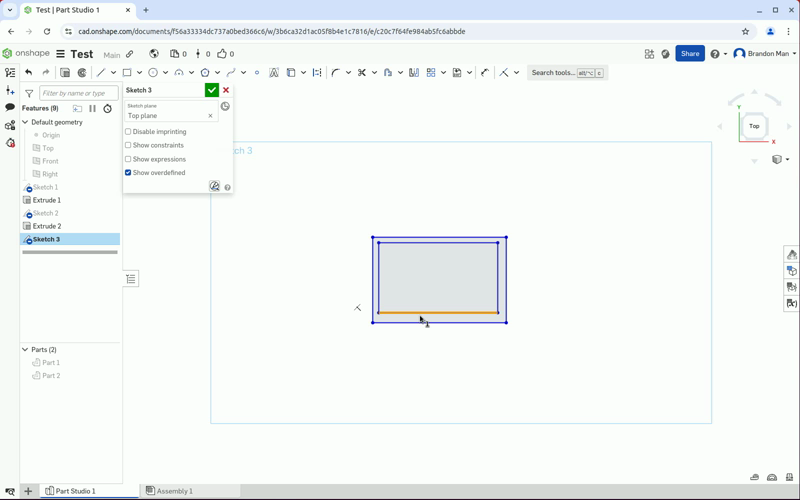
mouse_move(73, 352)
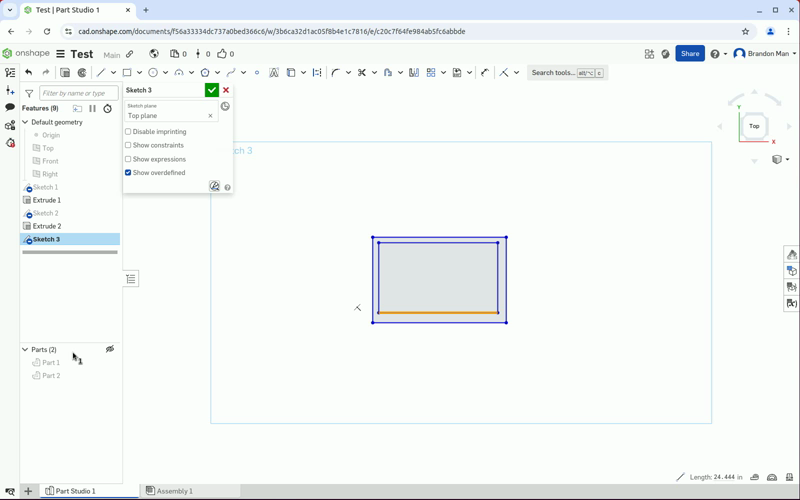
key(shift+y)
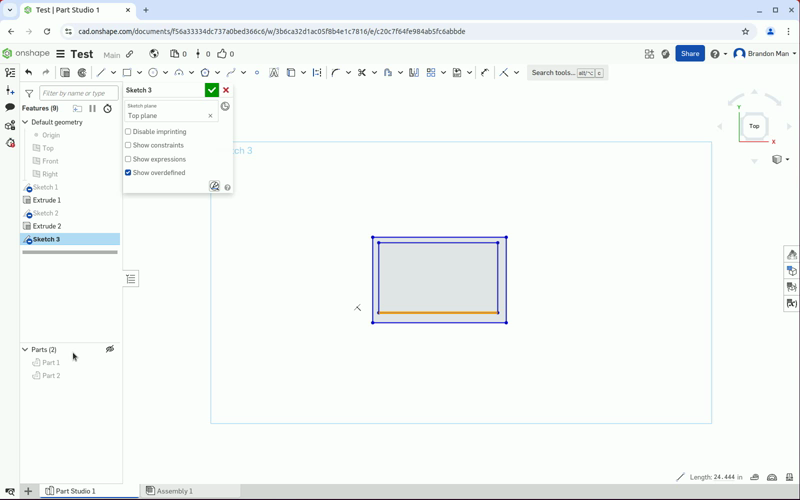
key(shift+e)
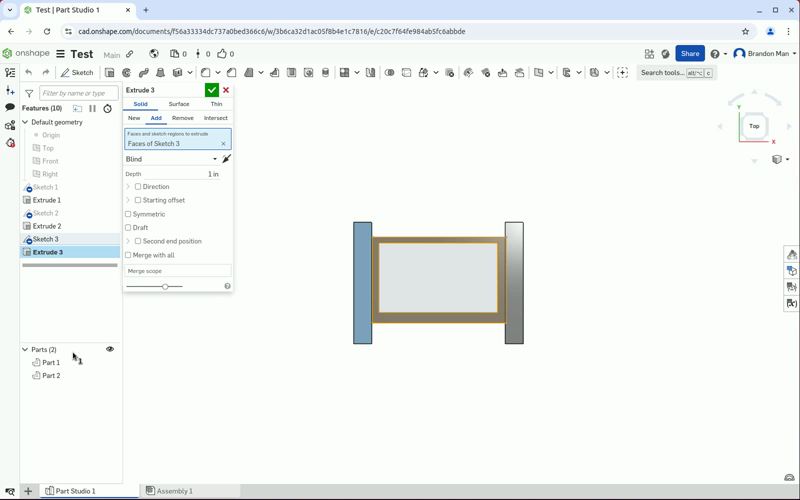
mouse_move(143, 106)
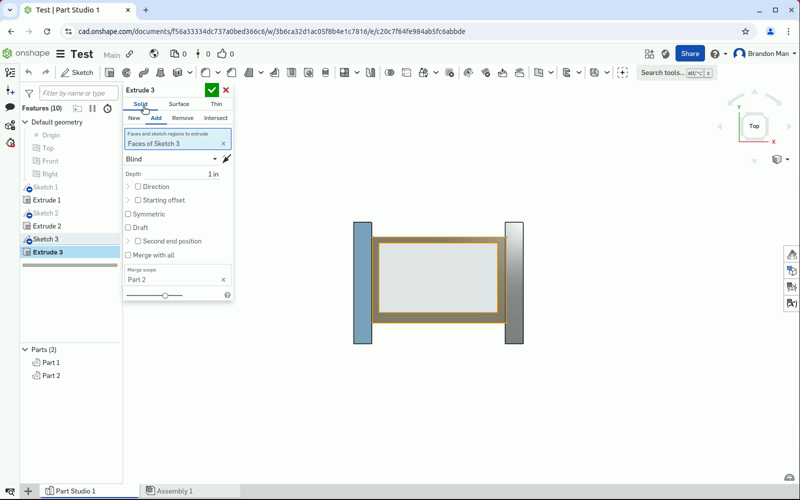
click(143, 106)
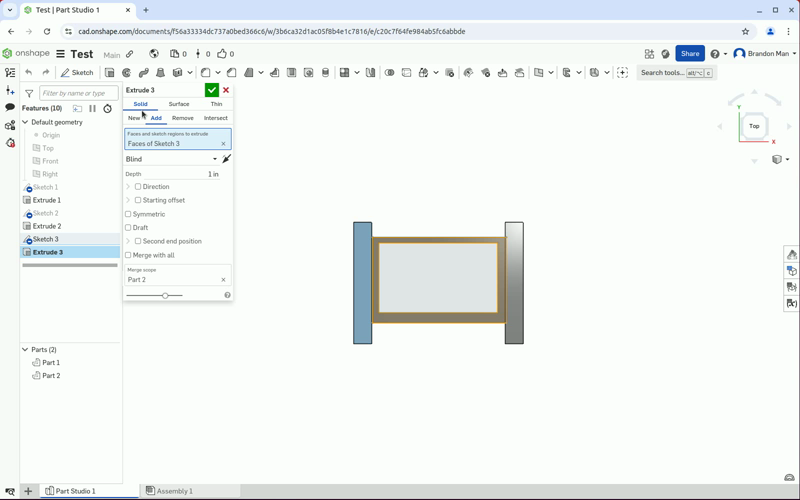
mouse_move(137, 120)
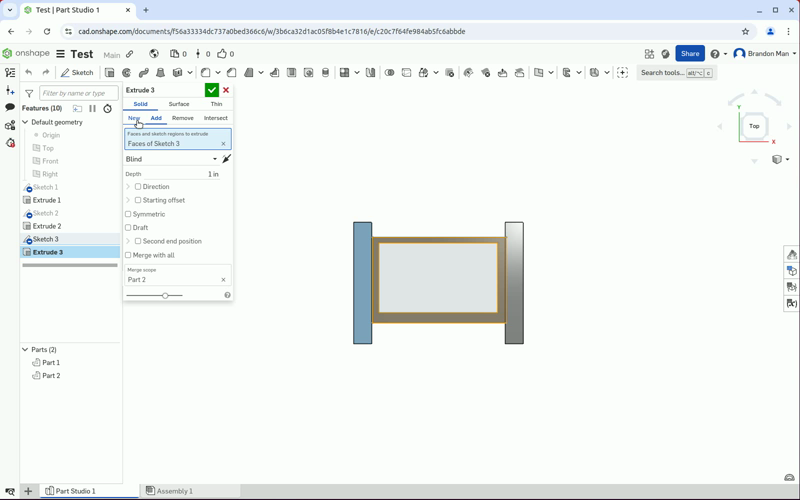
click(137, 120)
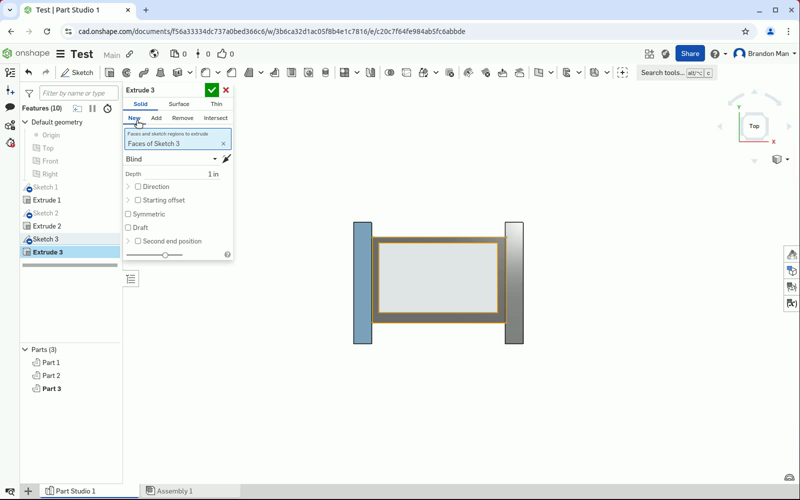
key(tab, 4)
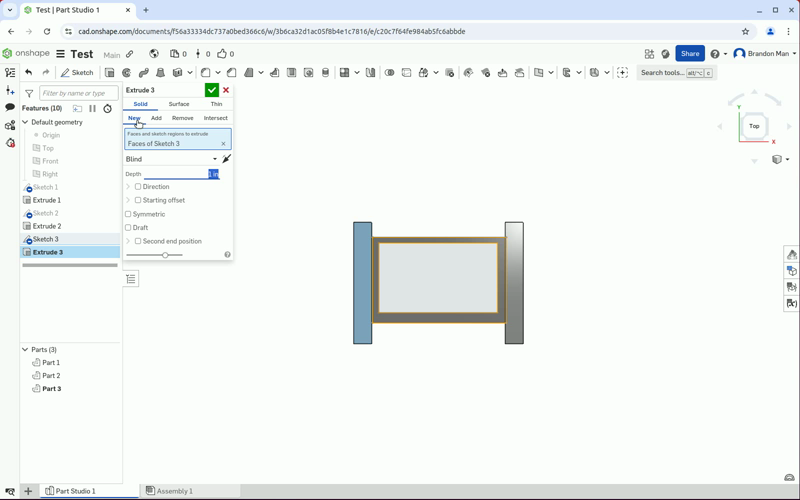
text(-10.591)
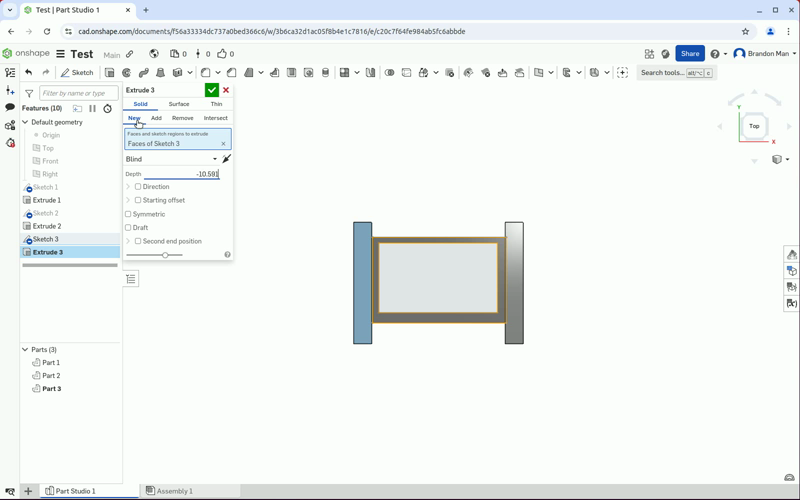
key(enter)
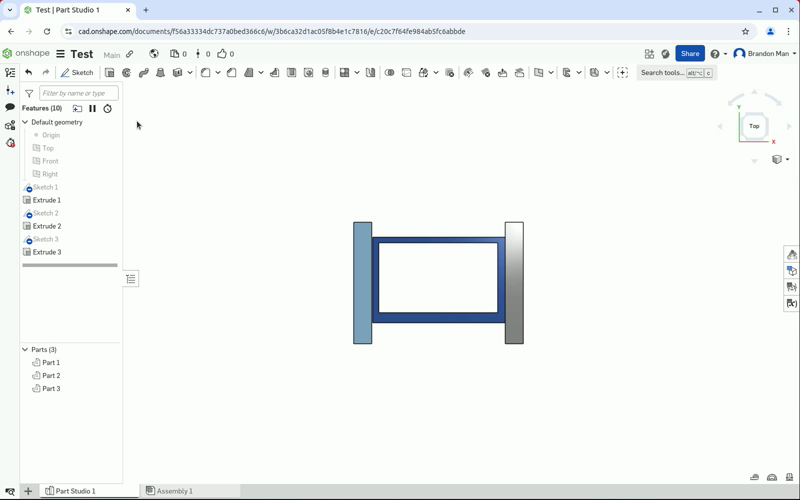
key(shift+h)
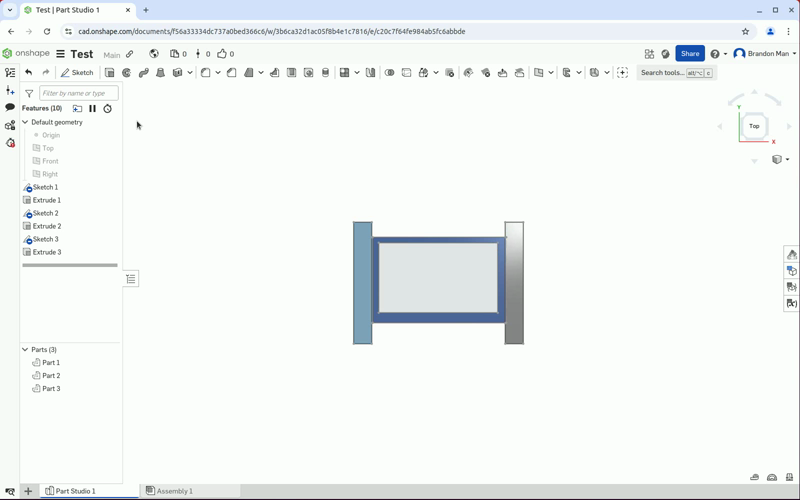
key(shift+h)
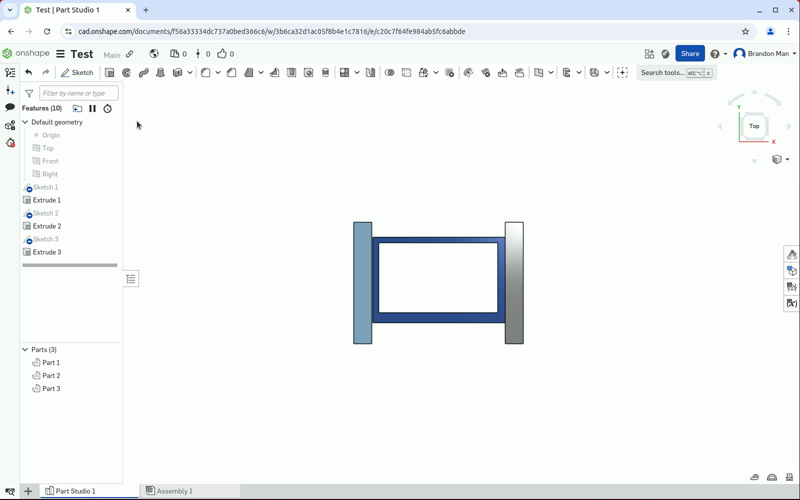
mouse_move(73, 189)
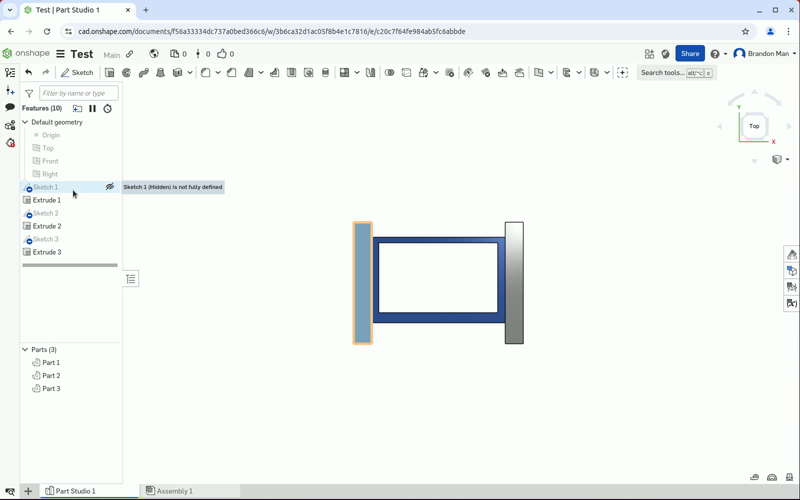
click(73, 189)
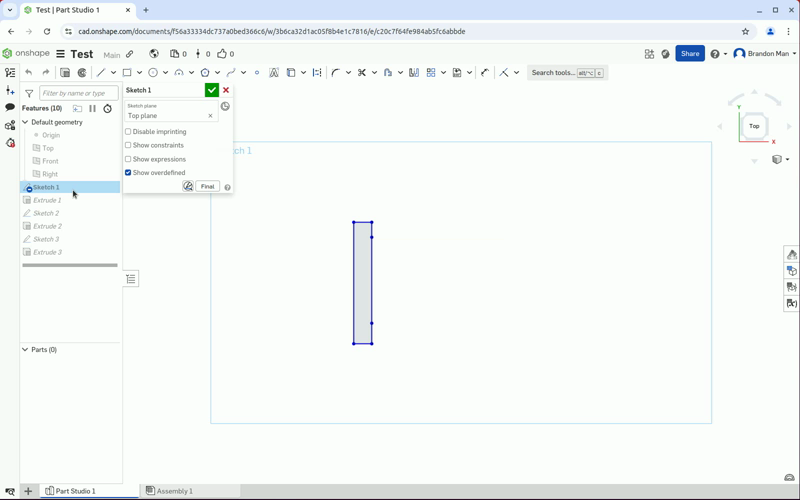
mouse_move(229, 92)
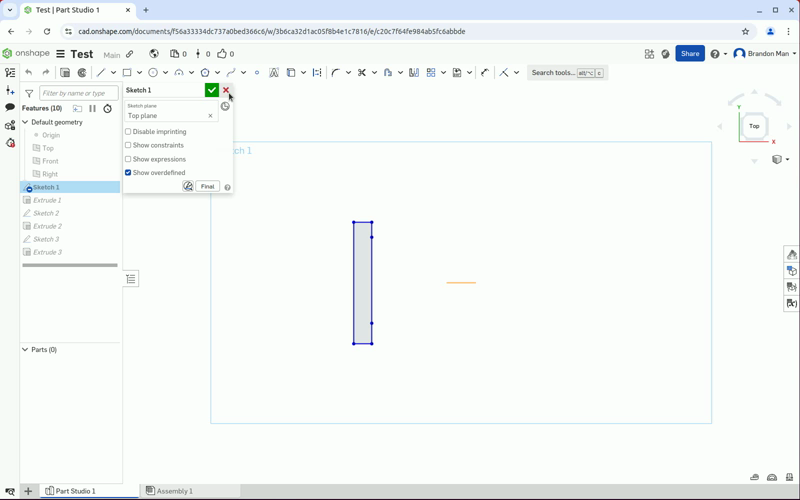
click(229, 92)
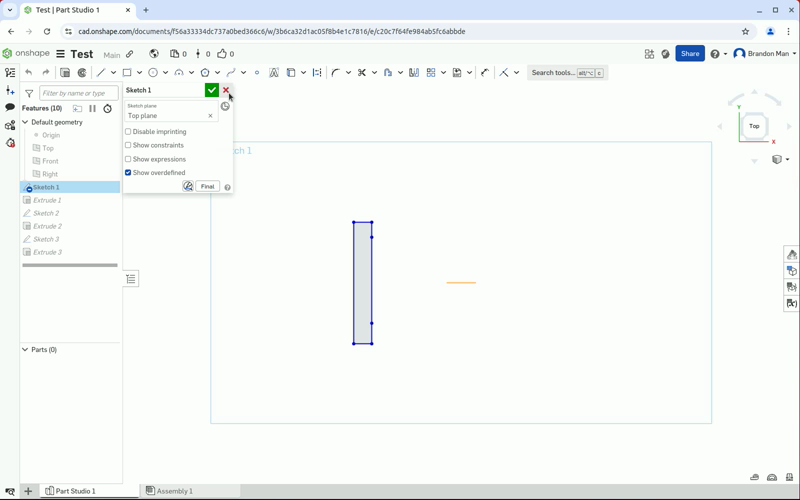
key(shift+s)
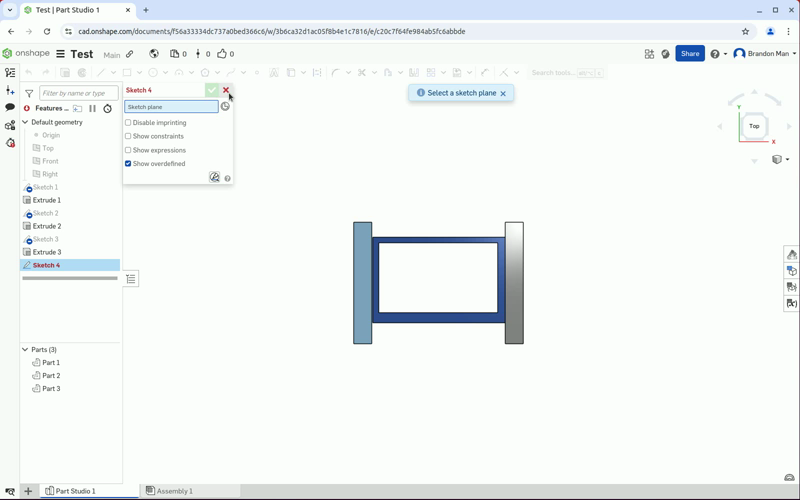
mouse_move(73, 150)
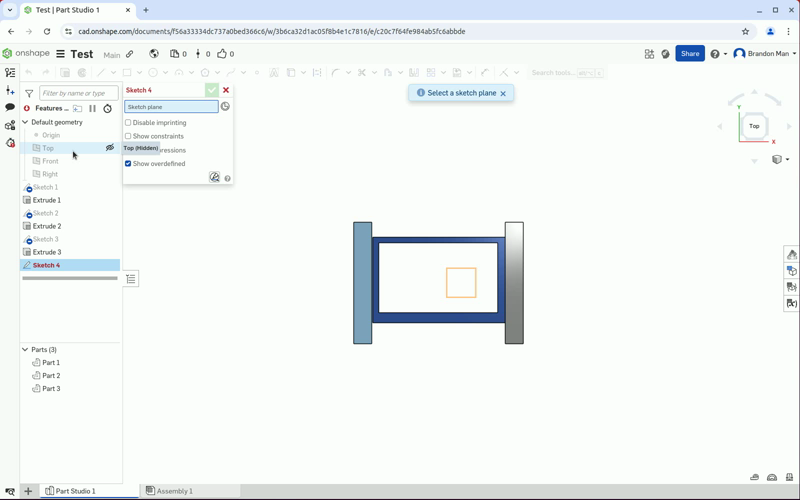
click(73, 150)
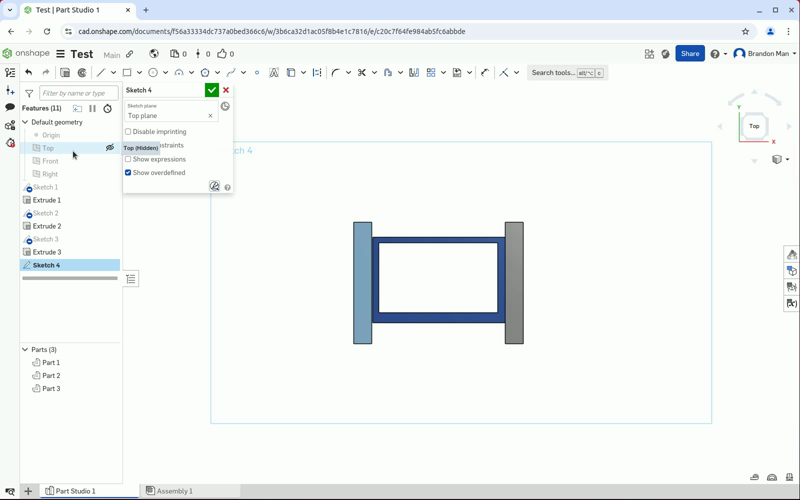
mouse_move(73, 352)
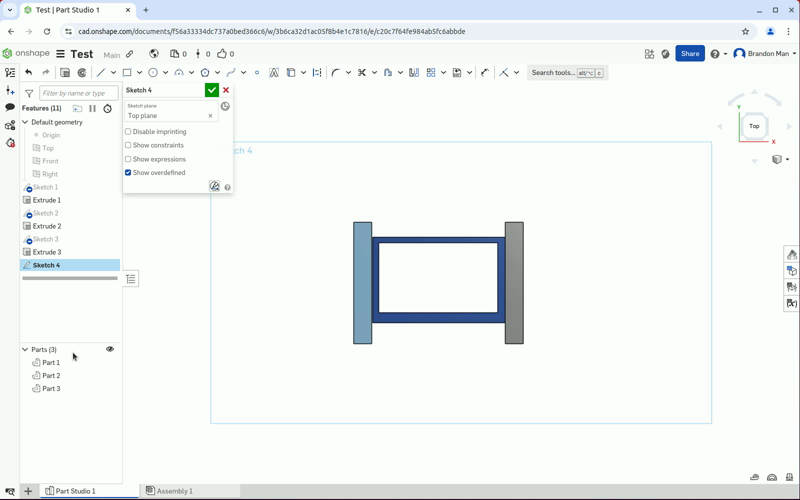
key(y)
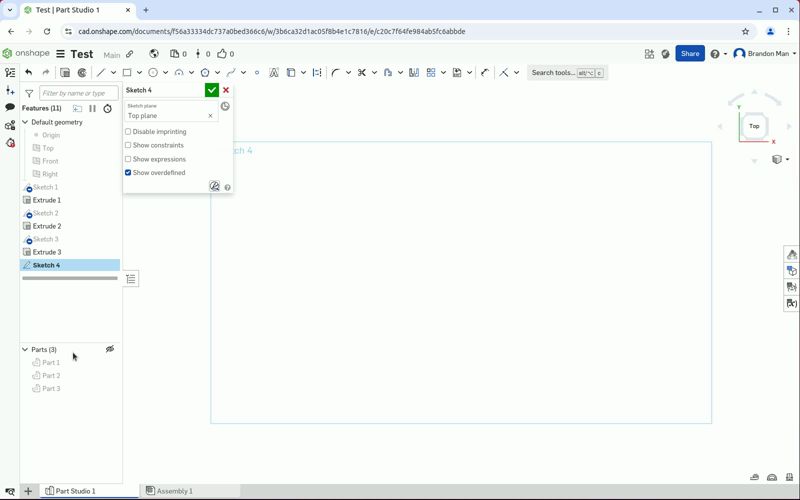
key(l)
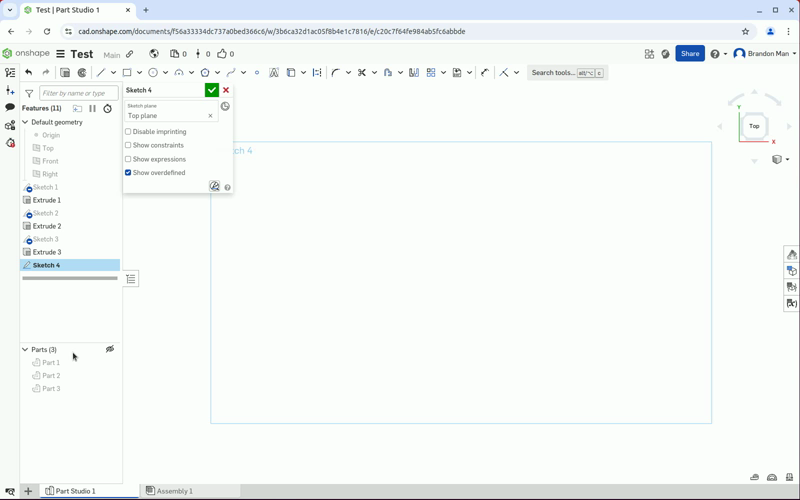
key_down(shift)
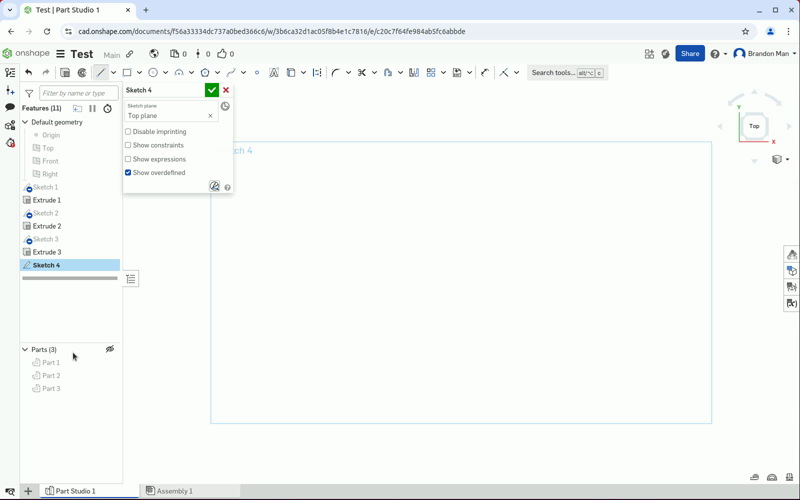
mouse_move(378, 312)
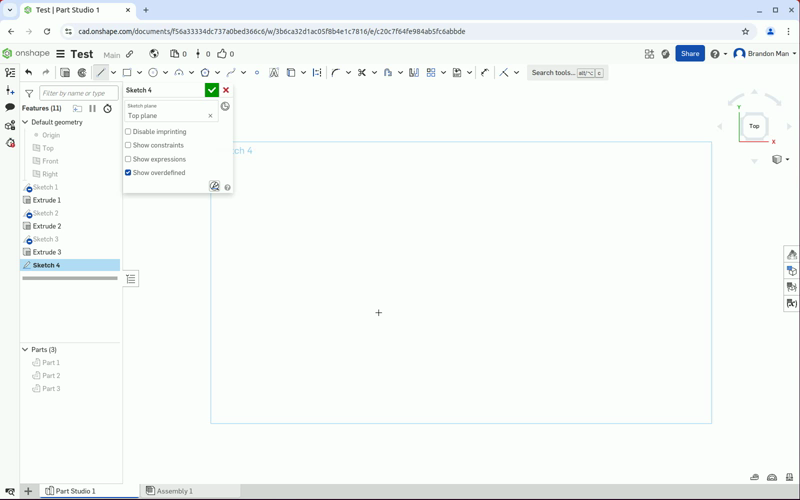
click(378, 312)
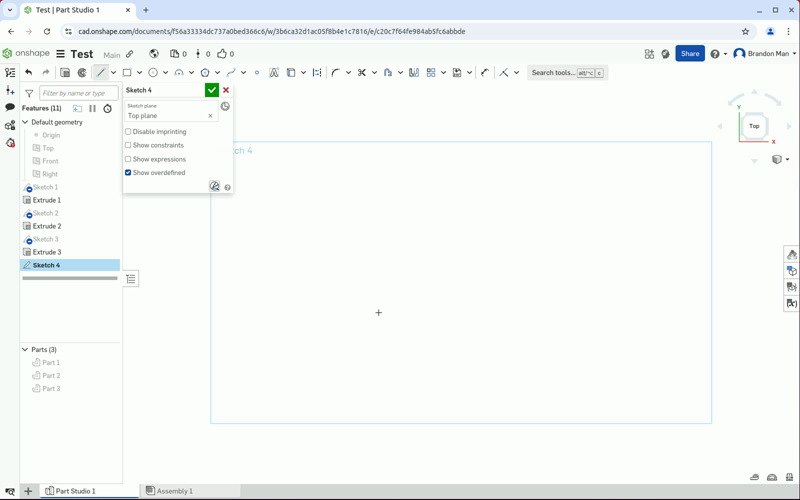
key_up(shift)
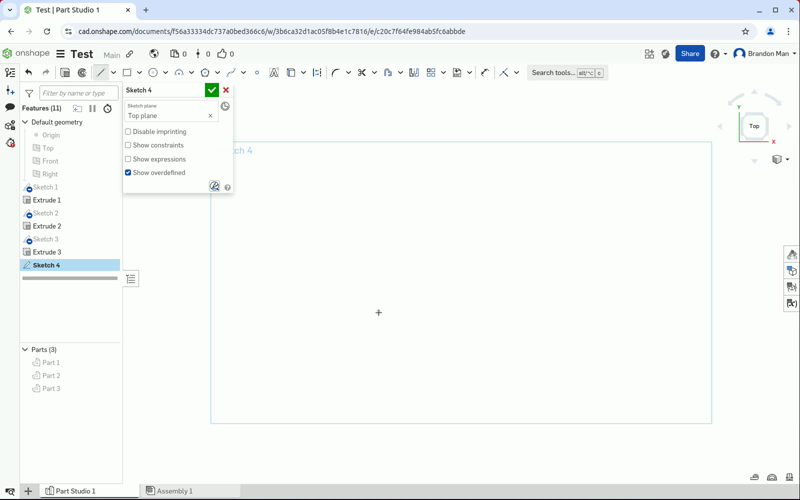
key_down(shift)
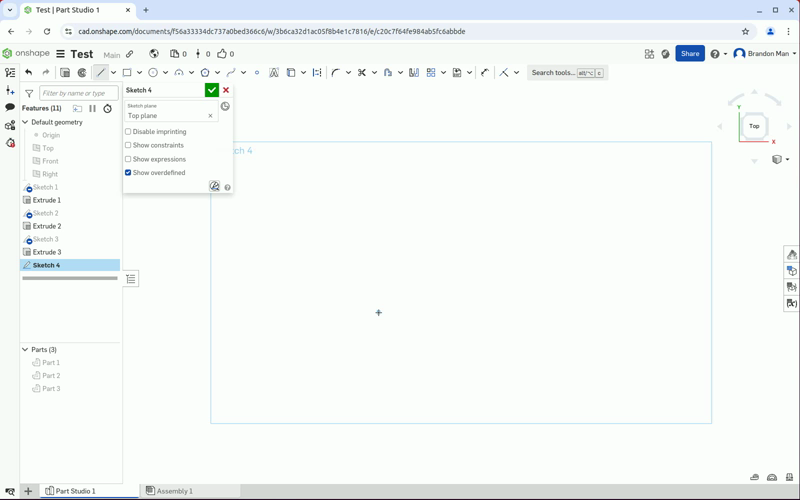
mouse_move(498, 312)
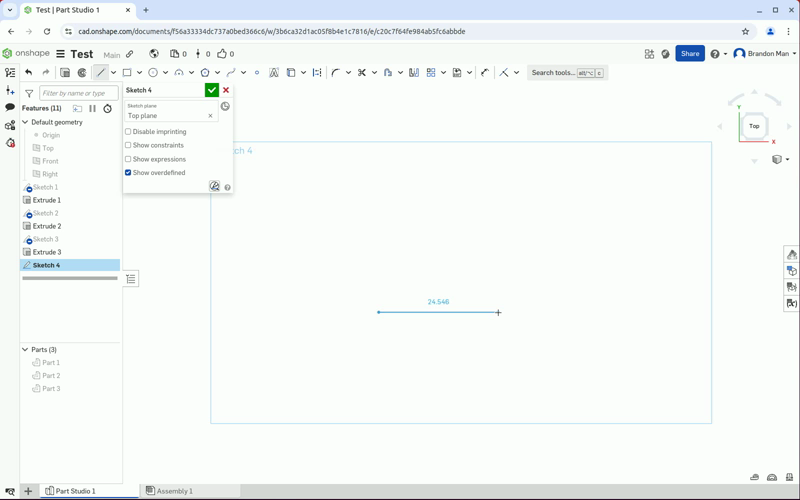
click(498, 312)
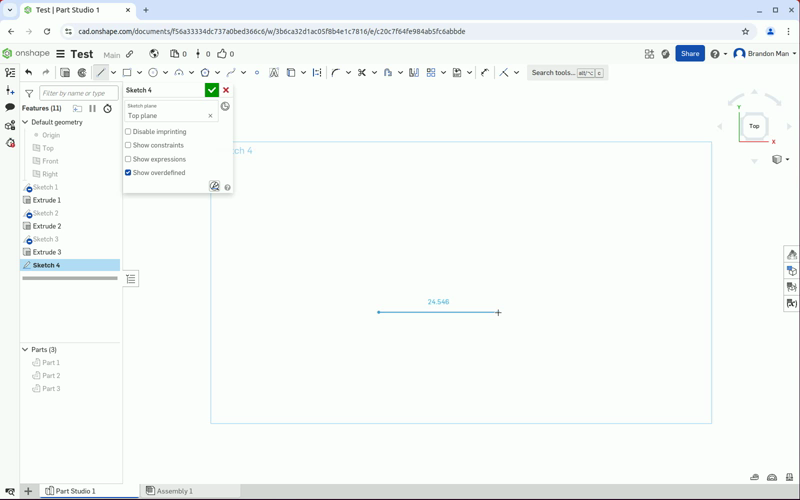
key_up(shift)
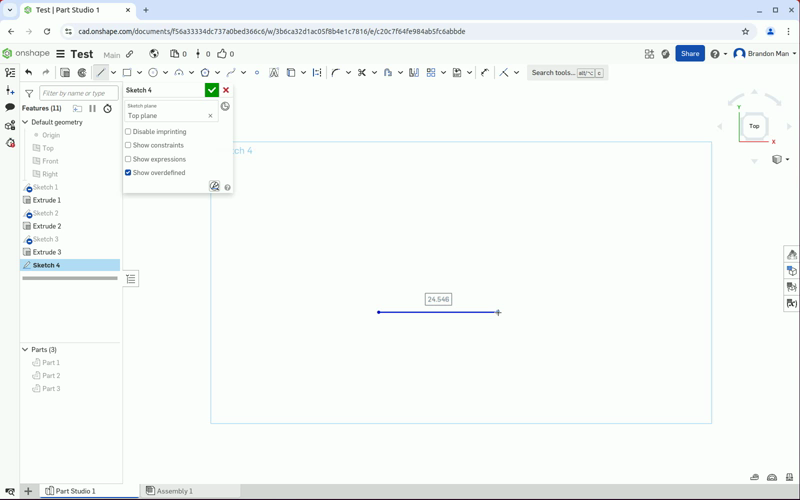
key_down(shift)
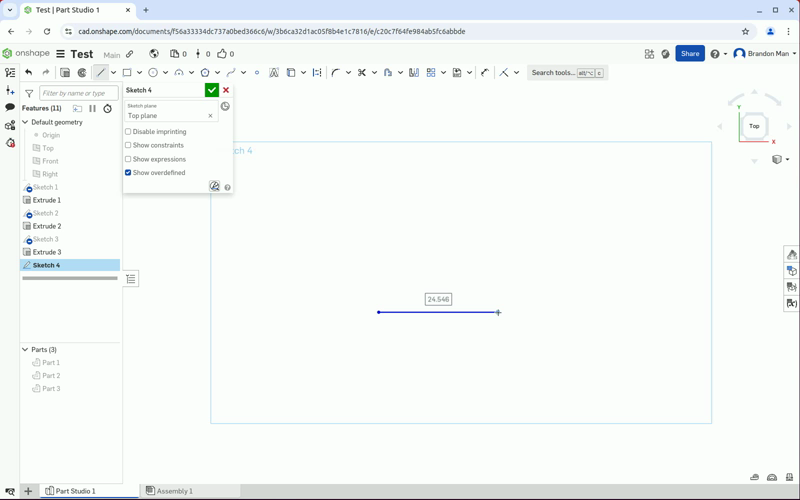
mouse_move(498, 241)
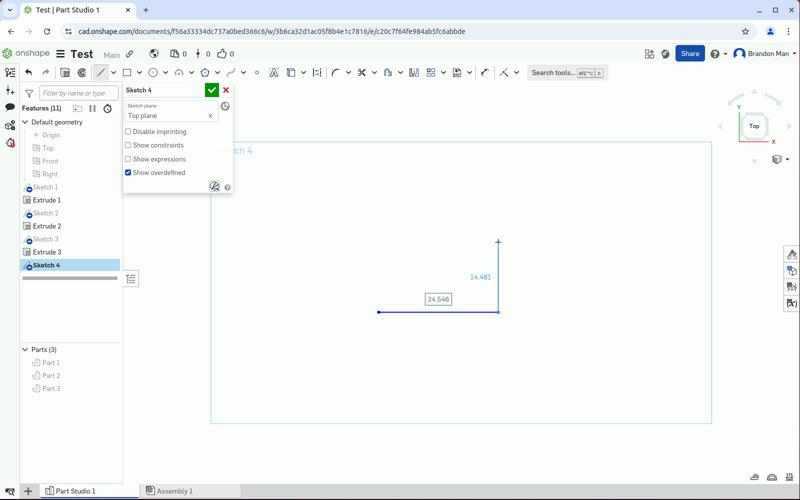
click(498, 241)
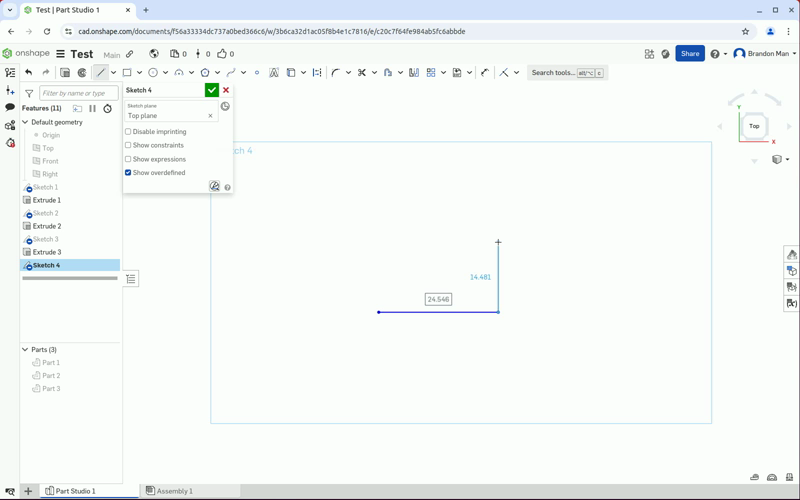
key_up(shift)
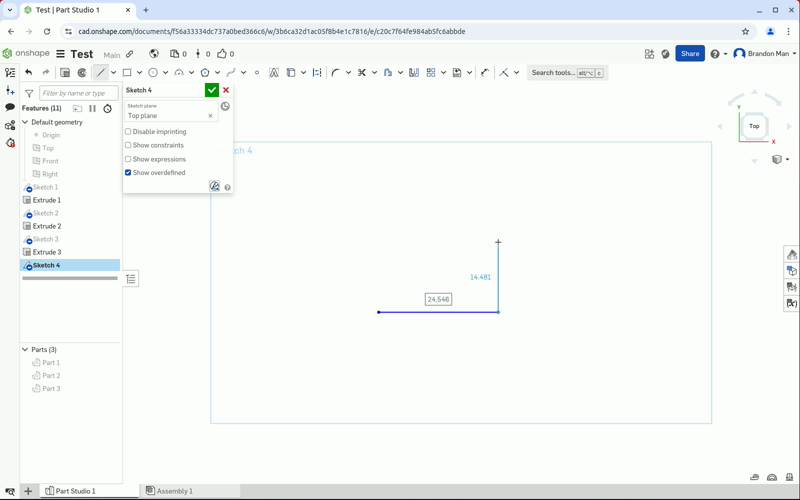
key_down(shift)
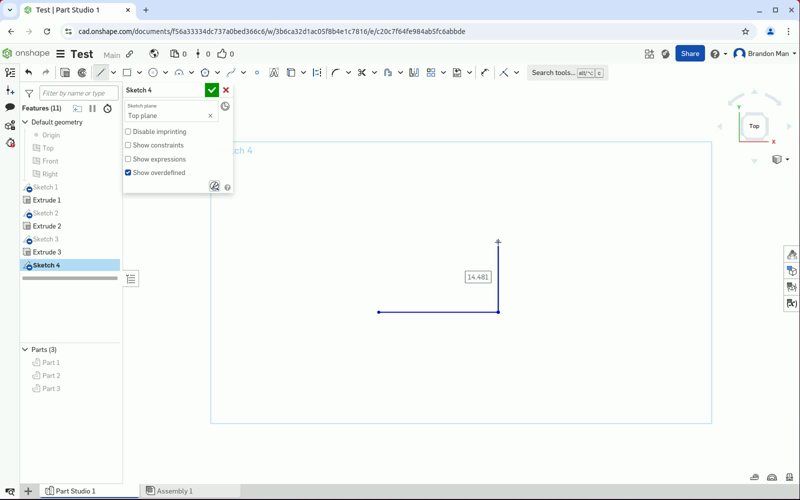
mouse_move(378, 241)
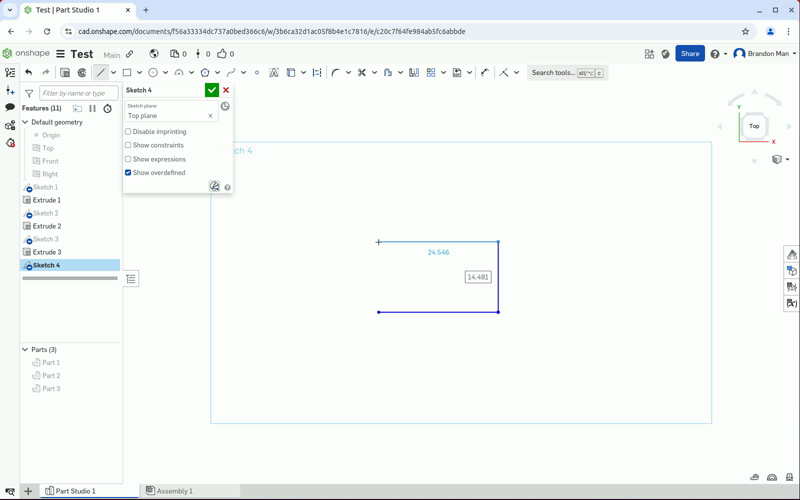
click(378, 241)
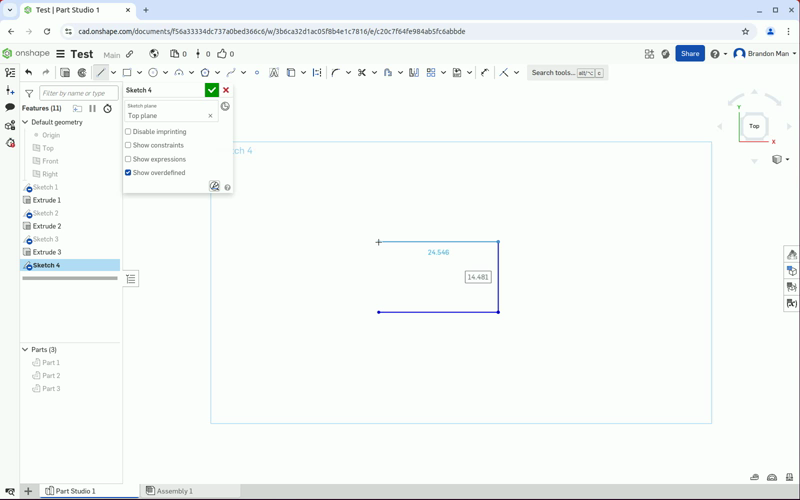
key_up(shift)
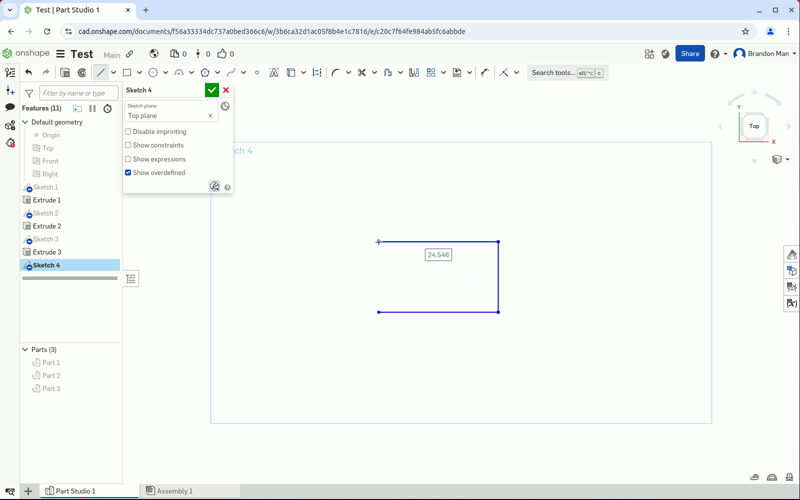
key_down(shift)
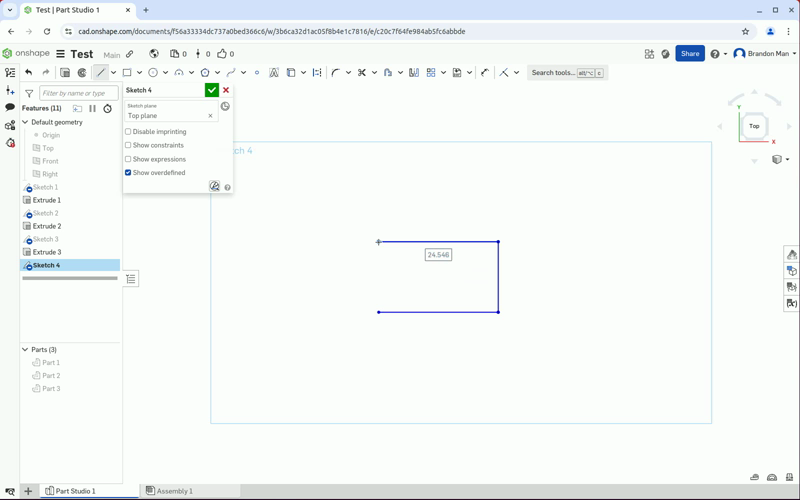
mouse_move(378, 312)
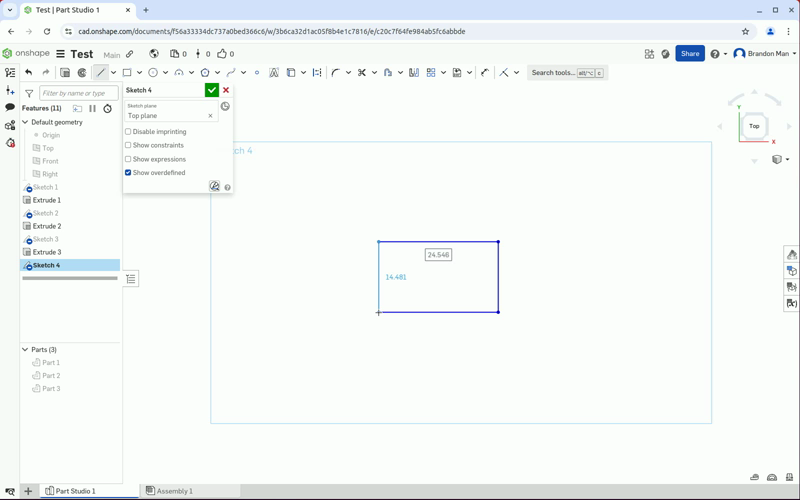
key_up(shift)
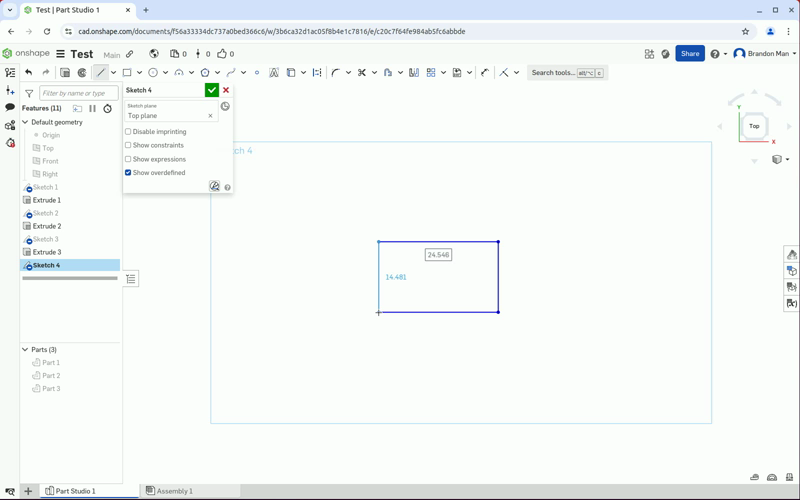
click(378, 312)
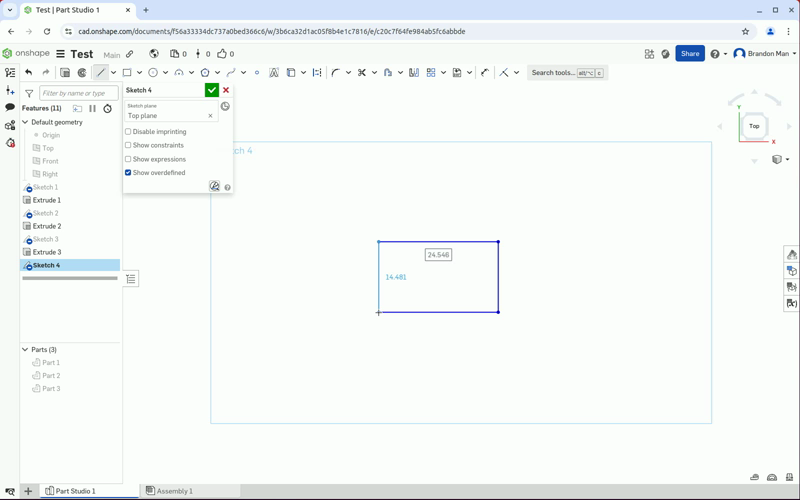
key(esc)
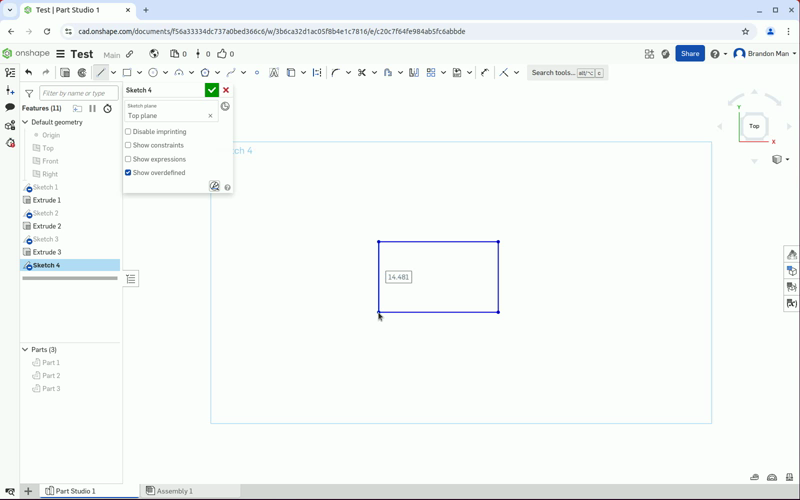
mouse_move(406, 294)
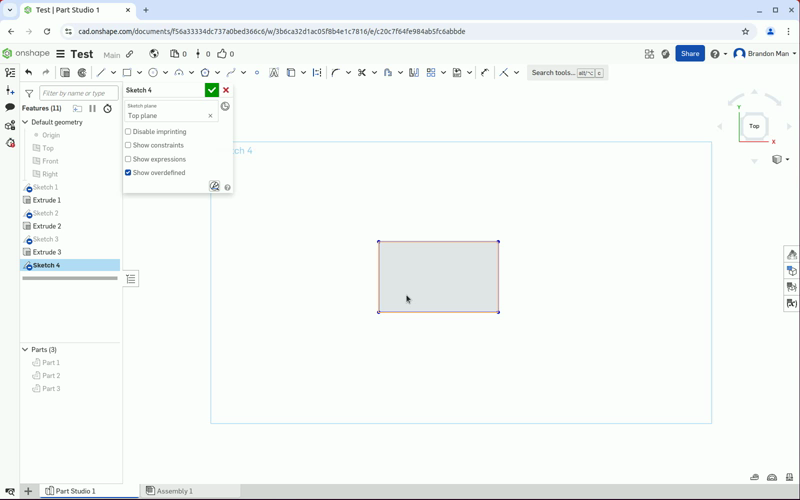
click(406, 294)
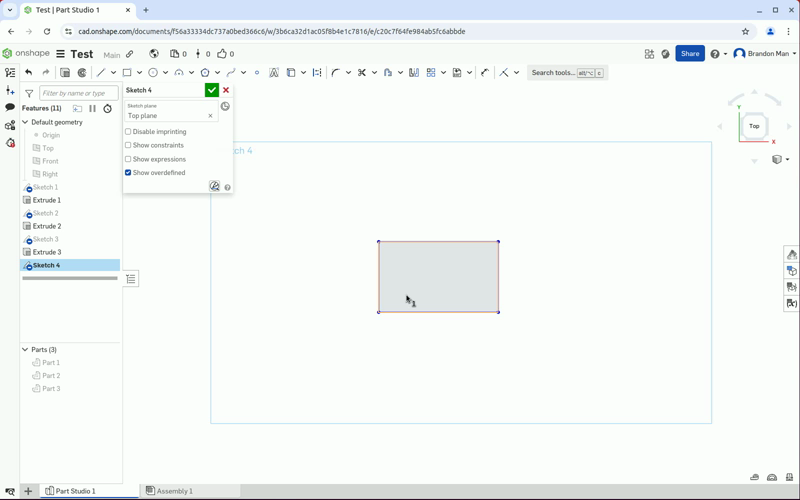
mouse_move(73, 352)
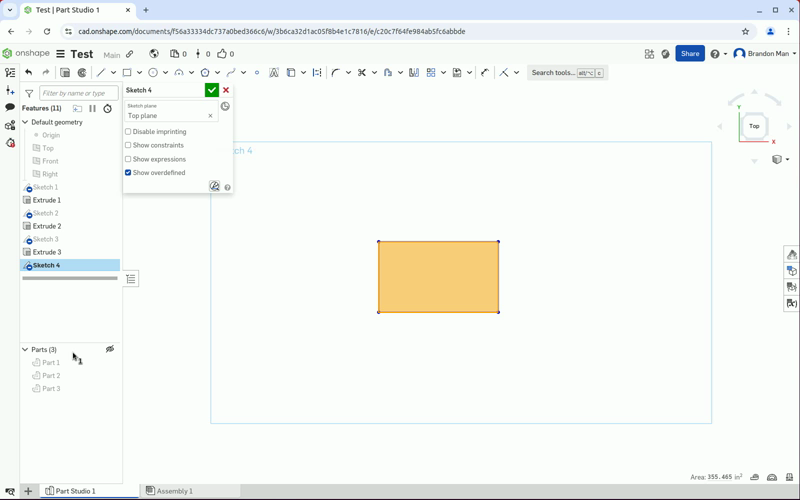
key(shift+y)
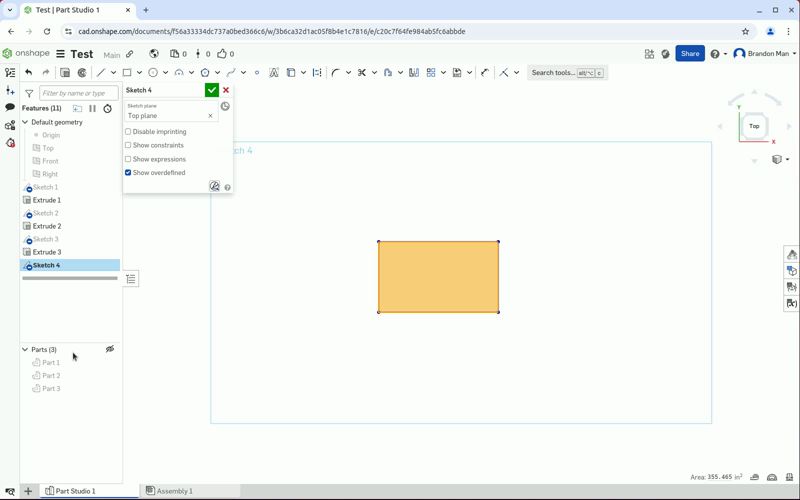
key(shift+e)
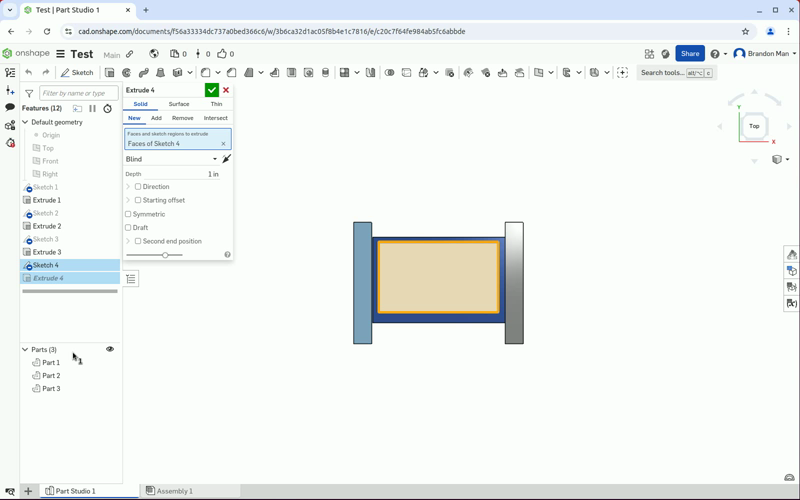
mouse_move(143, 106)
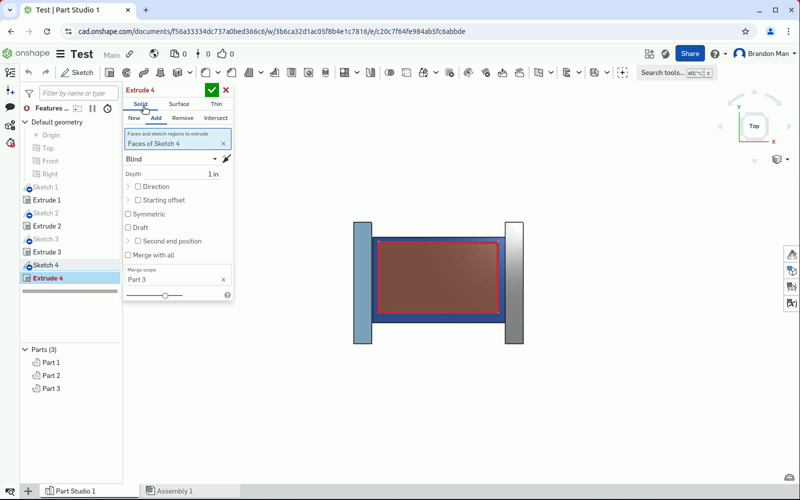
click(143, 106)
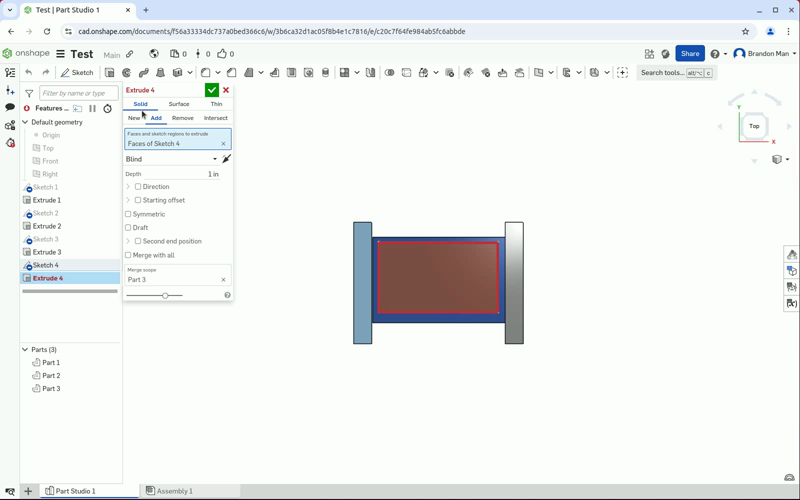
mouse_move(137, 120)
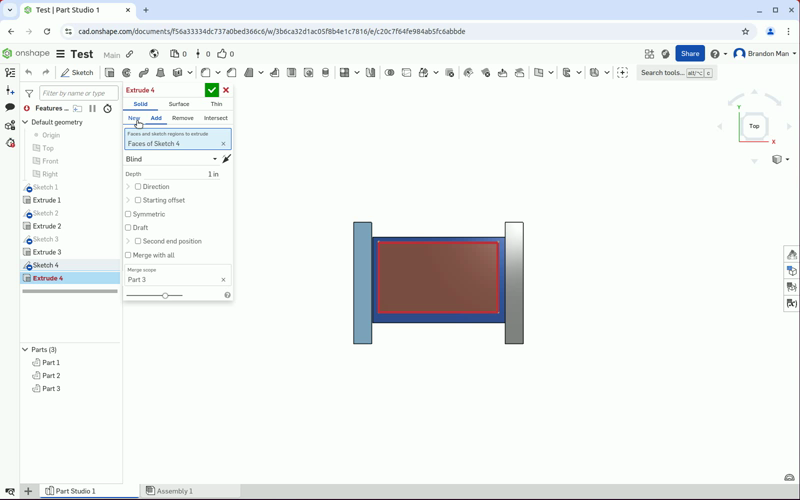
click(137, 120)
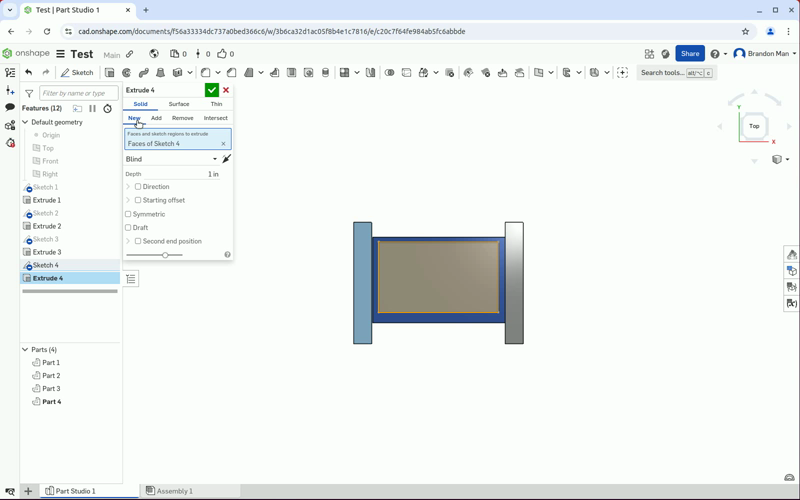
key(tab, 4)
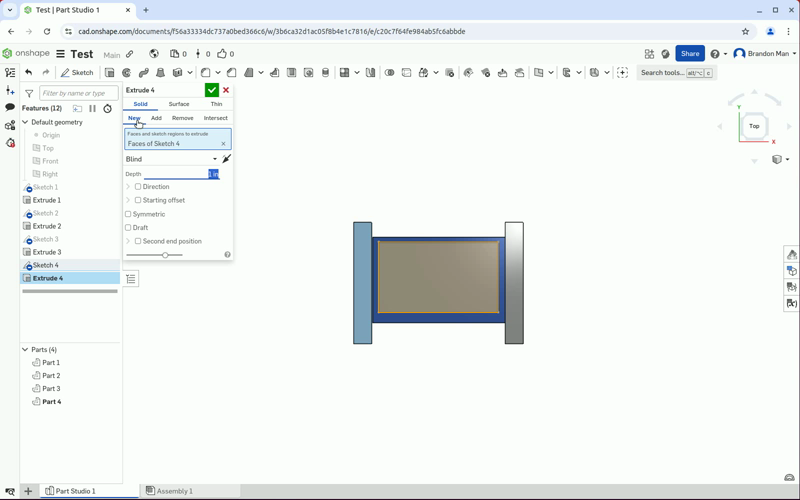
text(-10.591)
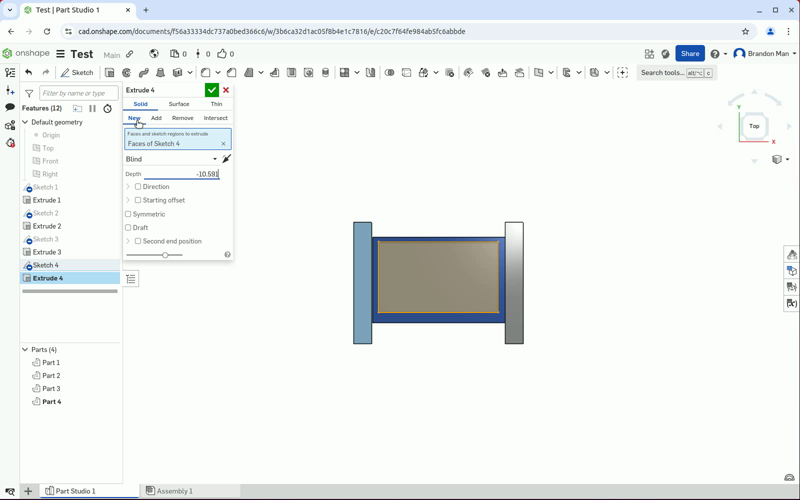
key(enter)
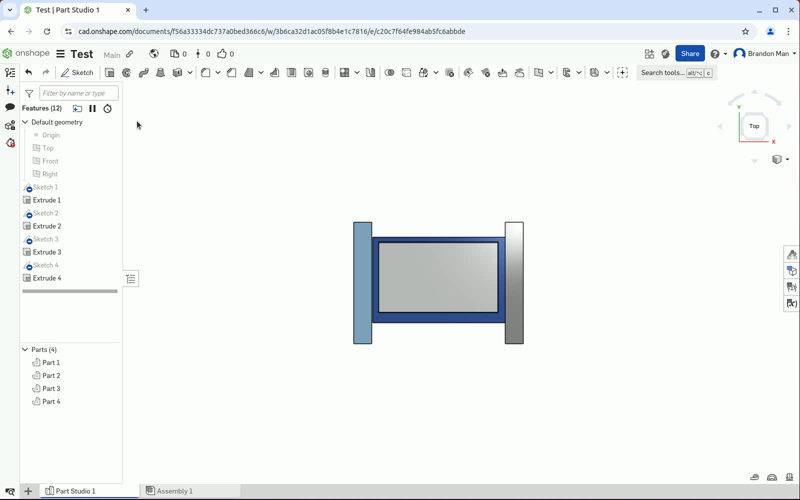
key(shift+h)
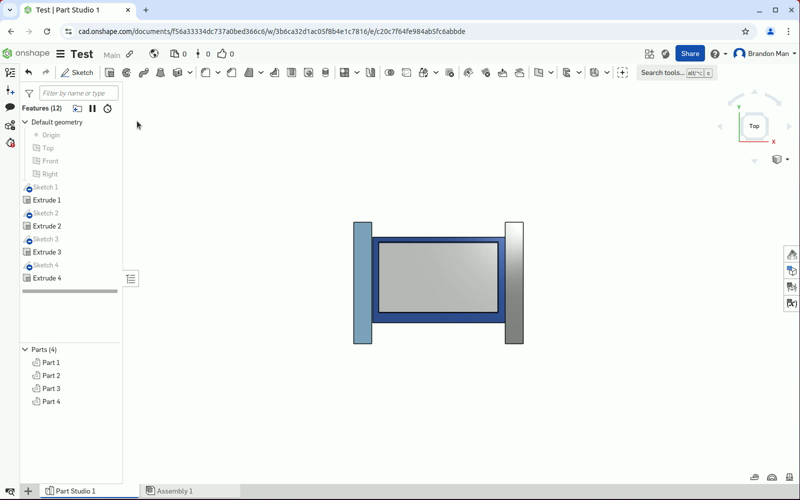
key(shift+h)
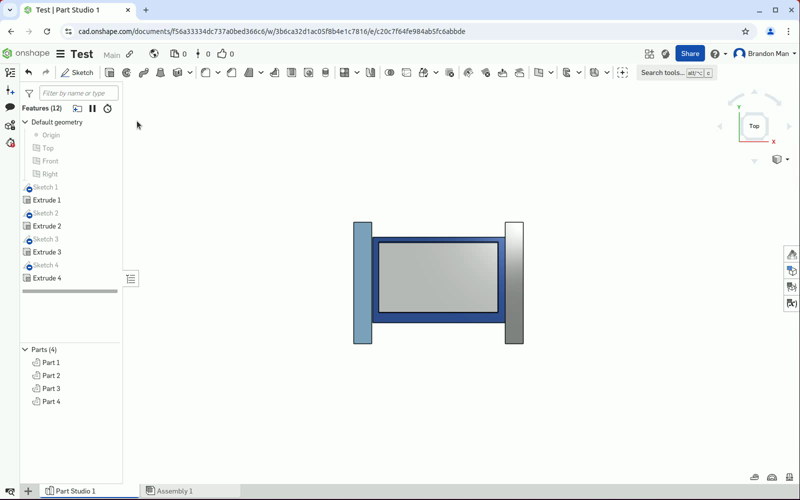
mouse_move(73, 189)
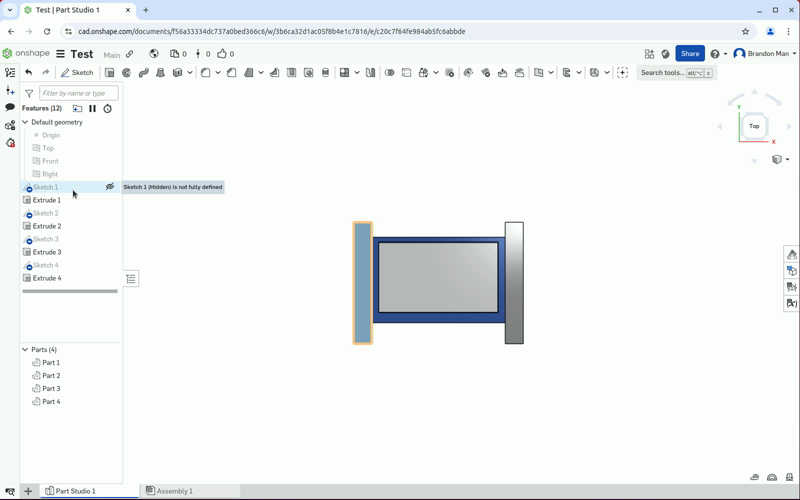
click(73, 189)
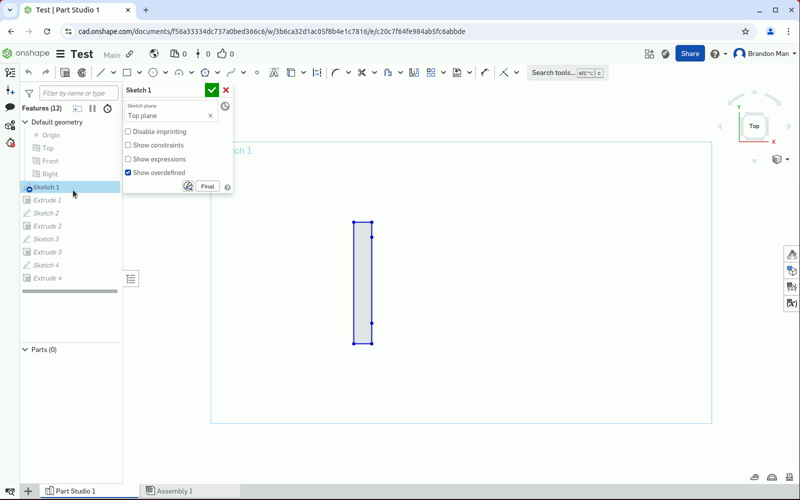
mouse_move(229, 92)
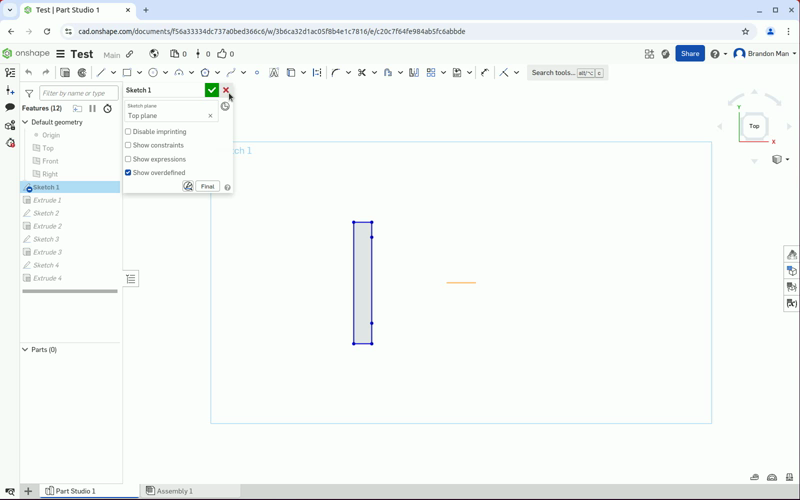
click(229, 92)
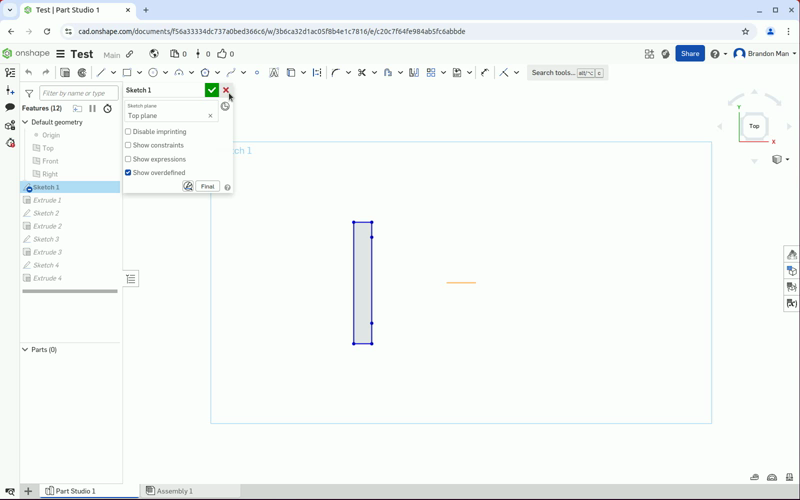
key(shift+s)
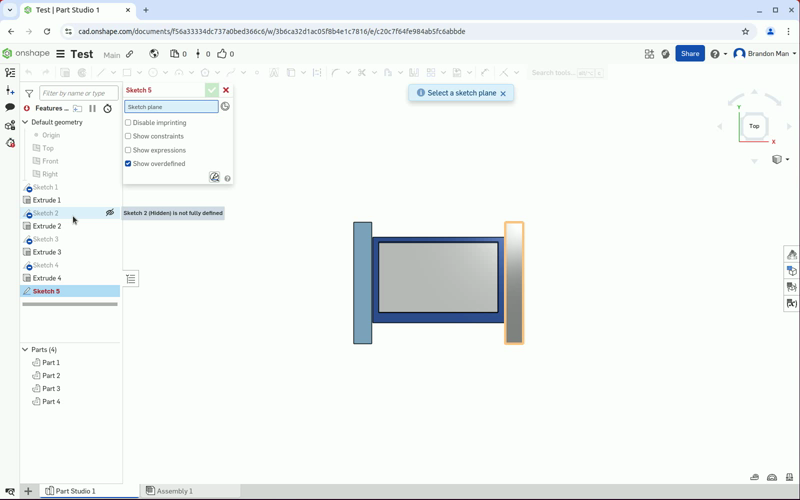
scroll(3)
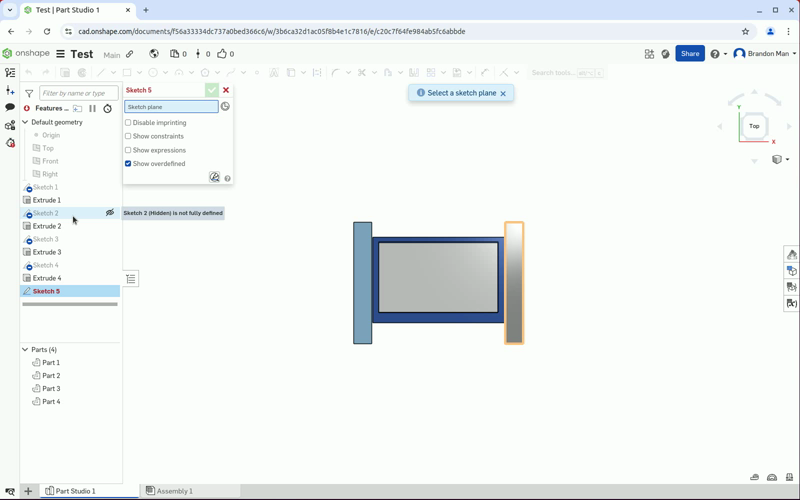
mouse_move(73, 150)
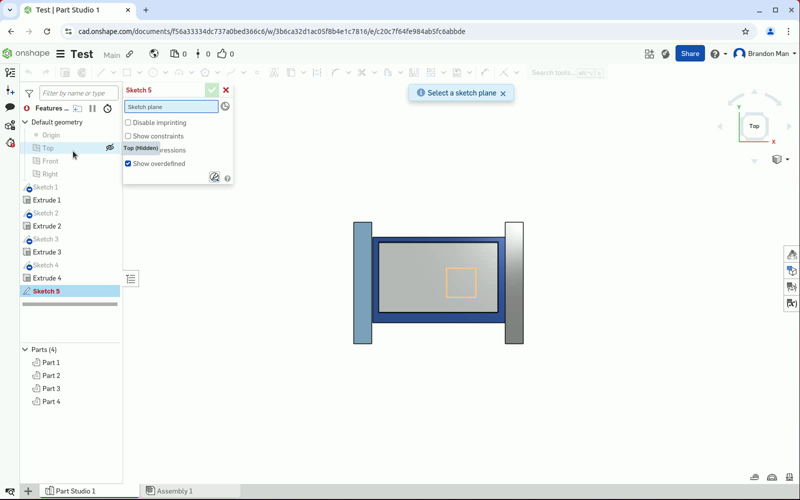
click(73, 150)
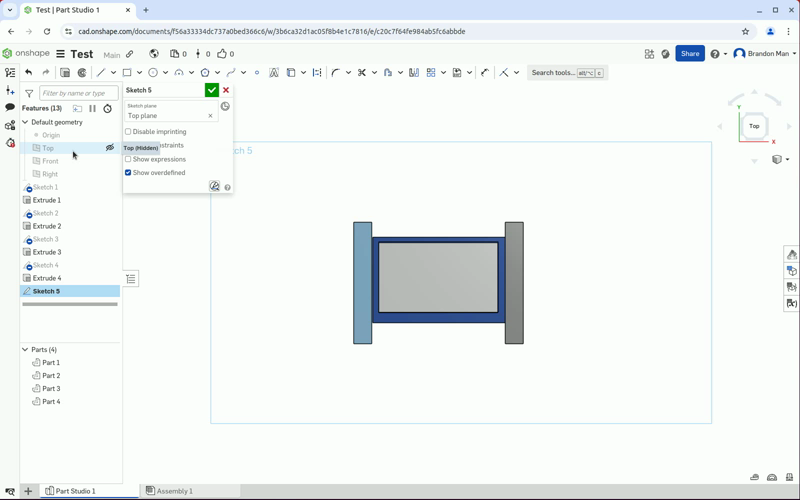
mouse_move(73, 352)
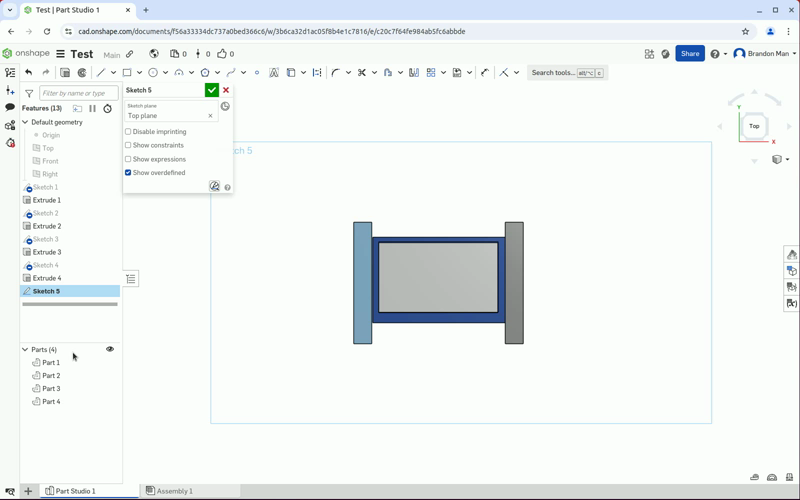
key(y)
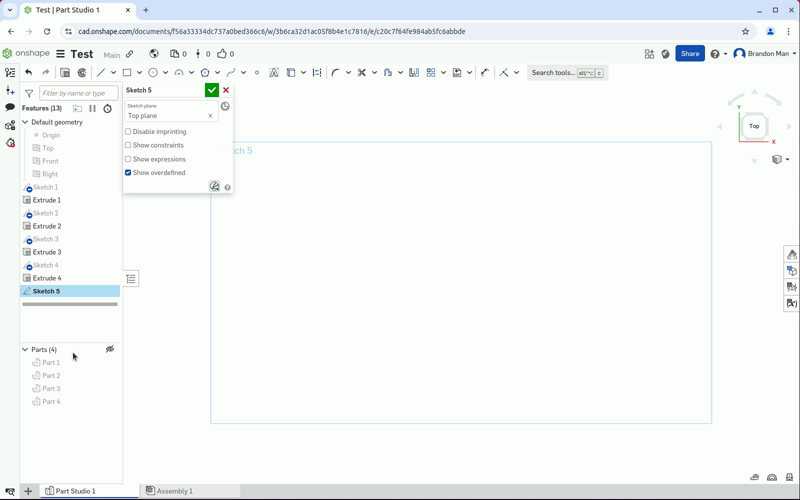
key(l)
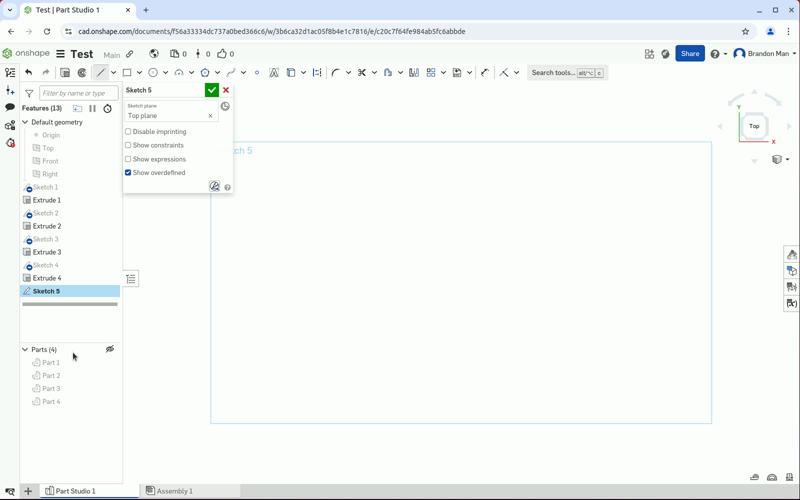
key_down(shift)
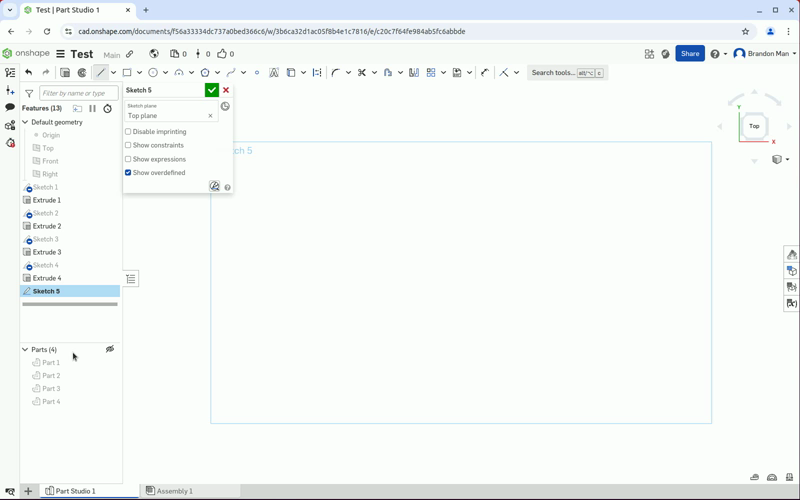
mouse_move(378, 312)
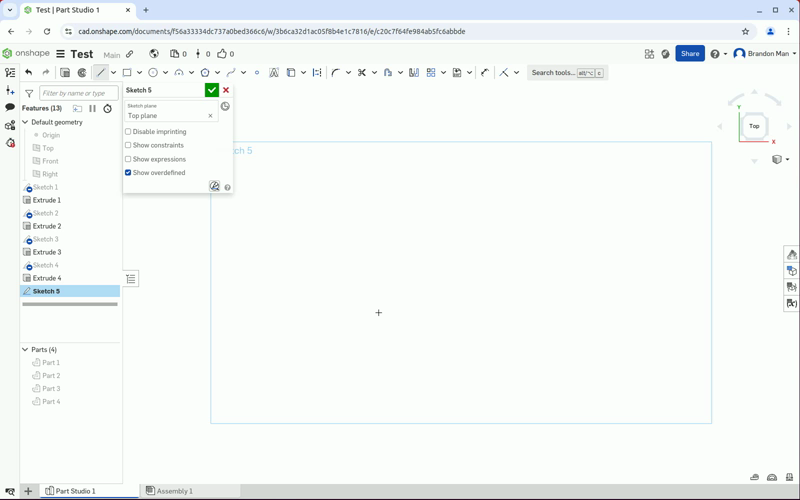
click(378, 312)
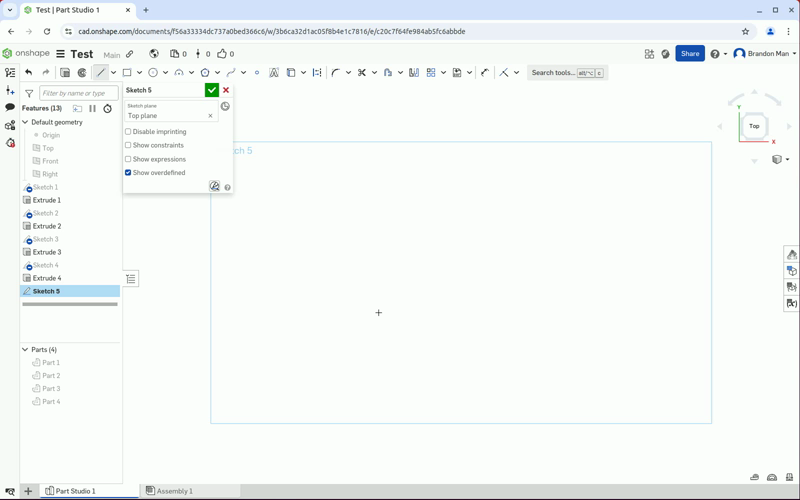
key_up(shift)
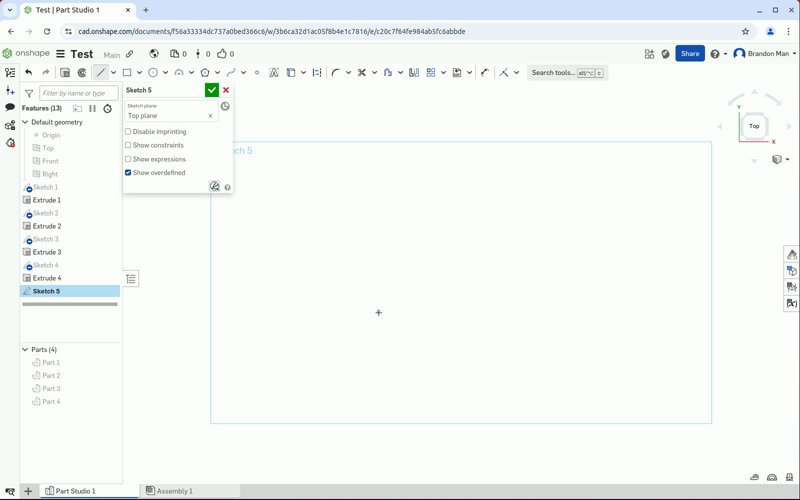
key_down(shift)
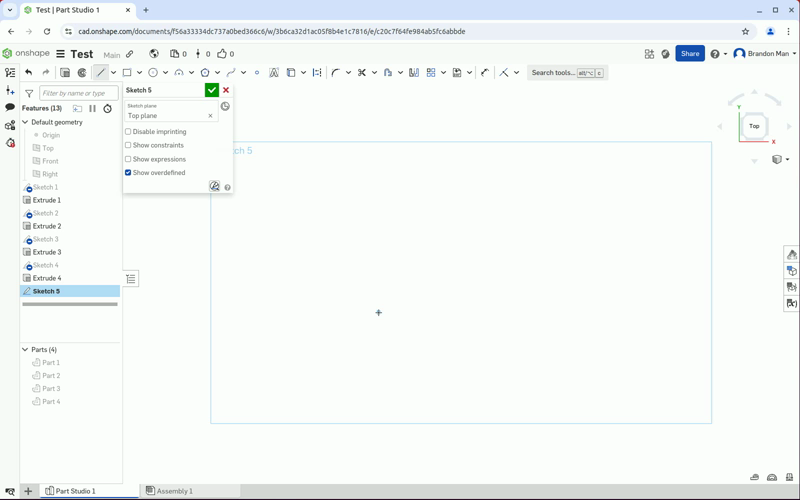
mouse_move(498, 312)
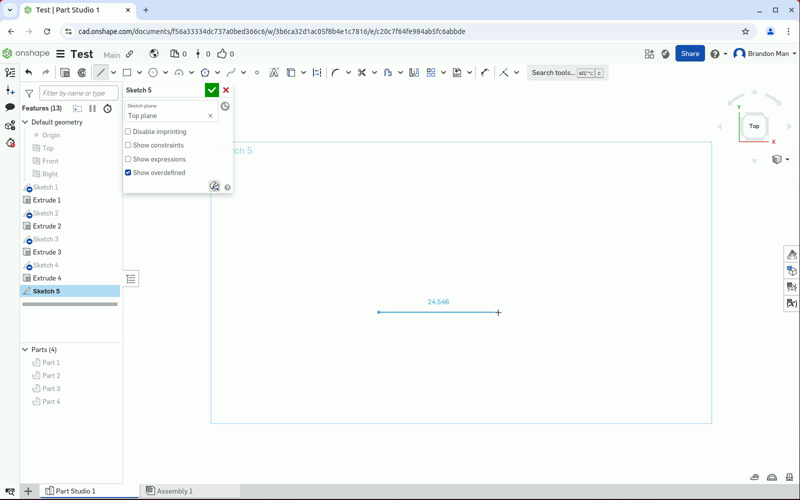
click(498, 312)
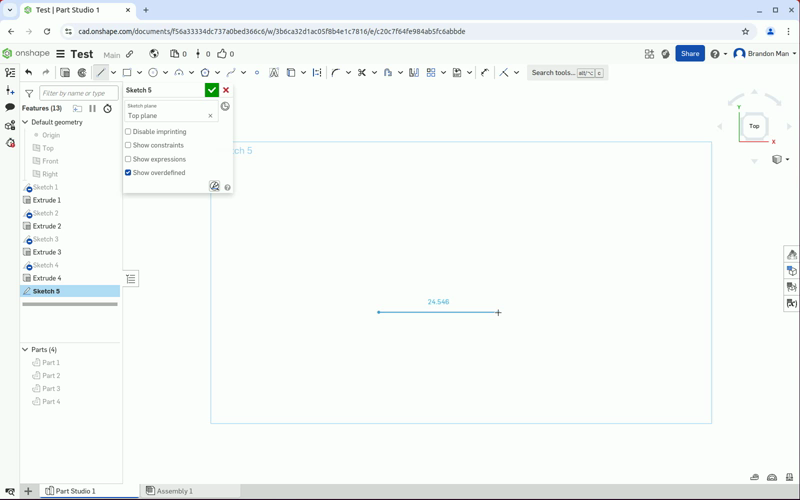
key_up(shift)
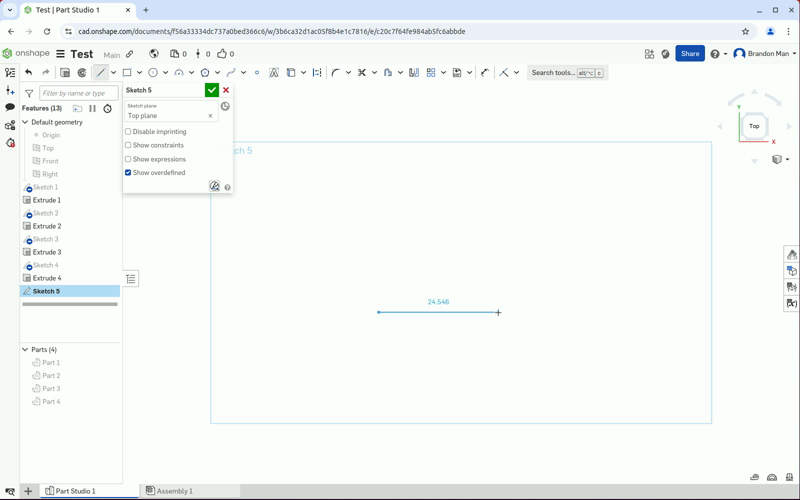
key_down(shift)
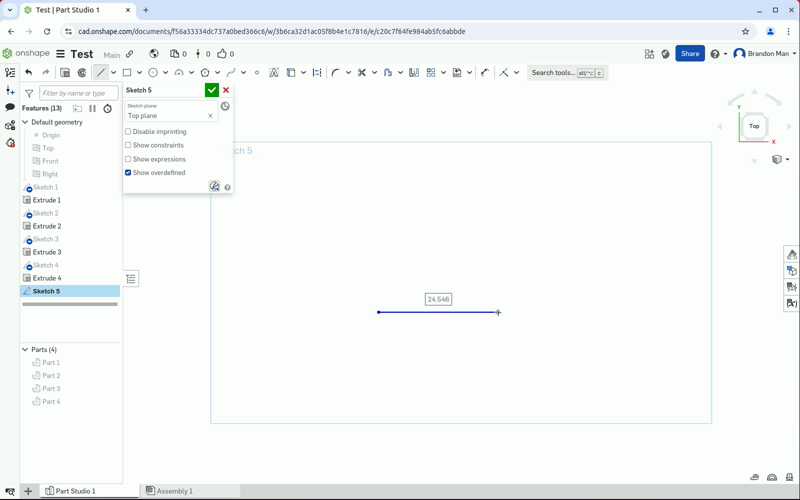
mouse_move(498, 241)
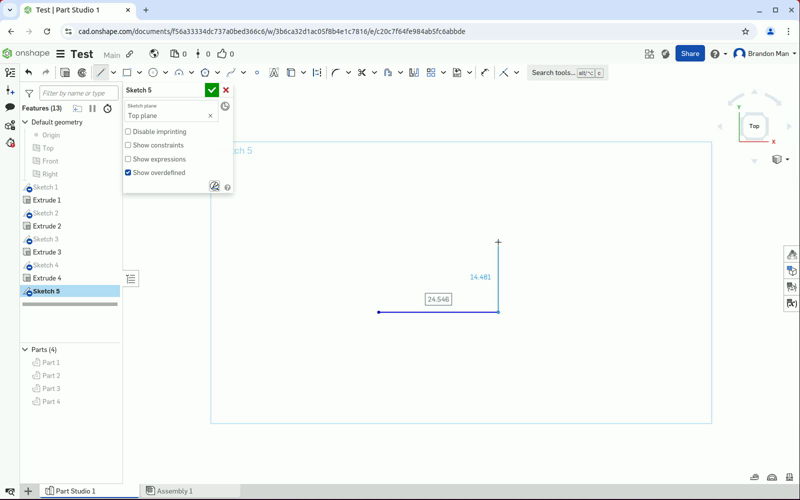
click(498, 241)
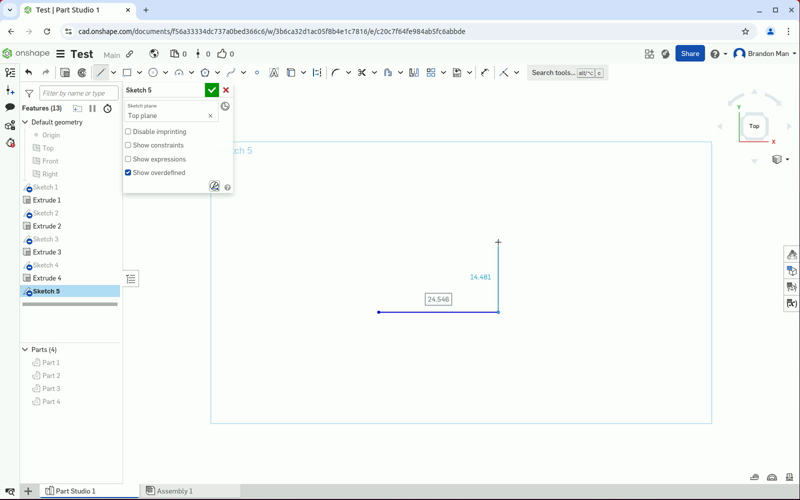
key_up(shift)
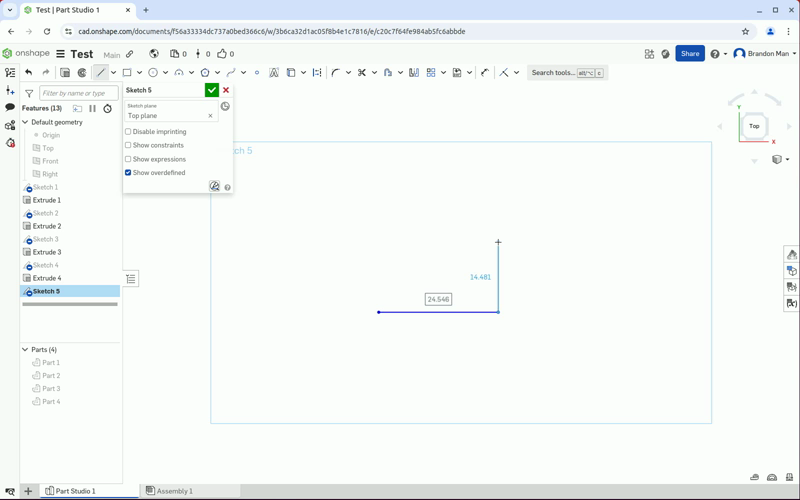
key_down(shift)
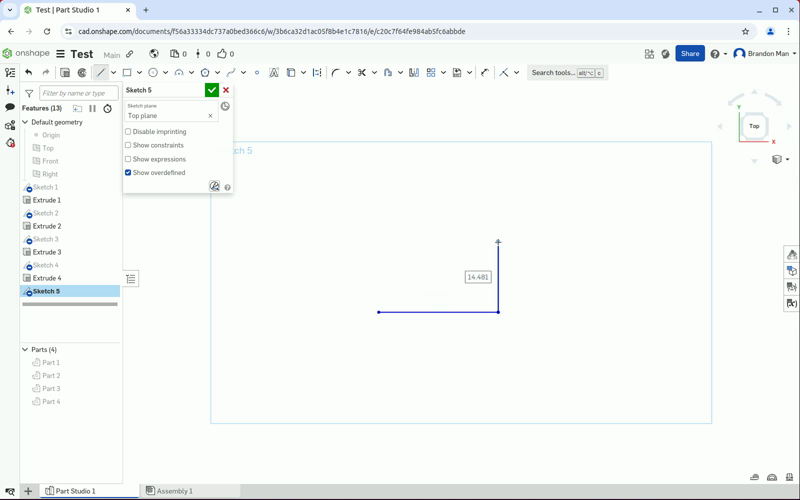
mouse_move(378, 241)
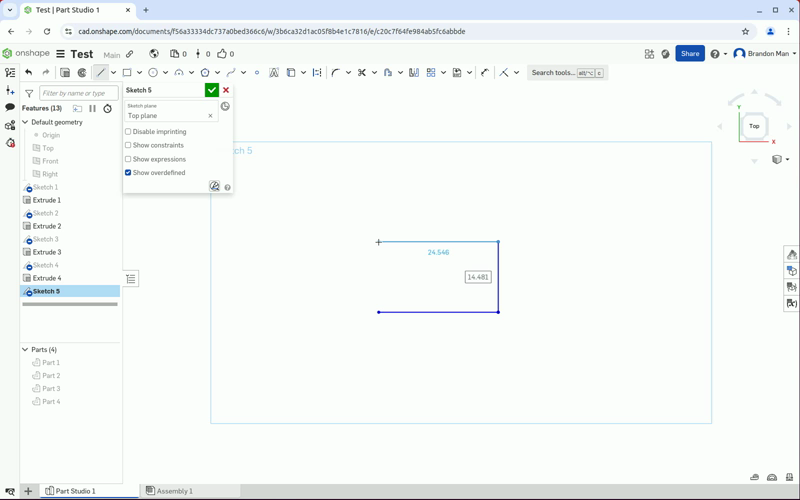
click(378, 241)
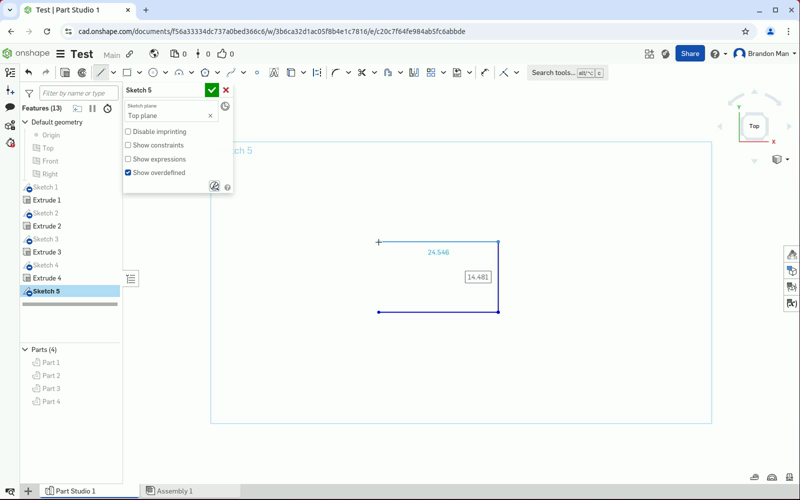
key_up(shift)
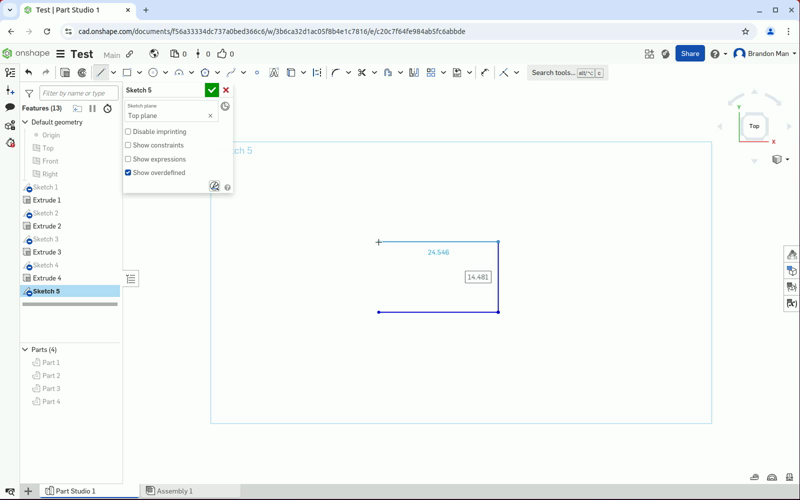
key_down(shift)
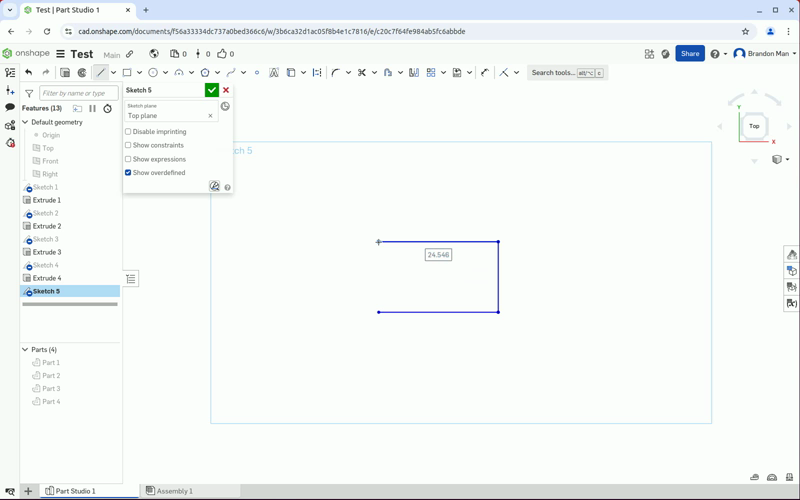
mouse_move(378, 312)
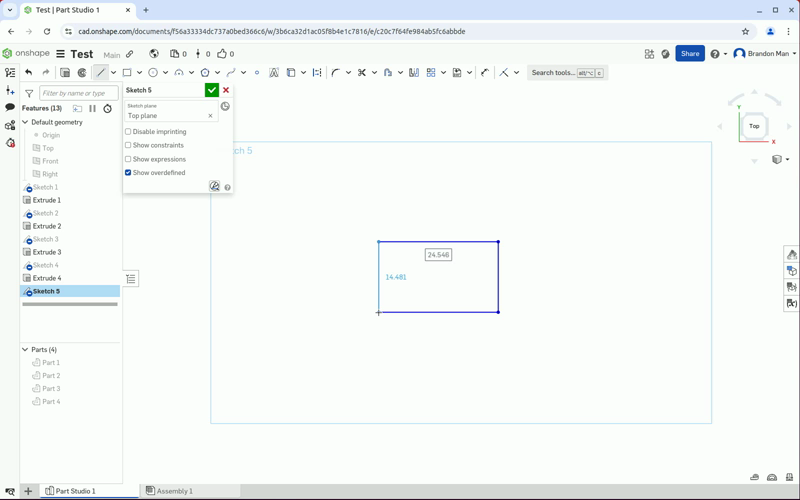
key_up(shift)
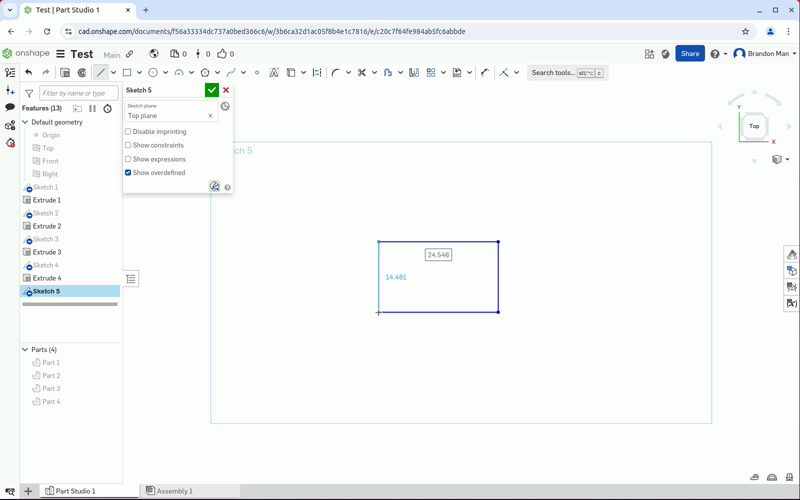
click(378, 312)
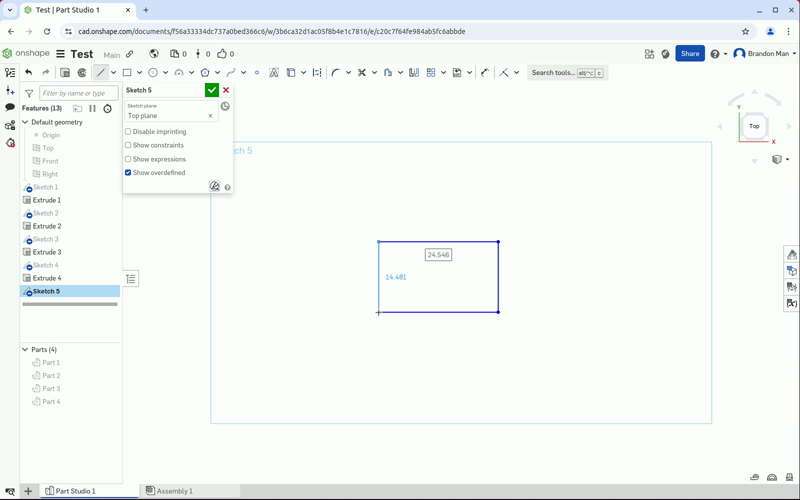
key(esc)
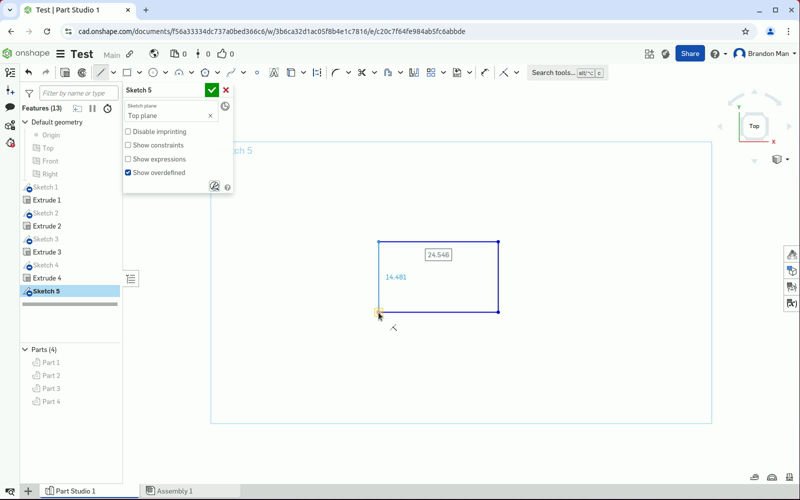
mouse_move(390, 257)
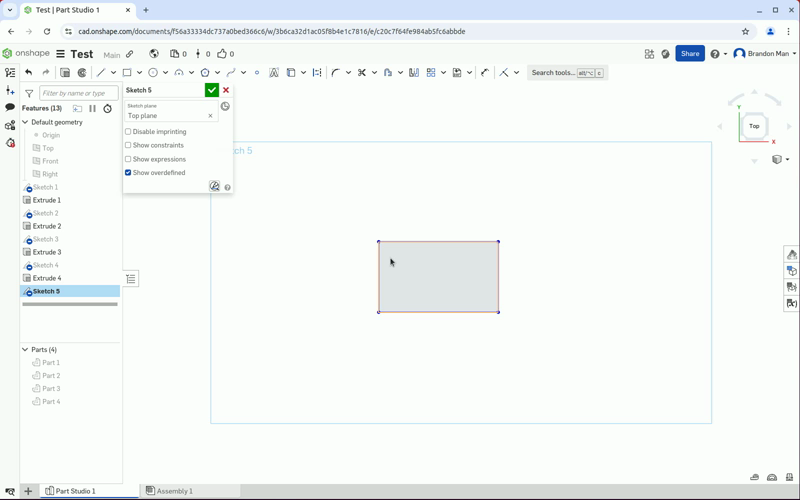
click(390, 257)
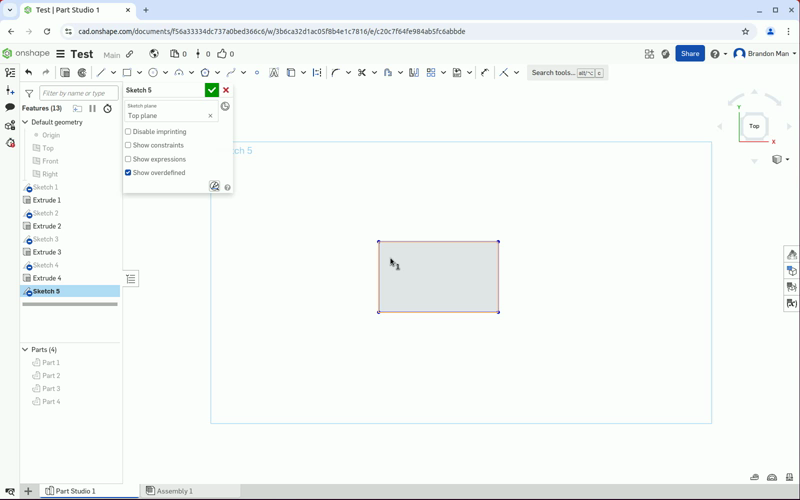
mouse_move(73, 352)
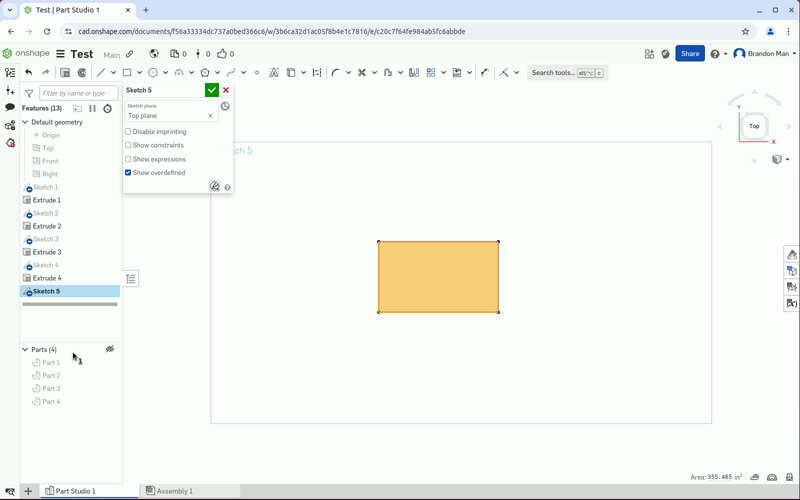
key(shift+y)
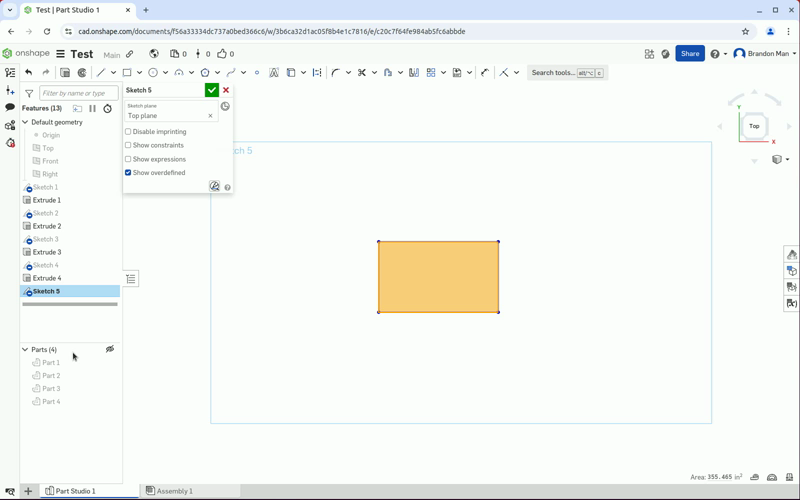
key(shift+e)
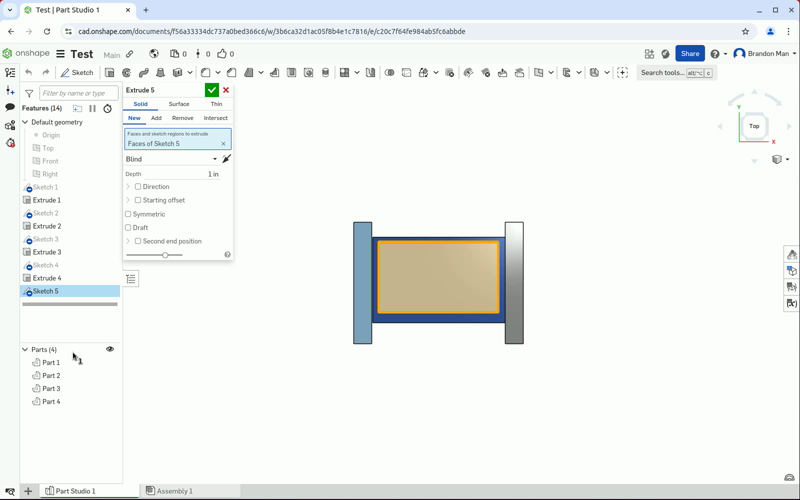
mouse_move(143, 106)
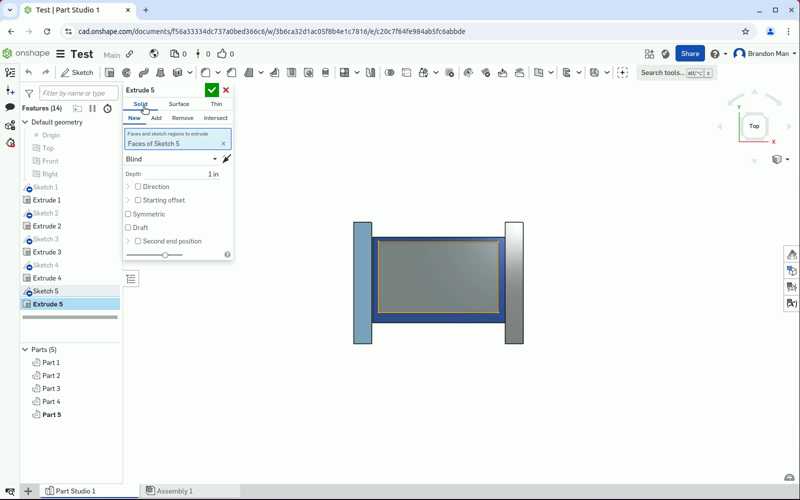
click(143, 106)
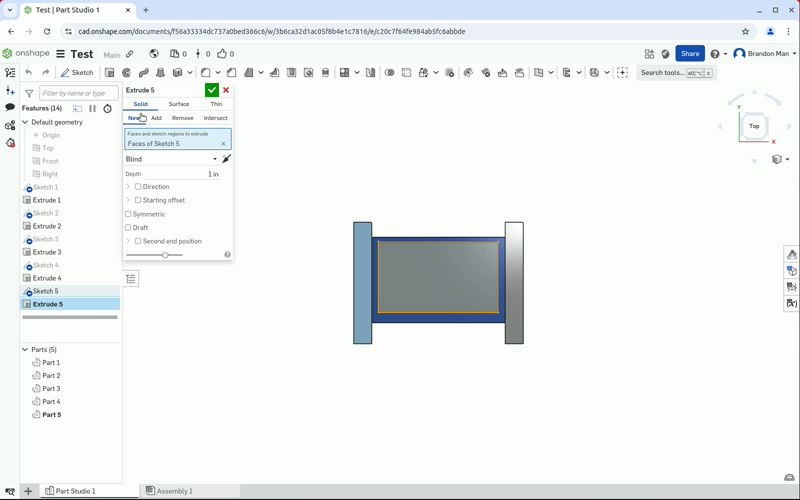
mouse_move(137, 120)
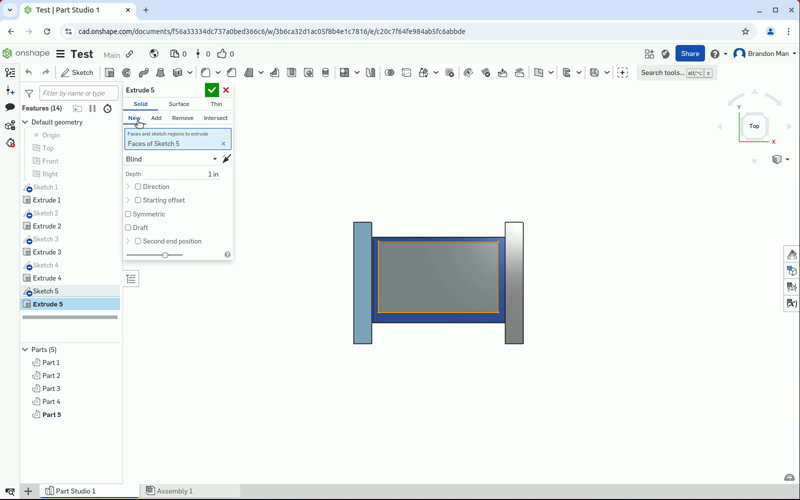
click(137, 120)
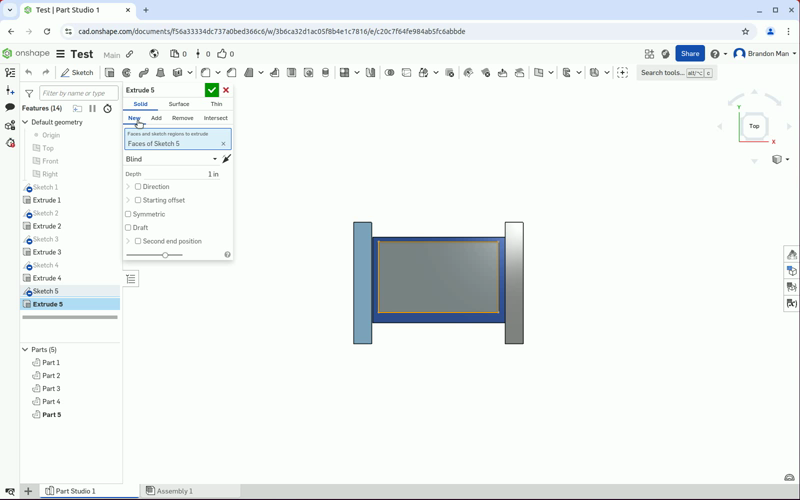
key(tab, 4)
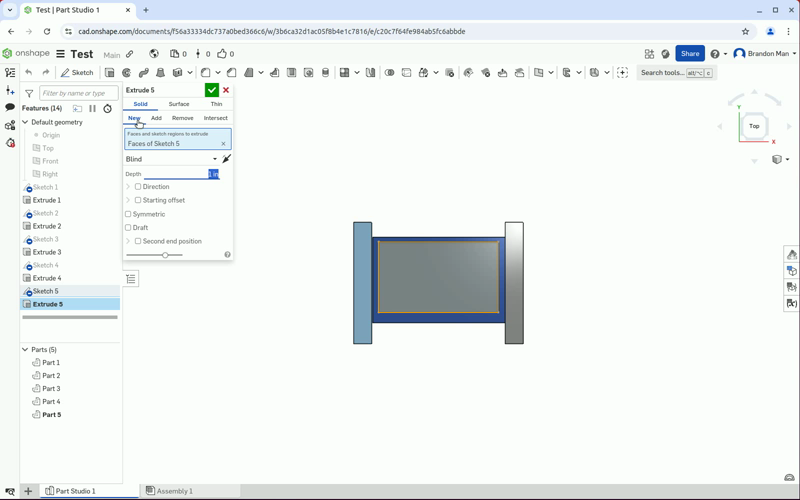
text(1.926)
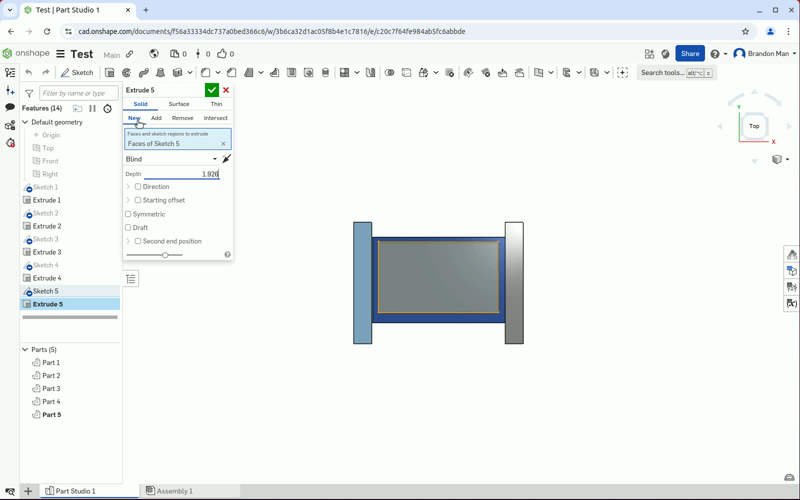
key(enter)
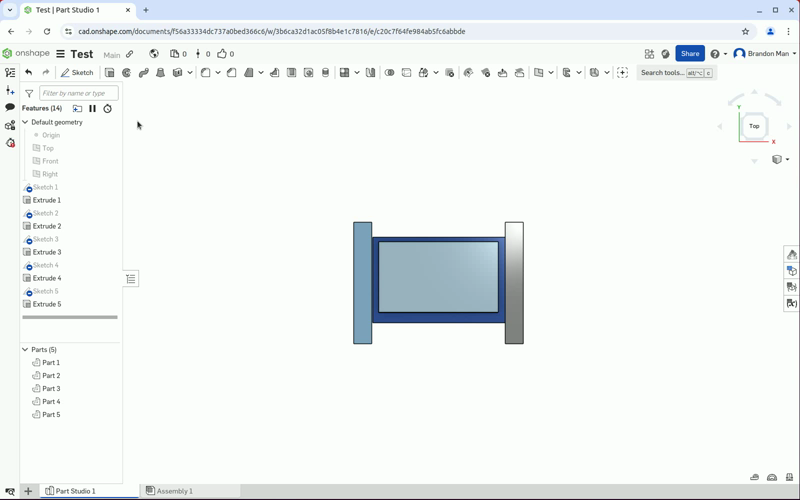
key(shift+h)
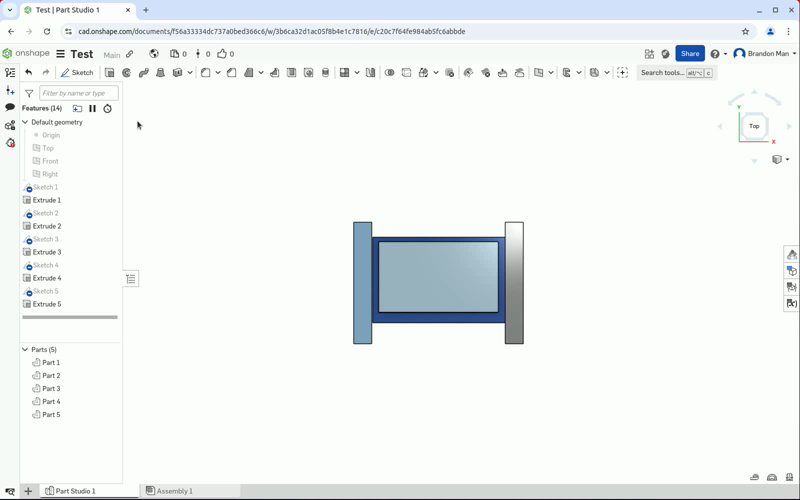
key(shift+h)
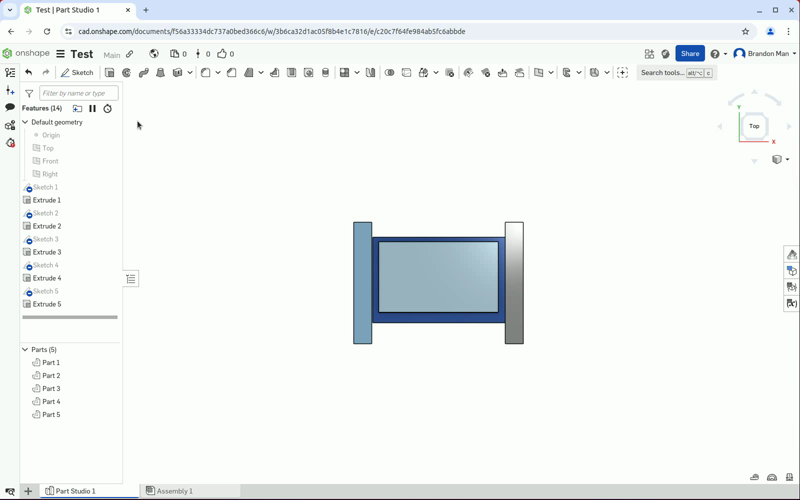
mouse_move(73, 189)
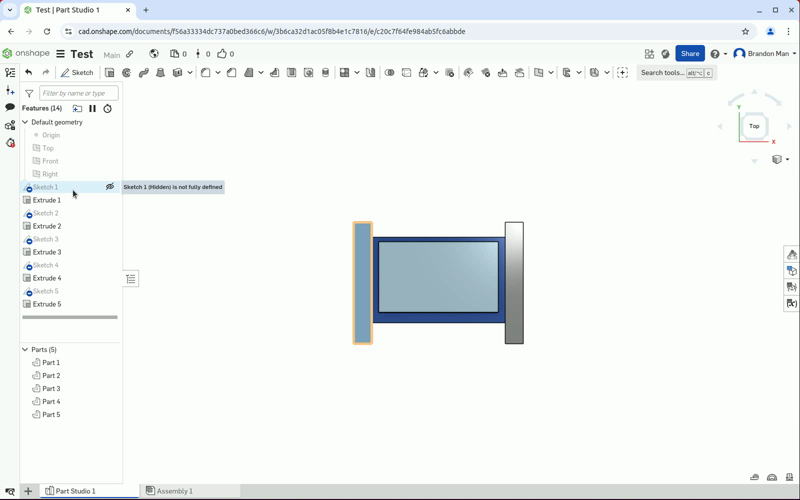
click(73, 189)
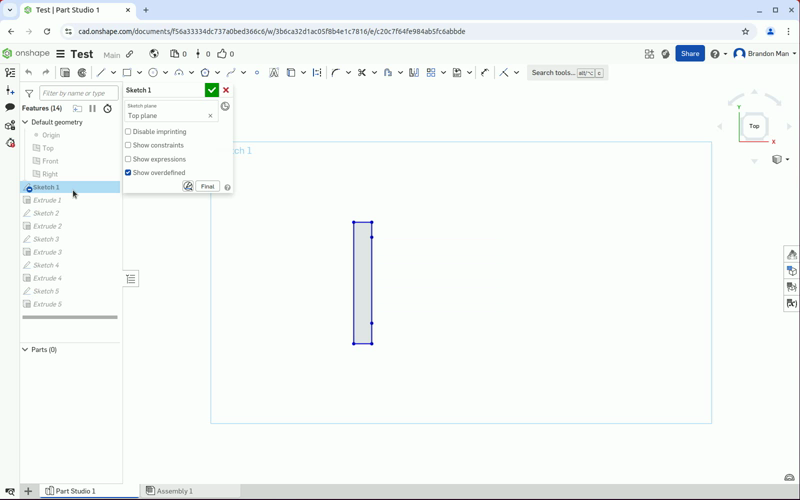
mouse_move(229, 92)
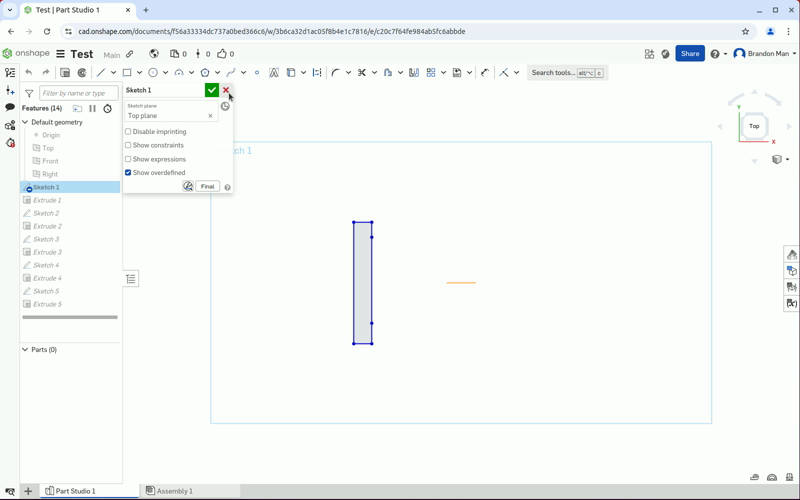
click(229, 92)
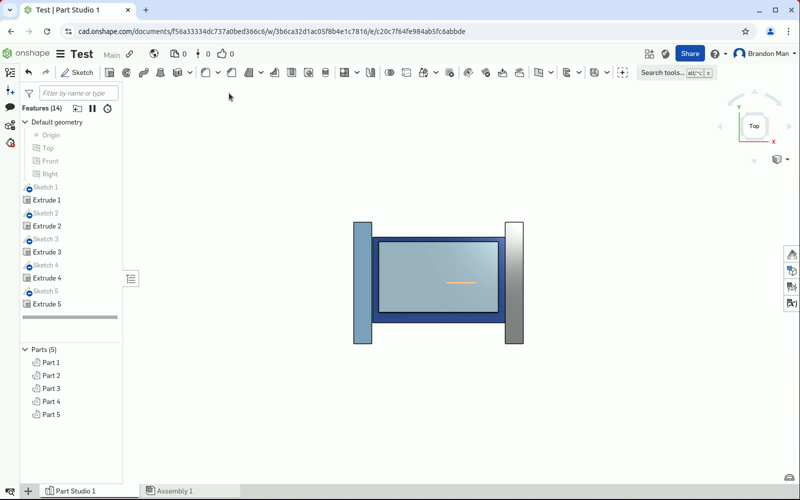
mouse_move(73, 352)
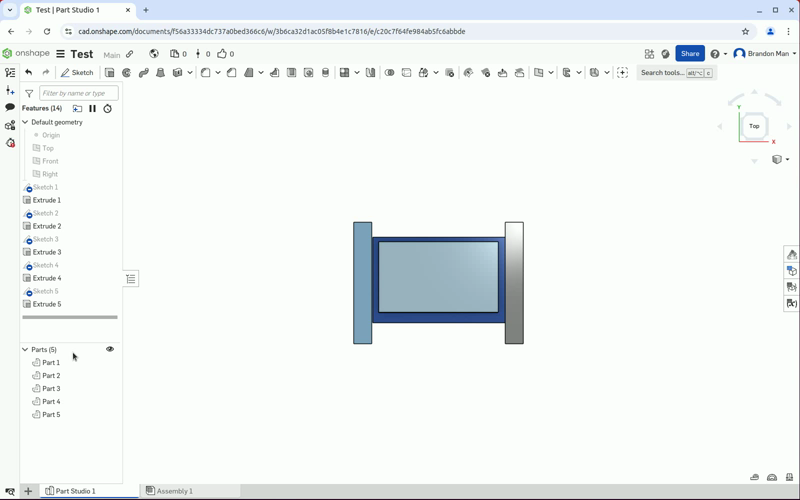
key(y)
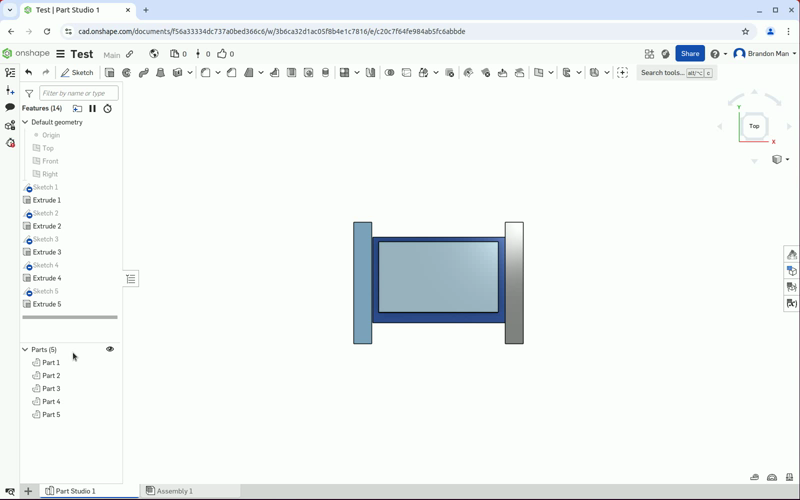
key(shift+p)
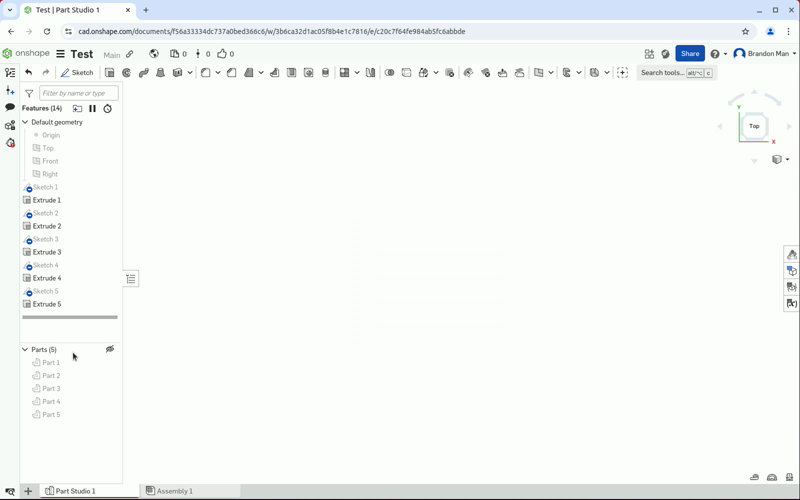
key(space)
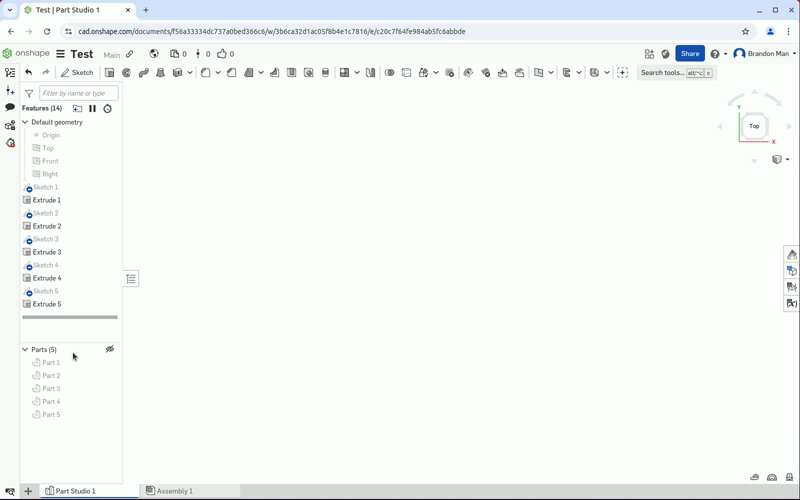
key_down(shift)
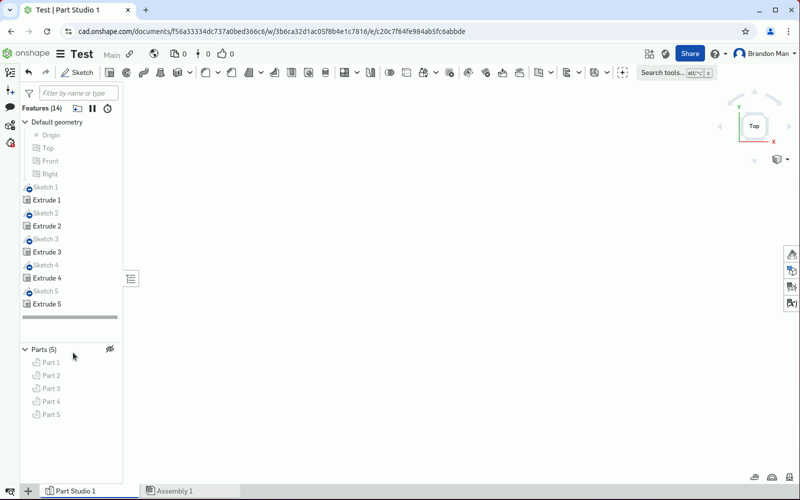
key(up)
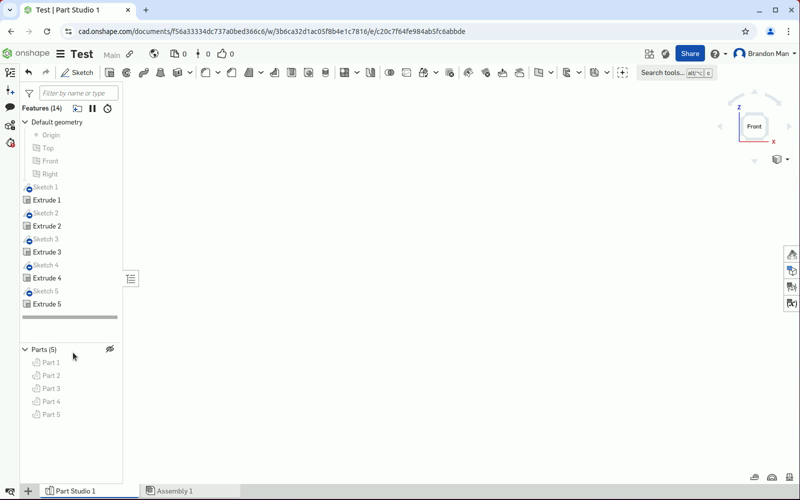
key_up(shift)
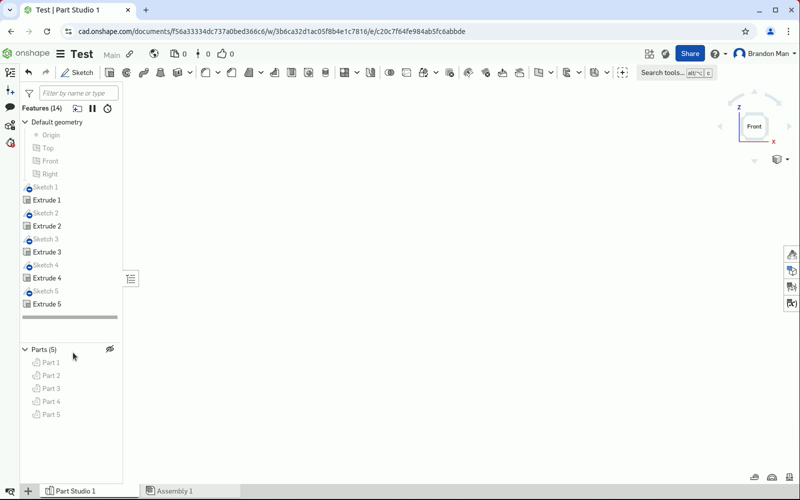
mouse_move(73, 352)
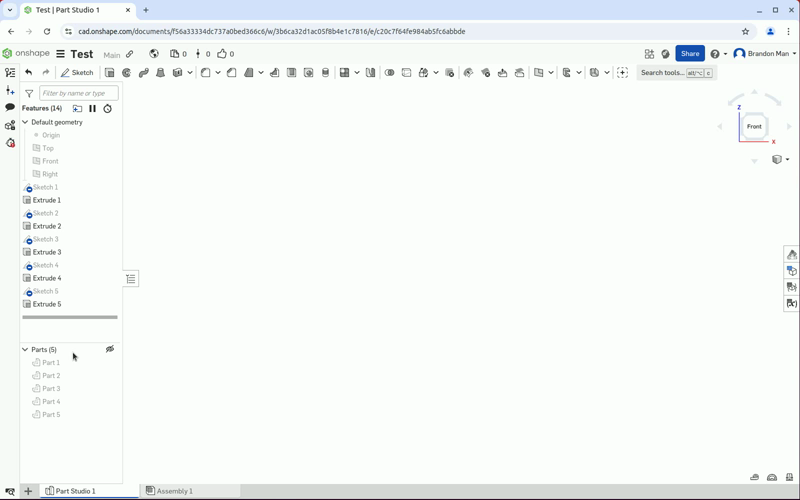
key(shift+y)
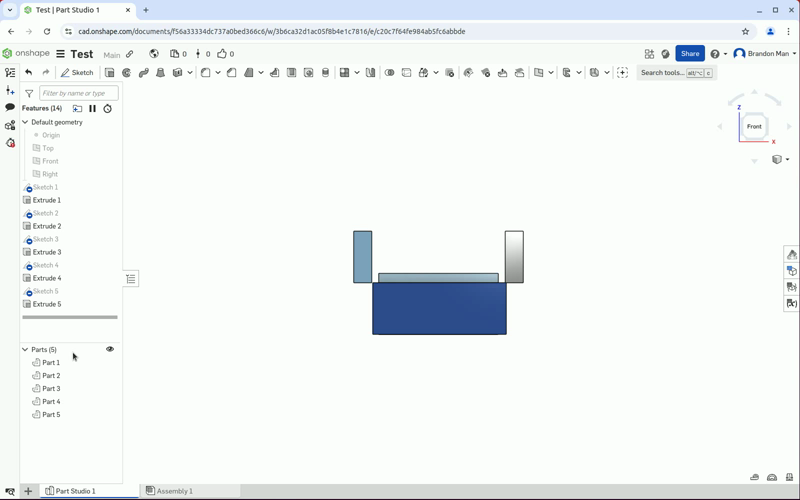
mouse_move(541, 75)
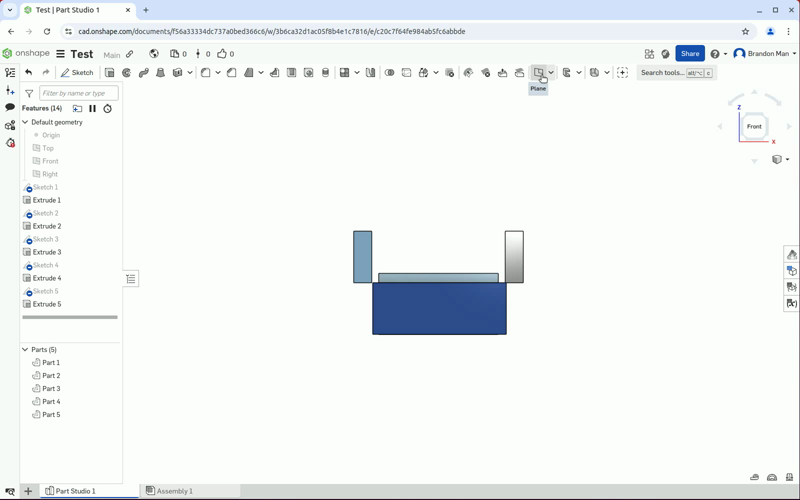
click(541, 75)
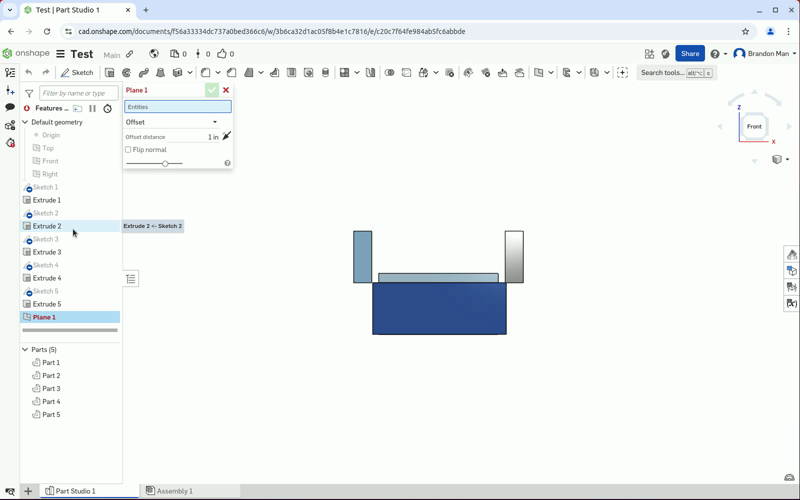
scroll(3)
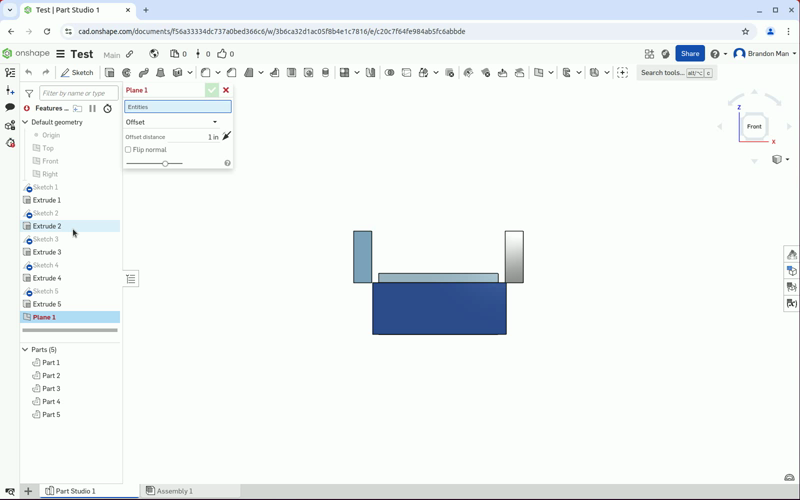
mouse_move(73, 163)
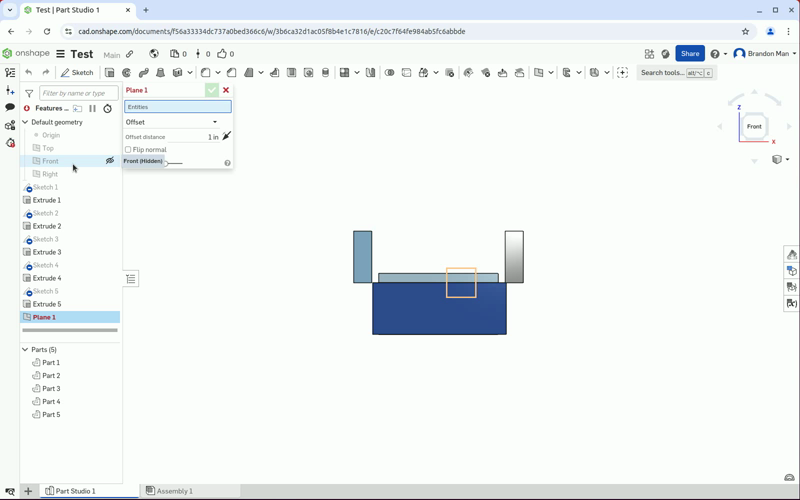
click(73, 163)
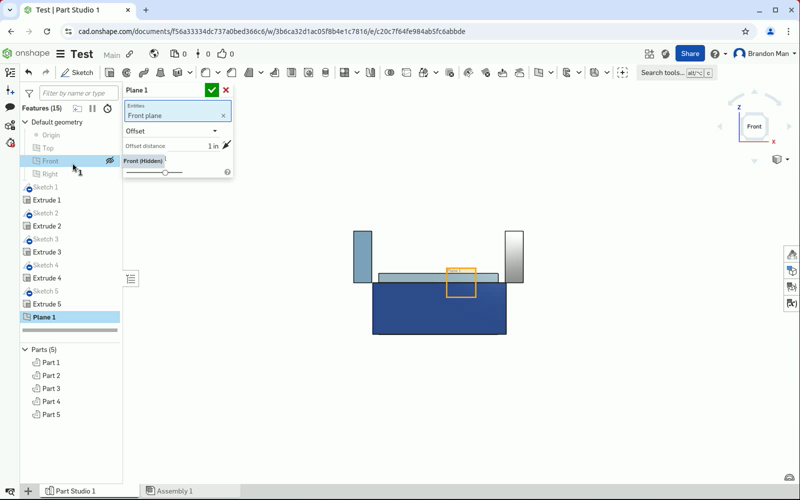
key(tab, 2)
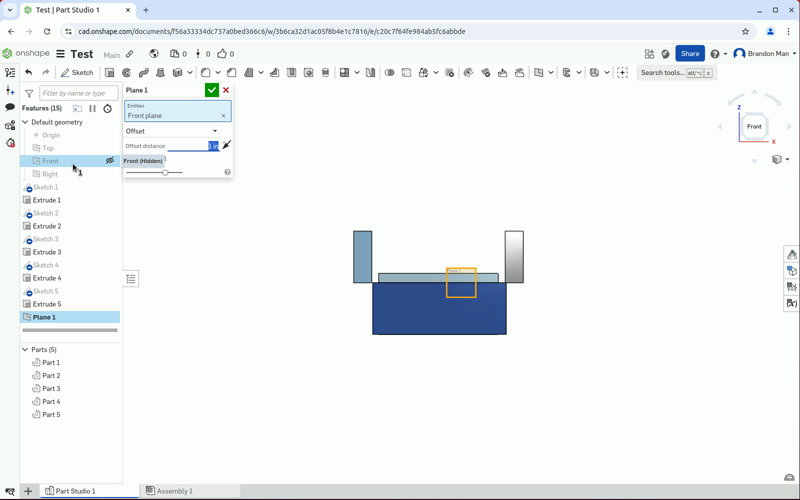
text(12.509)
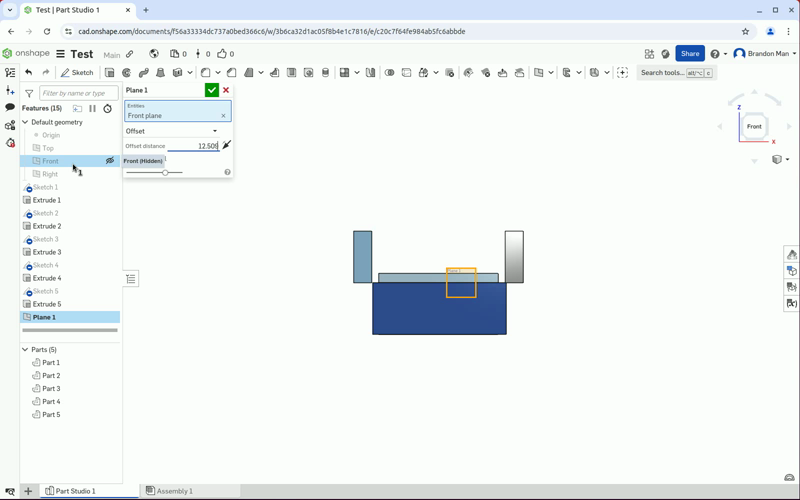
key(enter, 2)
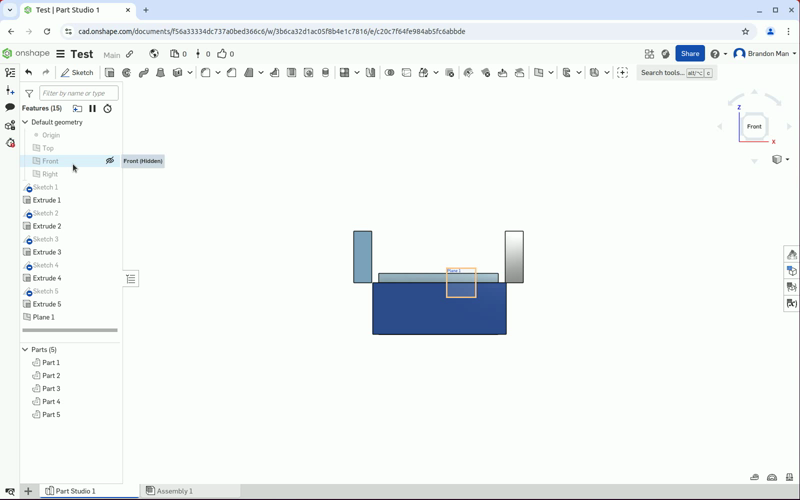
key(shift+s)
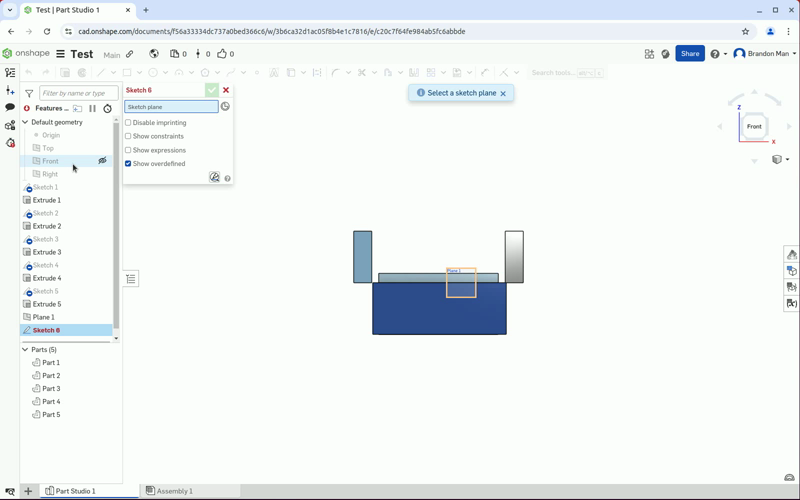
mouse_move(69, 319)
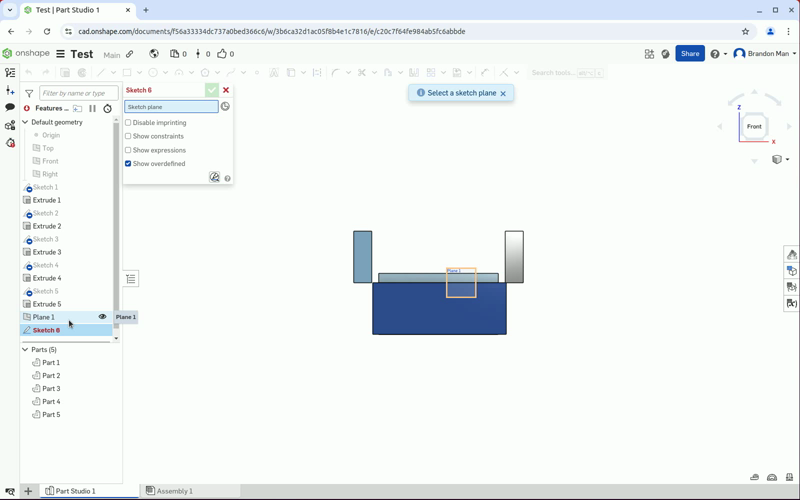
click(69, 319)
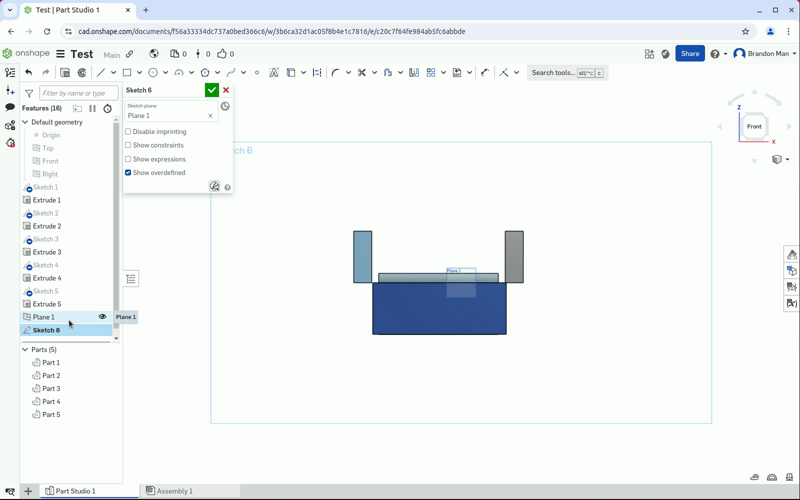
mouse_move(73, 352)
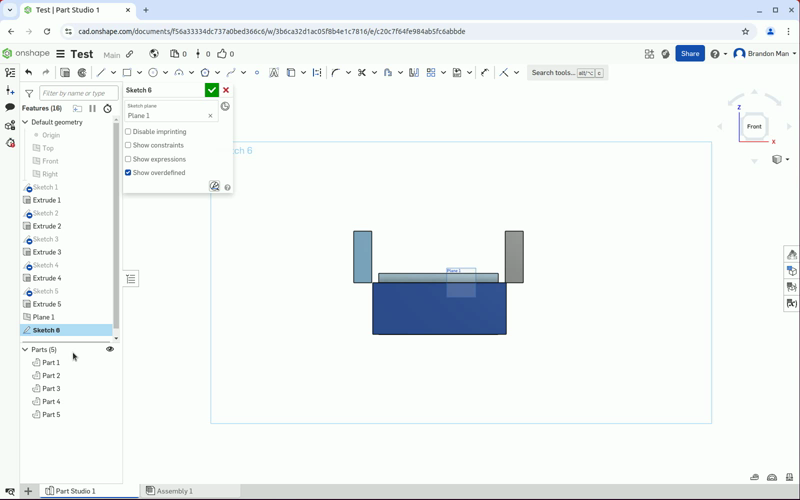
key(y)
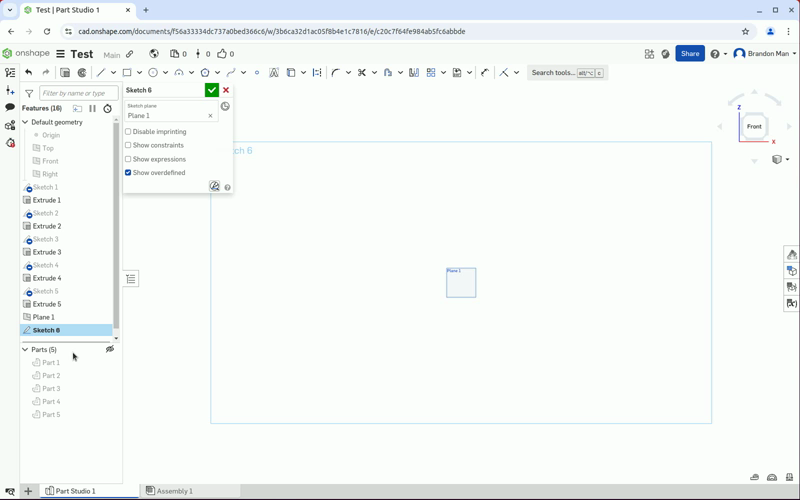
key(l)
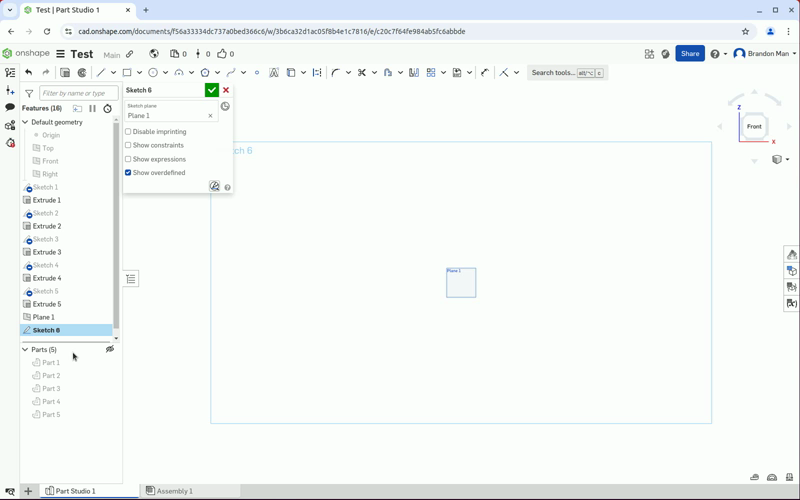
key_down(shift)
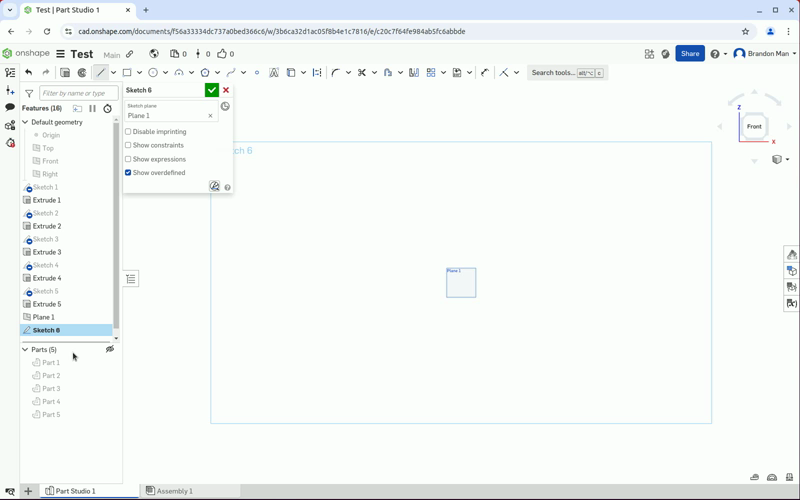
mouse_move(372, 282)
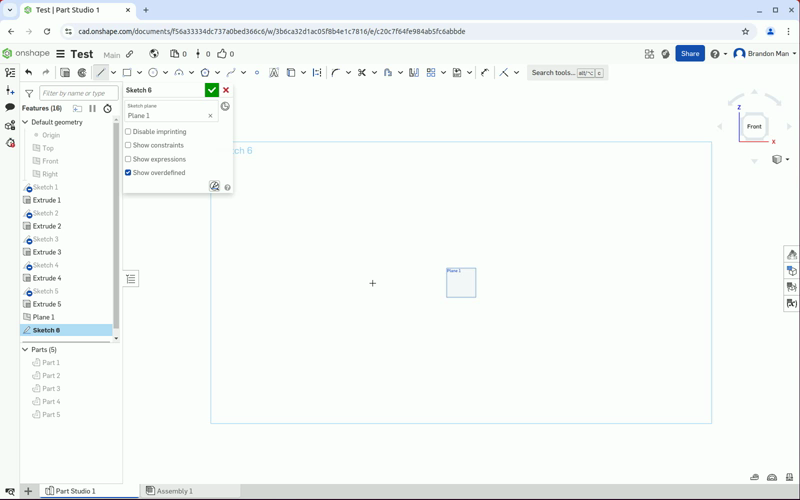
click(372, 282)
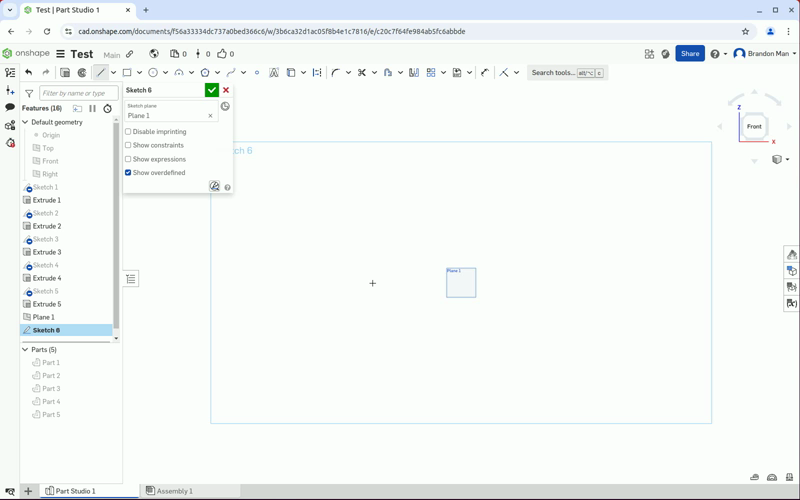
key_up(shift)
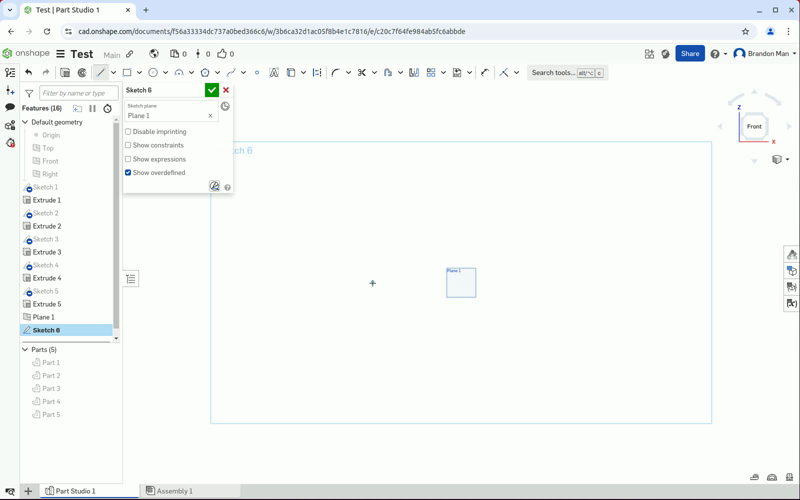
key_down(shift)
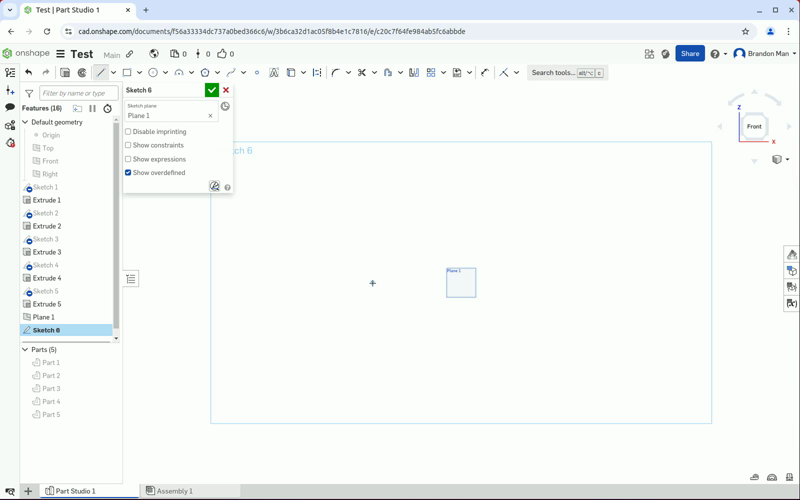
mouse_move(523, 282)
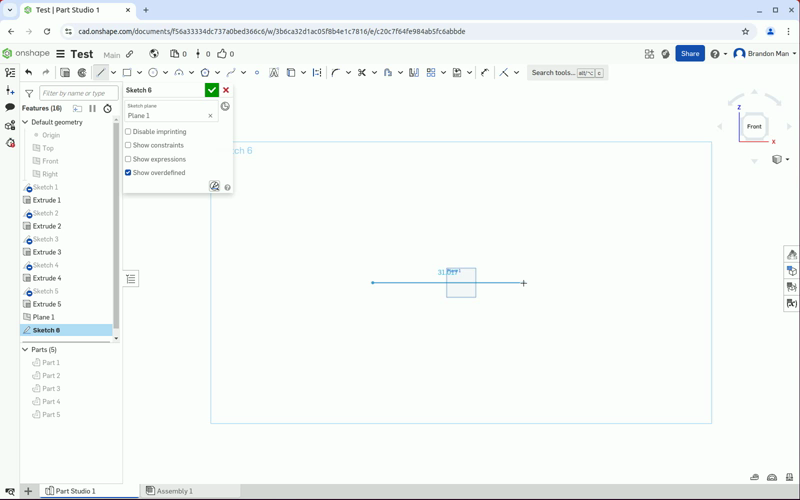
click(523, 282)
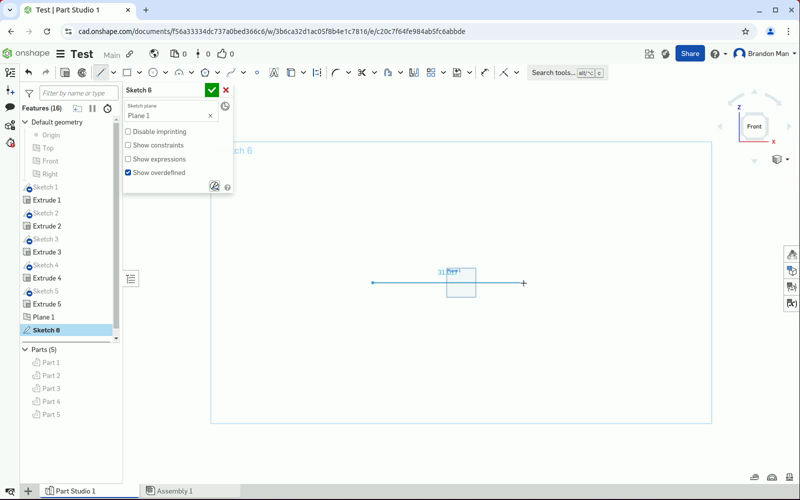
key_up(shift)
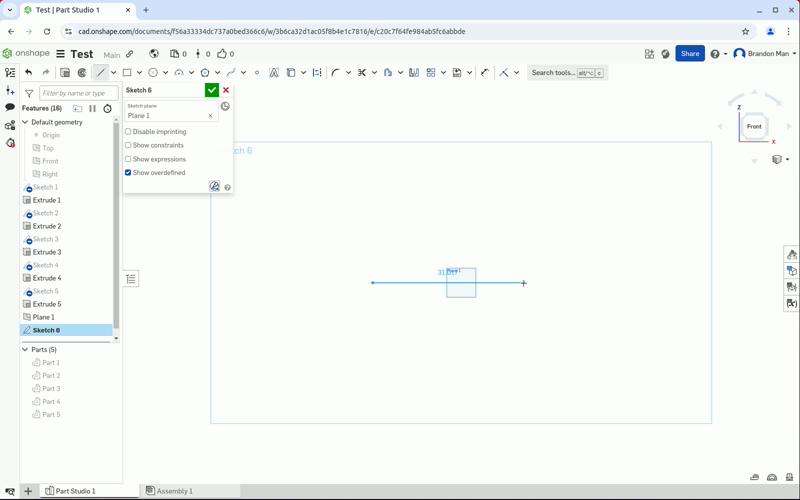
key_down(shift)
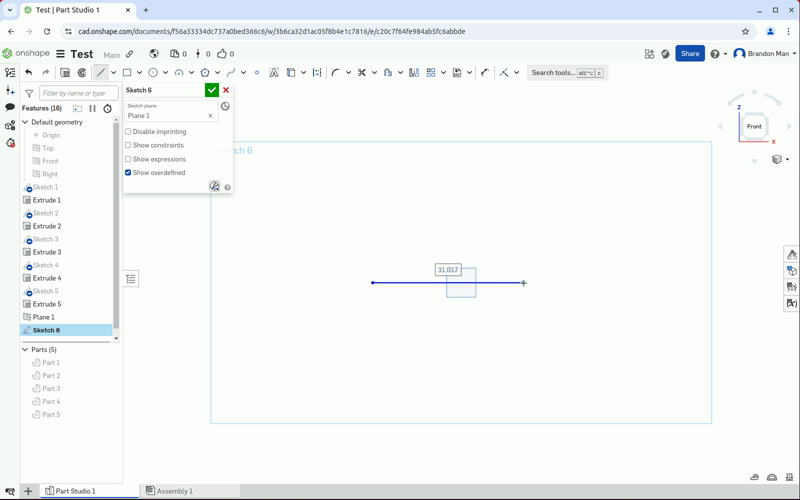
mouse_move(553, 282)
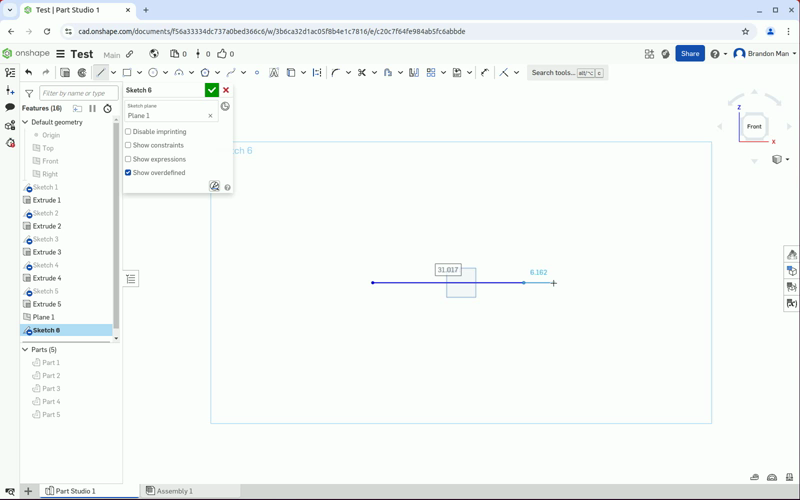
mouse_move(523, 230)
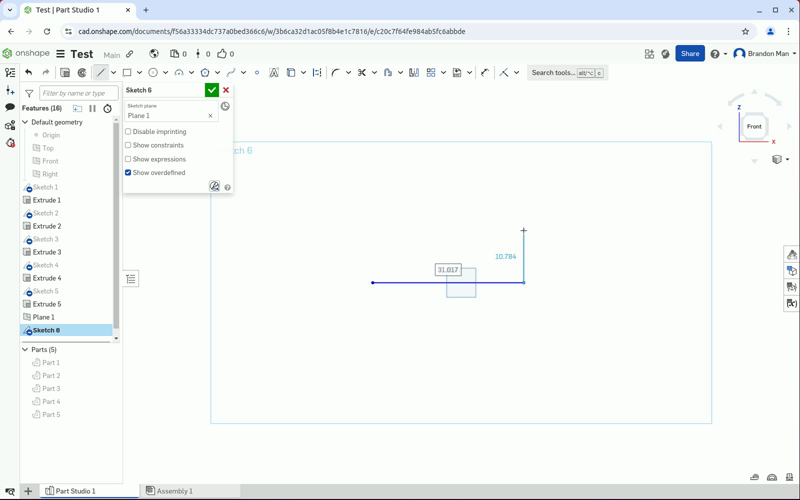
click(523, 230)
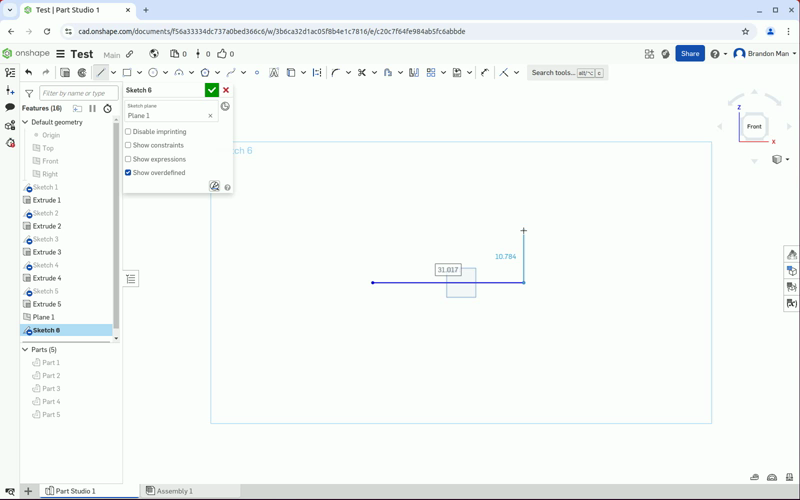
key_up(shift)
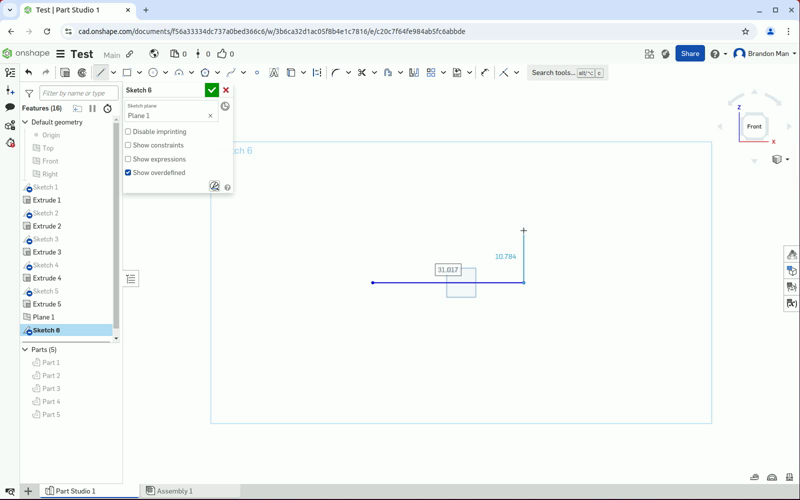
key_down(shift)
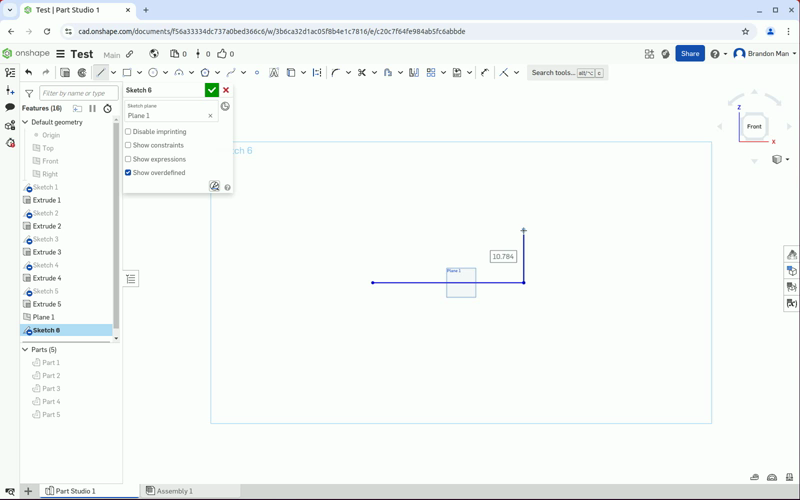
mouse_move(372, 230)
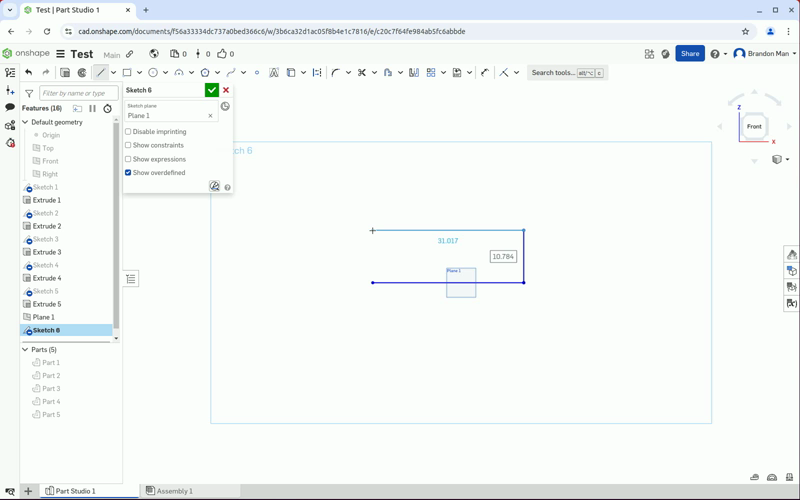
click(372, 230)
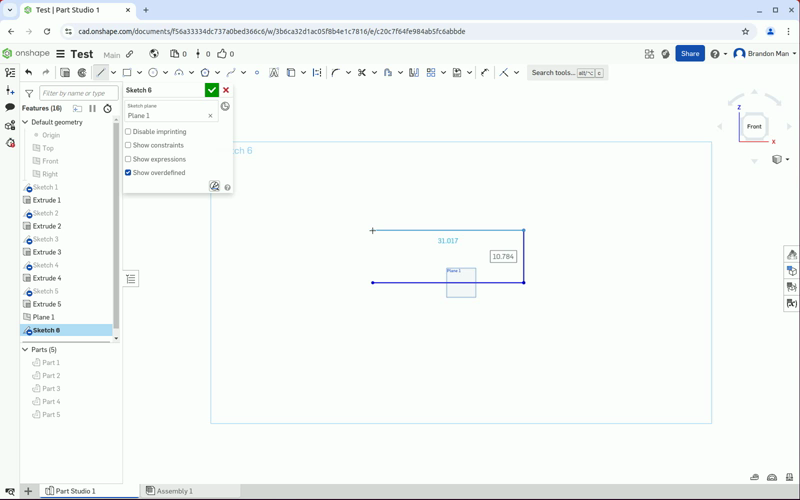
key_up(shift)
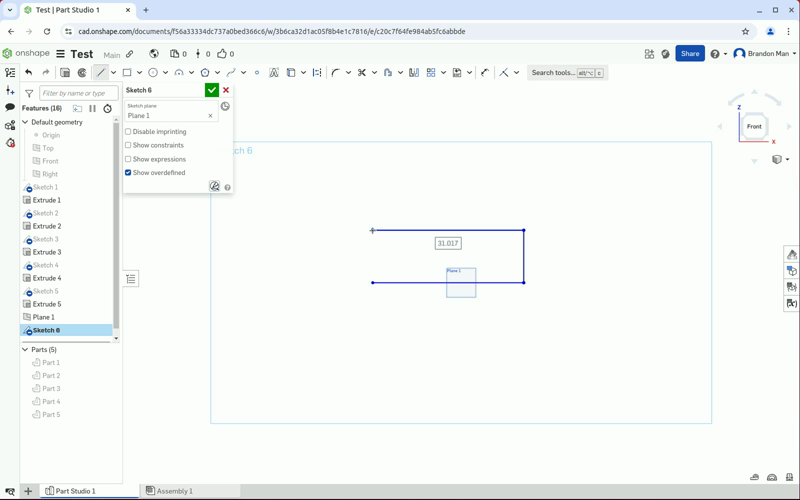
mouse_move(402, 230)
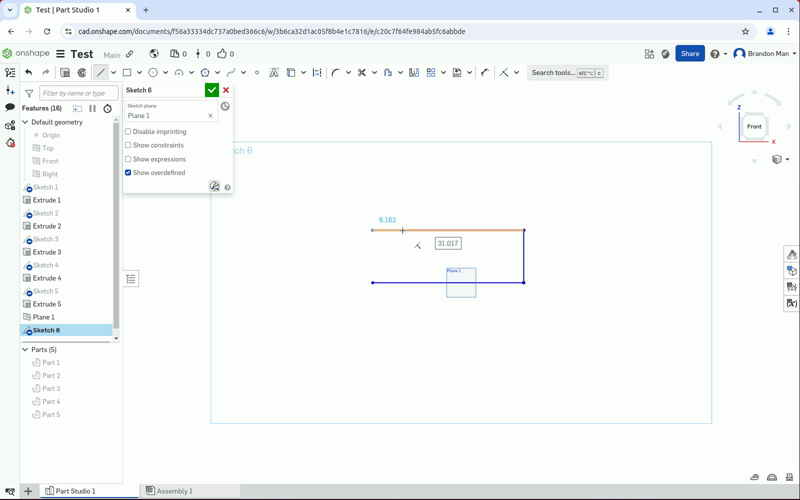
key_down(shift)
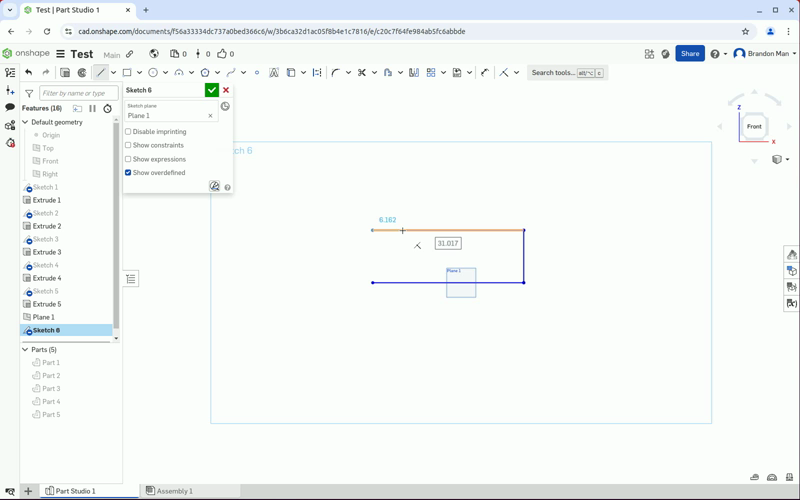
mouse_move(372, 282)
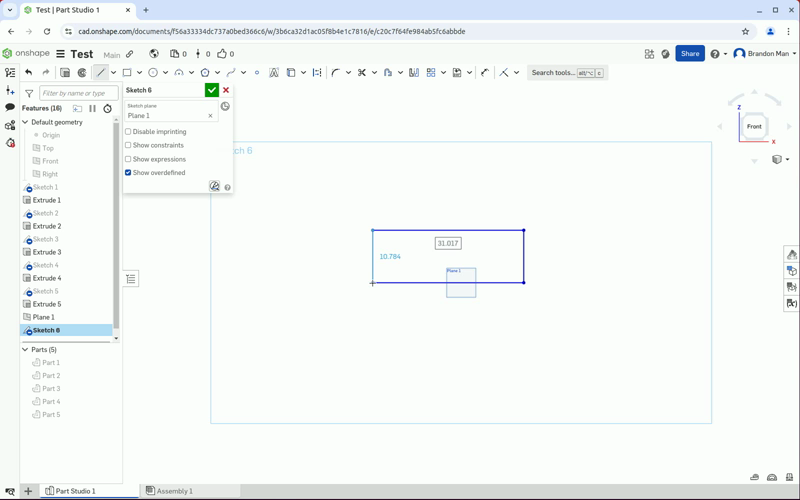
key_up(shift)
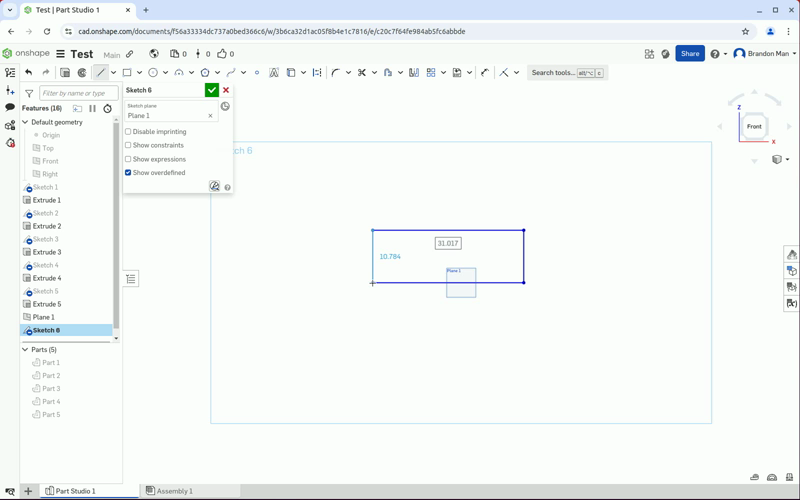
click(372, 282)
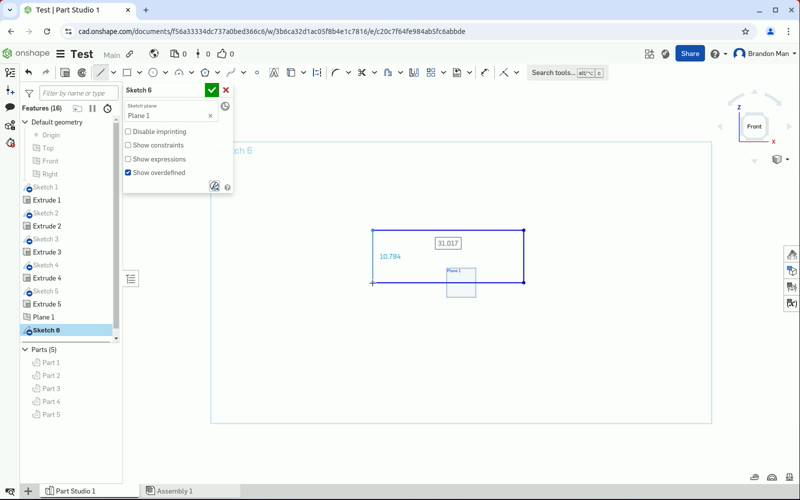
key(esc)
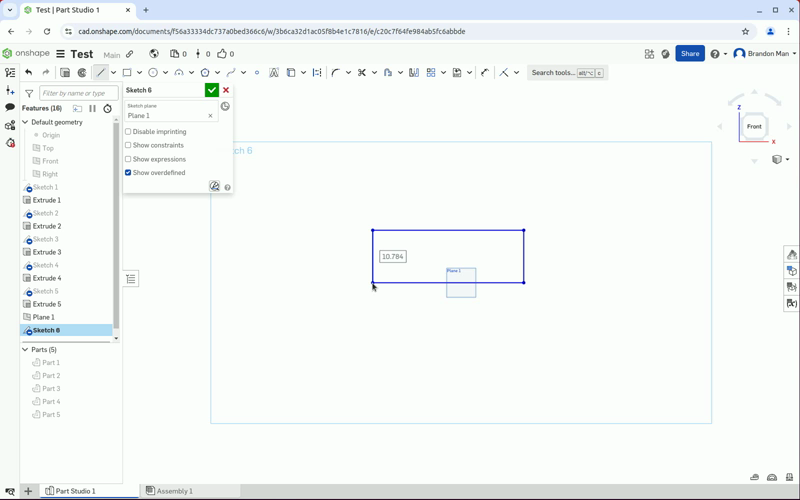
mouse_move(450, 236)
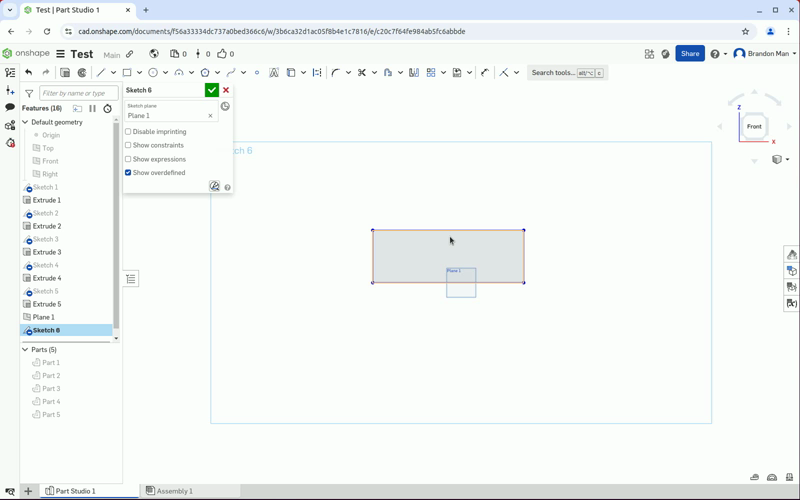
click(450, 236)
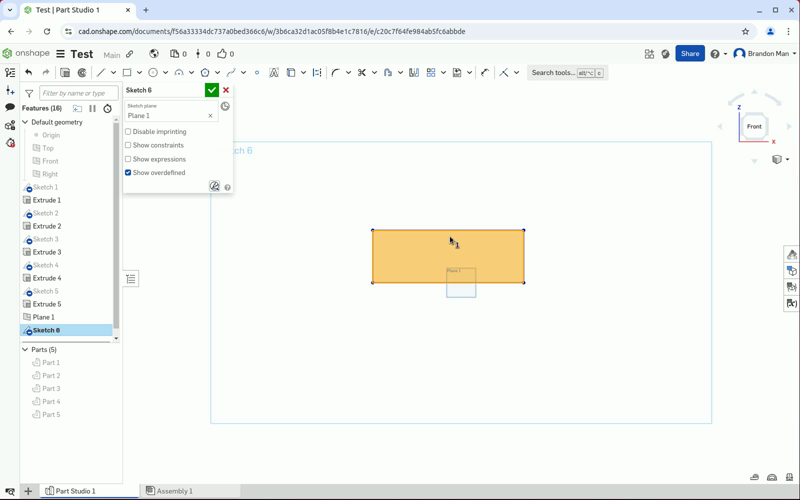
mouse_move(73, 352)
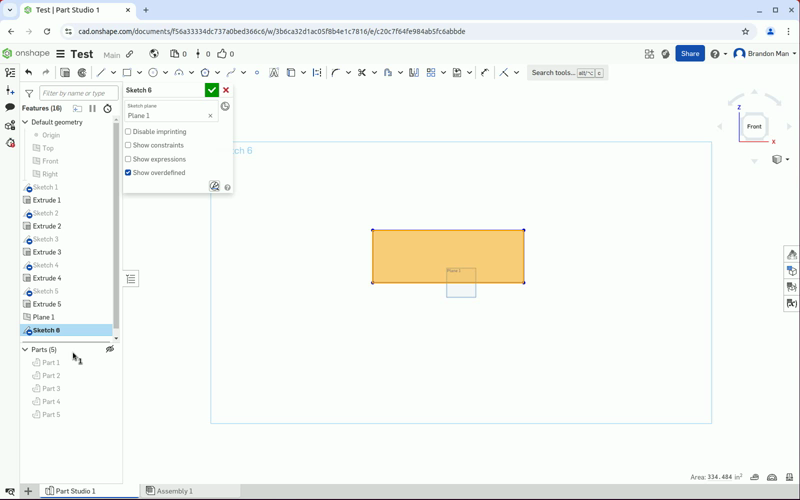
key(shift+y)
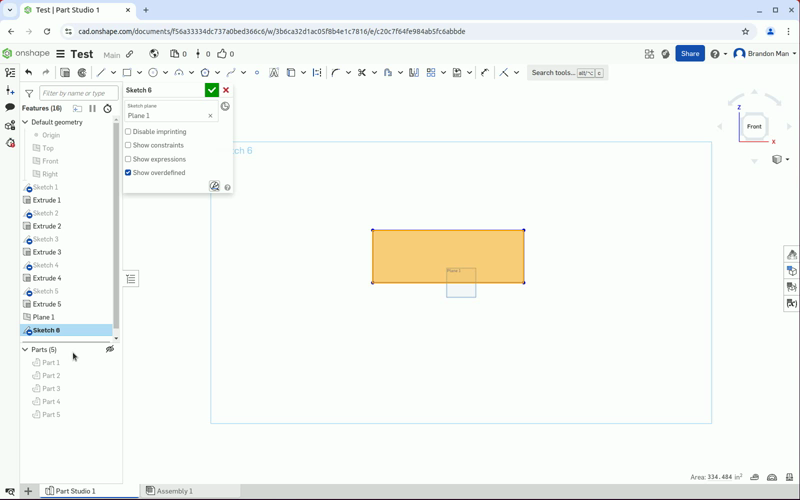
key(shift+e)
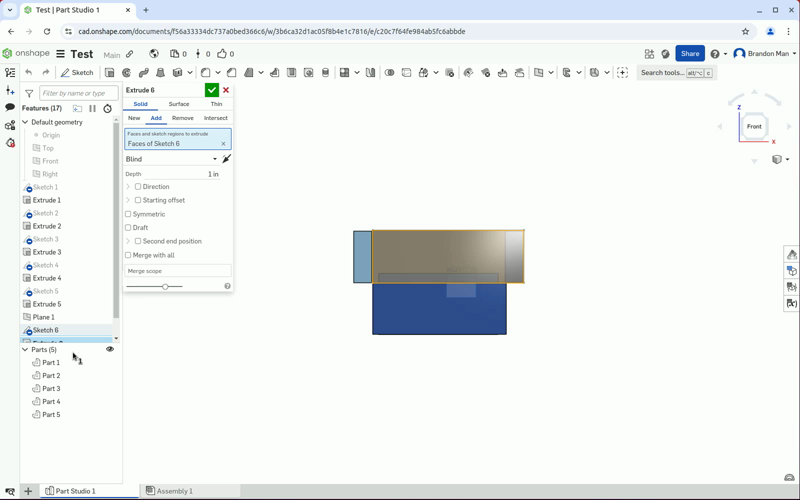
mouse_move(143, 106)
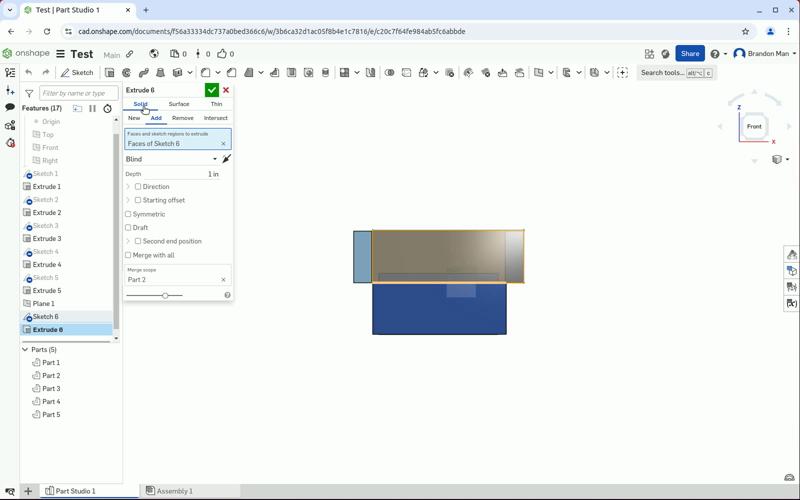
click(143, 106)
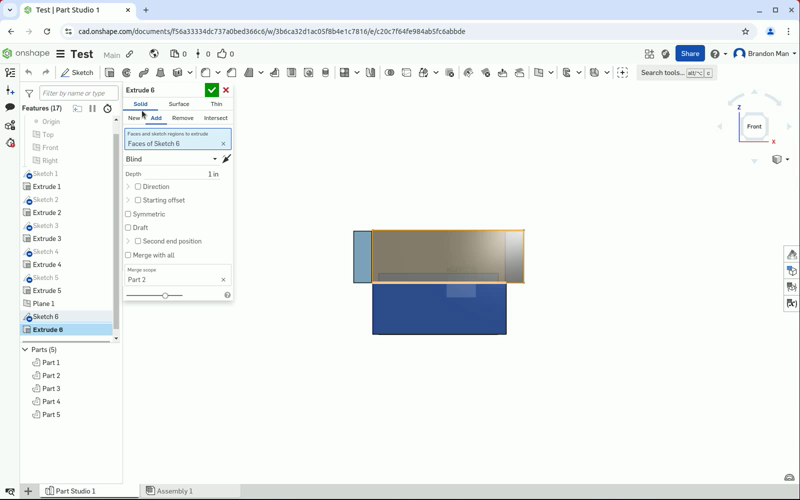
mouse_move(137, 120)
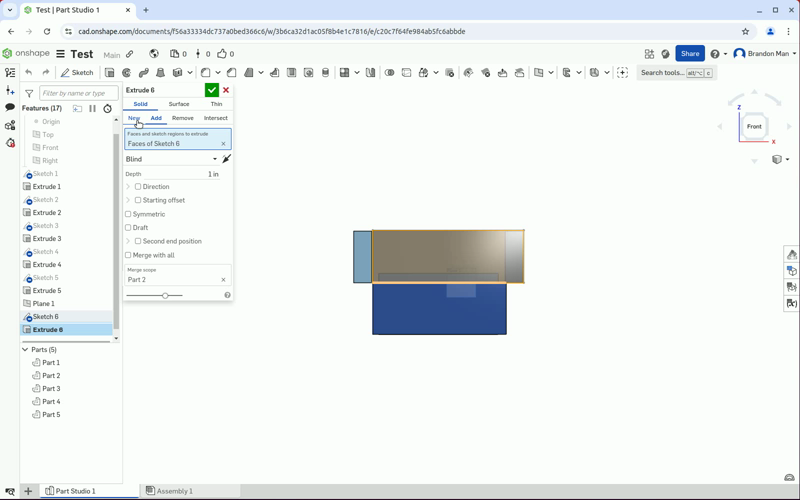
click(137, 120)
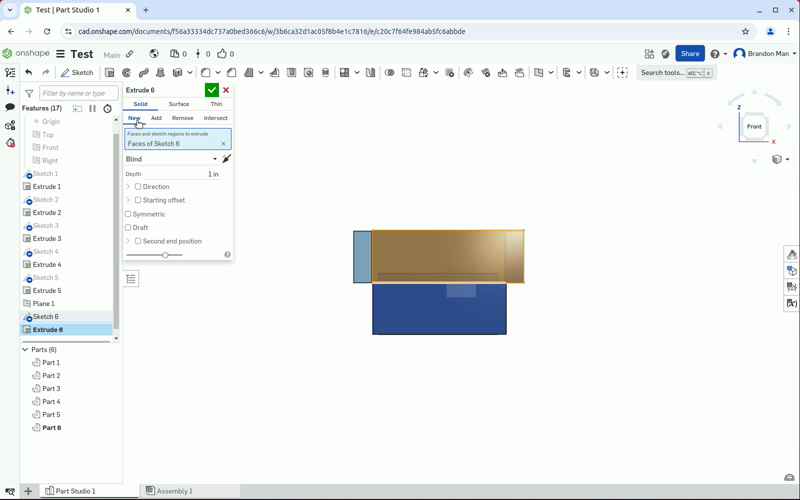
key(tab, 4)
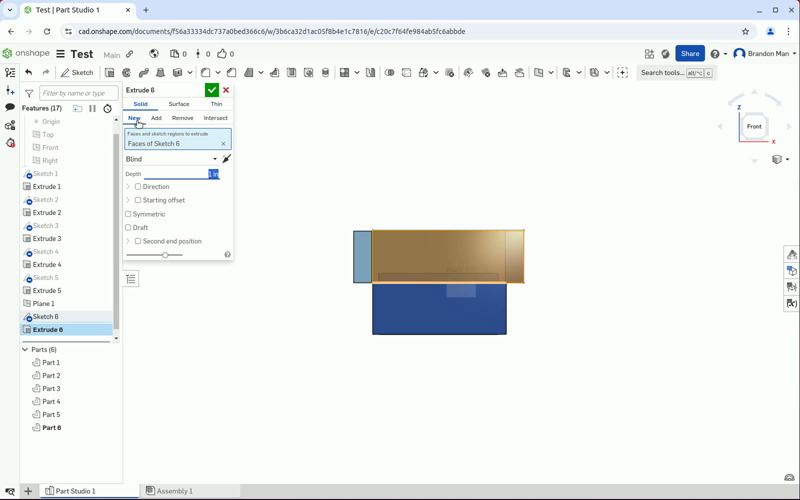
text(10.591)
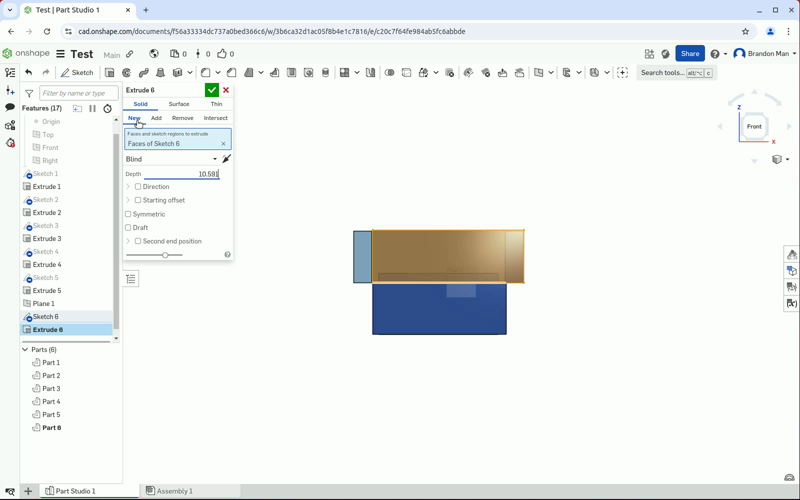
key(enter)
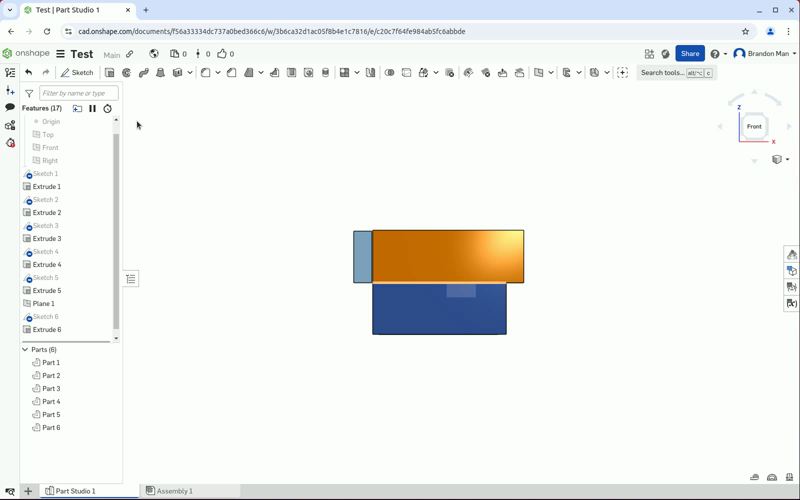
key(shift+h)
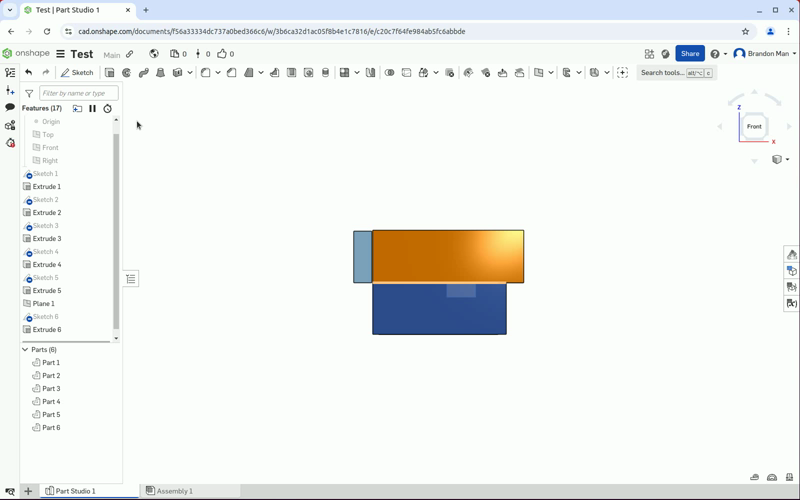
key(shift+h)
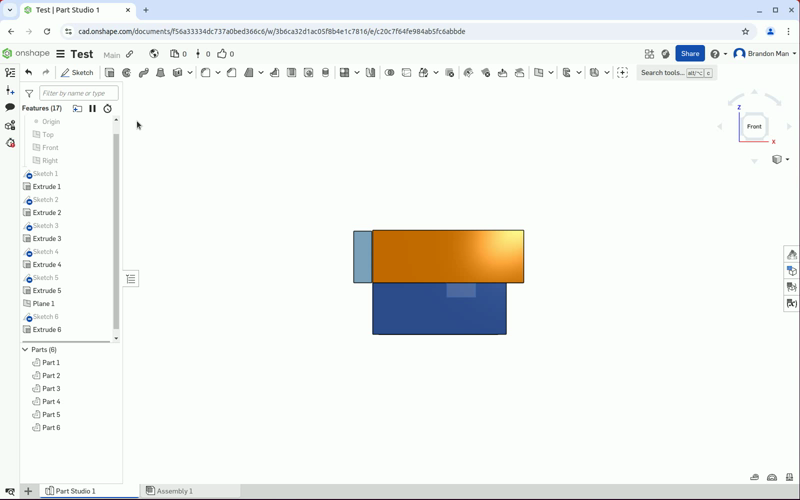
mouse_move(69, 176)
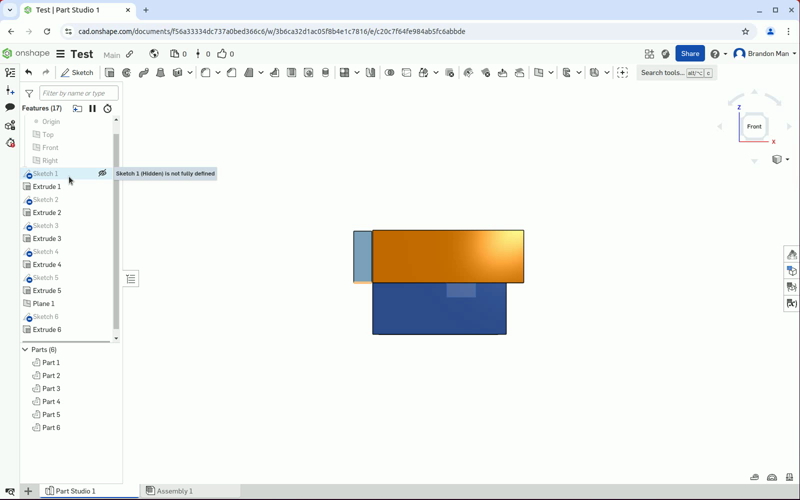
click(69, 176)
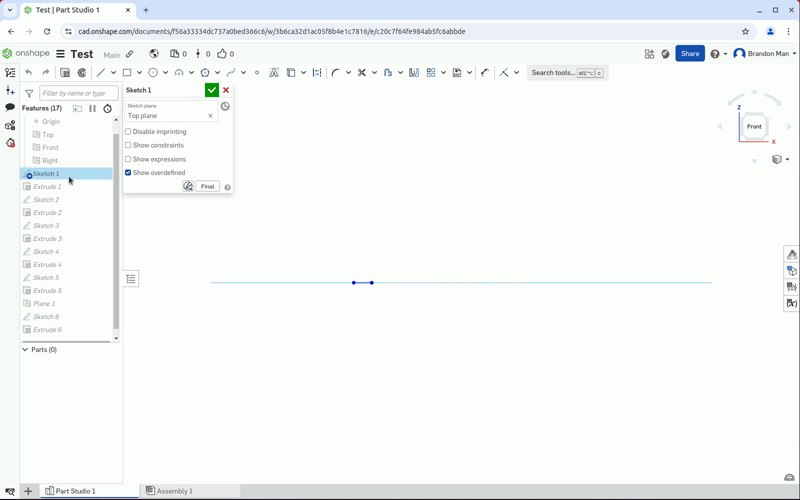
mouse_move(229, 92)
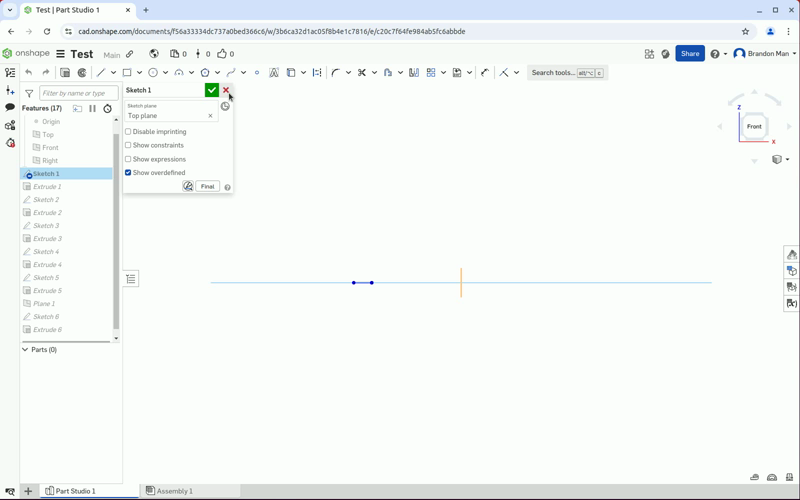
click(229, 92)
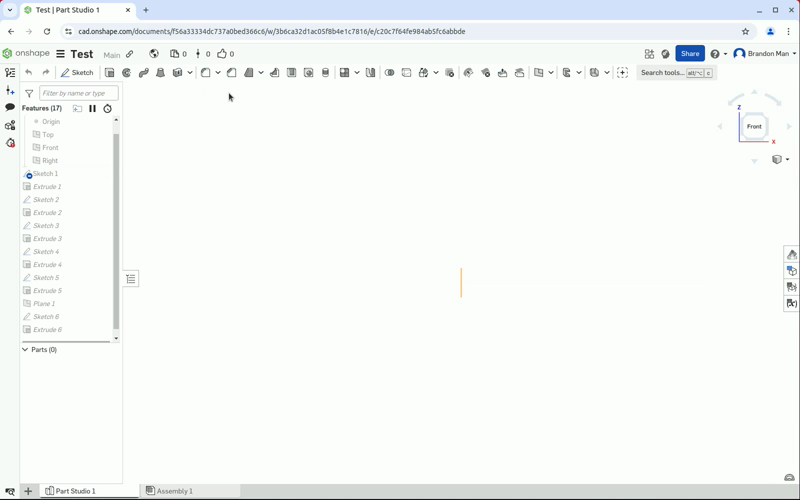
key(shift+s)
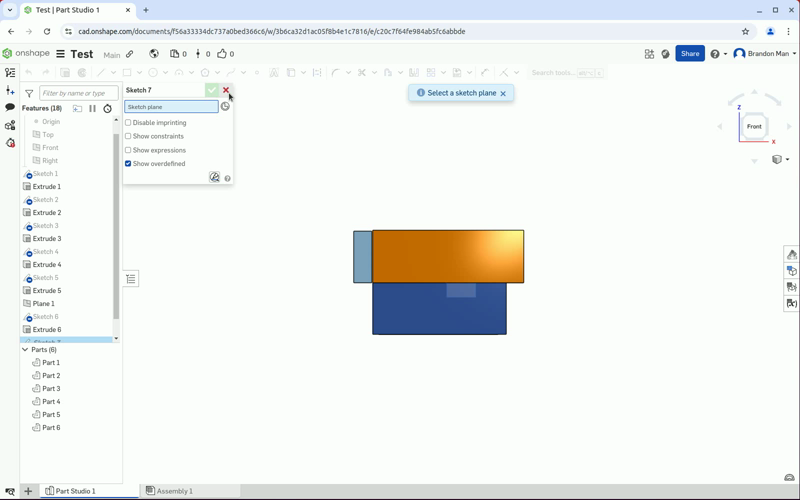
mouse_move(69, 293)
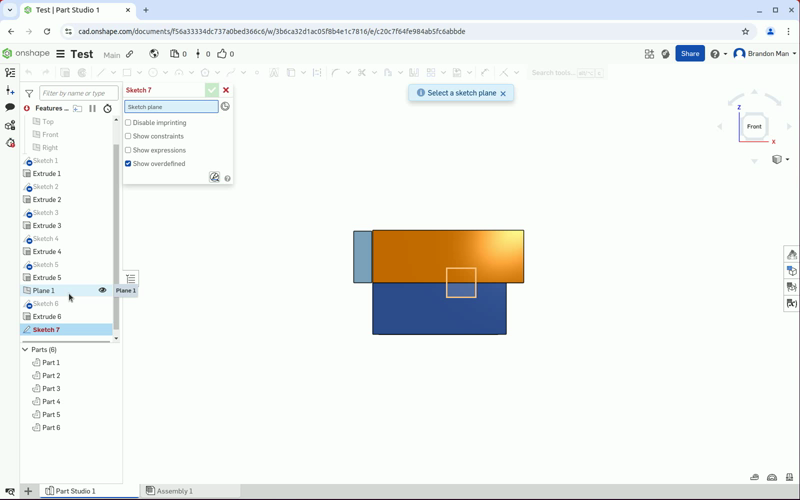
click(69, 293)
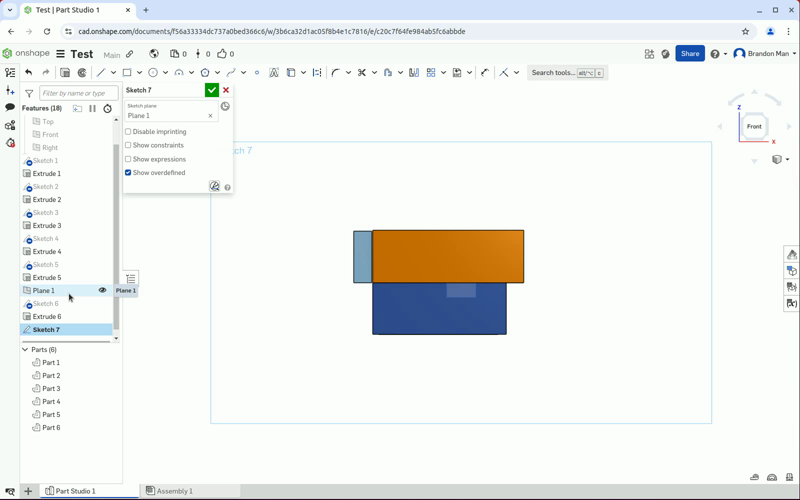
mouse_move(73, 352)
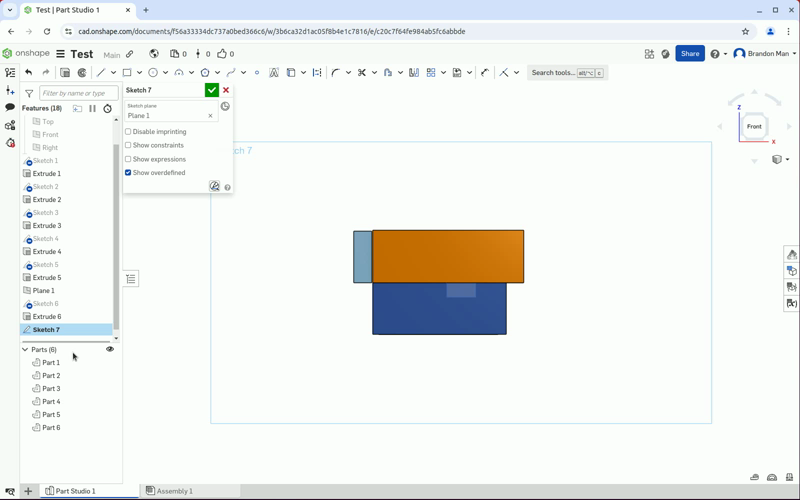
key(y)
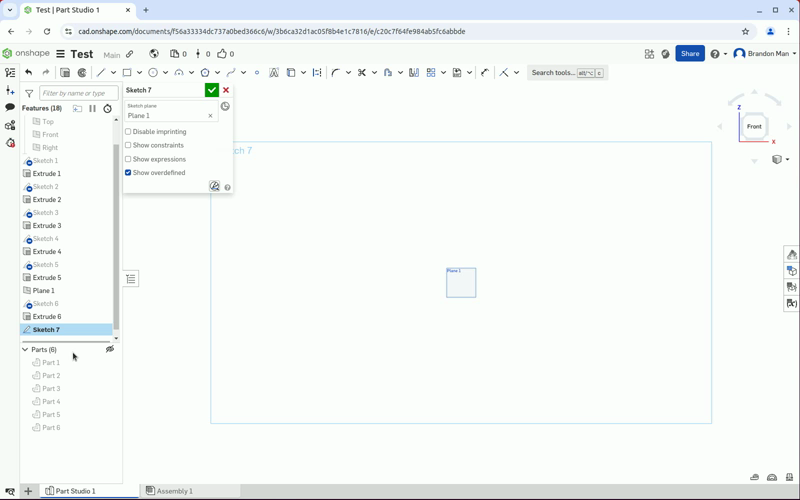
key(l)
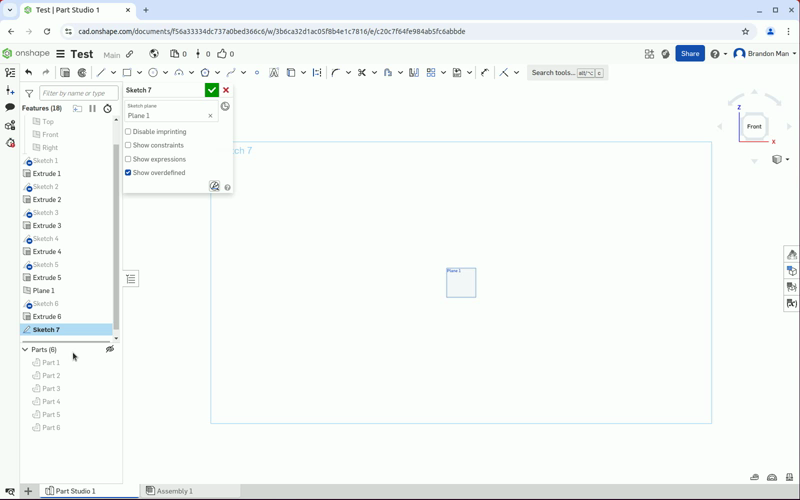
key_down(shift)
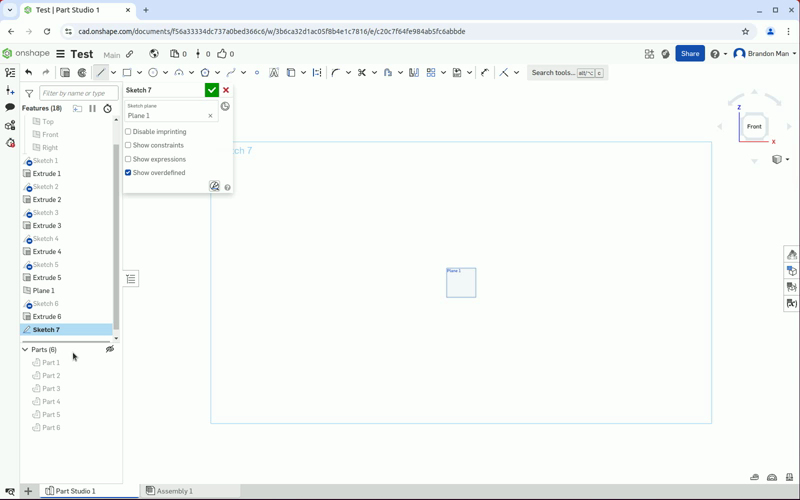
mouse_move(353, 282)
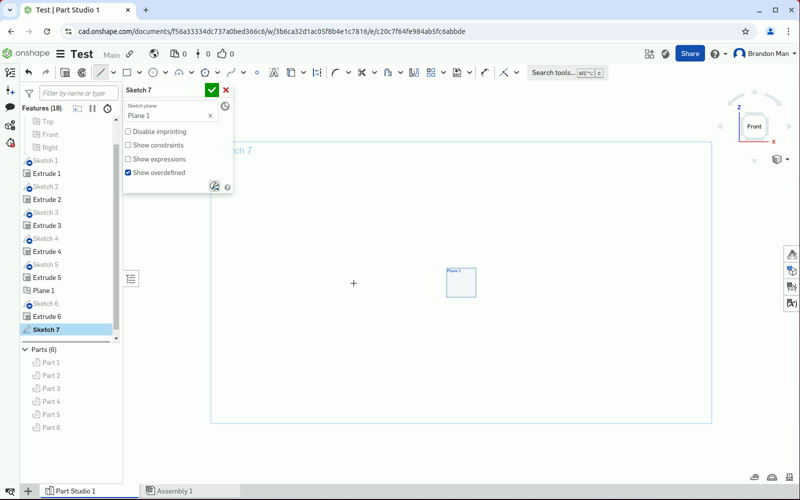
click(353, 282)
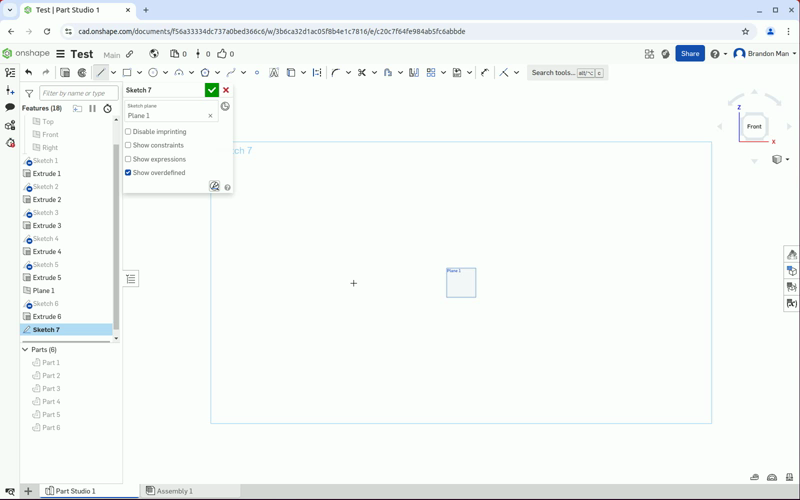
key_up(shift)
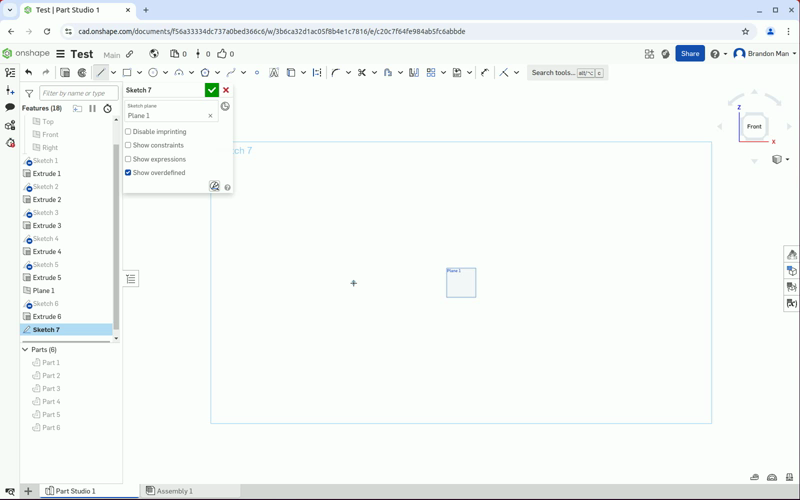
key_down(shift)
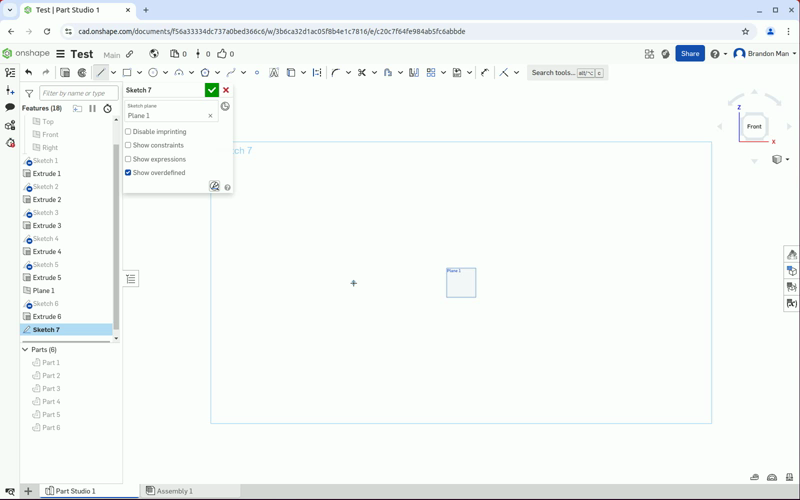
mouse_move(383, 282)
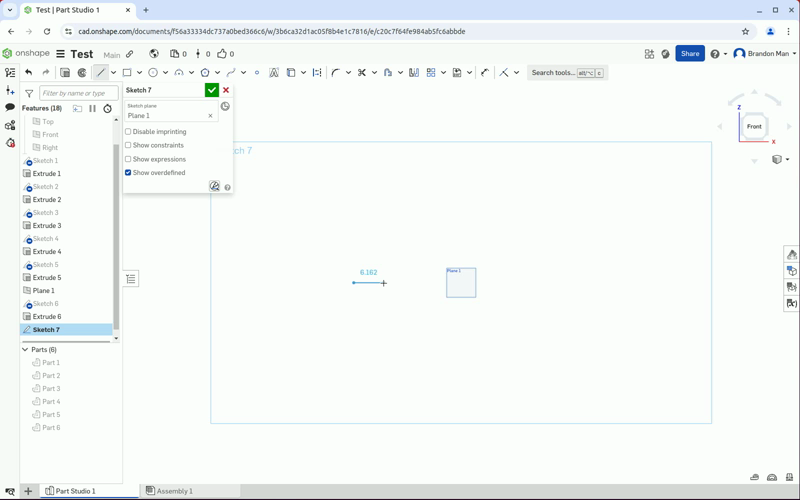
mouse_move(372, 282)
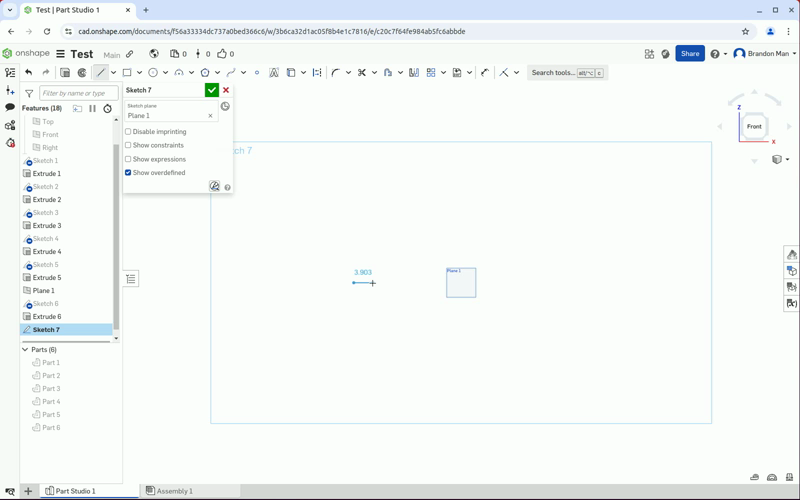
click(372, 282)
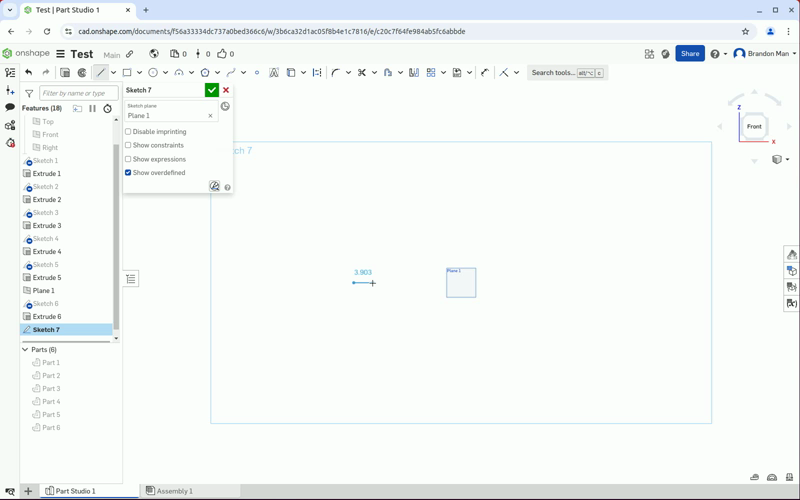
key_up(shift)
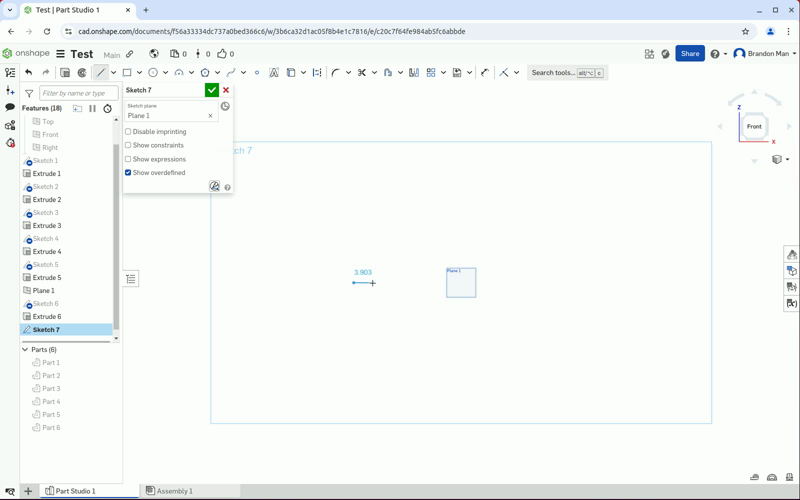
key_down(shift)
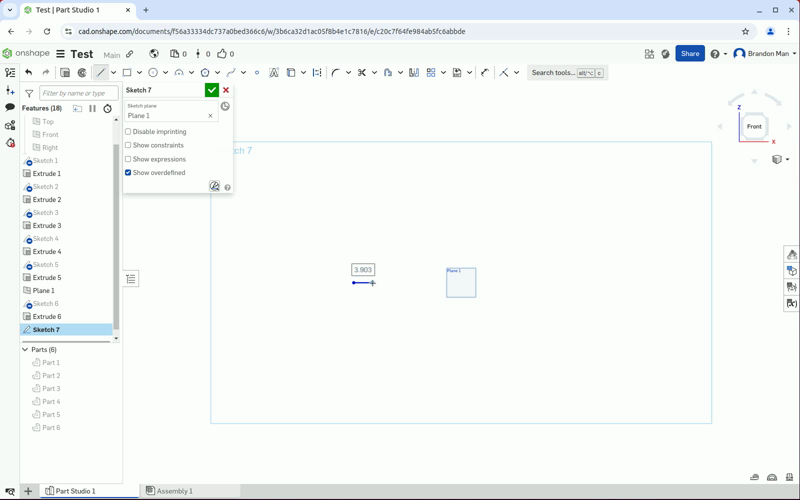
mouse_move(402, 282)
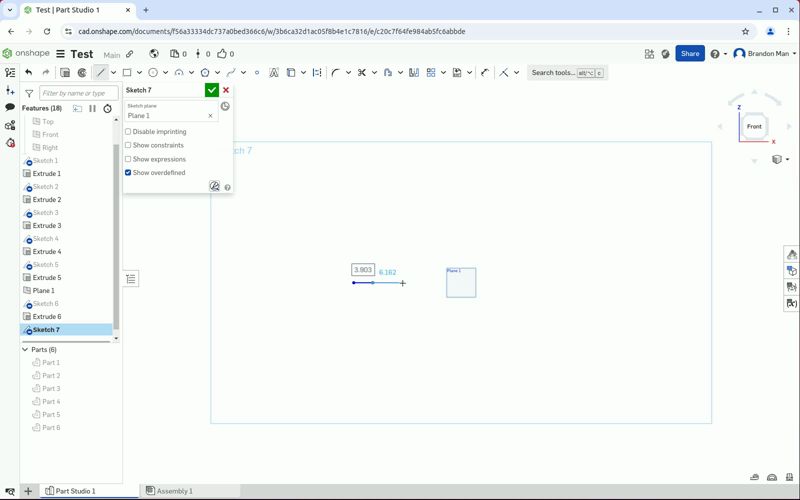
mouse_move(372, 230)
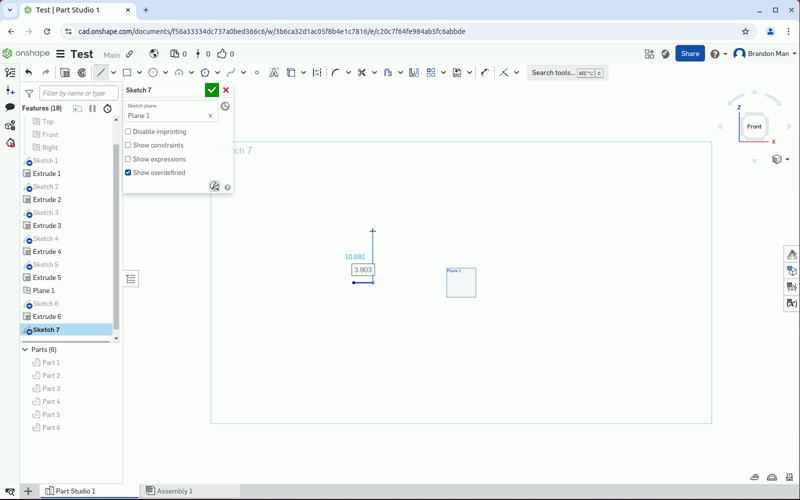
click(372, 230)
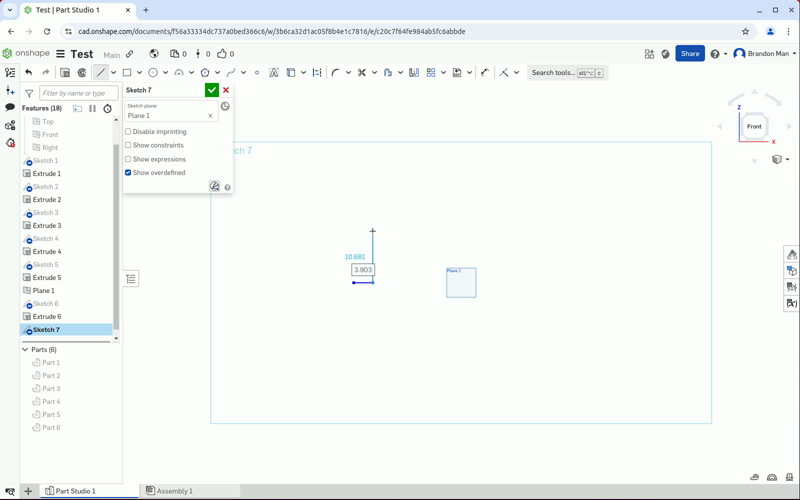
key_up(shift)
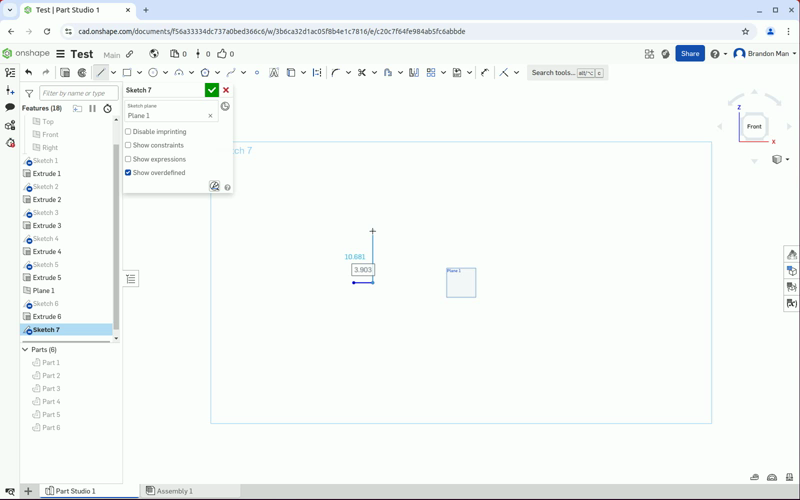
key_down(shift)
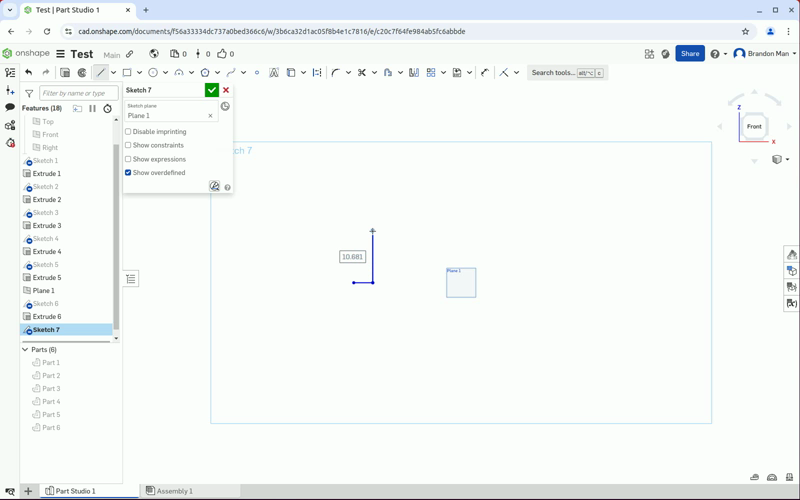
mouse_move(402, 230)
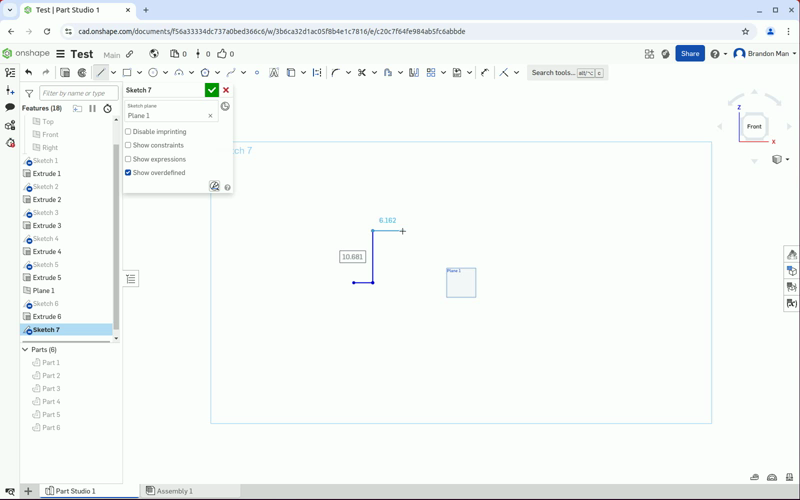
mouse_move(353, 230)
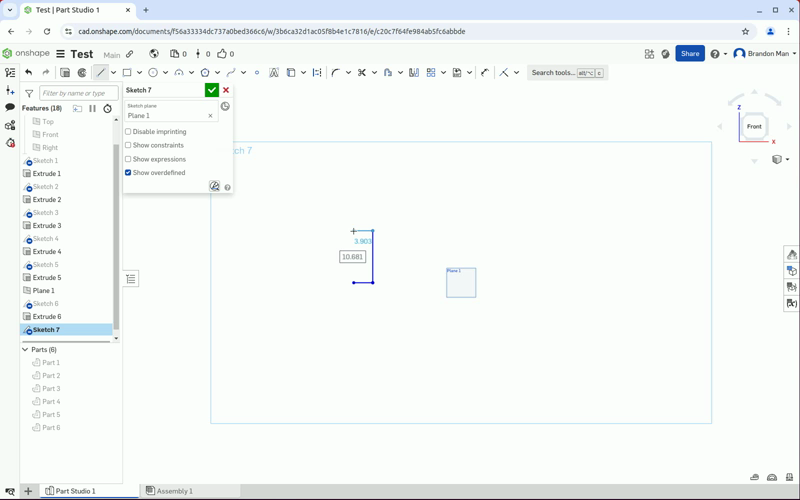
click(353, 230)
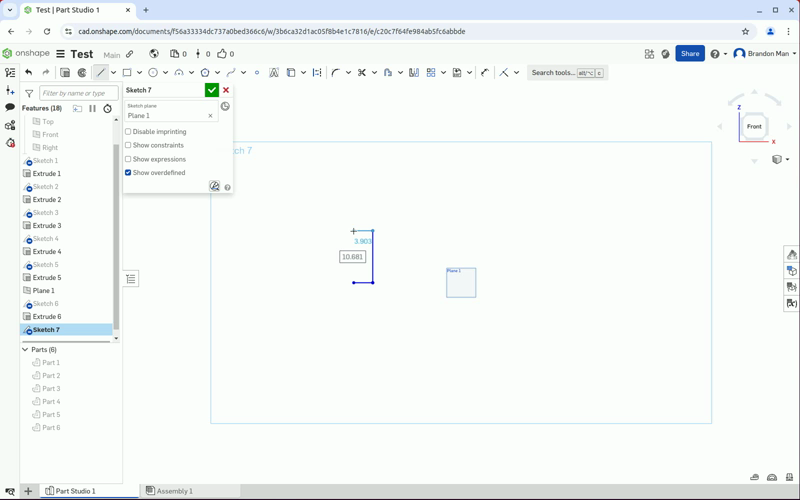
key_up(shift)
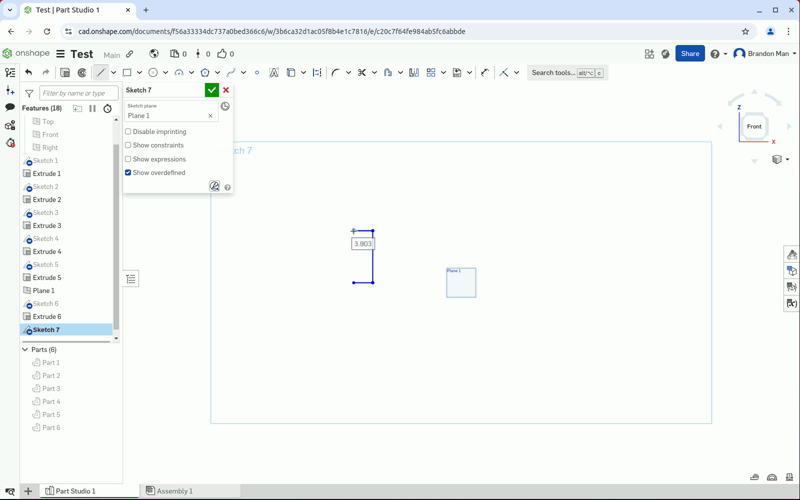
mouse_move(383, 230)
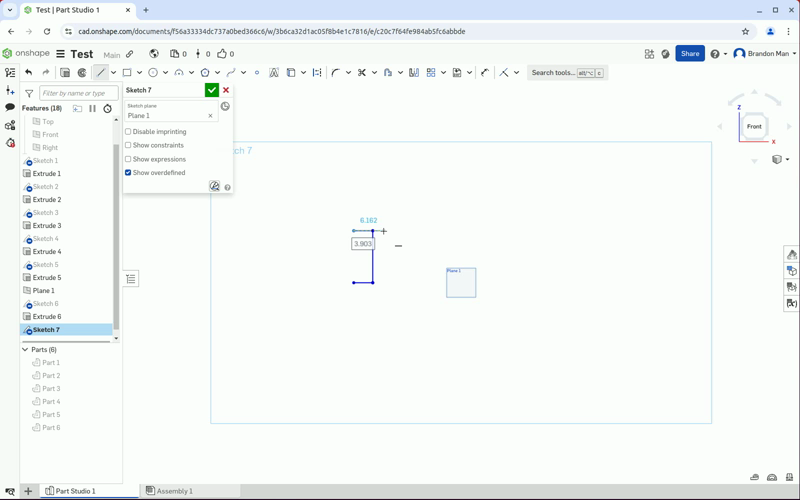
key_down(shift)
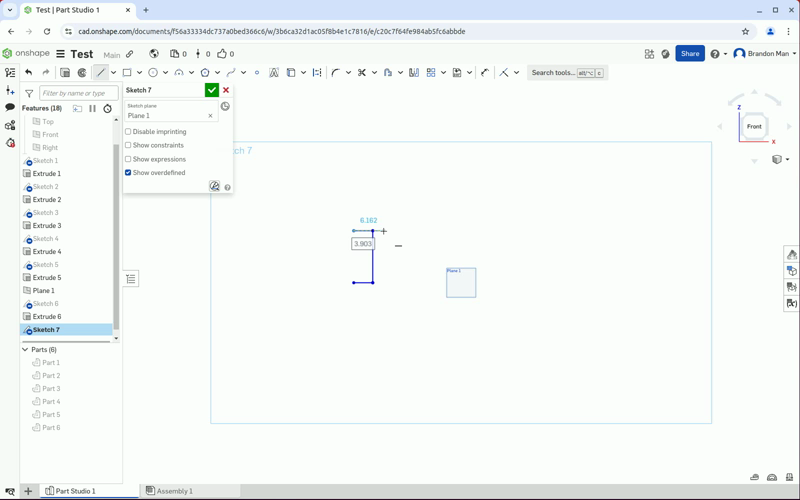
mouse_move(353, 282)
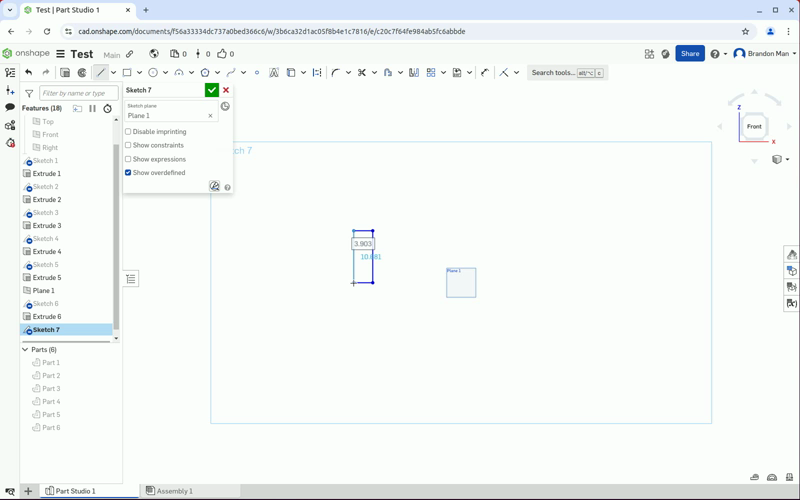
key_up(shift)
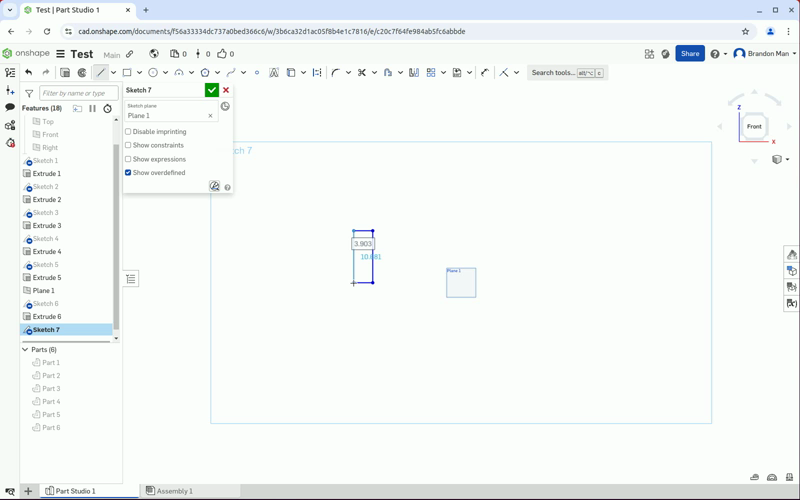
click(353, 282)
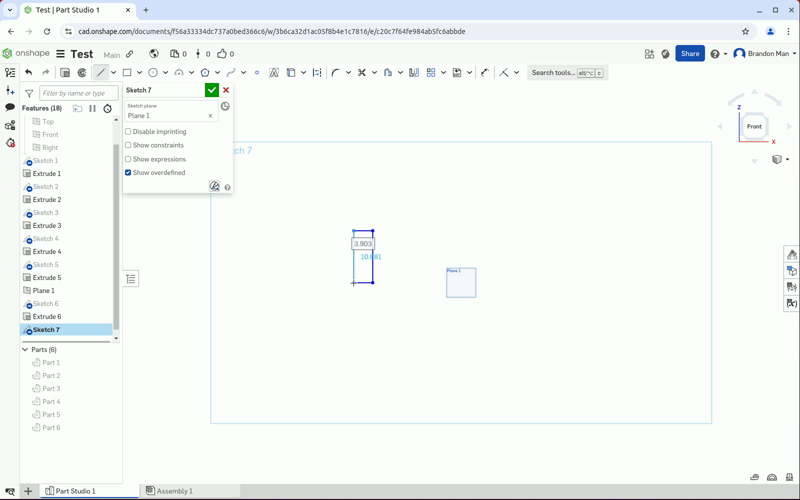
key(esc)
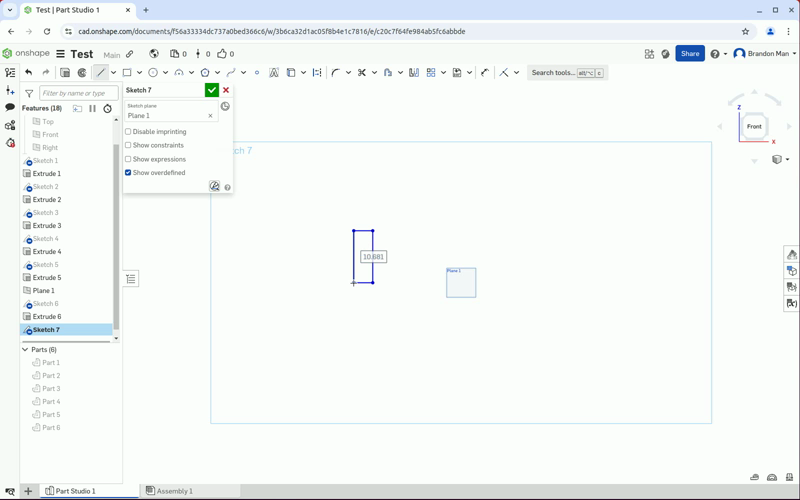
mouse_move(365, 266)
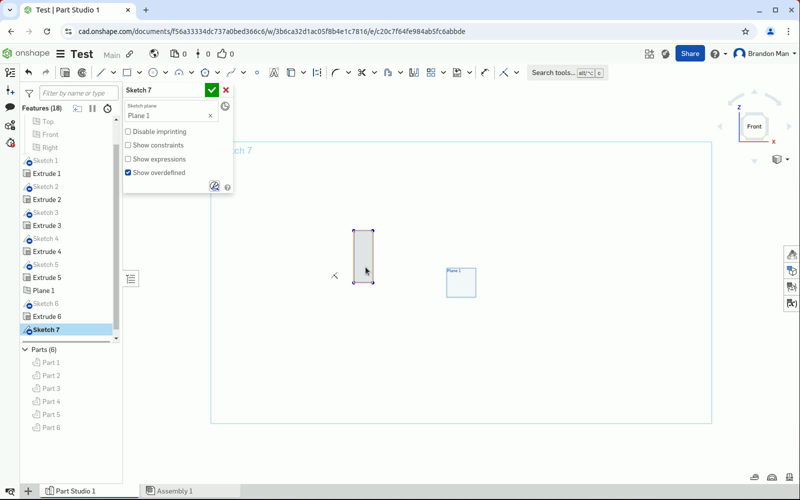
scroll(6)
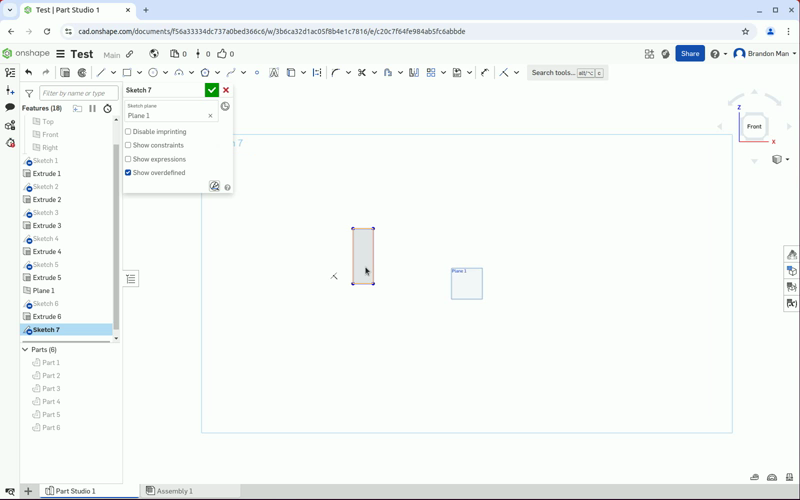
scroll(6)
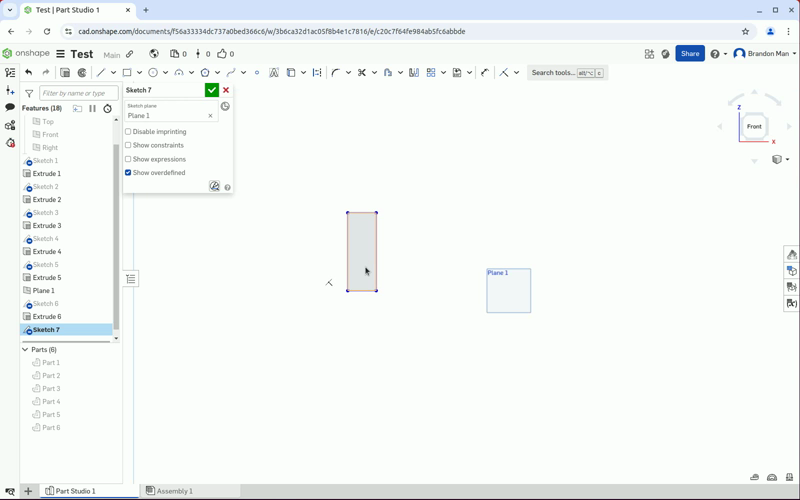
scroll(6)
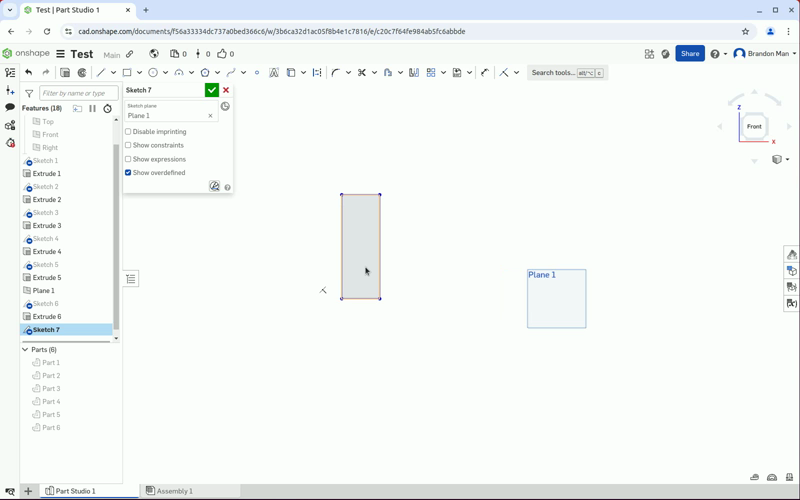
scroll(6)
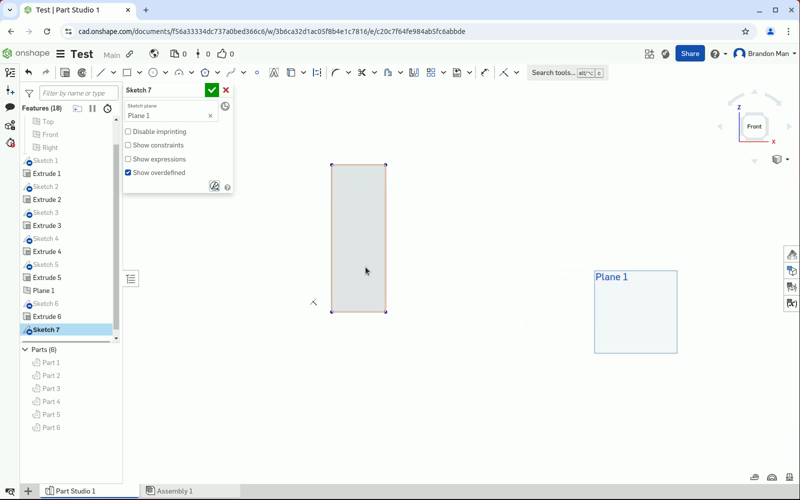
scroll(6)
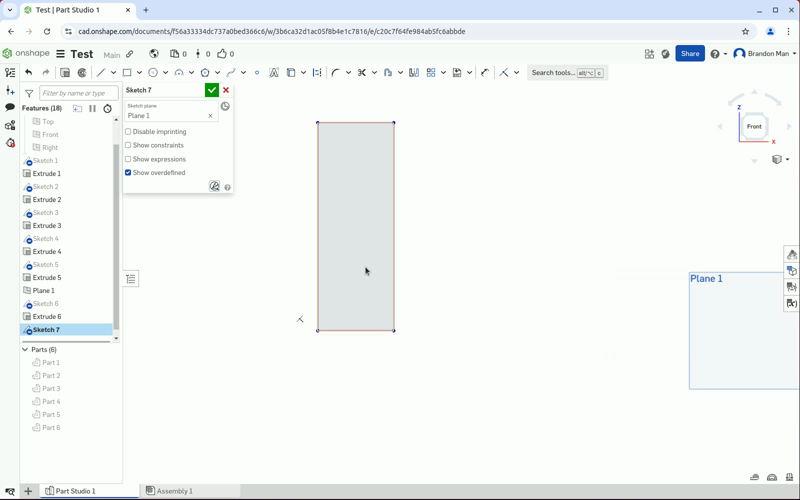
scroll(6)
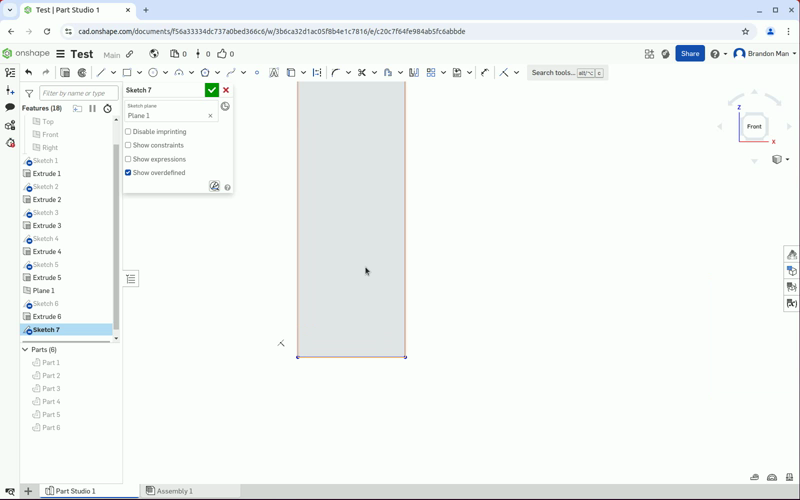
scroll(6)
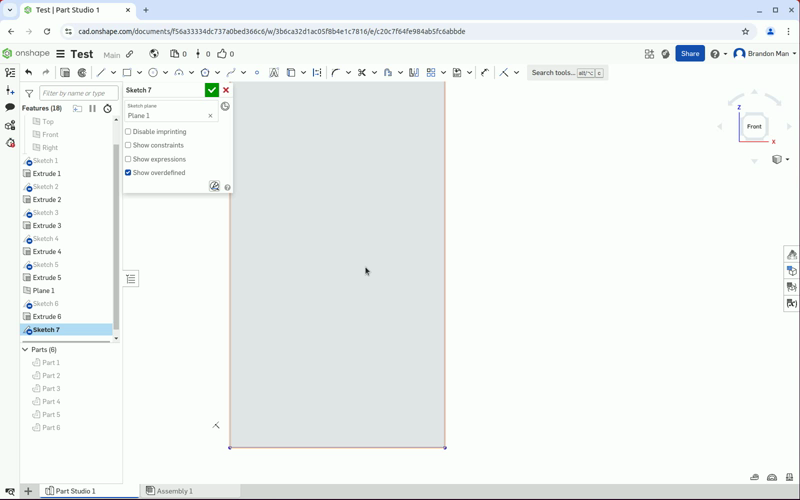
click(365, 266)
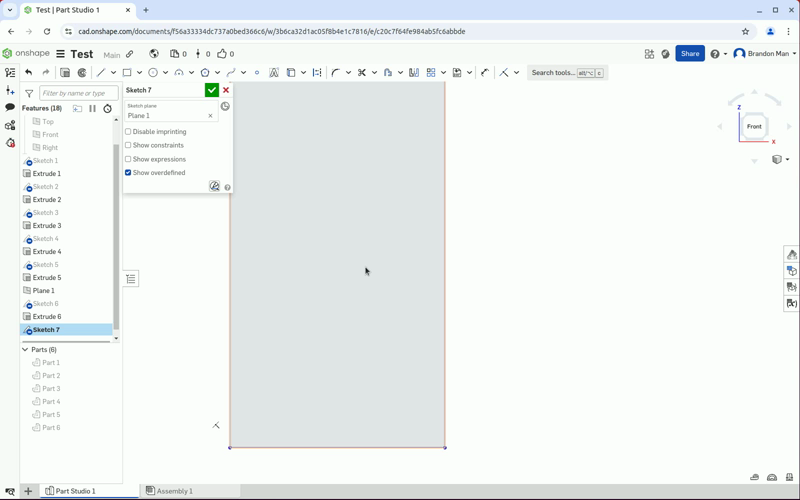
scroll(-6)
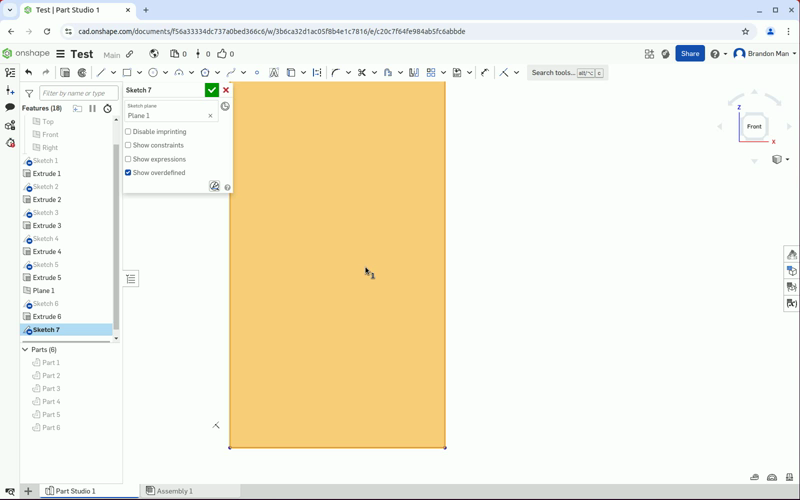
scroll(-6)
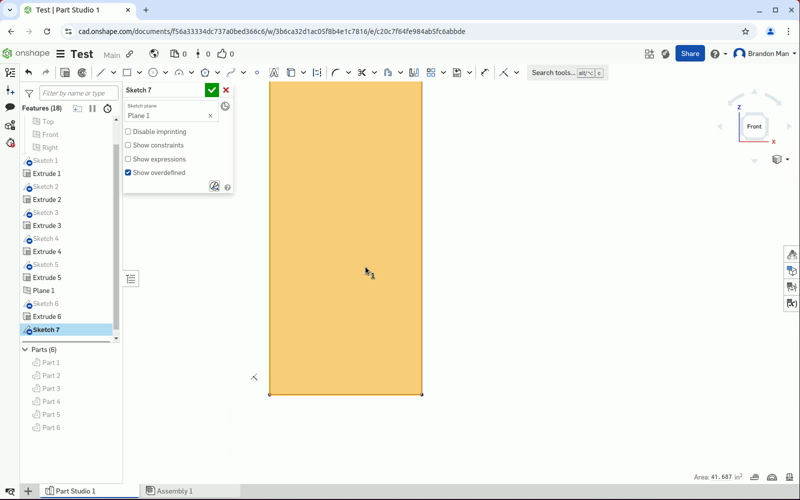
scroll(-6)
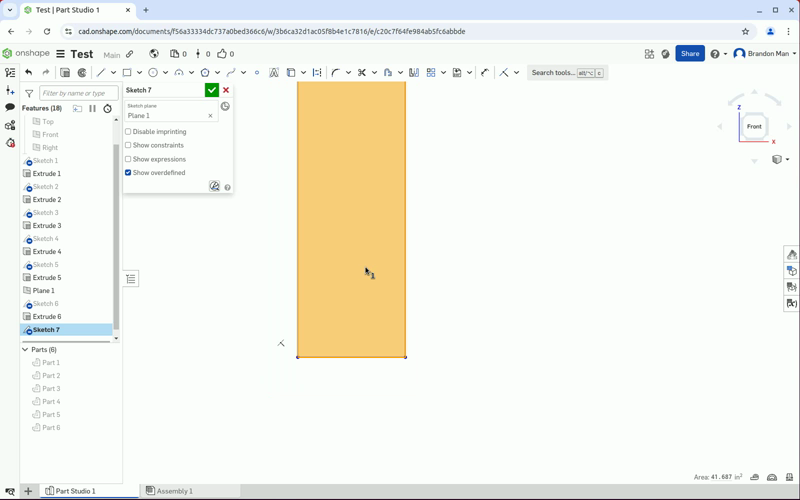
scroll(-6)
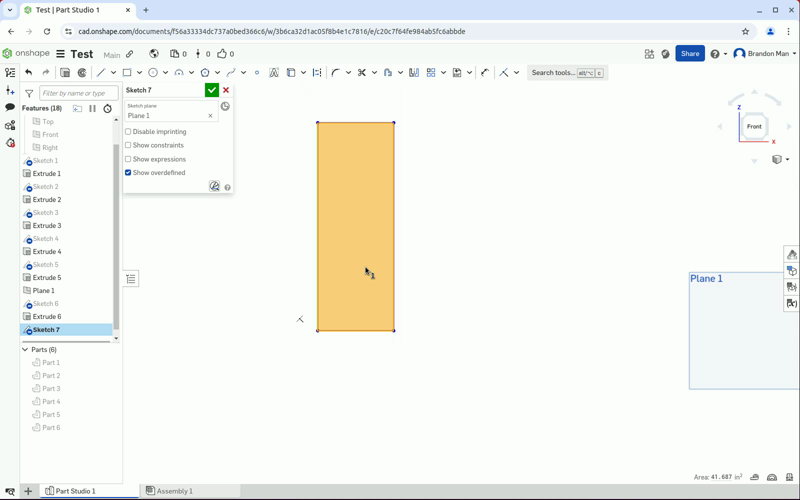
scroll(-6)
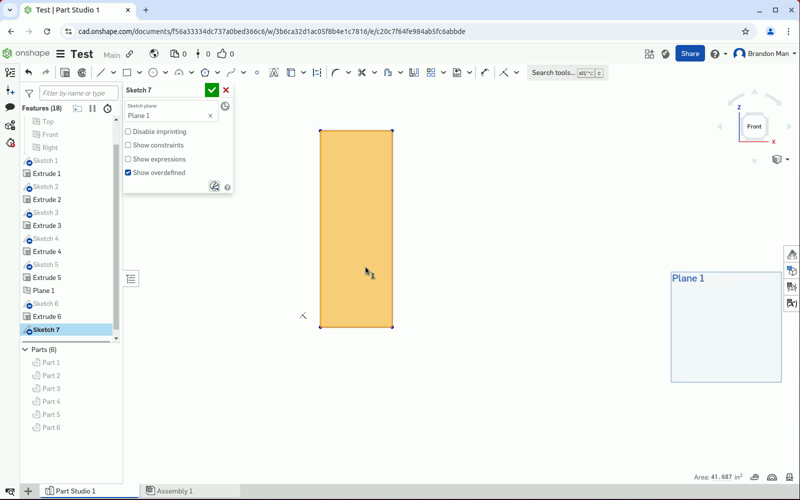
scroll(-6)
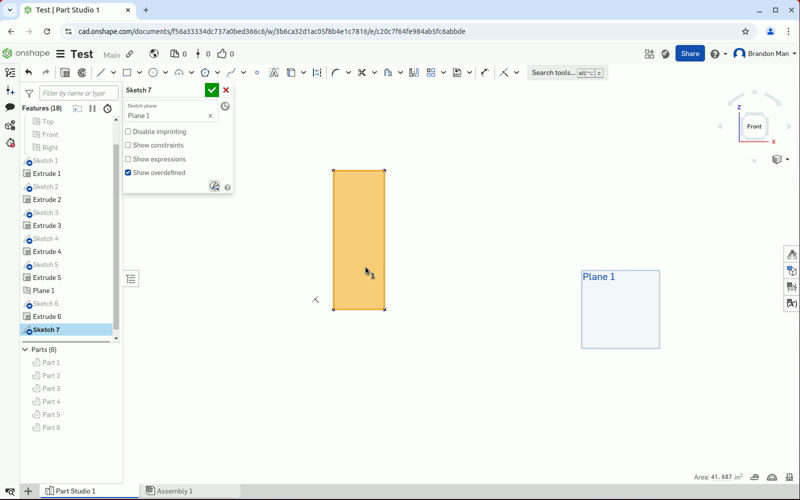
scroll(-6)
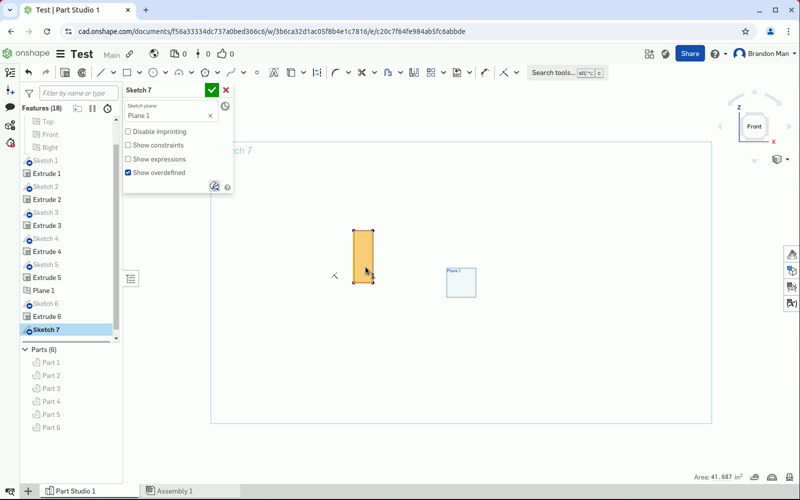
mouse_move(73, 352)
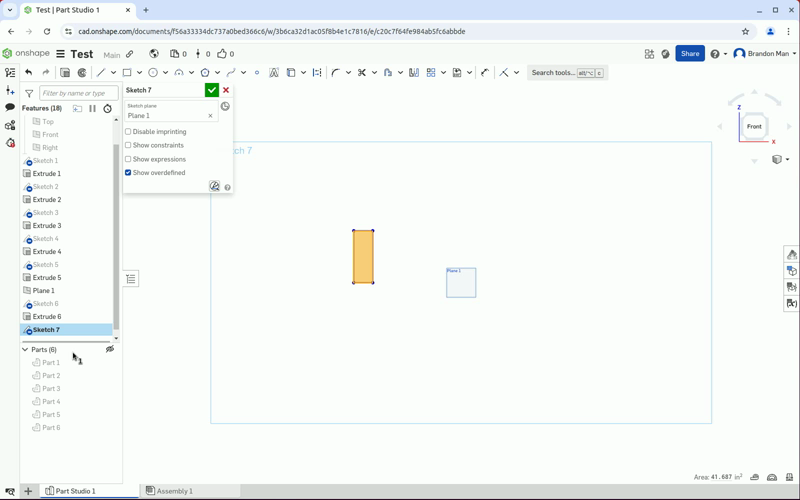
key(shift+y)
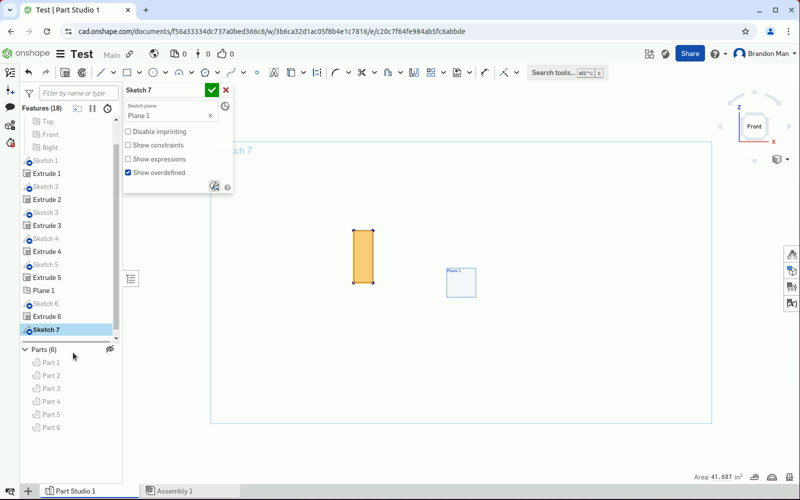
key(shift+e)
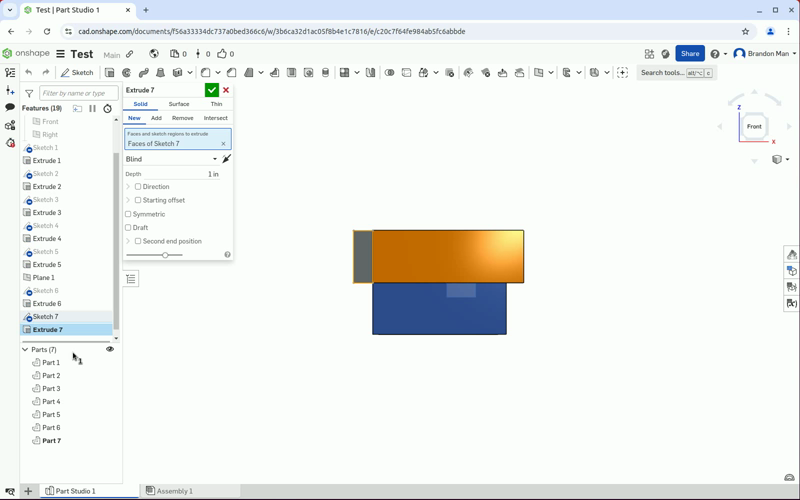
mouse_move(143, 106)
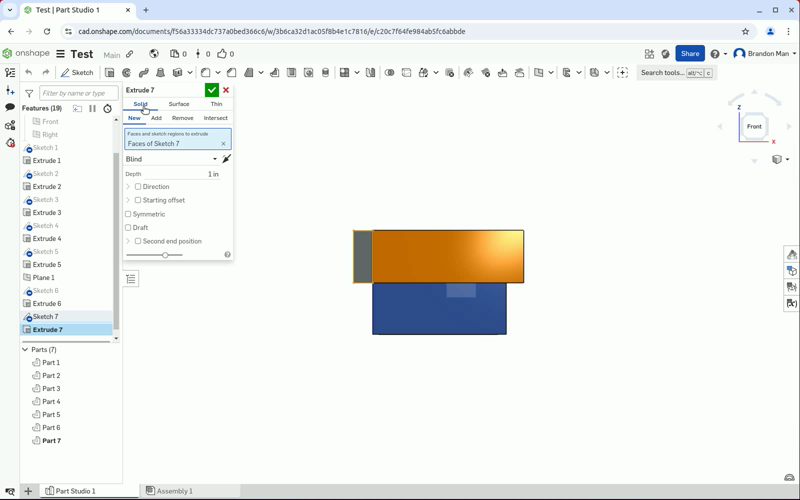
click(143, 106)
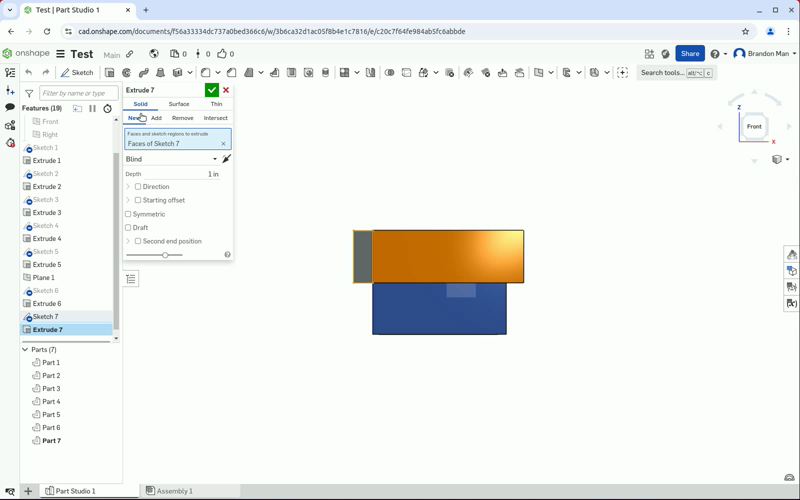
mouse_move(137, 120)
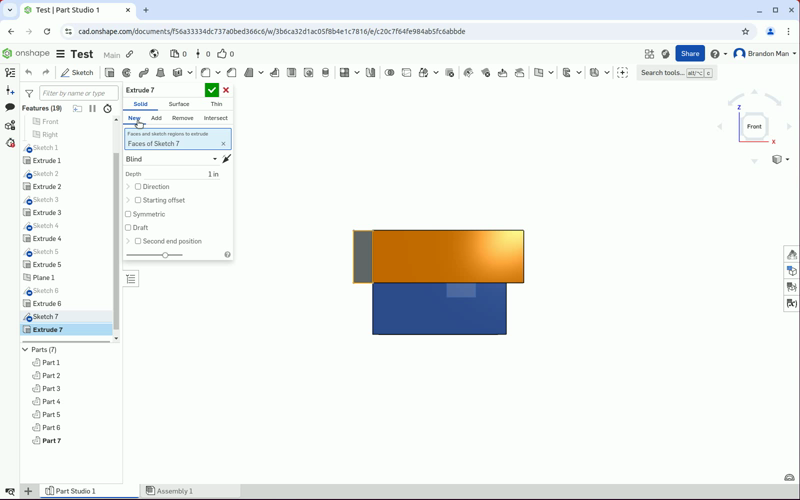
click(137, 120)
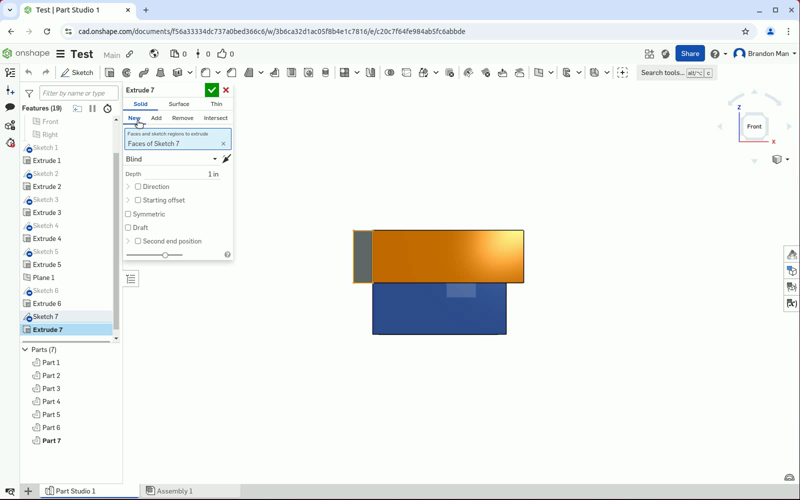
key(tab, 4)
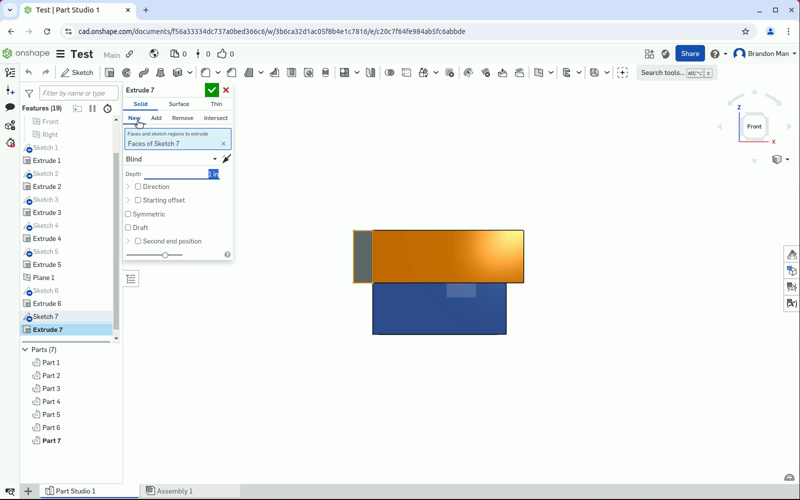
text(10.591)
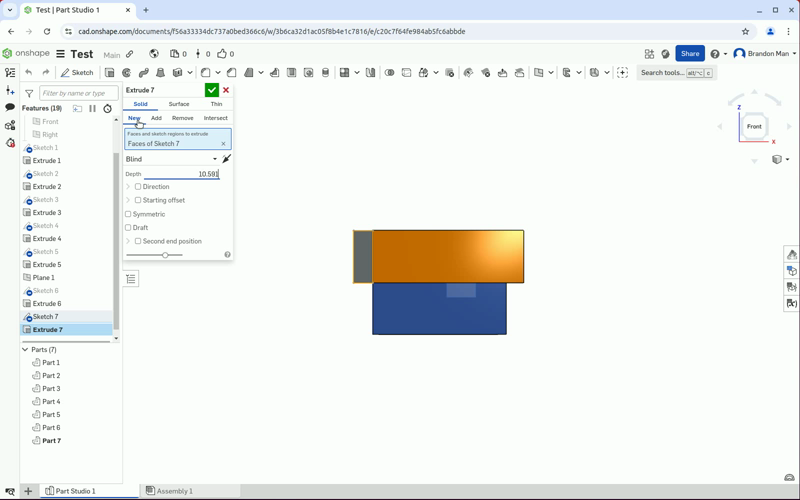
key(enter)
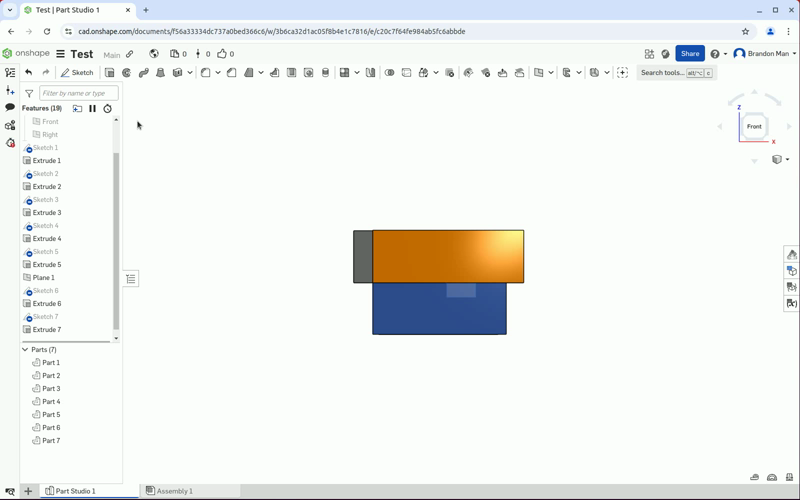
key(shift+h)
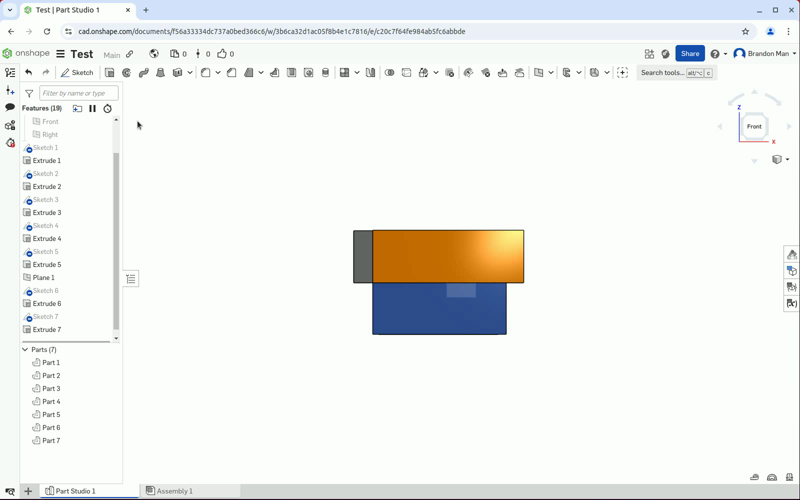
key(shift+h)
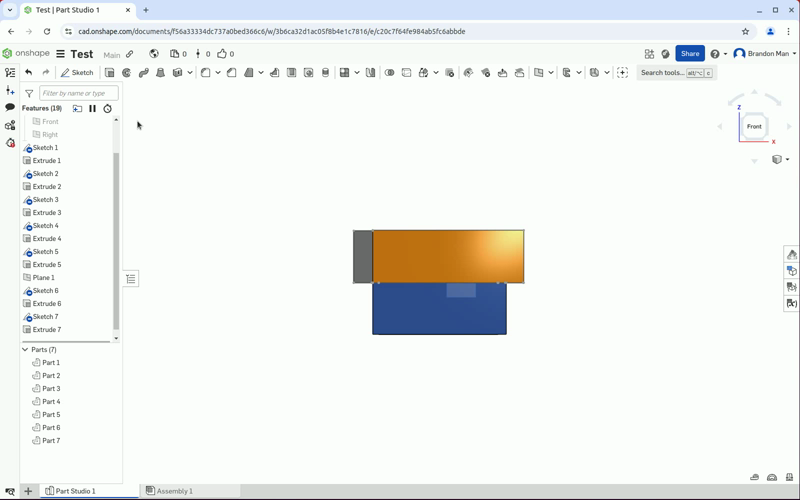
key(shift+7)
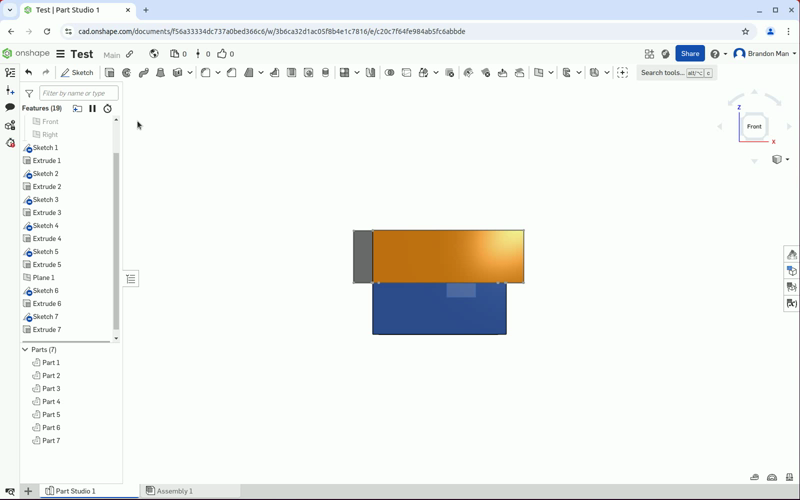
key(left, 2)
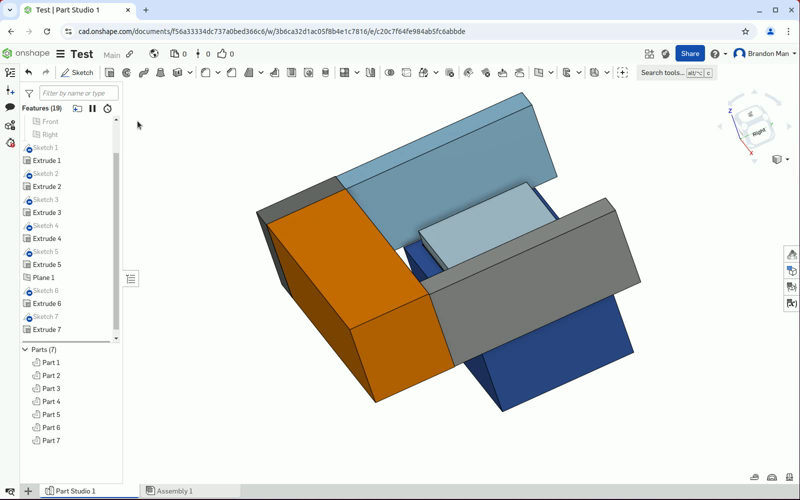
key(down, 2)
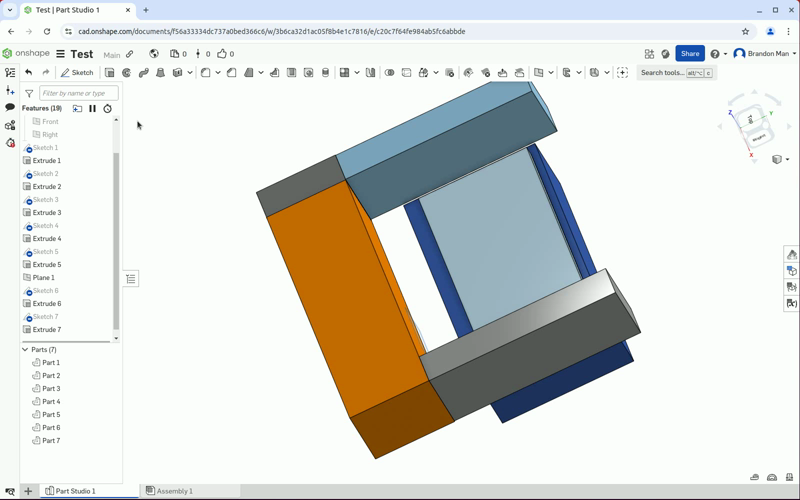
key(up, 2)
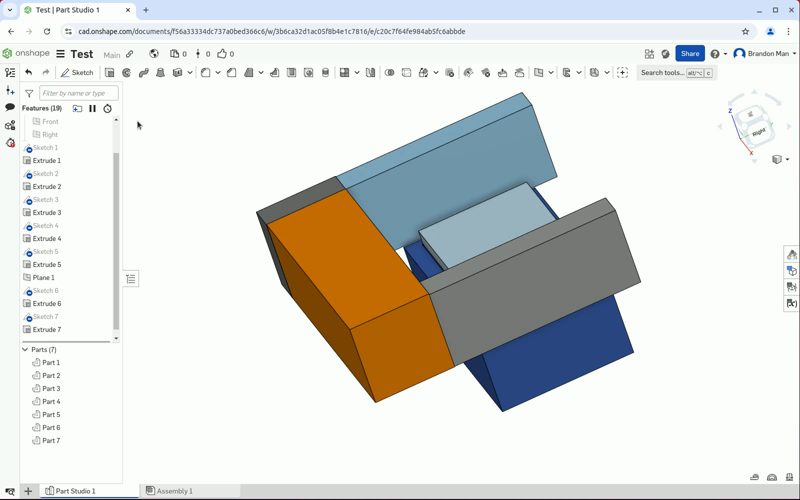
key(right, 2)
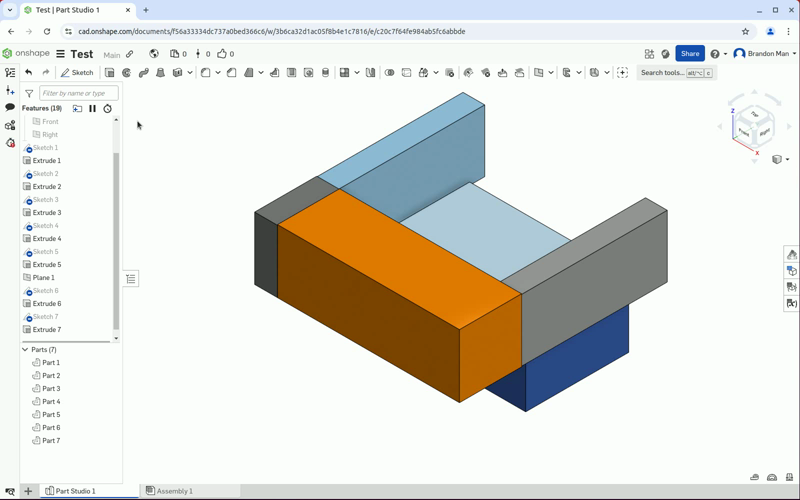
mouse_move(69, 150)
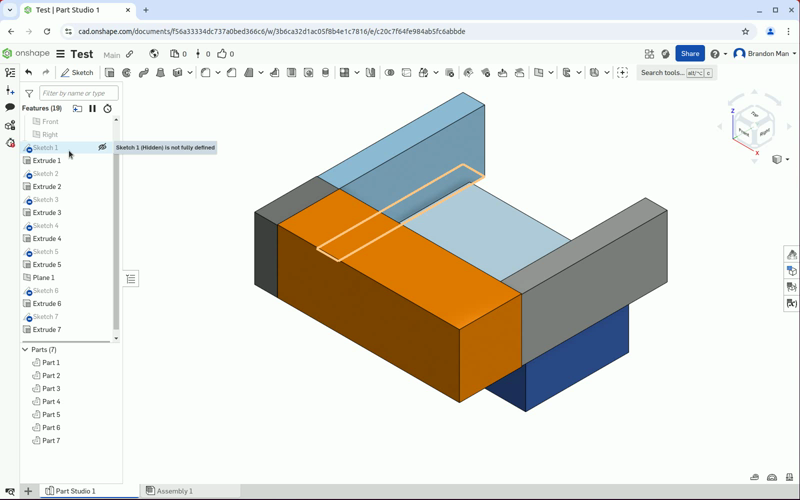
click(69, 150)